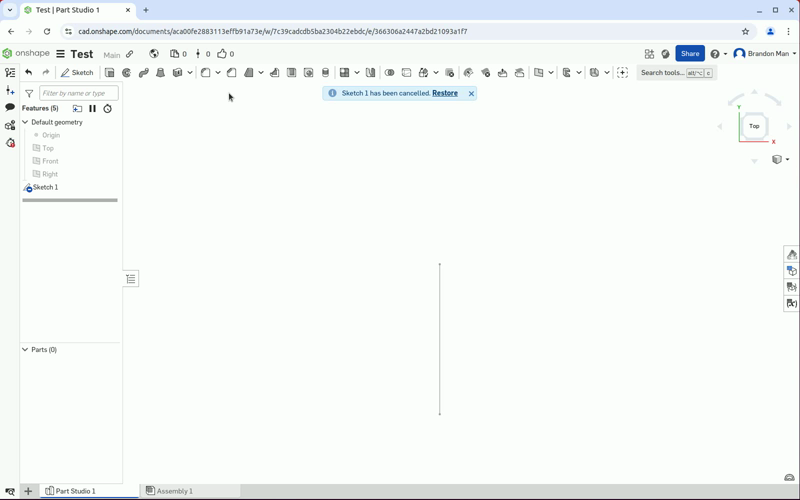
key(shift+h)
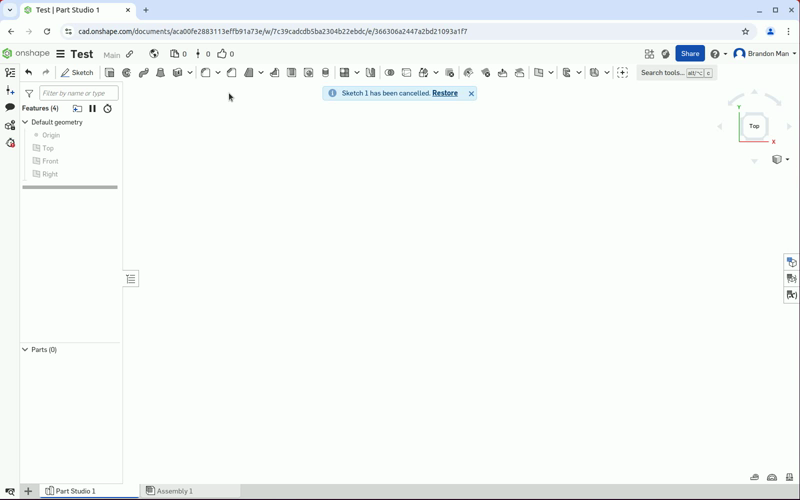
mouse_move(73, 352)
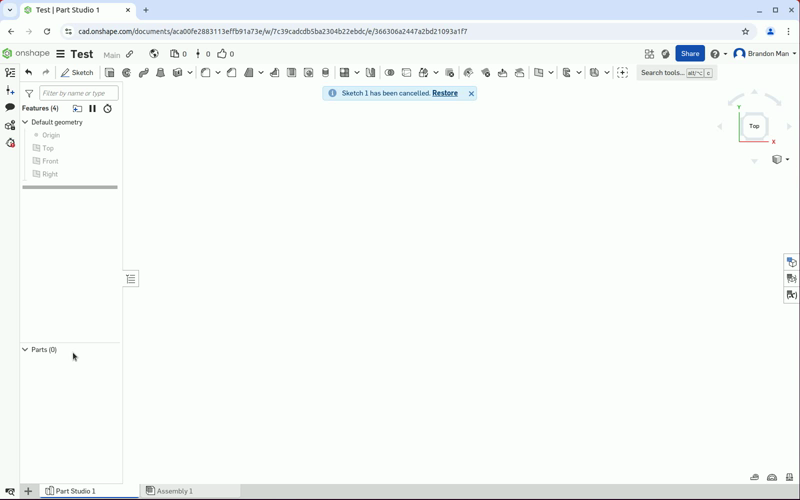
key(y)
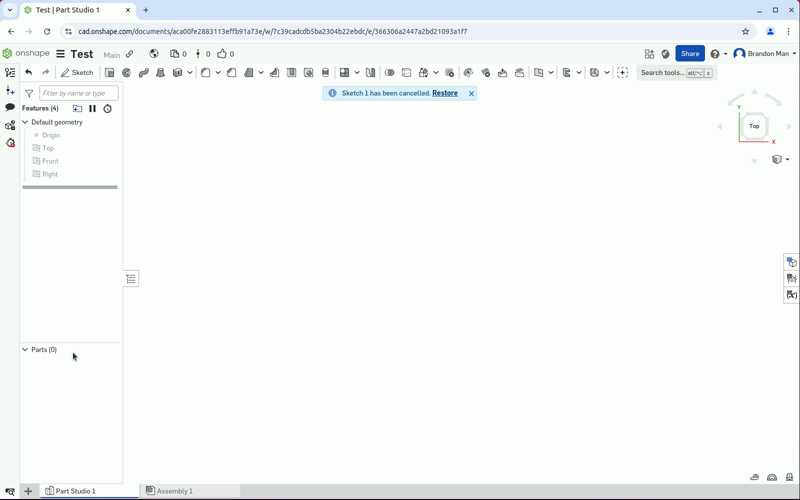
key(shift+p)
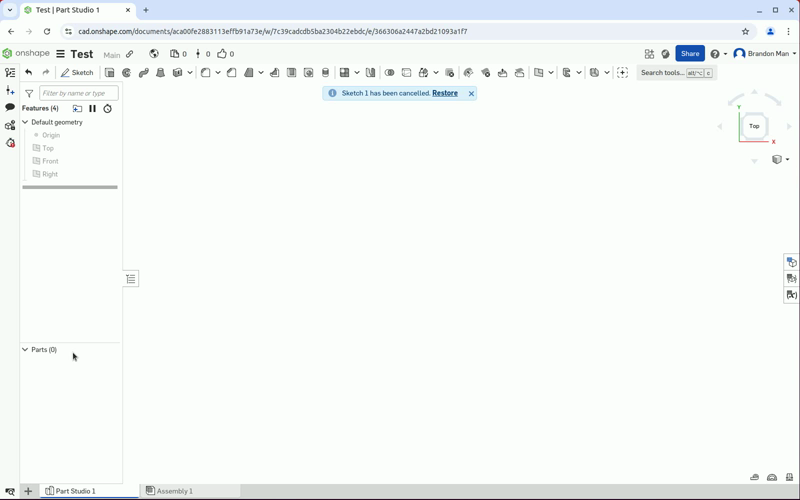
key(space)
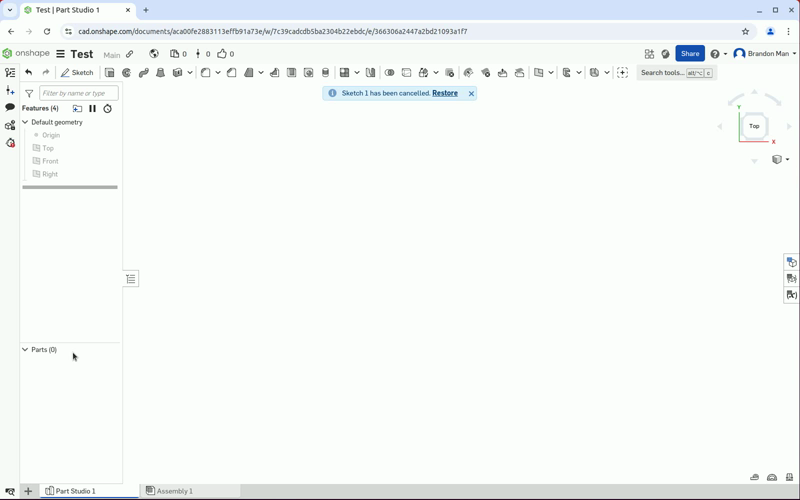
key_down(shift)
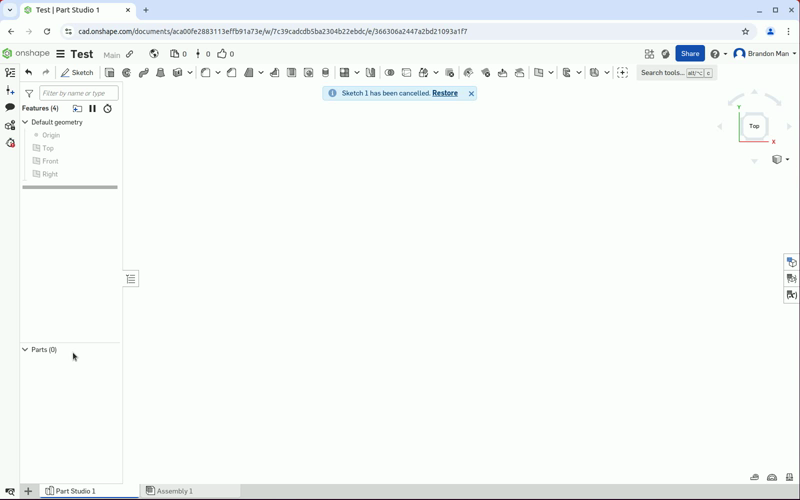
key(up)
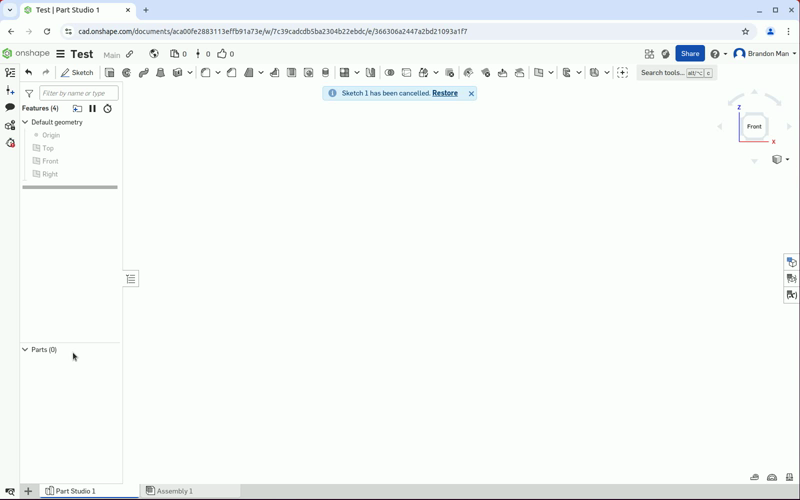
key_up(shift)
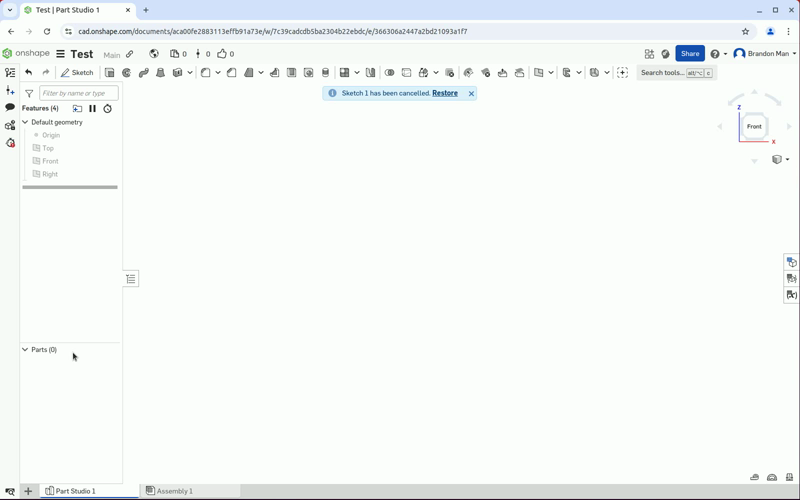
key(space)
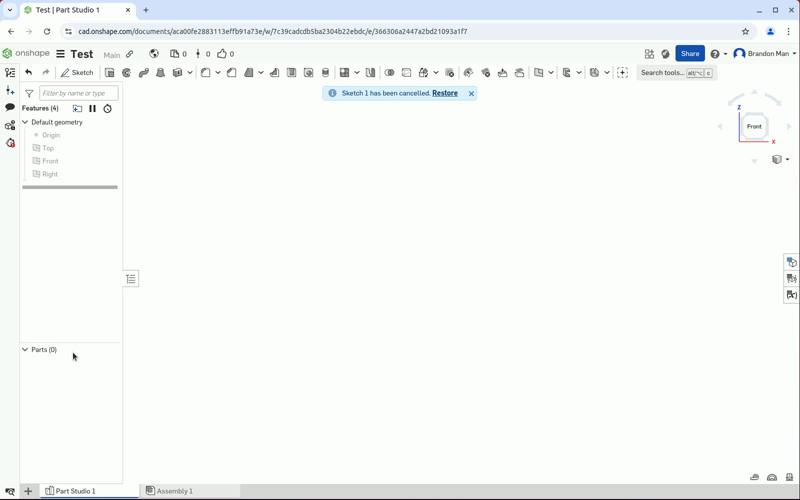
key_down(shift)
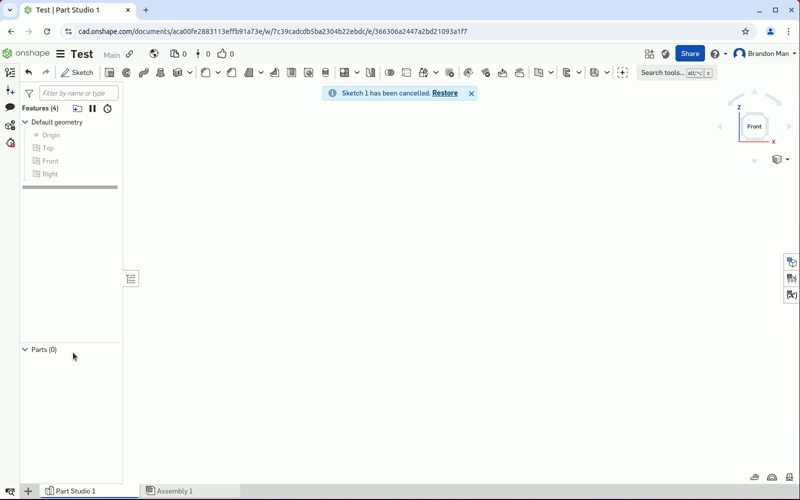
key(left)
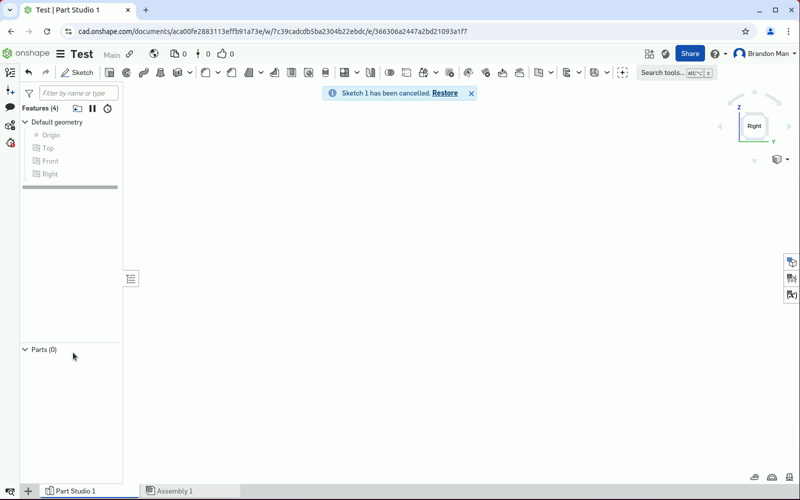
key_up(shift)
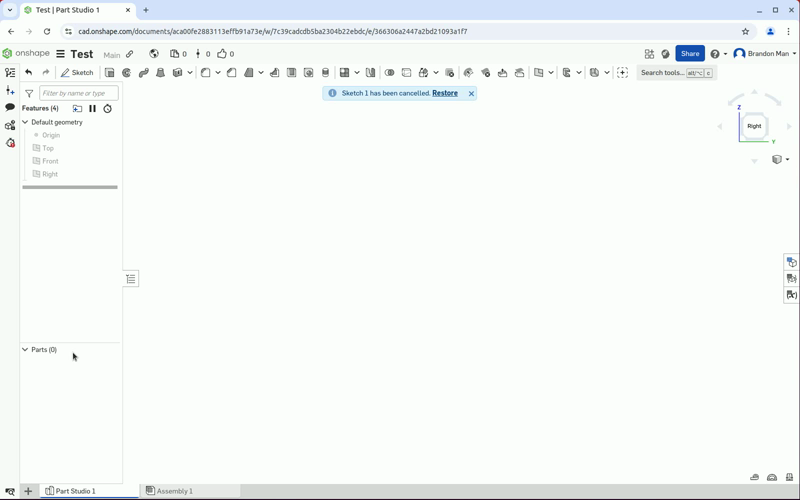
mouse_move(73, 352)
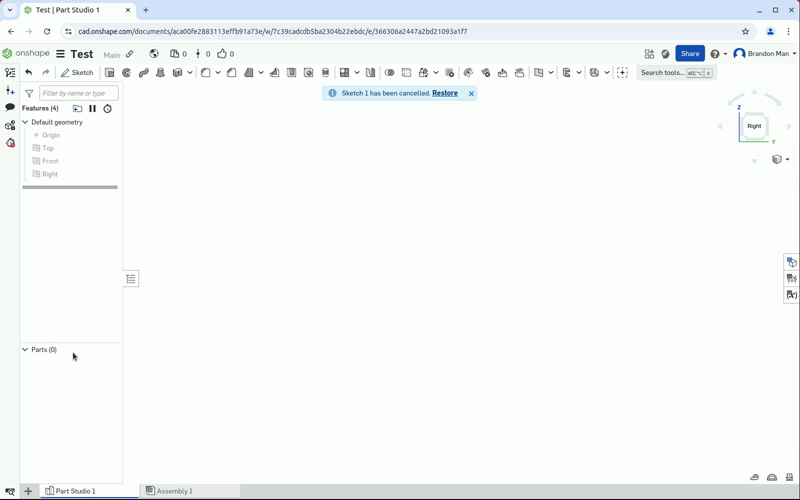
key(shift+y)
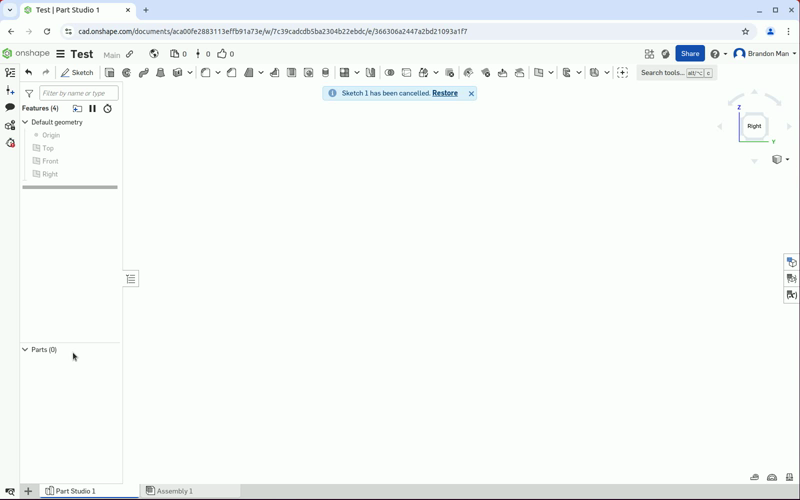
key(shift+s)
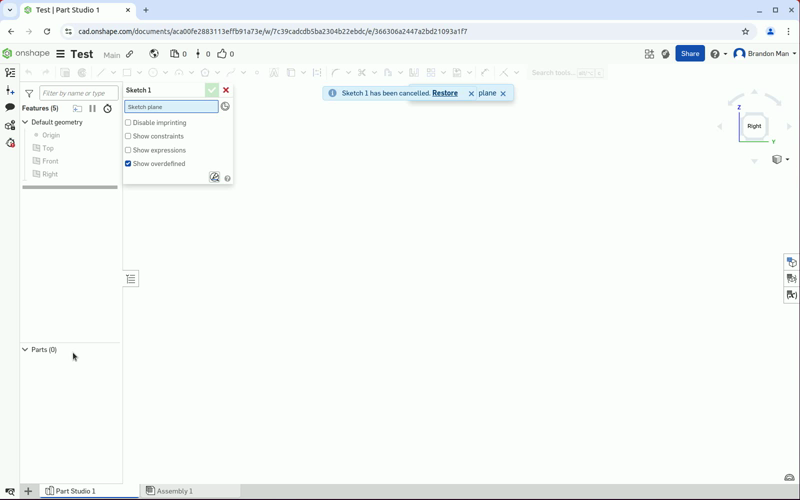
mouse_move(73, 176)
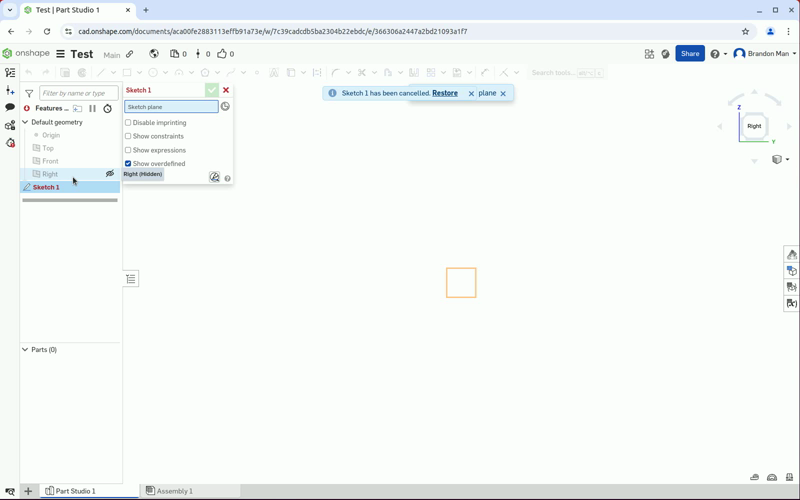
click(73, 176)
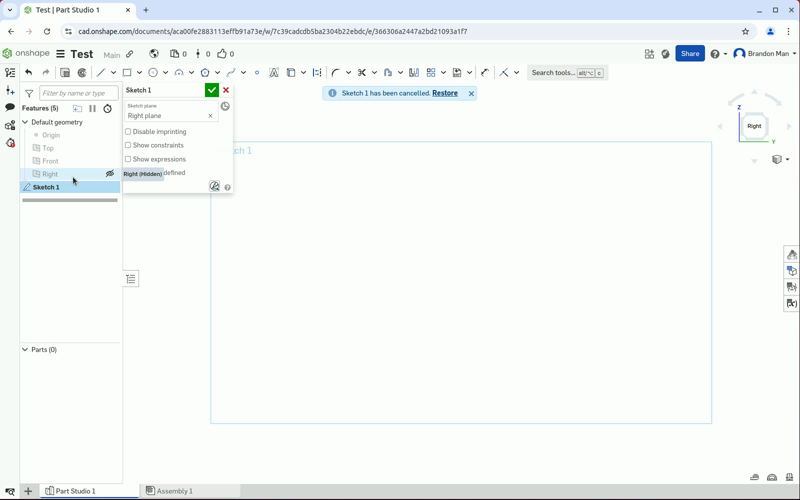
mouse_move(73, 352)
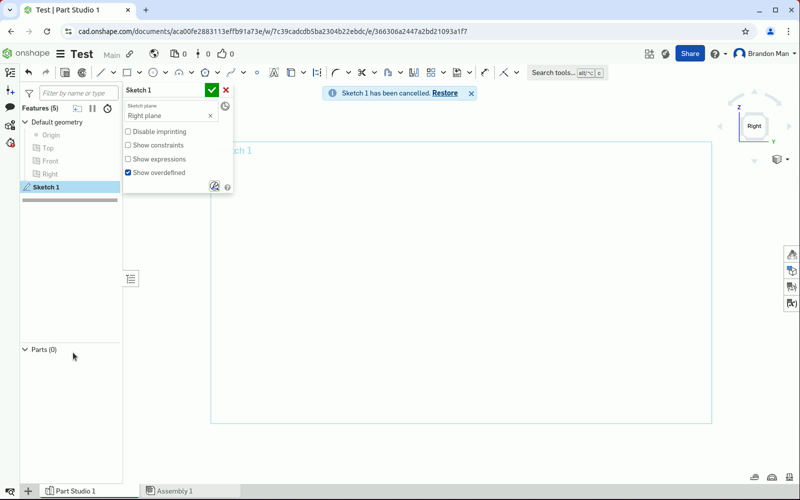
key(y)
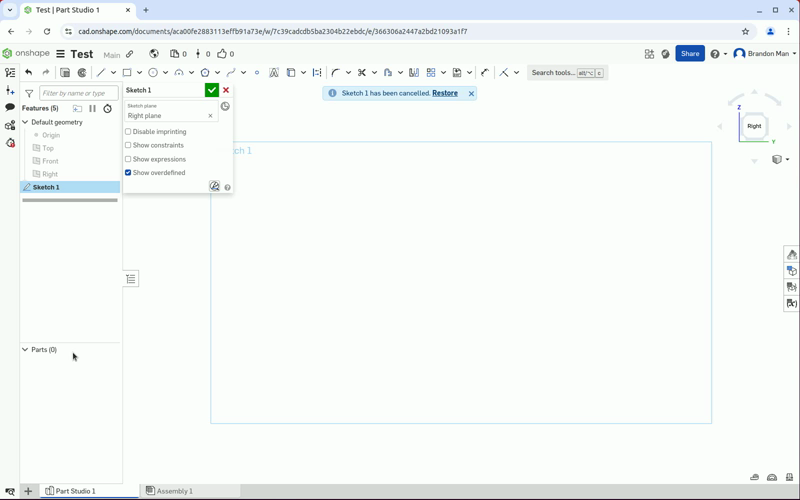
key(c)
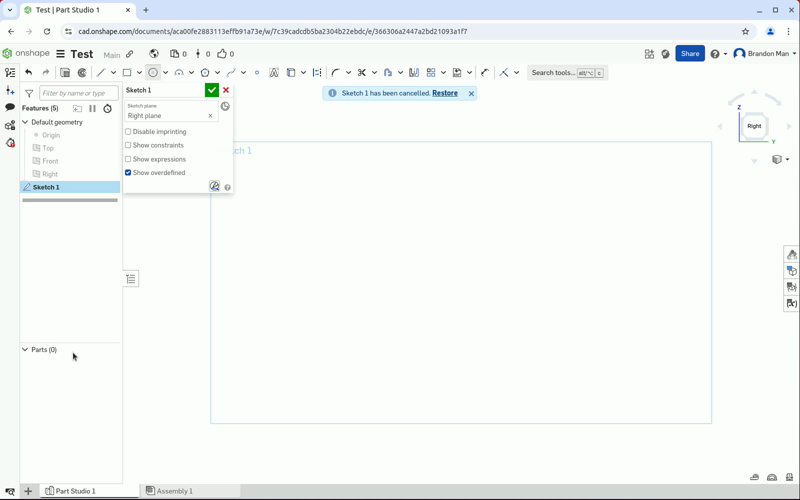
key_down(shift)
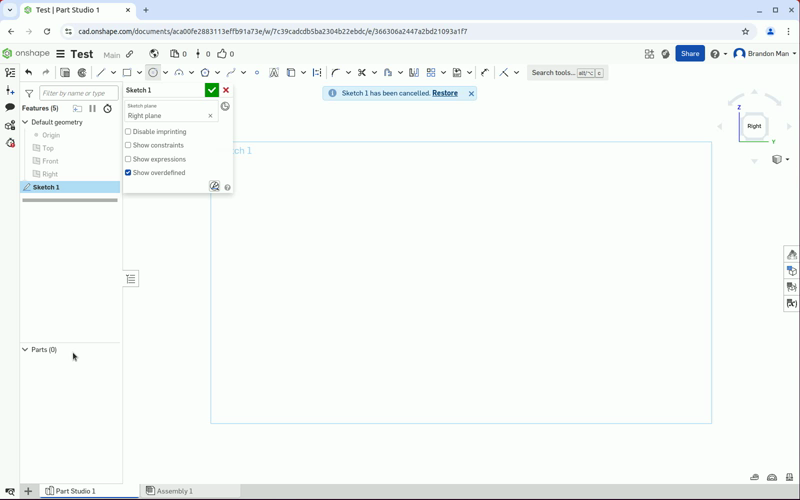
mouse_move(461, 282)
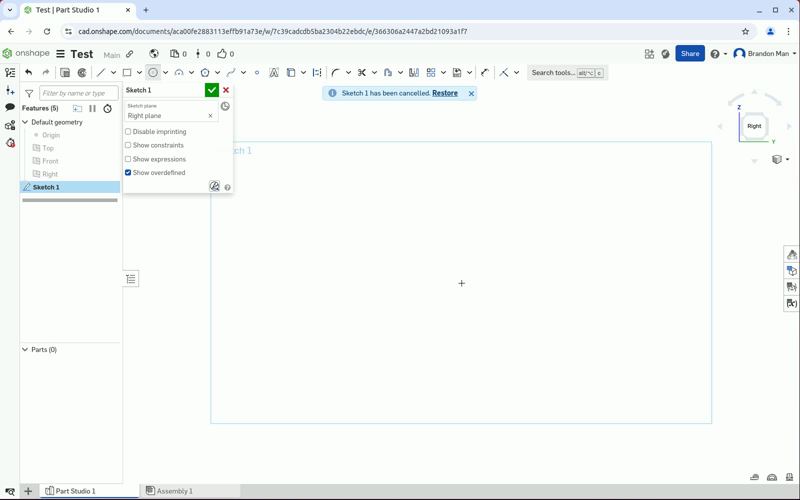
click(461, 282)
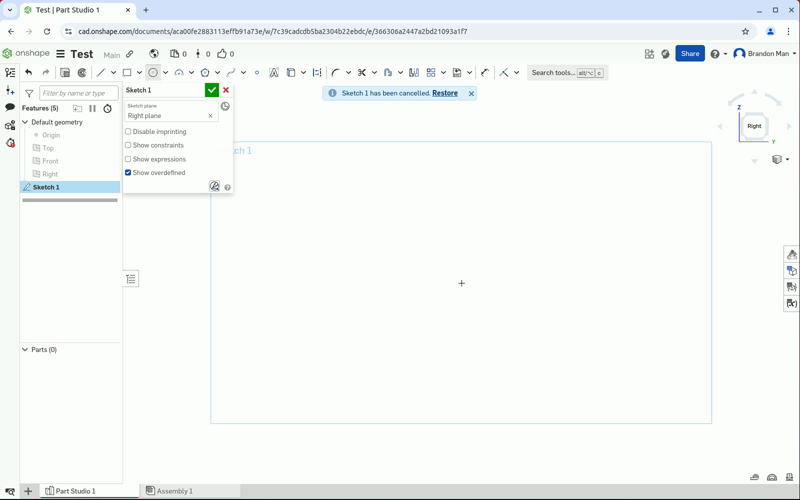
key_up(shift)
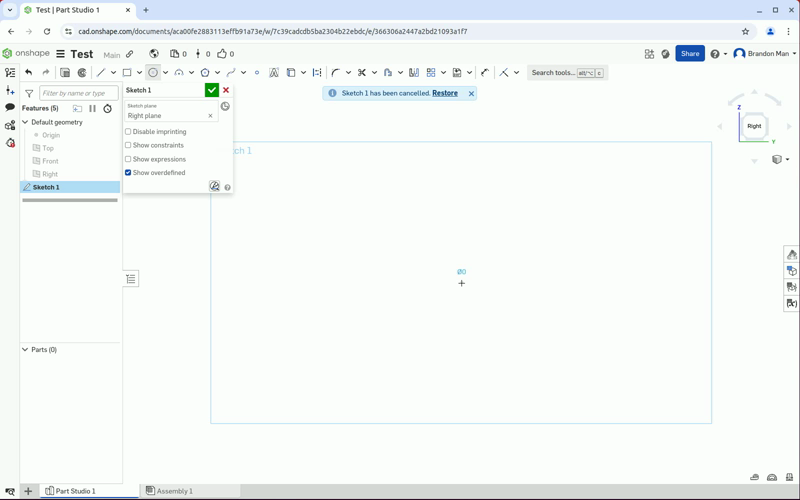
mouse_move(495, 282)
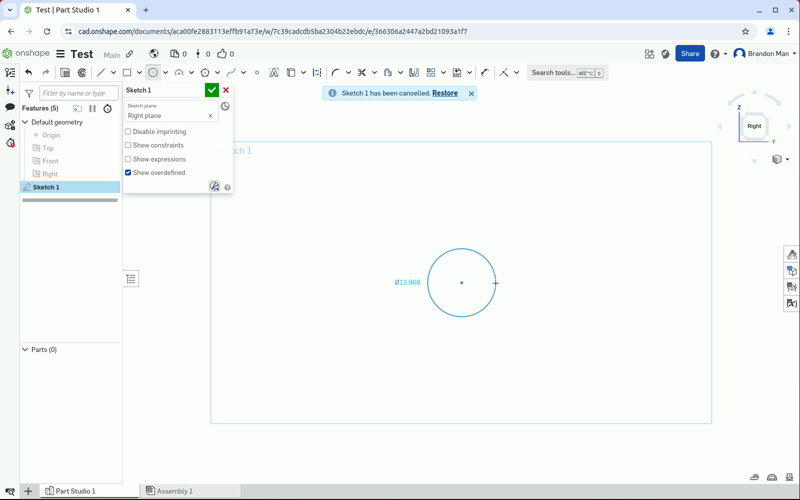
click(495, 282)
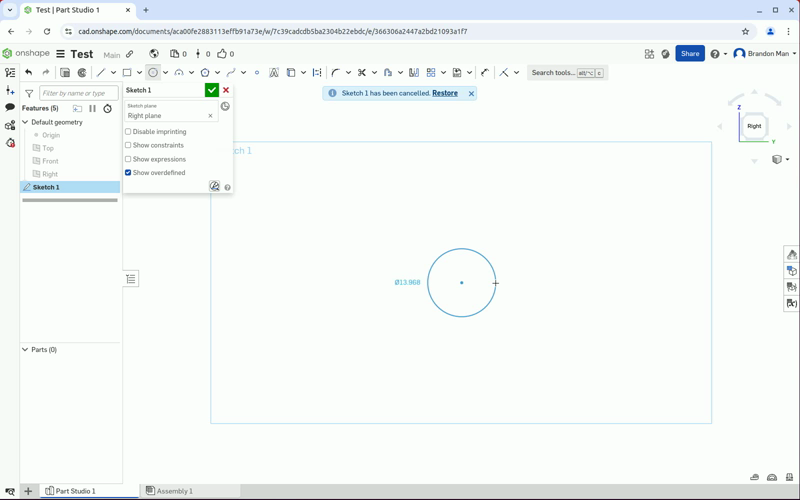
key(esc)
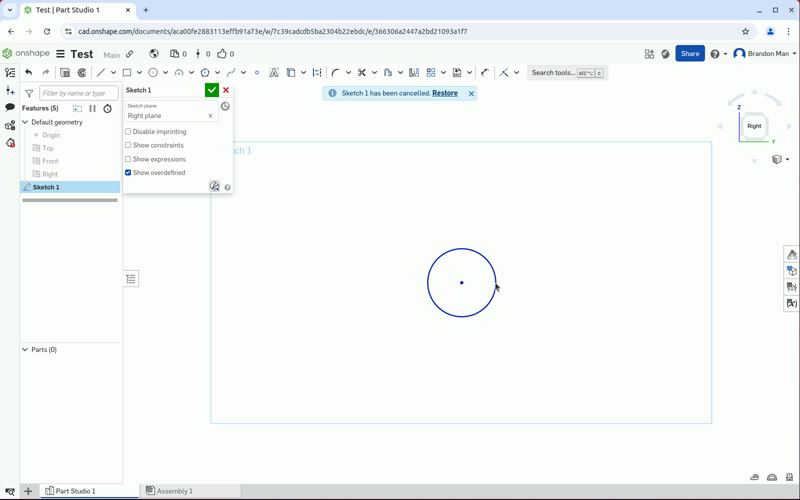
key(c)
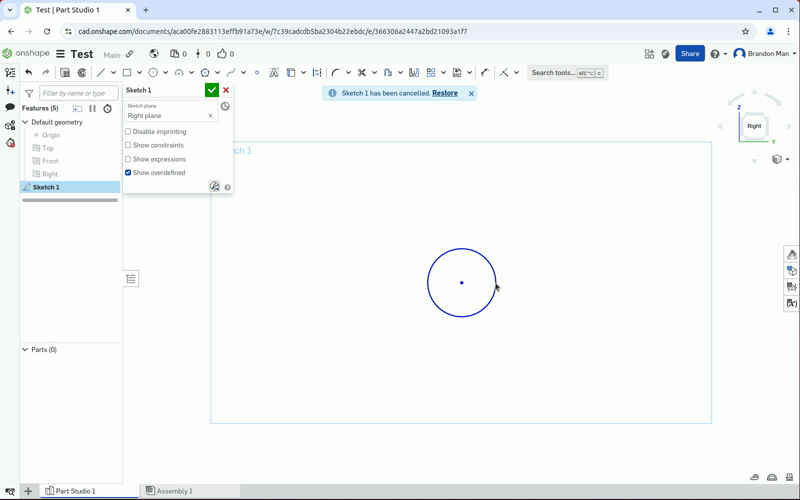
key_down(shift)
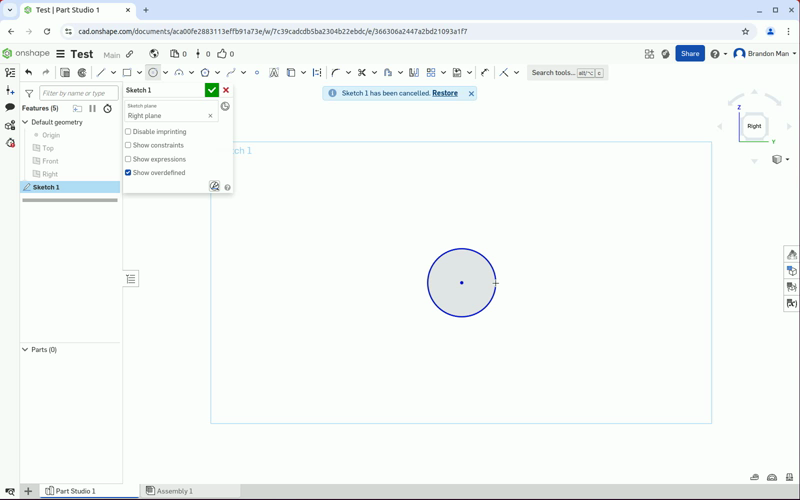
mouse_move(461, 282)
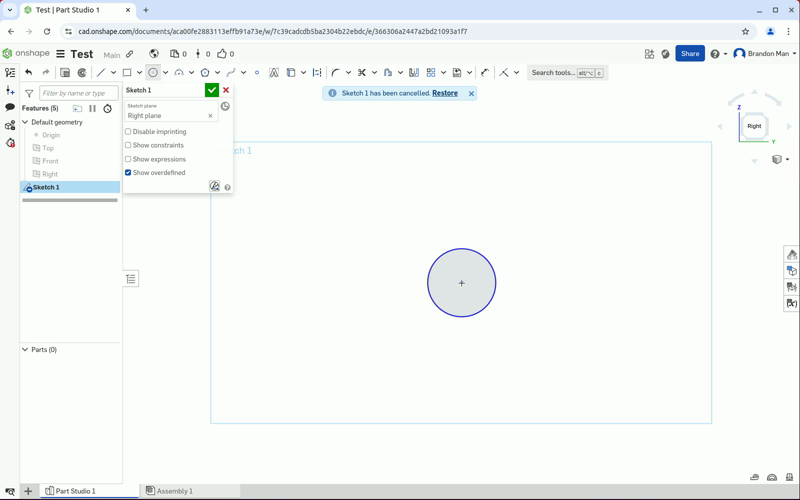
click(461, 282)
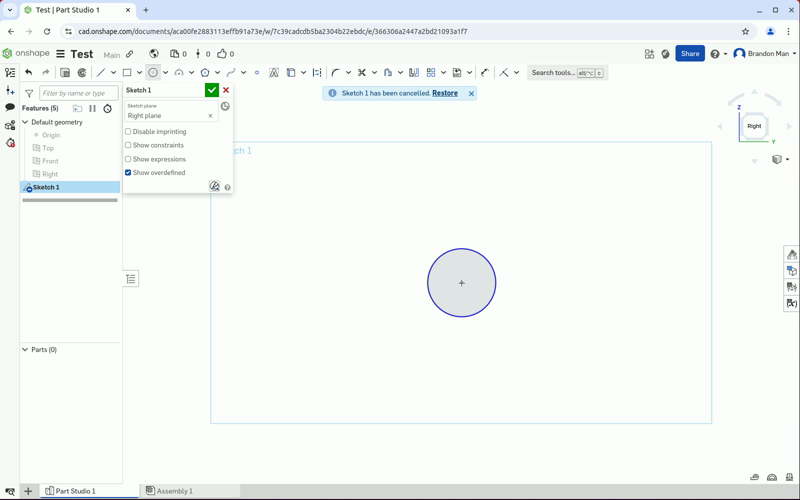
key_up(shift)
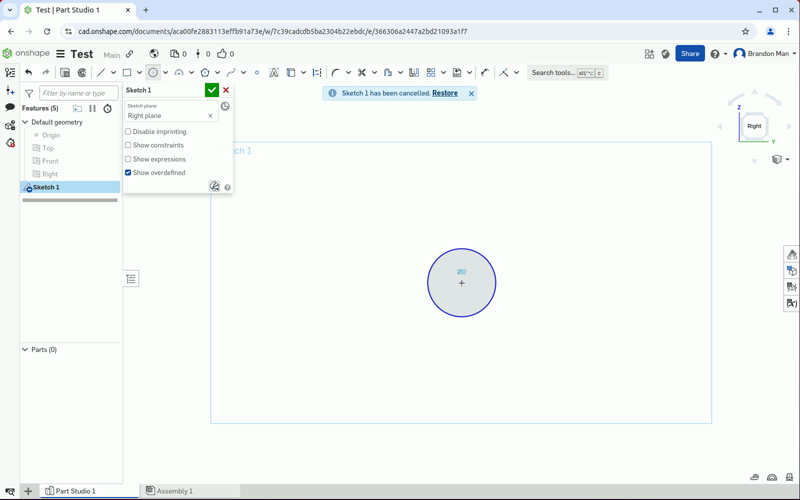
mouse_move(490, 282)
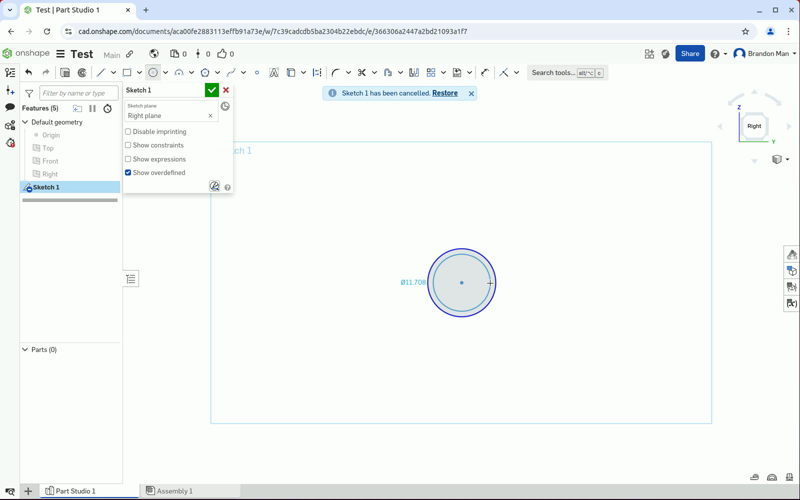
click(490, 282)
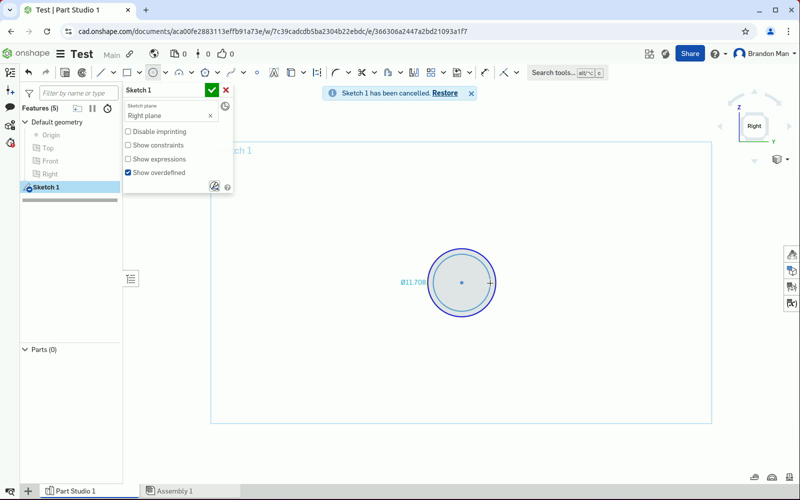
key(esc)
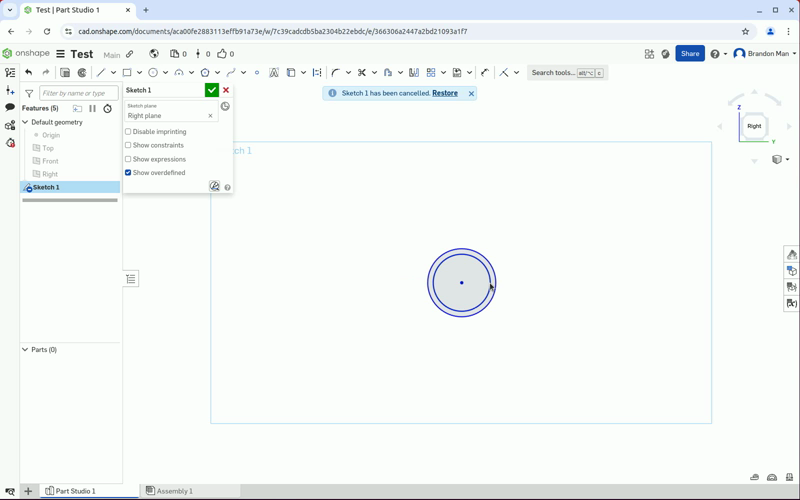
mouse_move(491, 268)
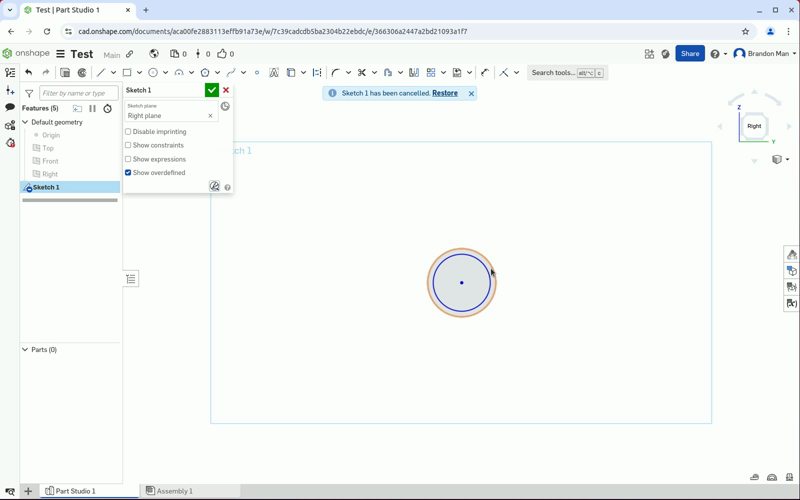
scroll(6)
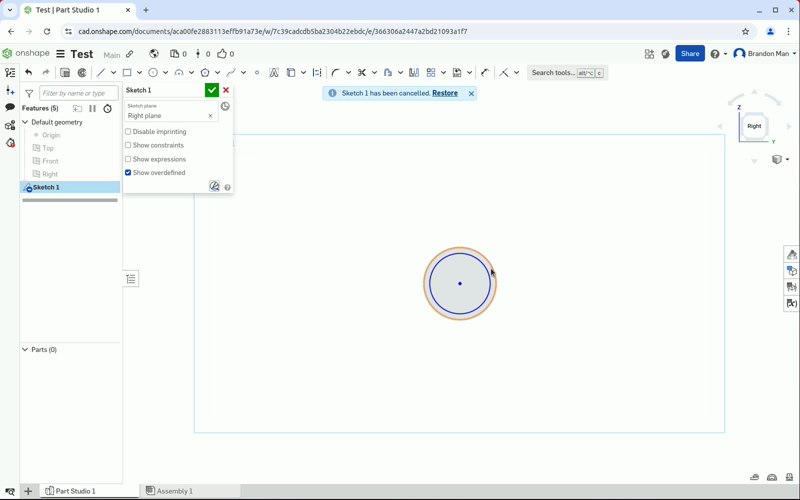
scroll(6)
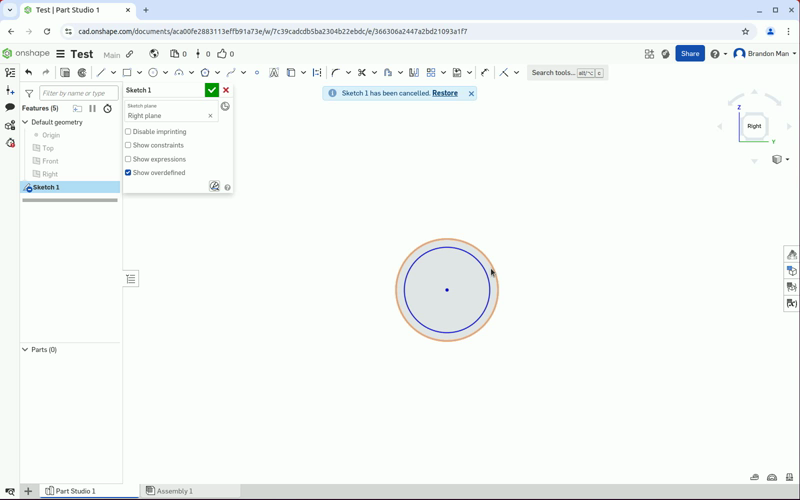
scroll(6)
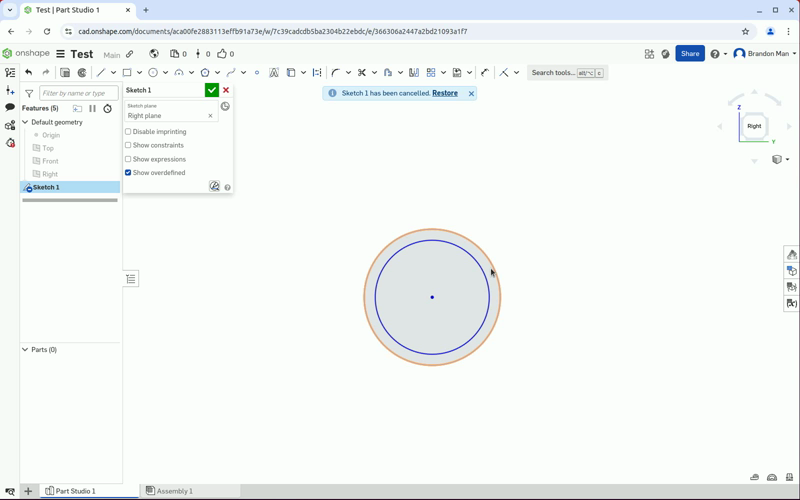
scroll(6)
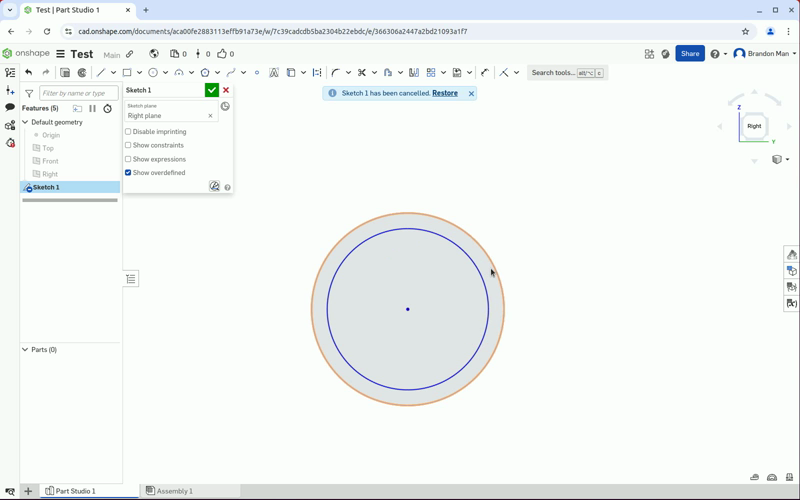
scroll(6)
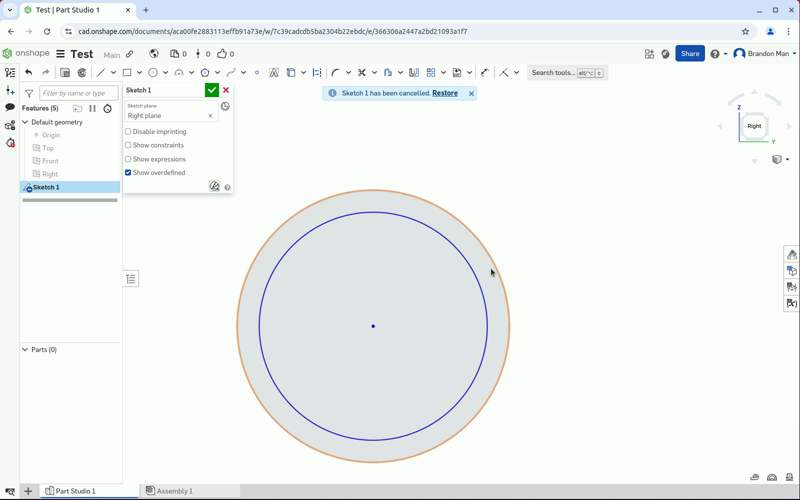
scroll(6)
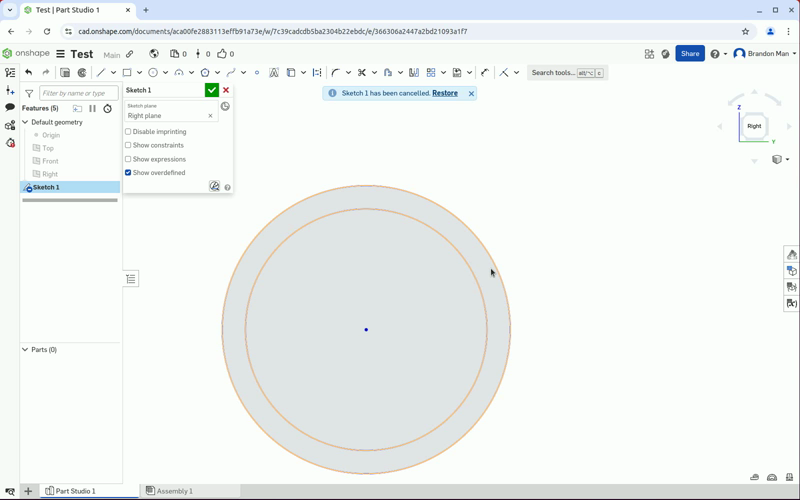
scroll(6)
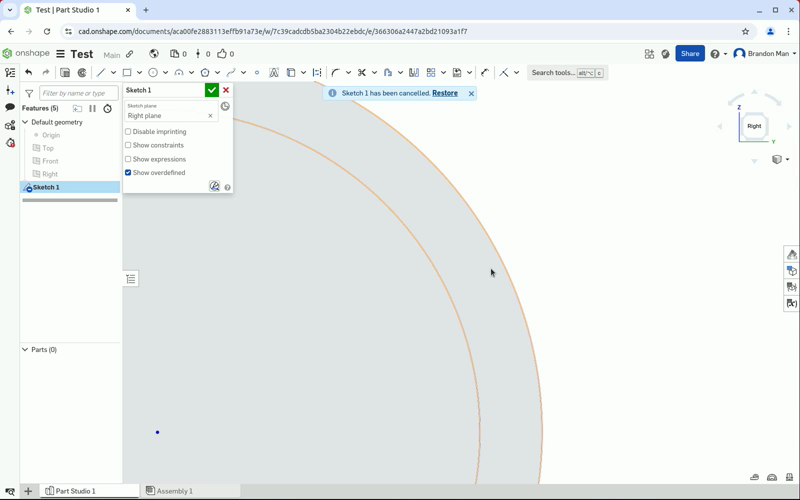
click(491, 268)
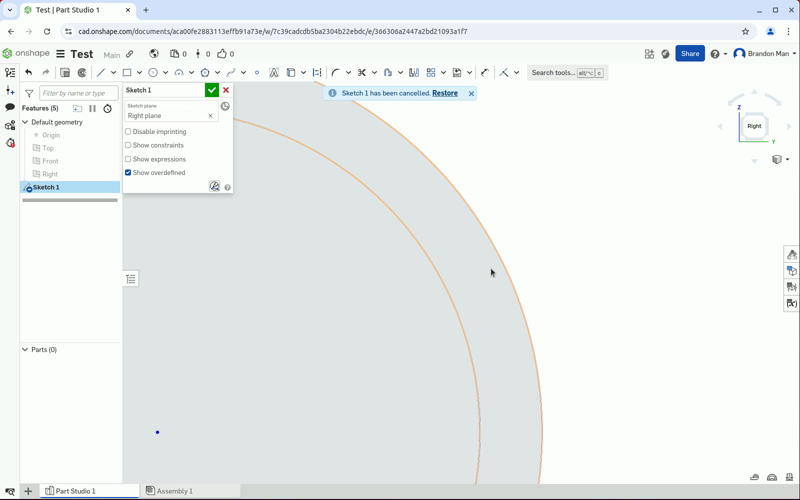
scroll(-6)
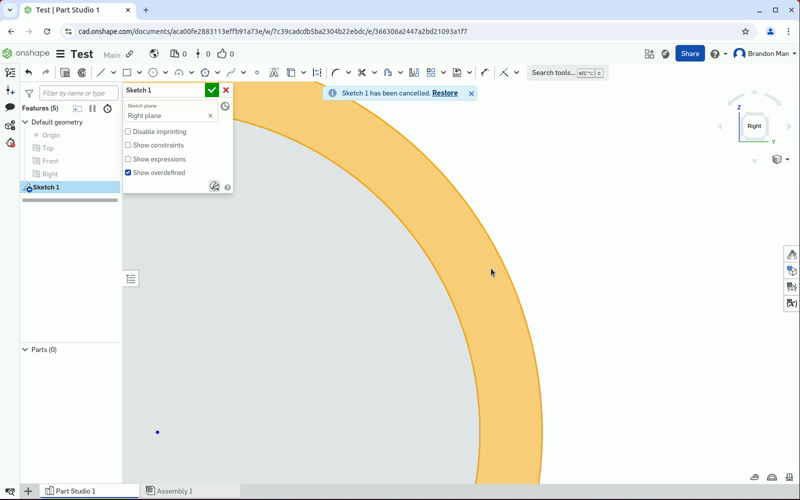
scroll(-6)
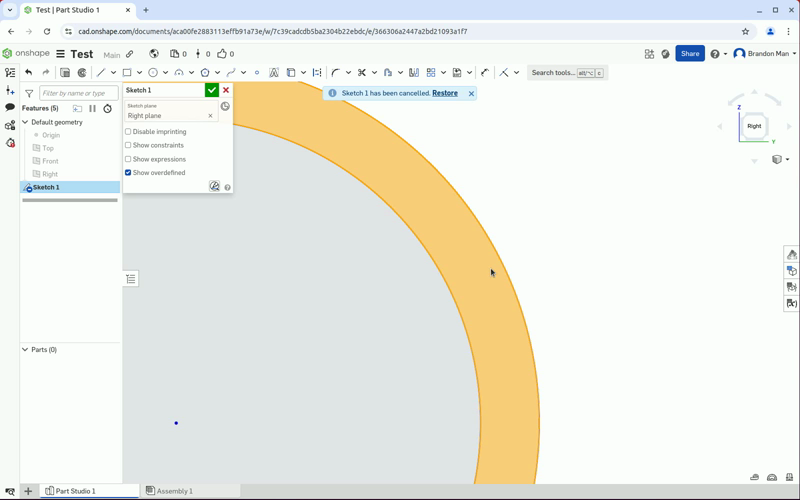
scroll(-6)
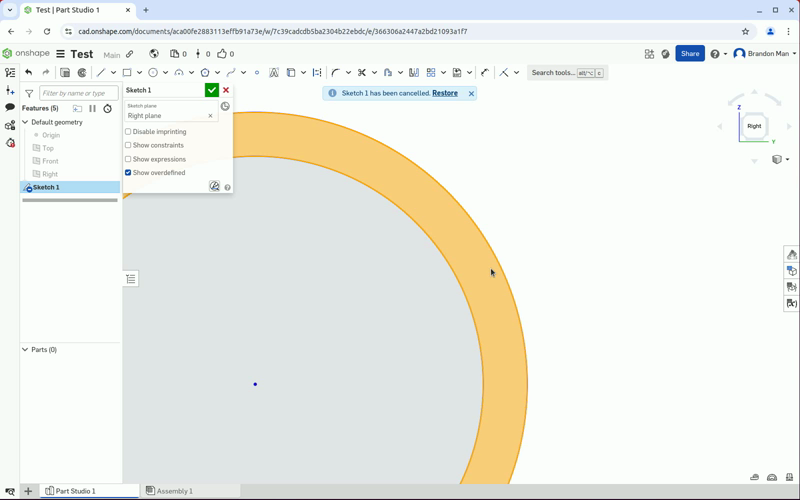
scroll(-6)
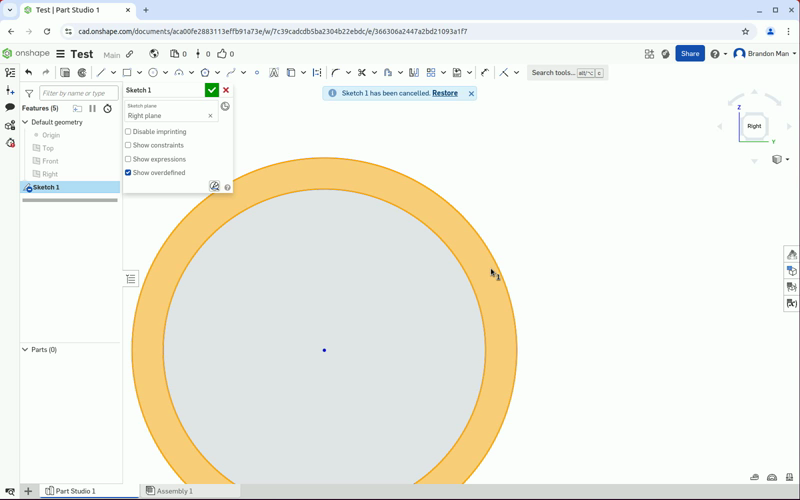
scroll(-6)
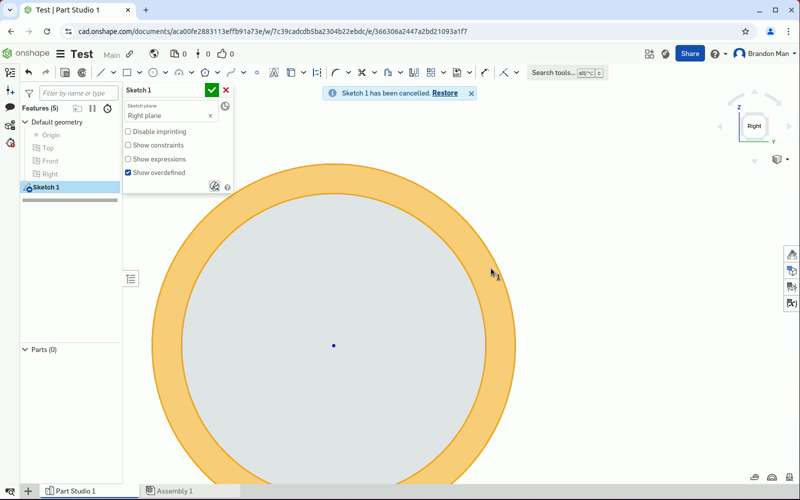
scroll(-6)
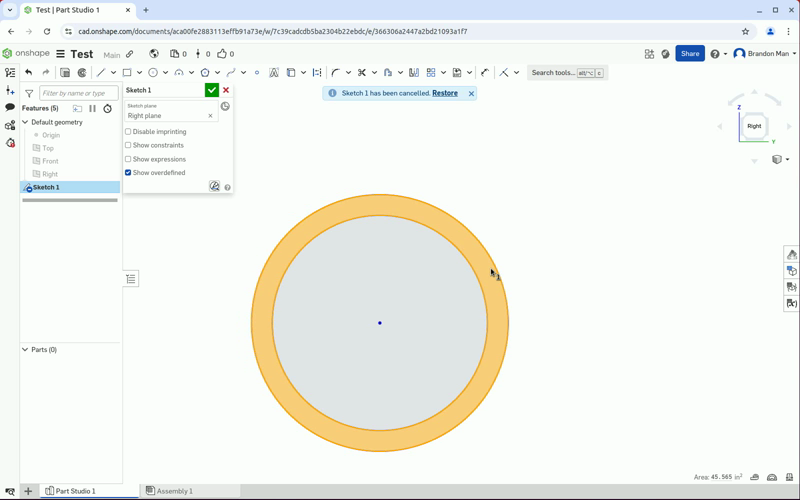
scroll(-6)
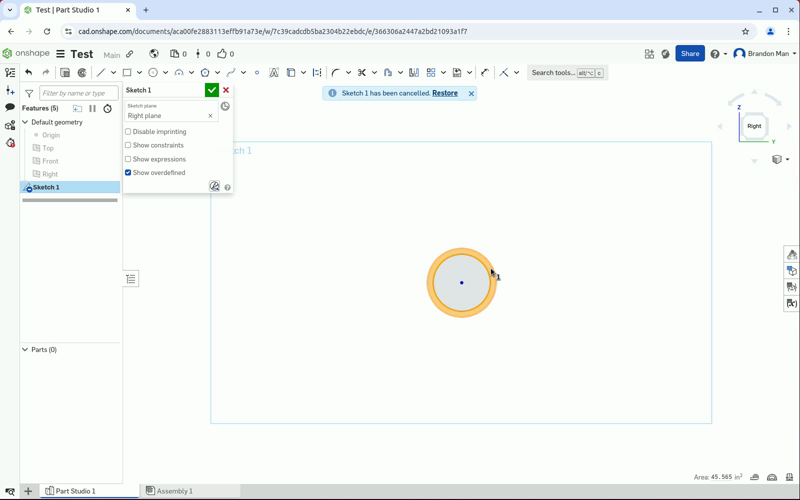
mouse_move(73, 352)
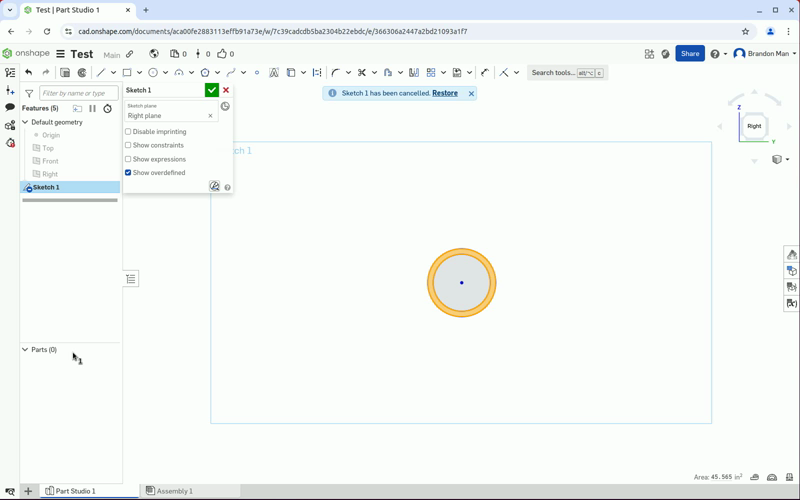
key(shift+y)
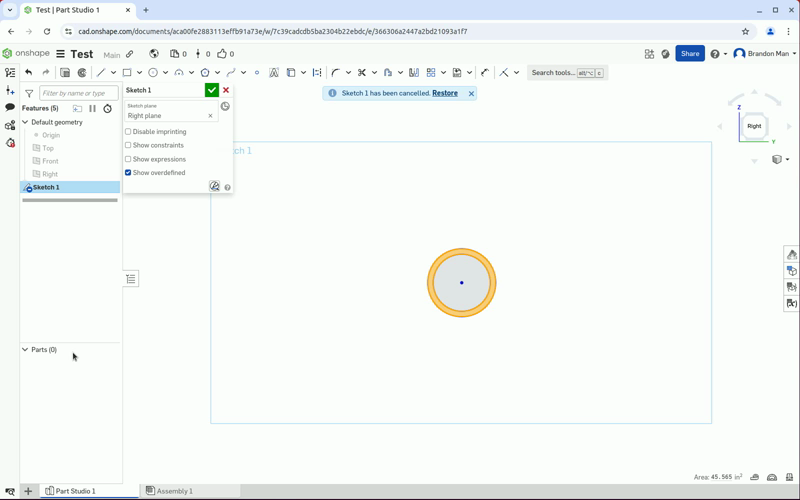
key(shift+e)
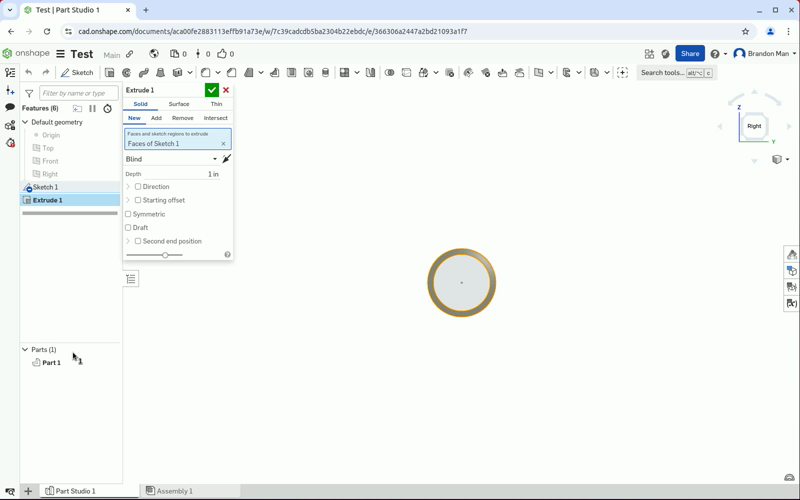
mouse_move(143, 106)
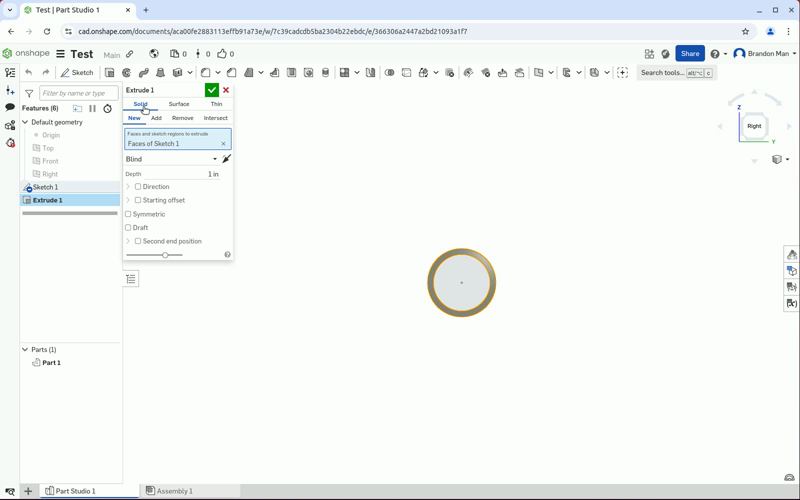
click(143, 106)
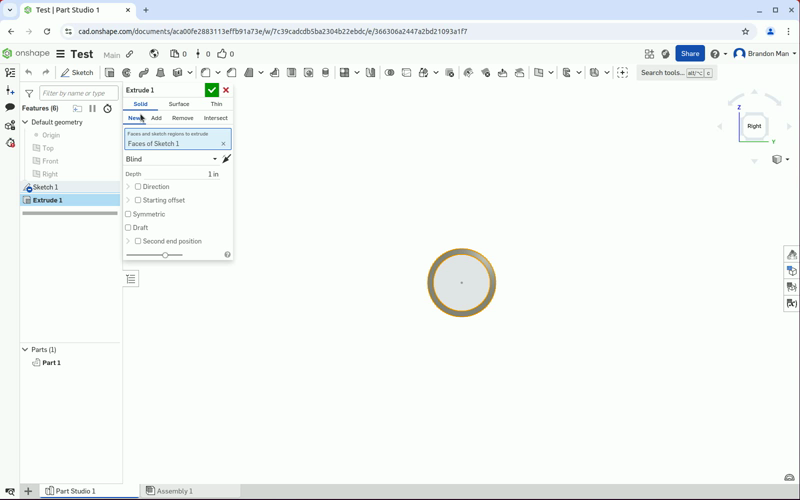
mouse_move(137, 120)
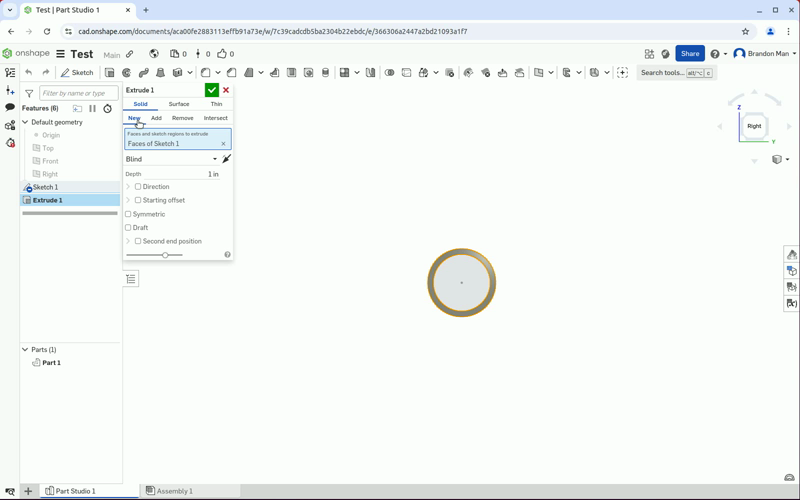
click(137, 120)
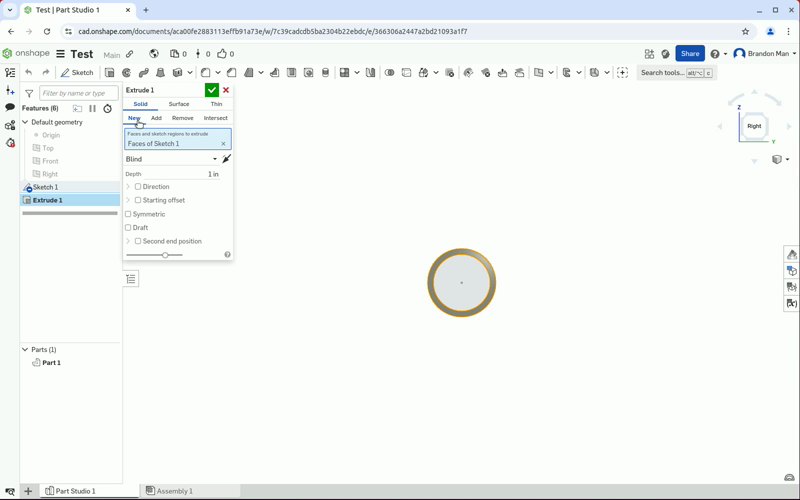
key(tab, 4)
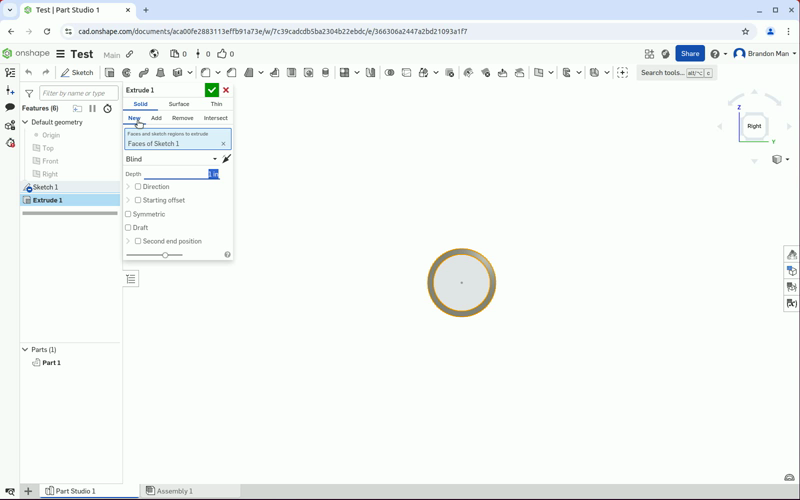
text(6.018)
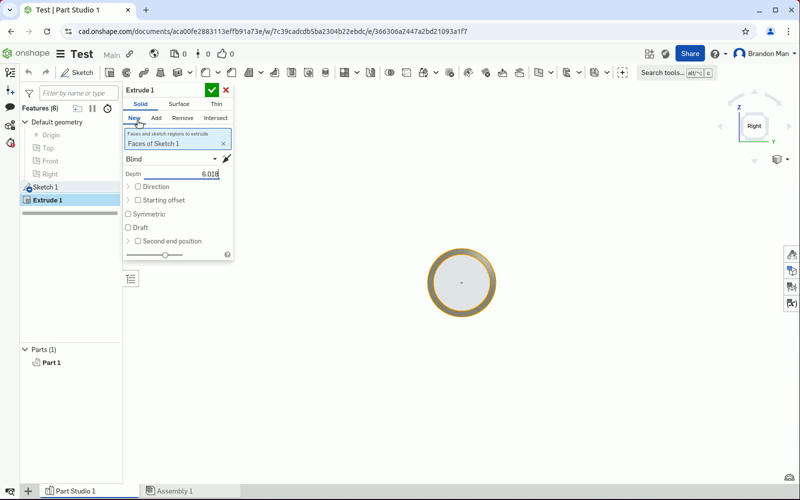
key(enter)
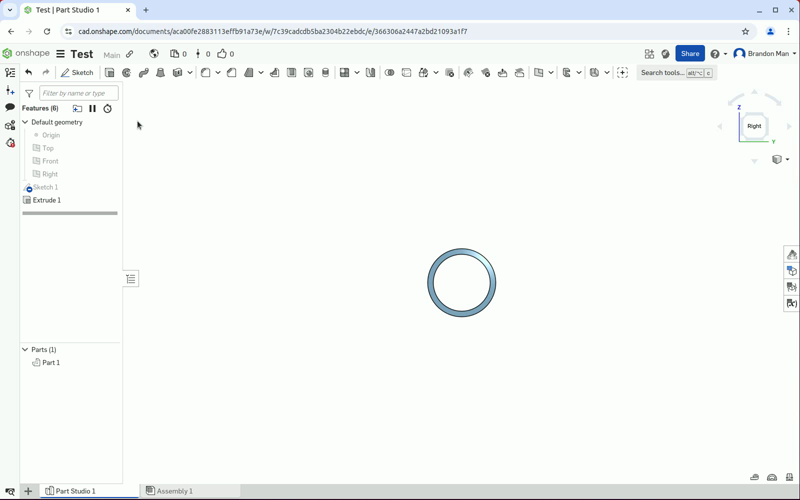
key(shift+h)
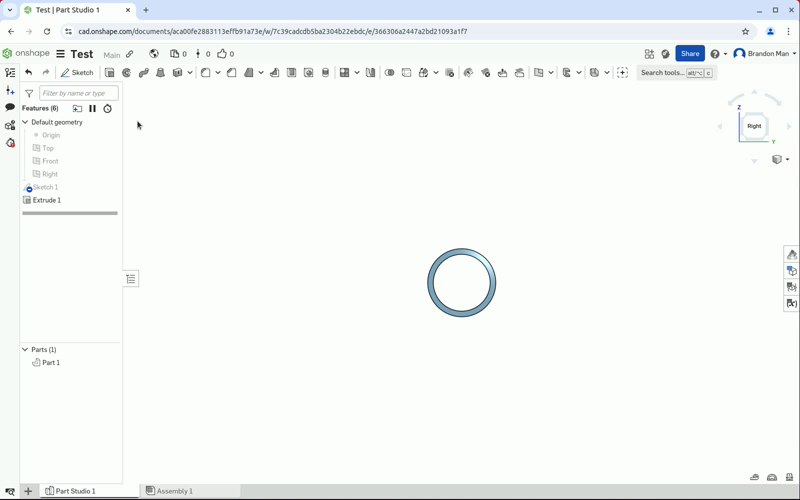
key(shift+h)
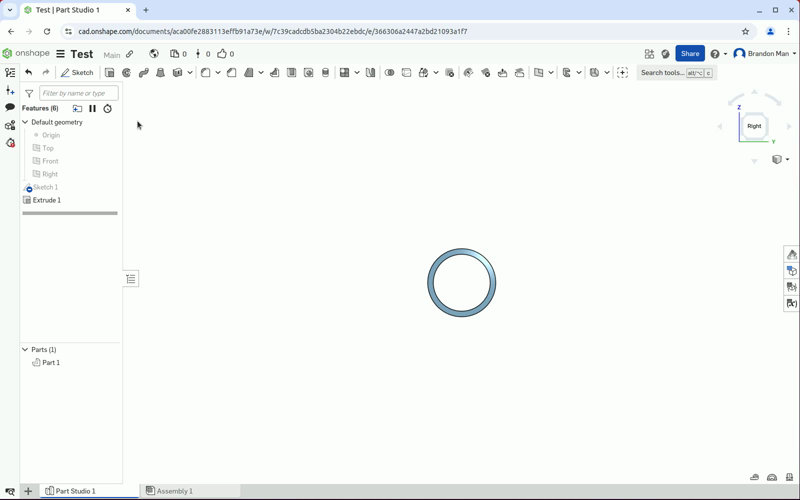
mouse_move(73, 189)
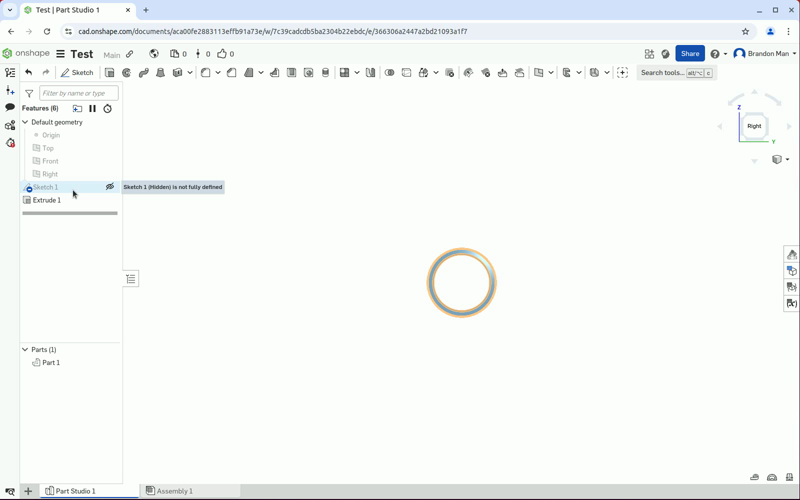
click(73, 189)
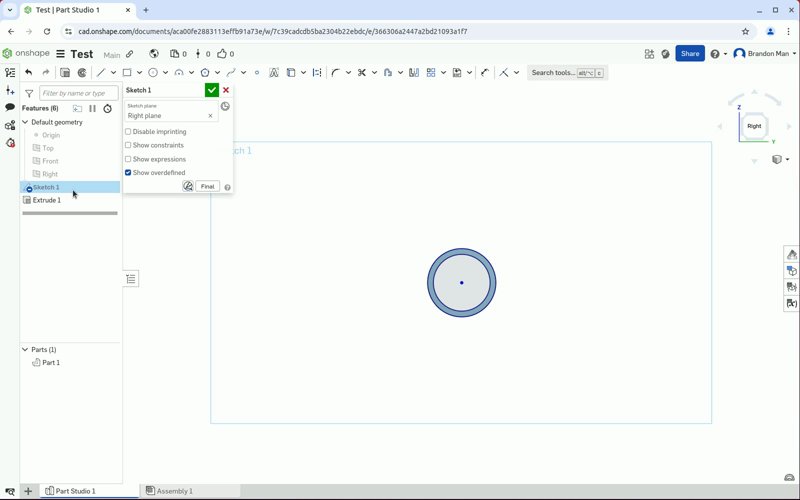
mouse_move(229, 92)
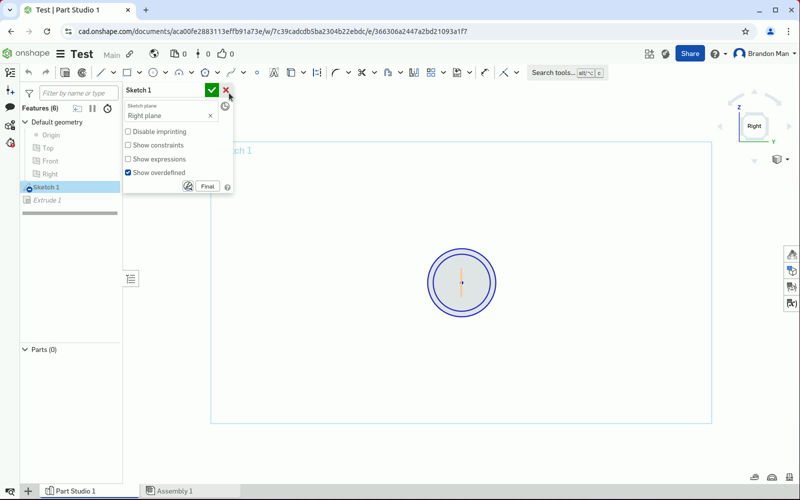
click(229, 92)
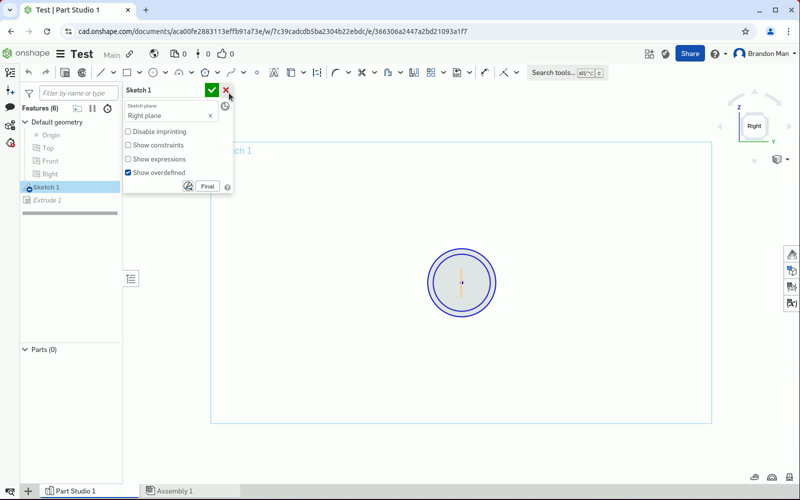
key(shift+s)
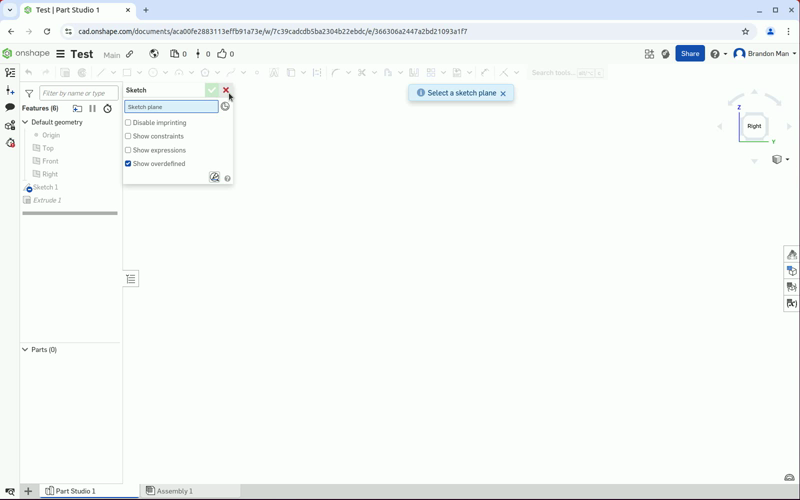
mouse_move(73, 176)
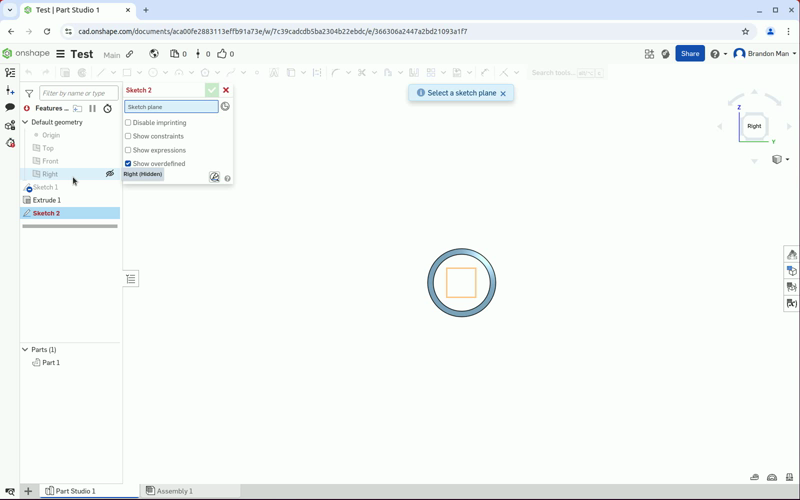
click(73, 176)
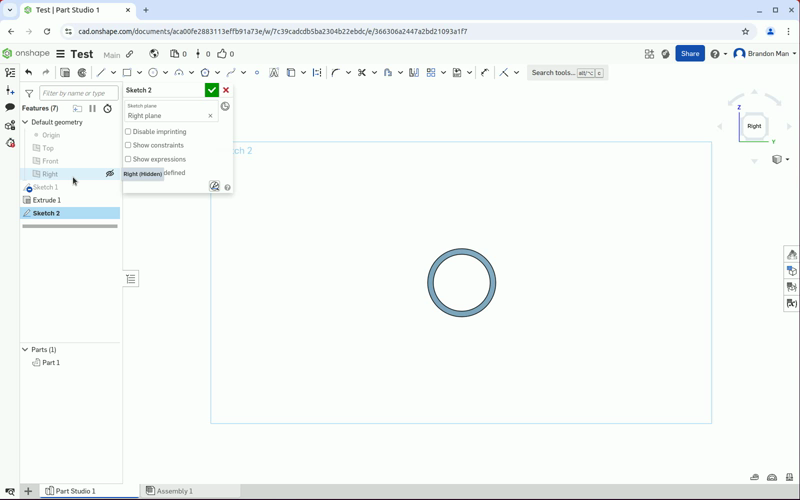
mouse_move(73, 352)
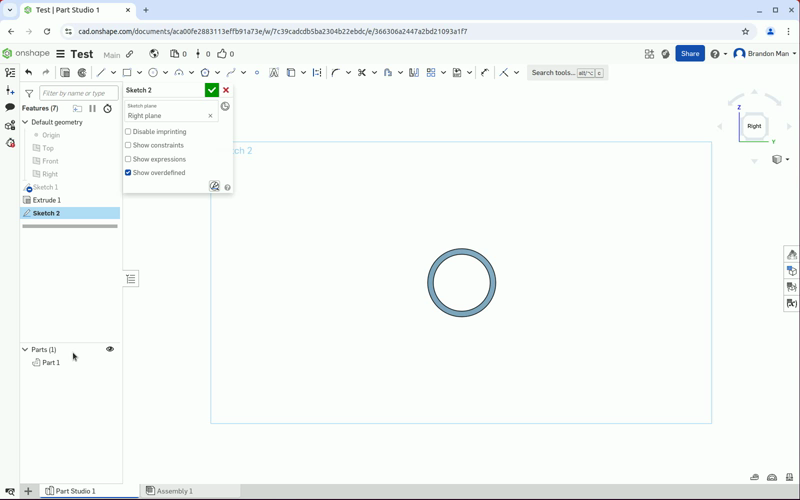
key(y)
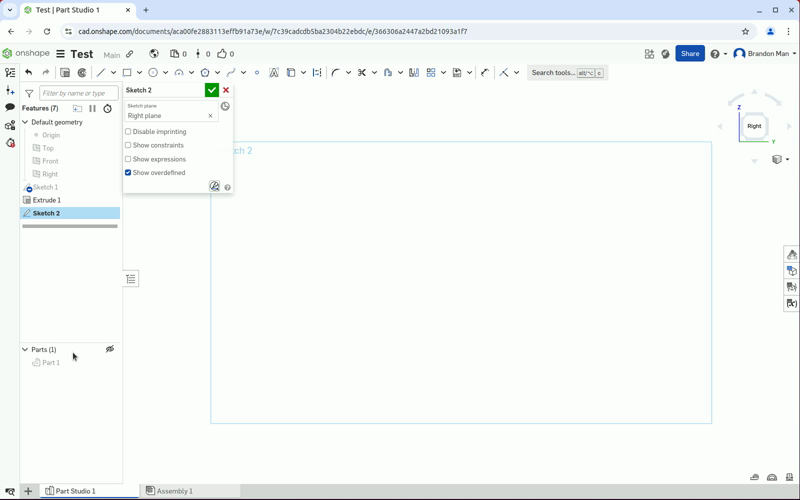
key(l)
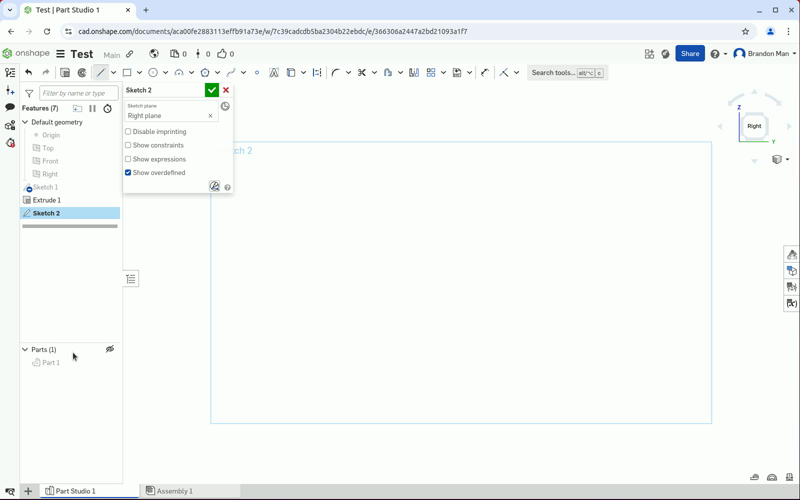
key_down(shift)
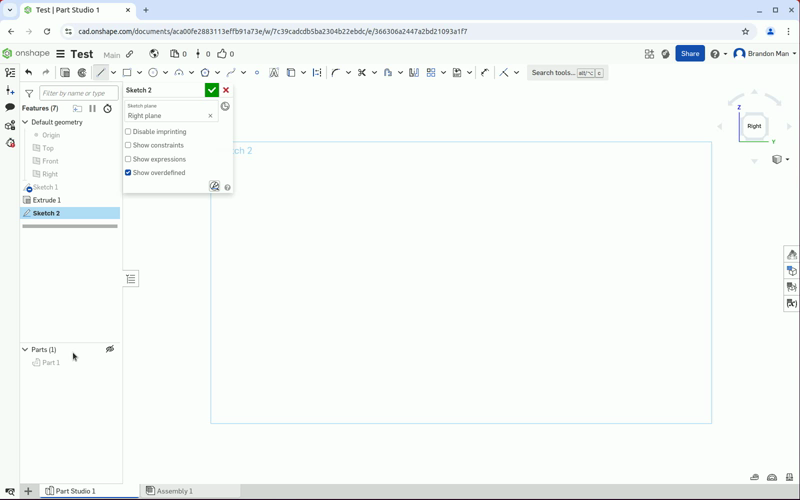
mouse_move(358, 324)
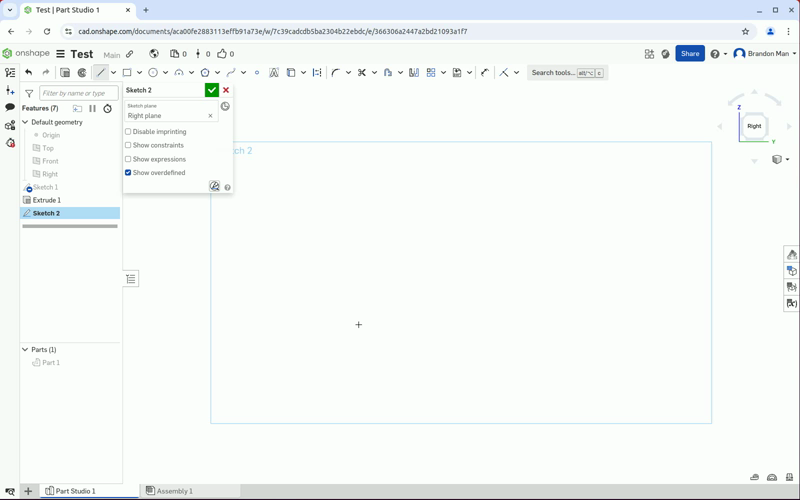
click(358, 324)
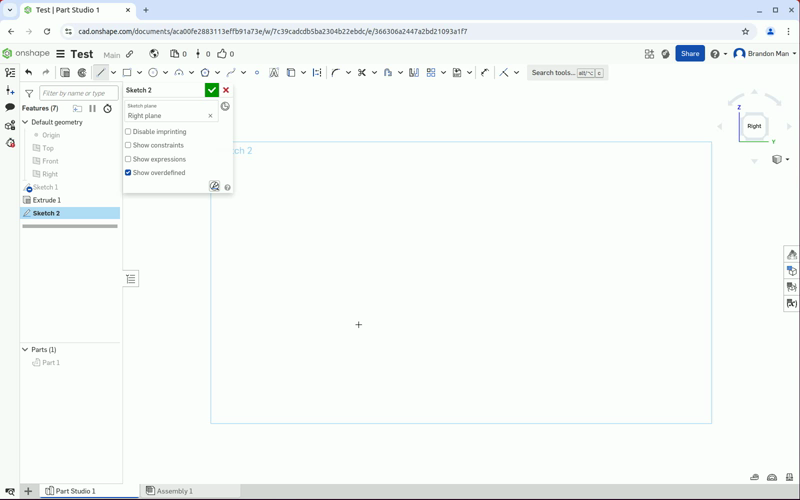
key_up(shift)
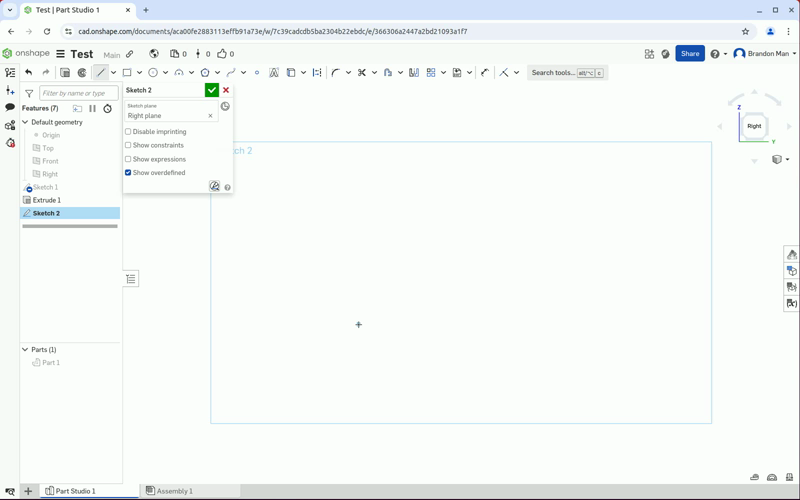
key_down(shift)
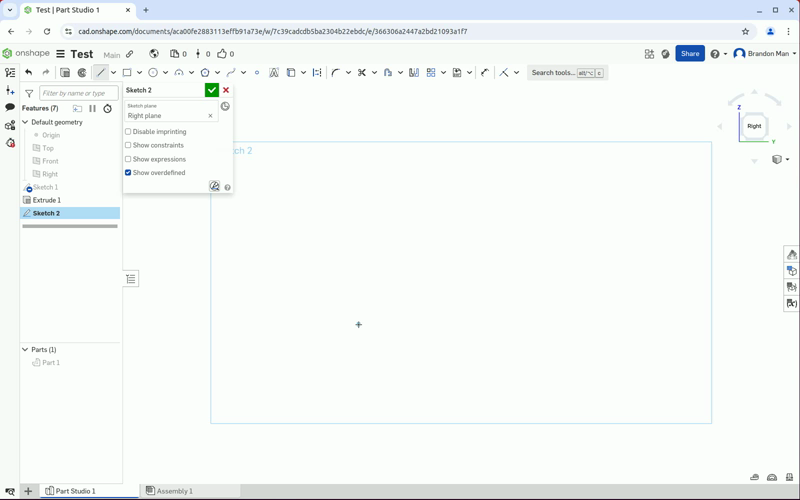
mouse_move(572, 324)
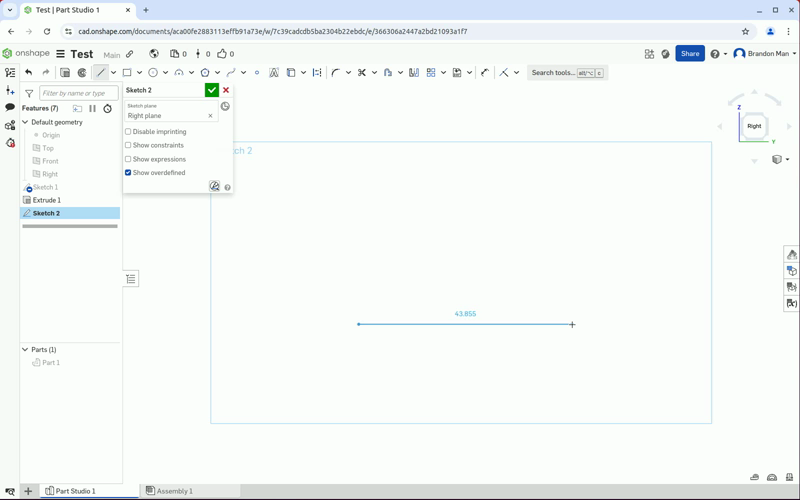
click(572, 324)
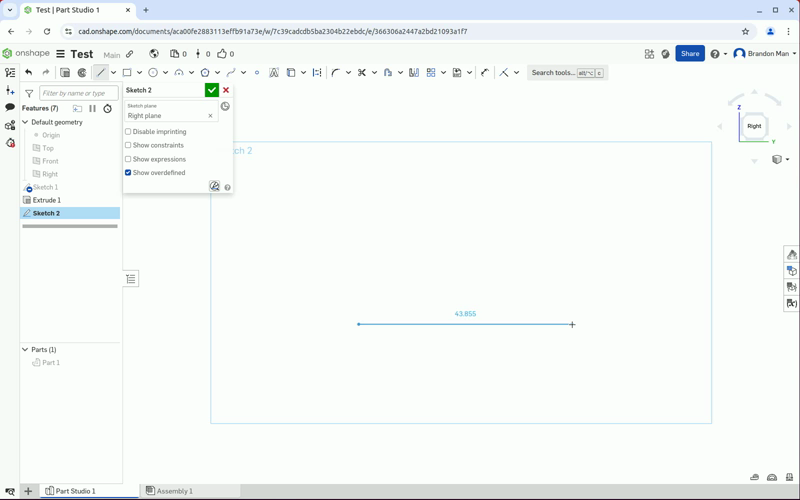
key_up(shift)
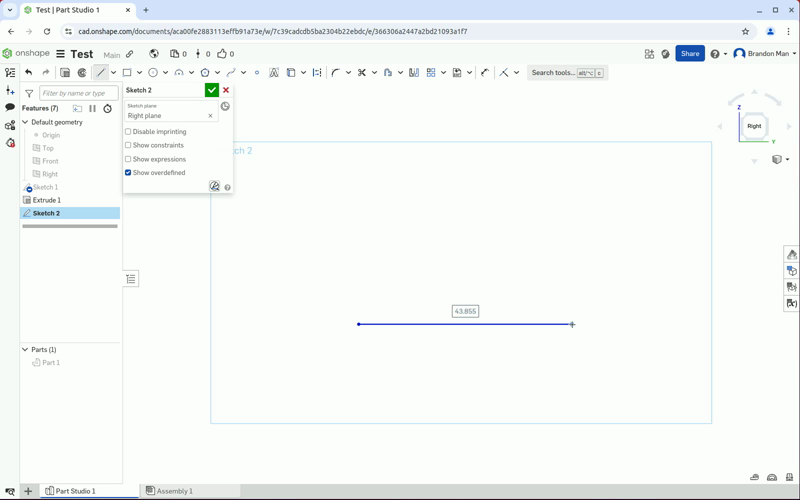
key_down(shift)
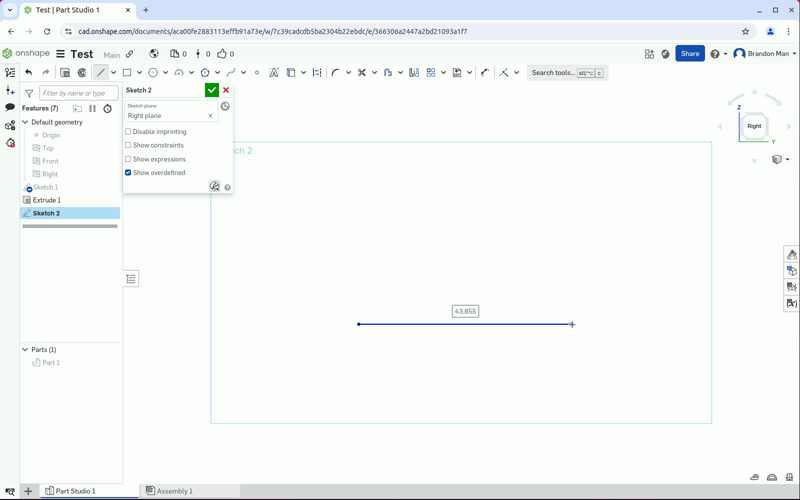
mouse_move(572, 245)
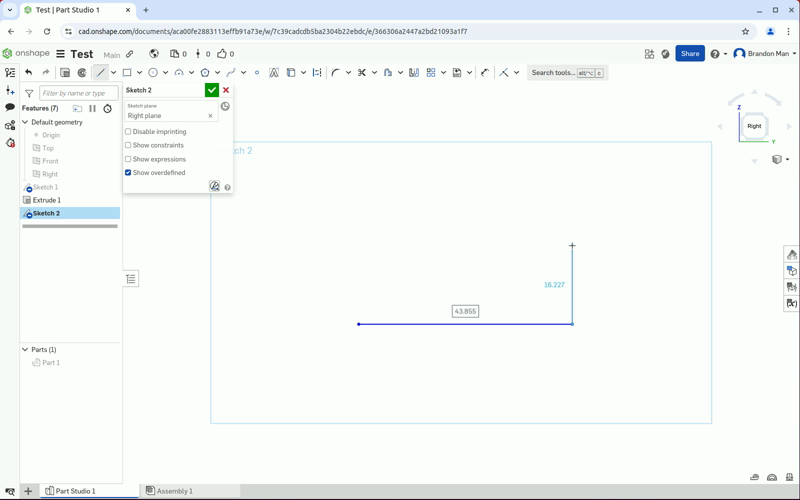
click(572, 245)
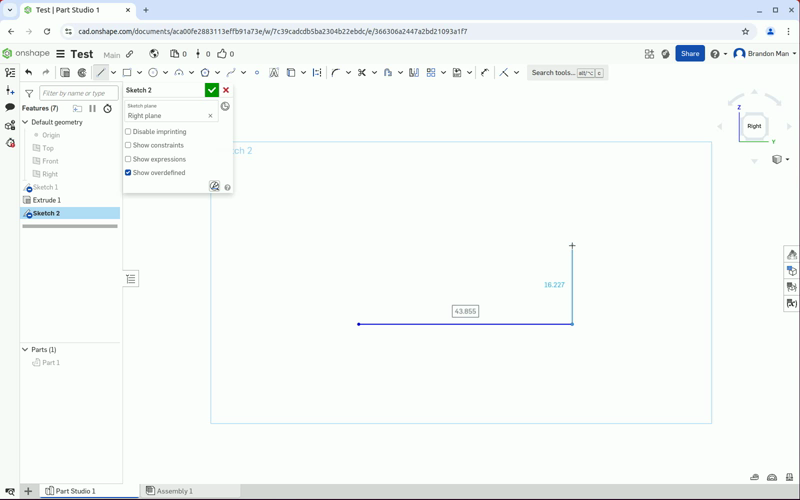
key_up(shift)
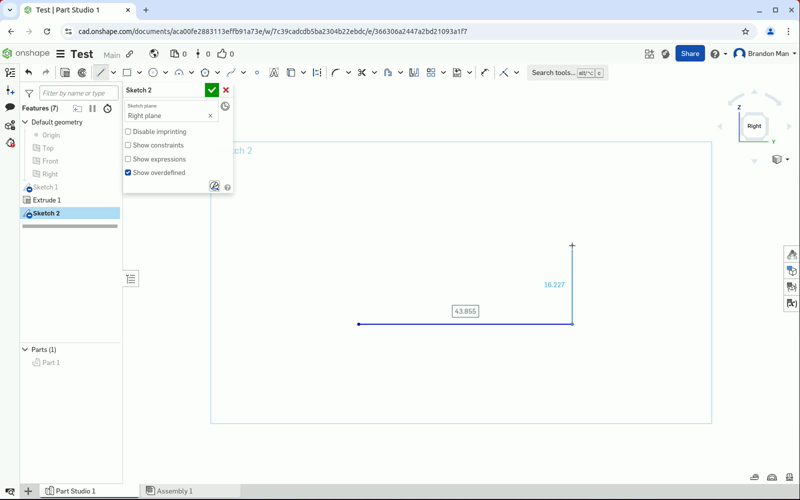
key_down(shift)
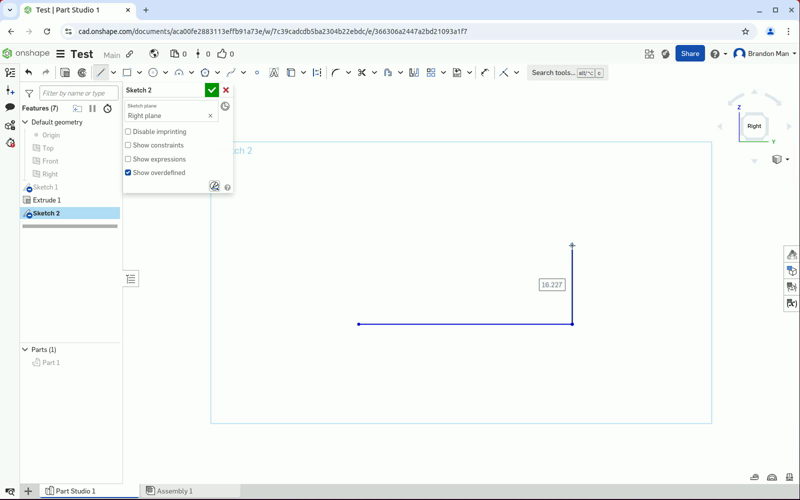
mouse_move(358, 245)
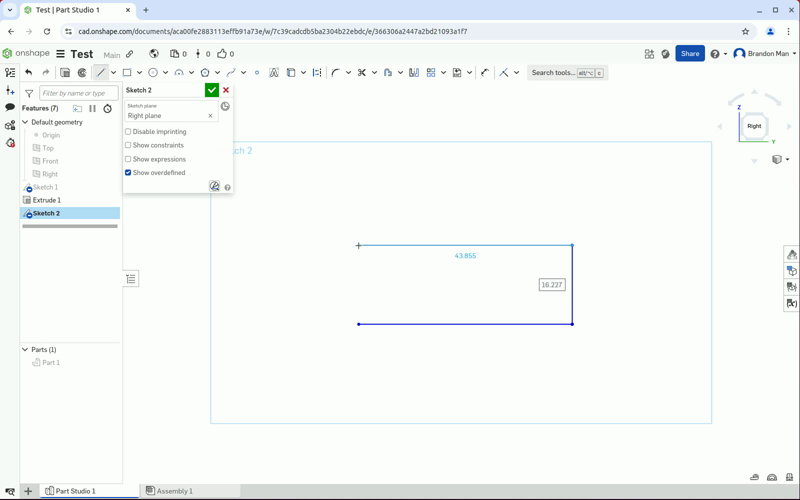
click(358, 245)
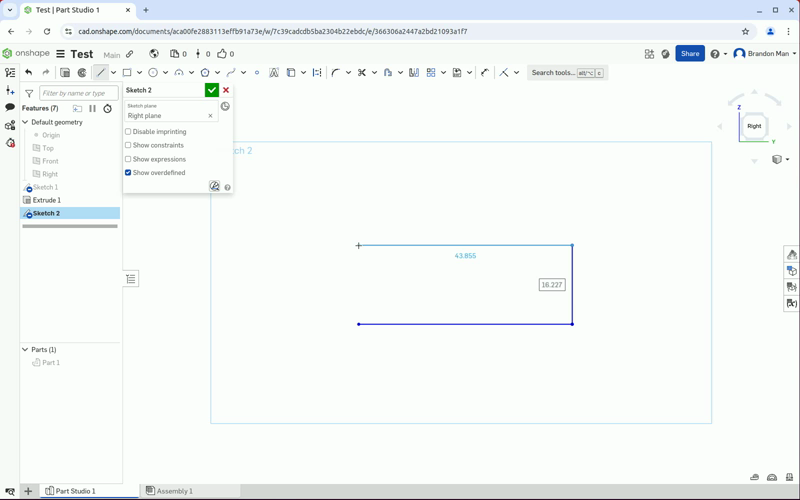
key_up(shift)
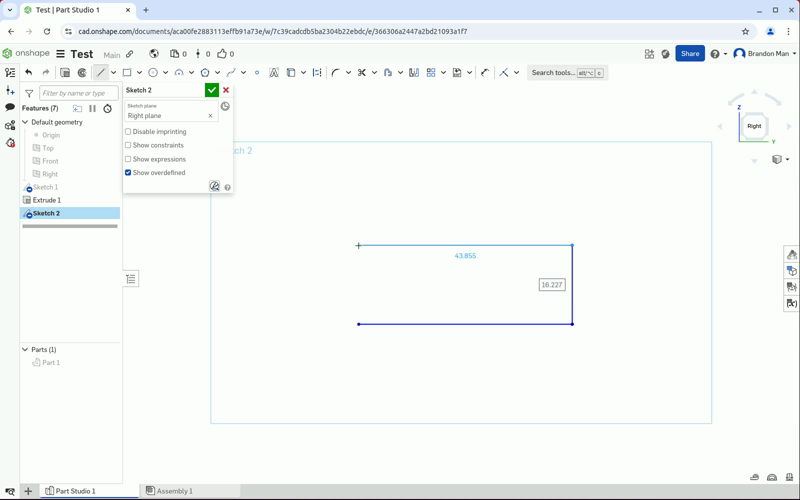
key_down(shift)
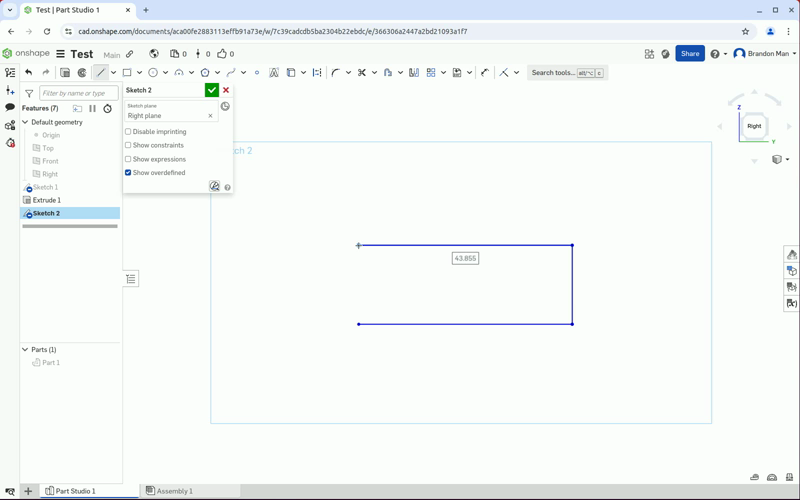
mouse_move(358, 324)
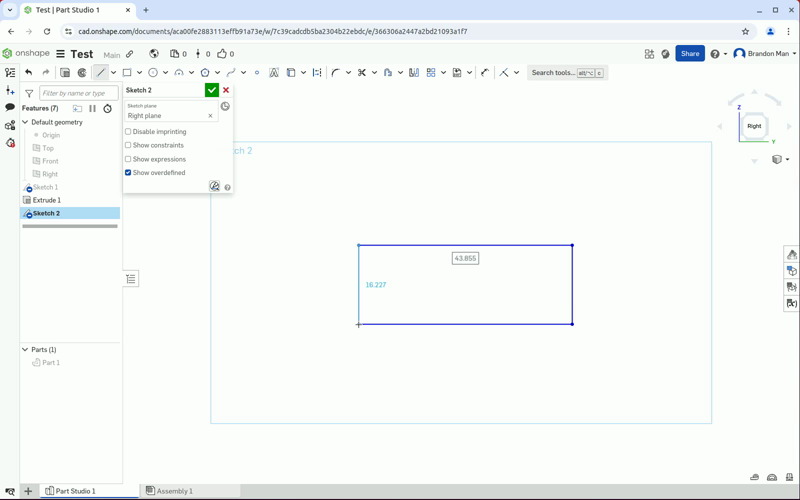
key_up(shift)
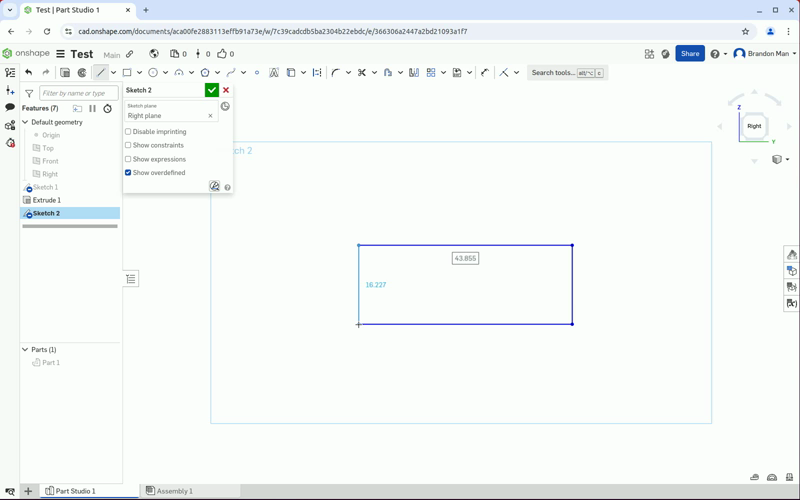
click(358, 324)
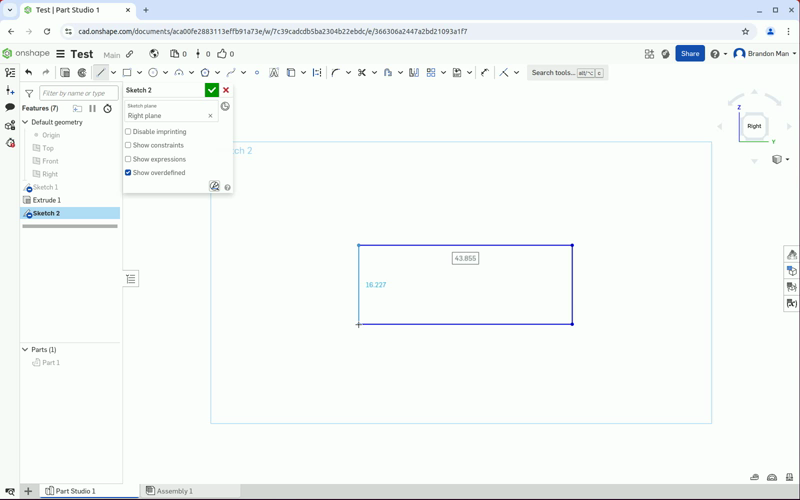
key(esc)
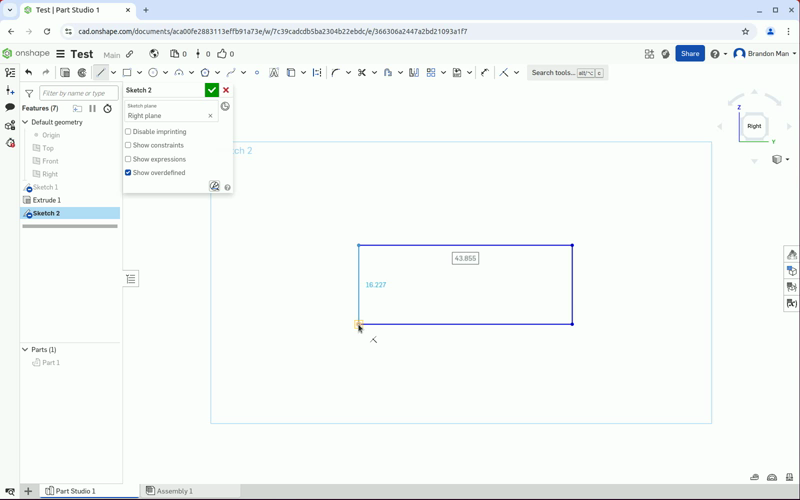
key(l)
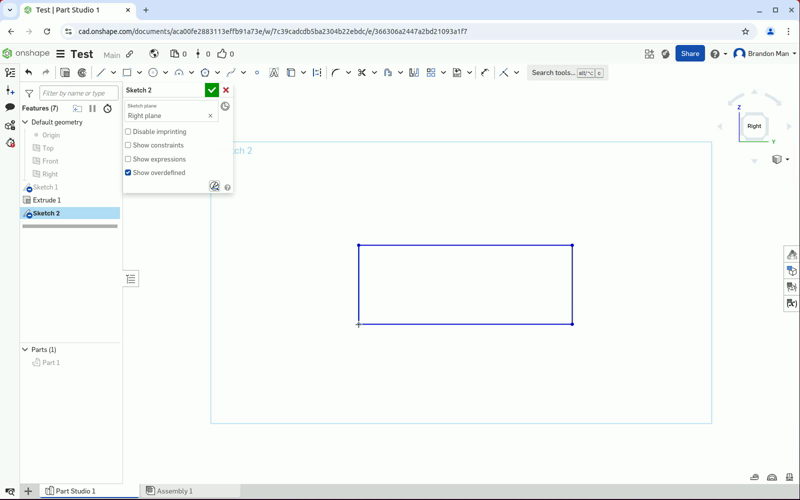
key_down(shift)
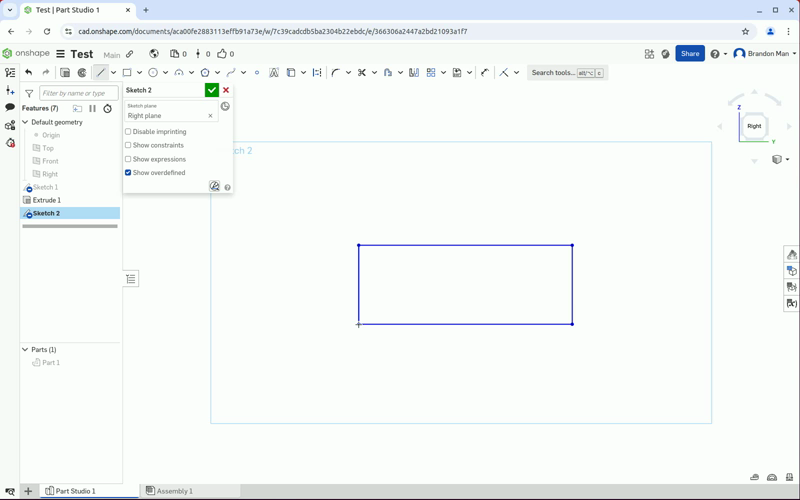
mouse_move(367, 315)
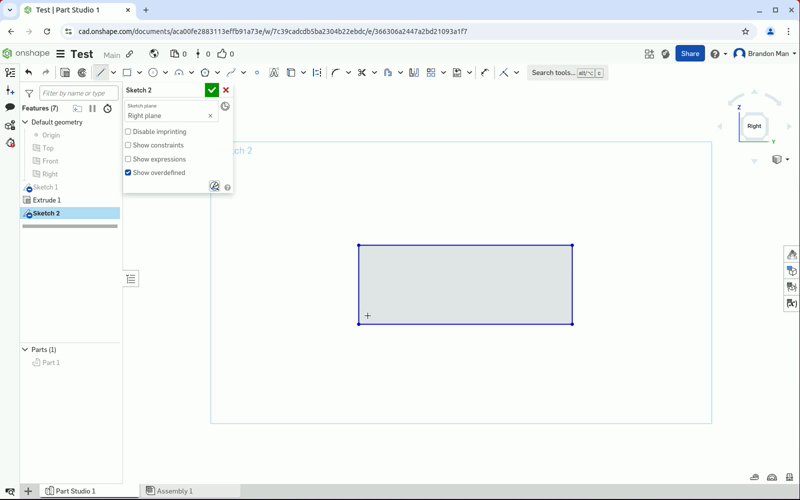
click(367, 315)
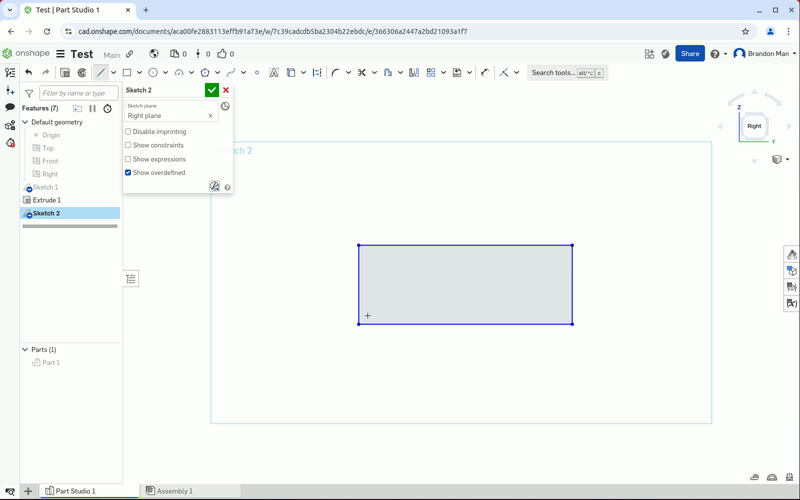
key_up(shift)
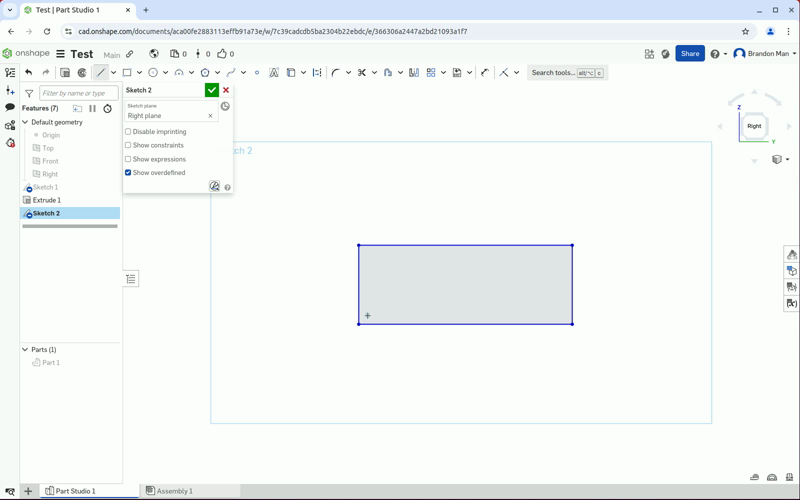
key_down(shift)
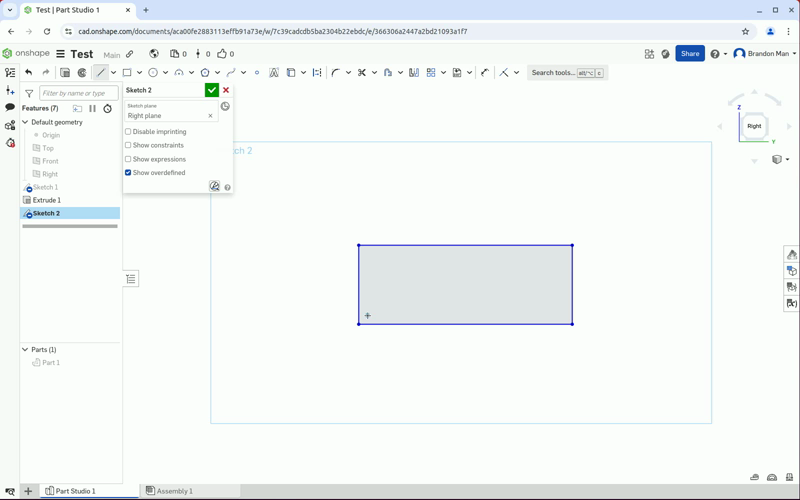
mouse_move(563, 315)
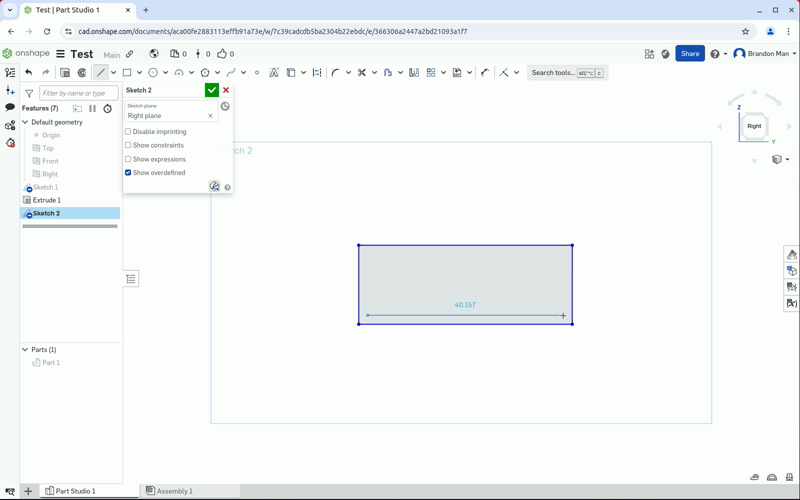
click(563, 315)
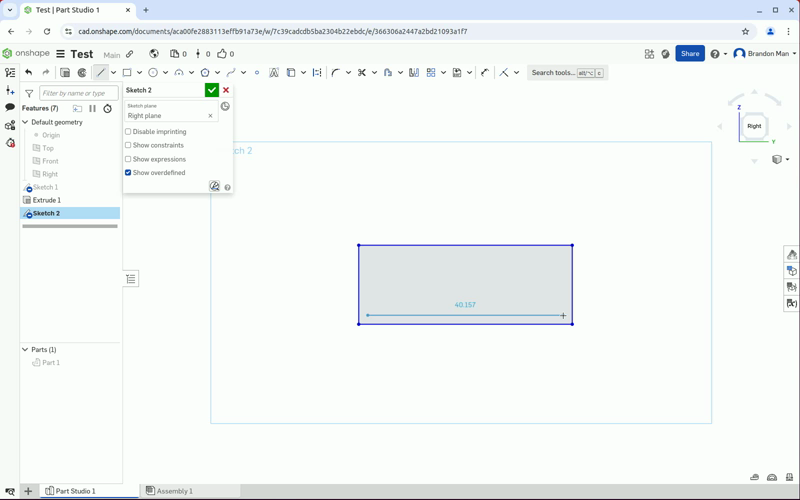
key_up(shift)
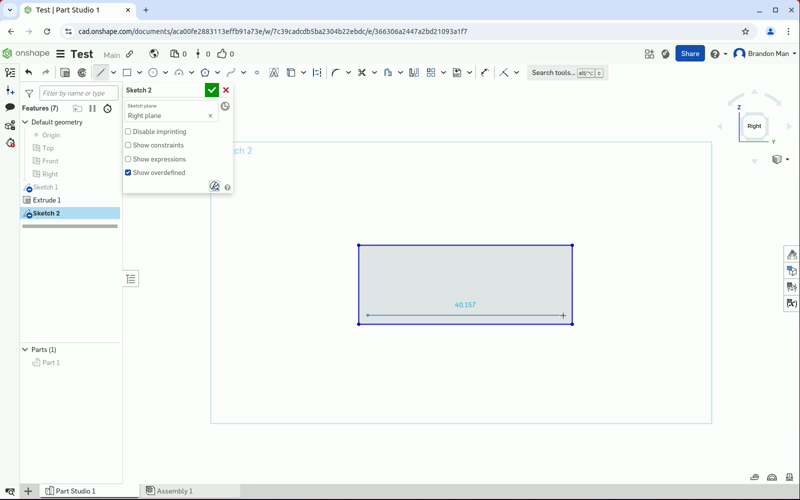
key_down(shift)
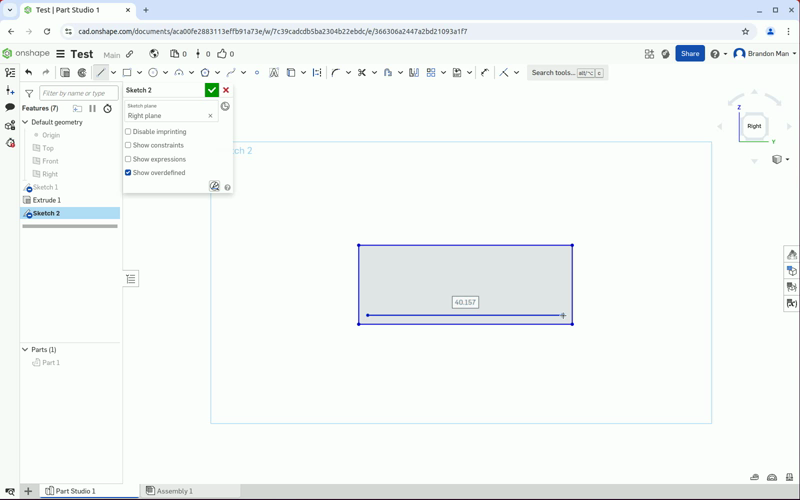
mouse_move(563, 252)
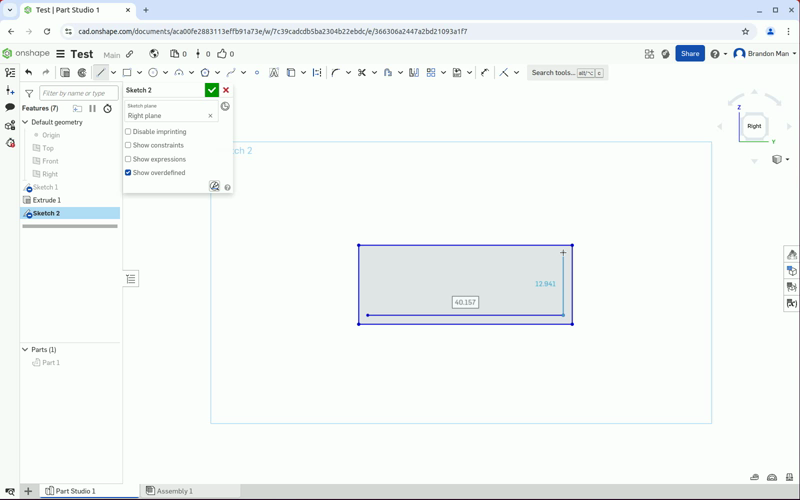
click(563, 252)
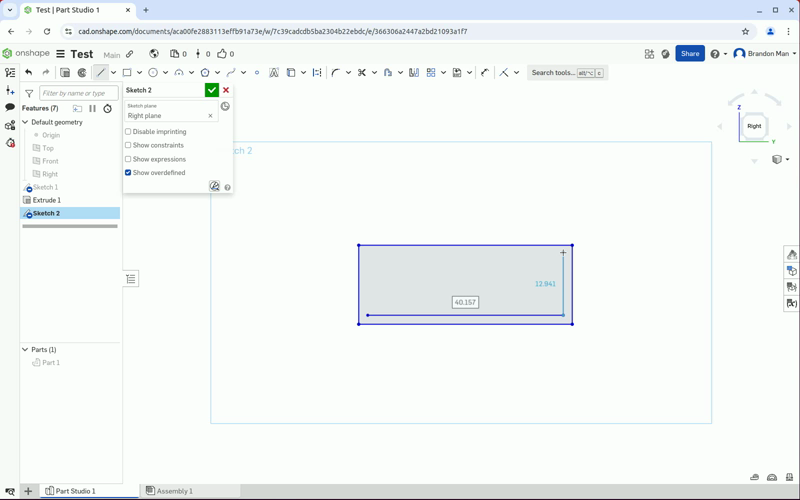
key_up(shift)
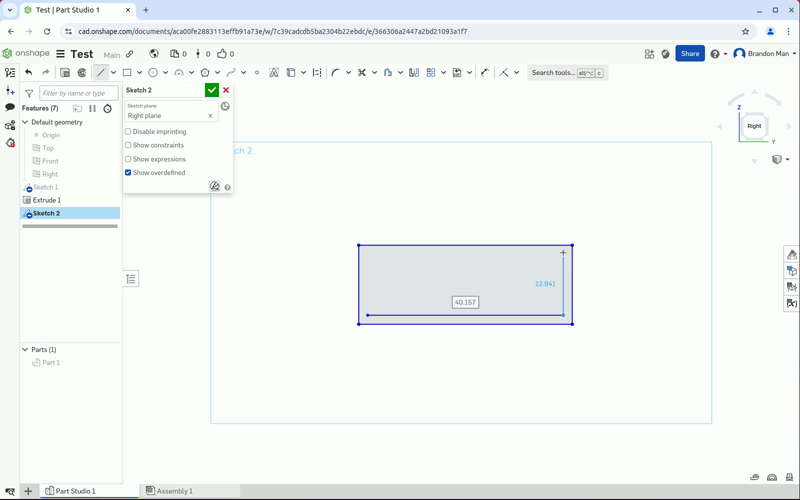
key_down(shift)
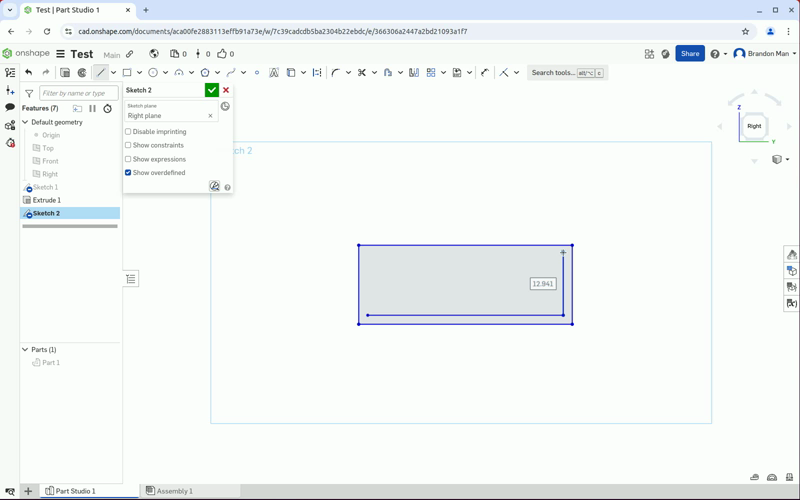
mouse_move(367, 252)
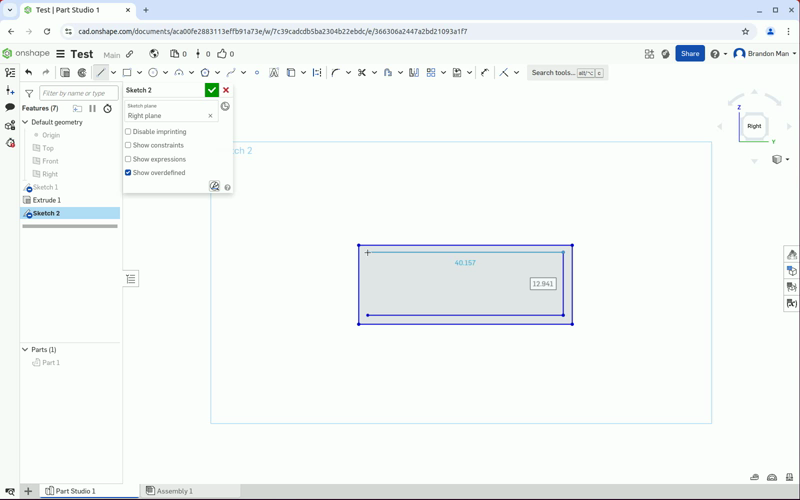
click(367, 252)
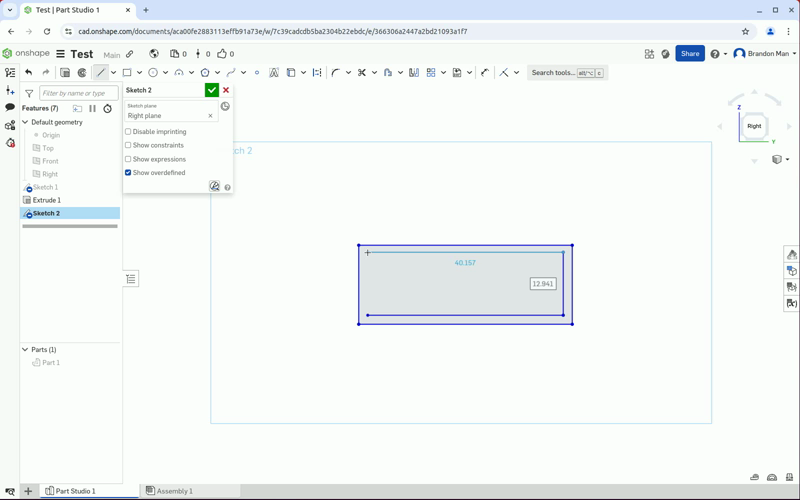
key_up(shift)
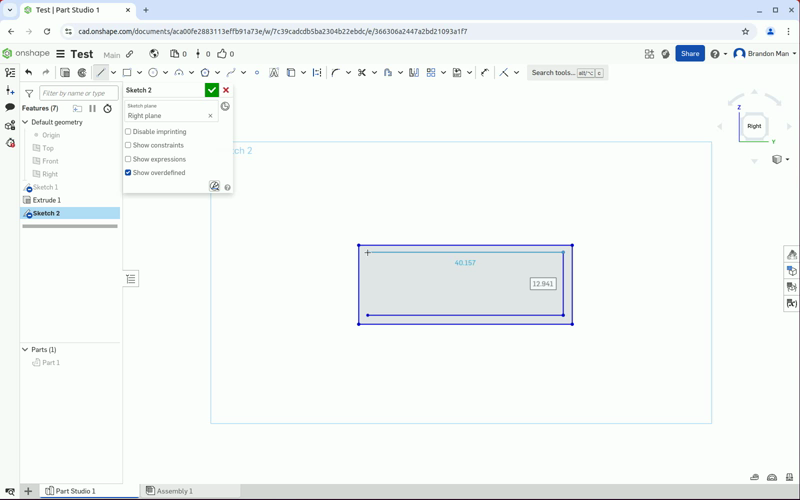
key_down(shift)
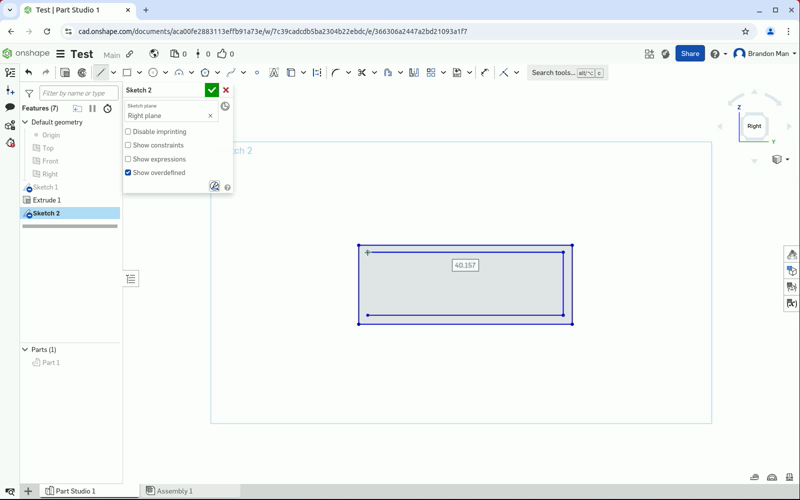
mouse_move(367, 315)
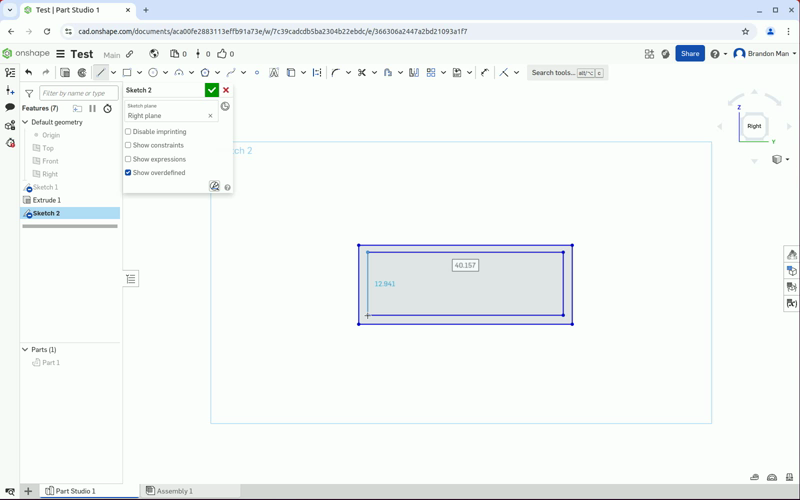
key_up(shift)
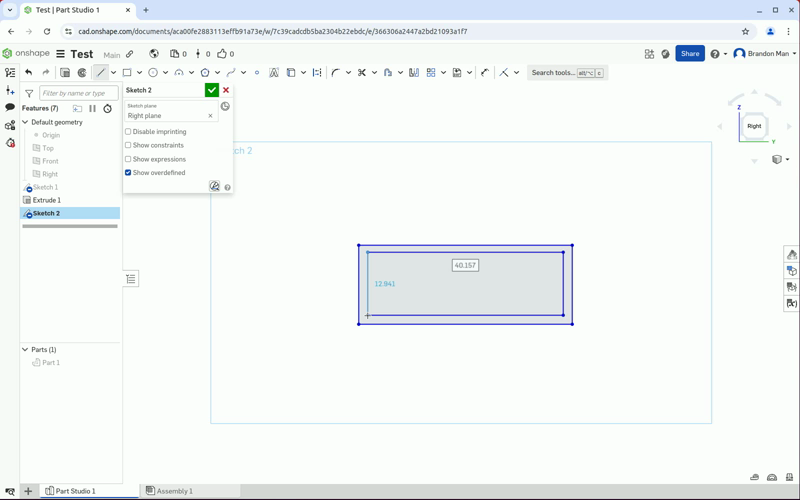
click(367, 315)
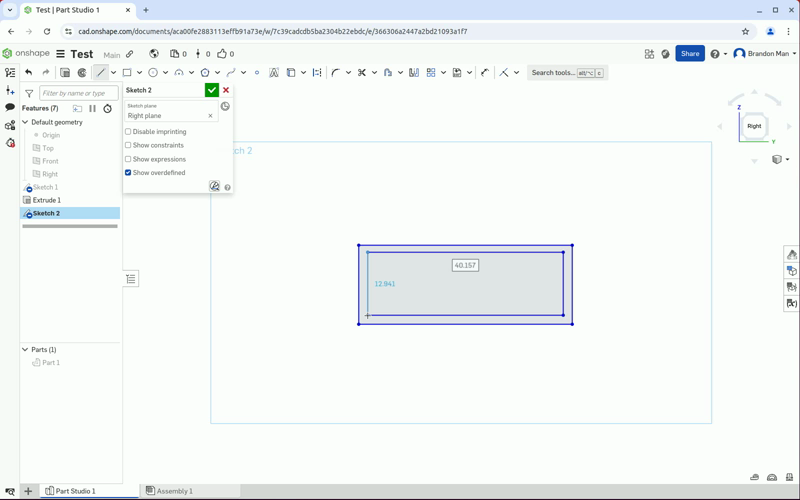
key(esc)
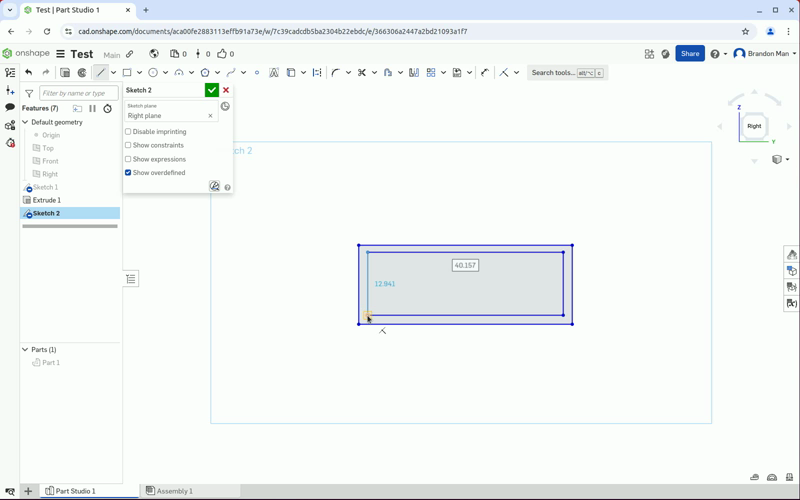
mouse_move(381, 319)
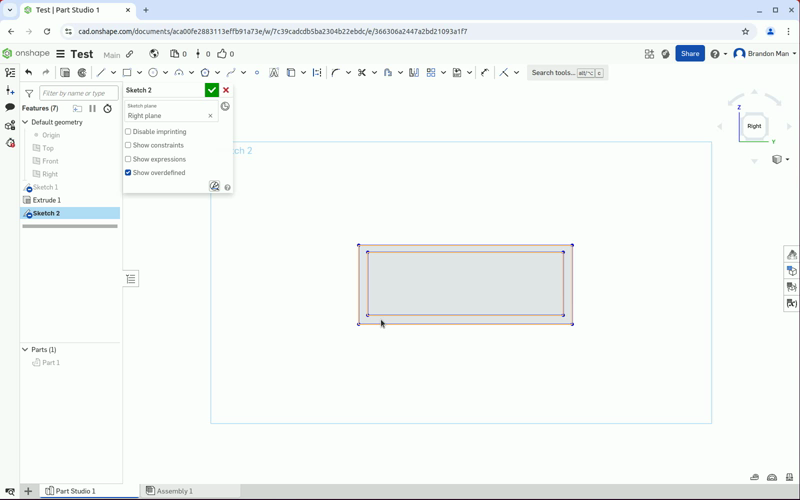
click(381, 319)
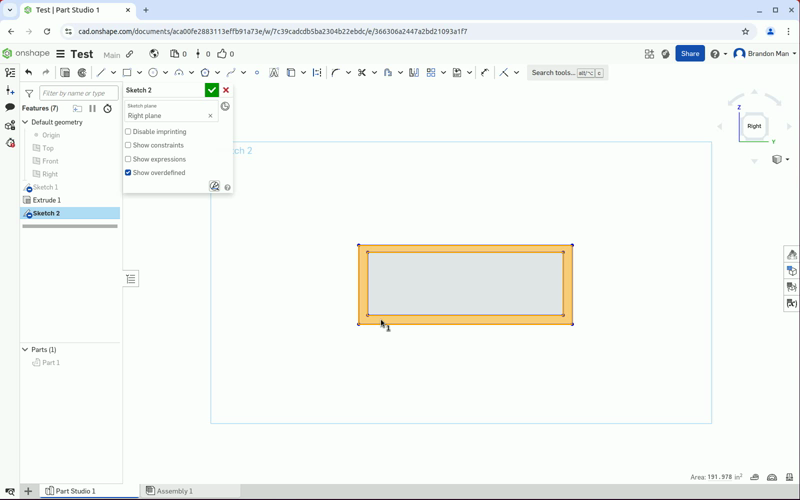
mouse_move(73, 352)
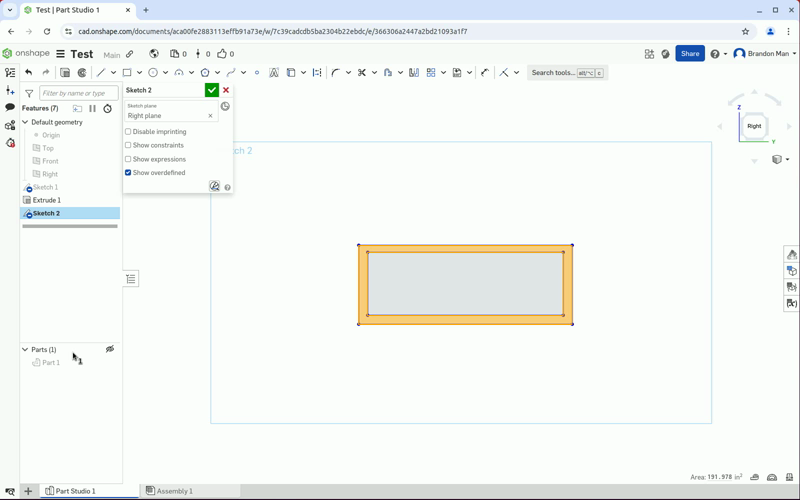
key(shift+y)
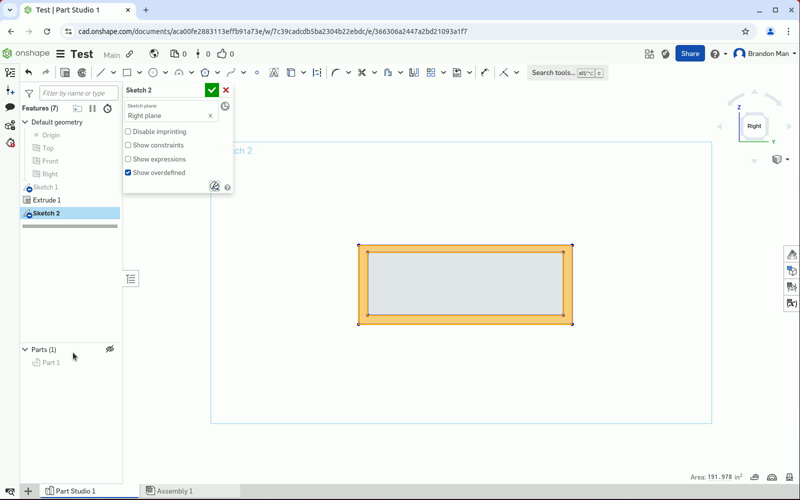
key(shift+e)
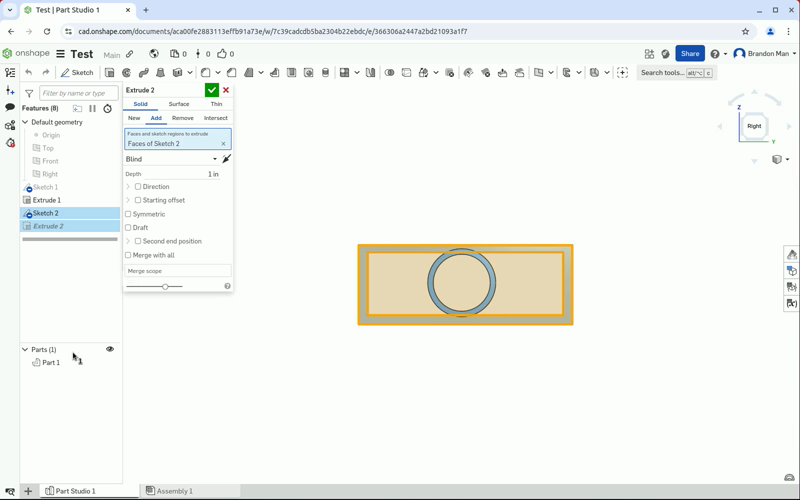
mouse_move(143, 106)
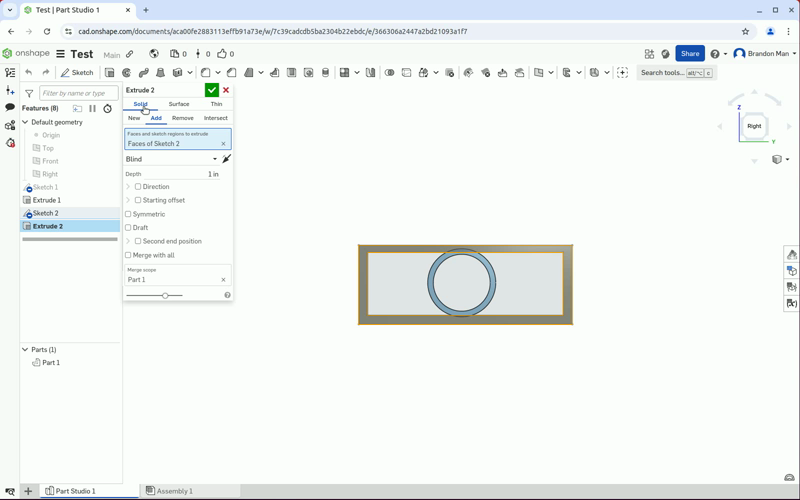
click(143, 106)
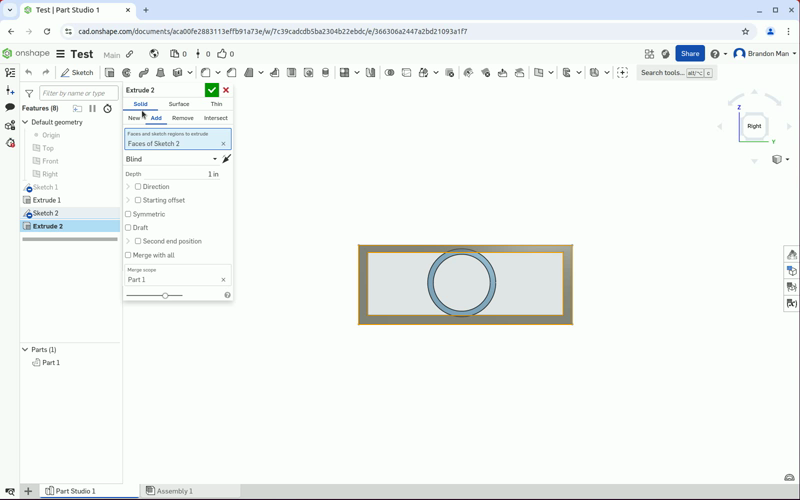
mouse_move(137, 120)
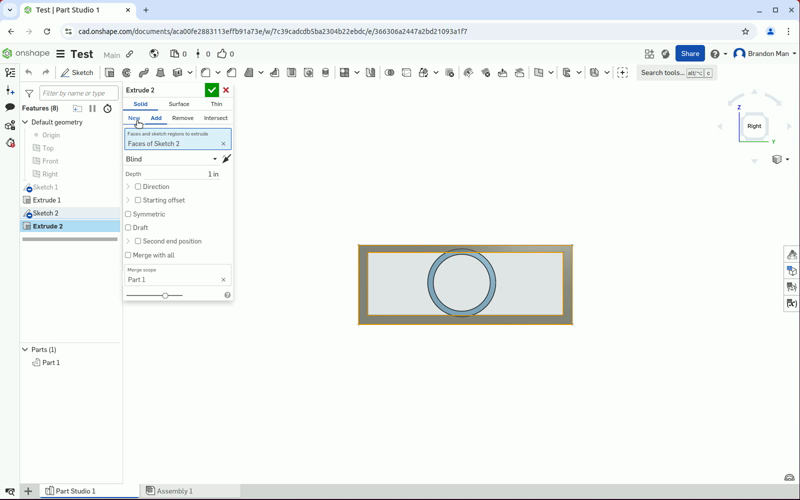
click(137, 120)
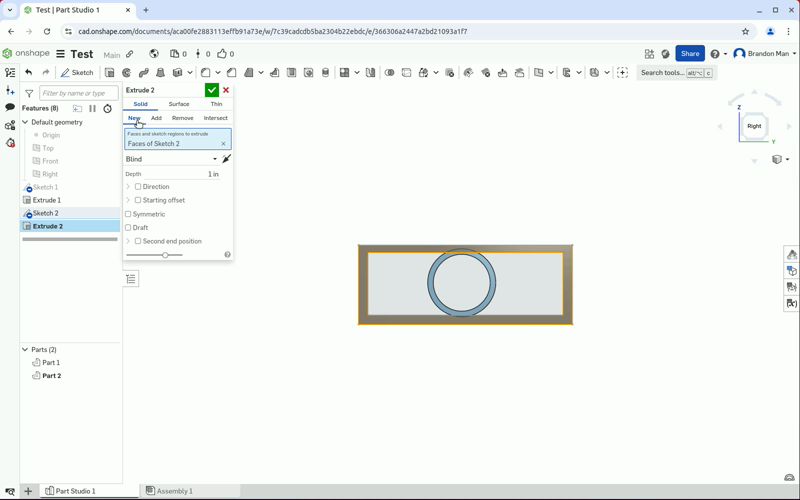
key(tab, 4)
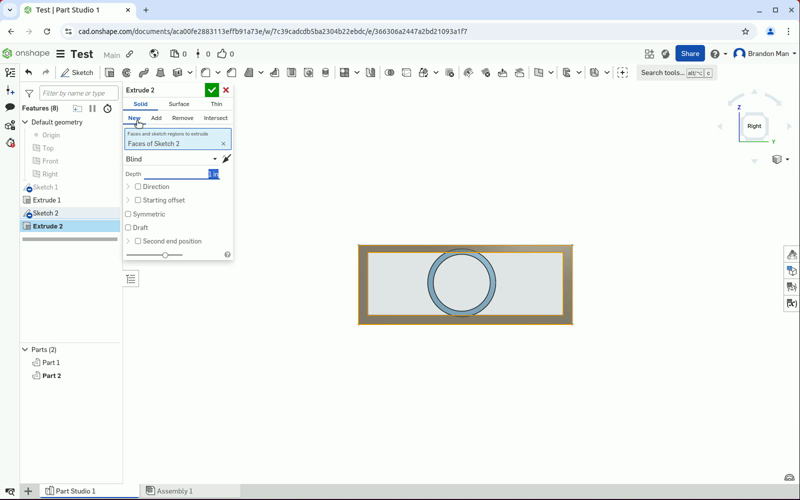
text(7.462)
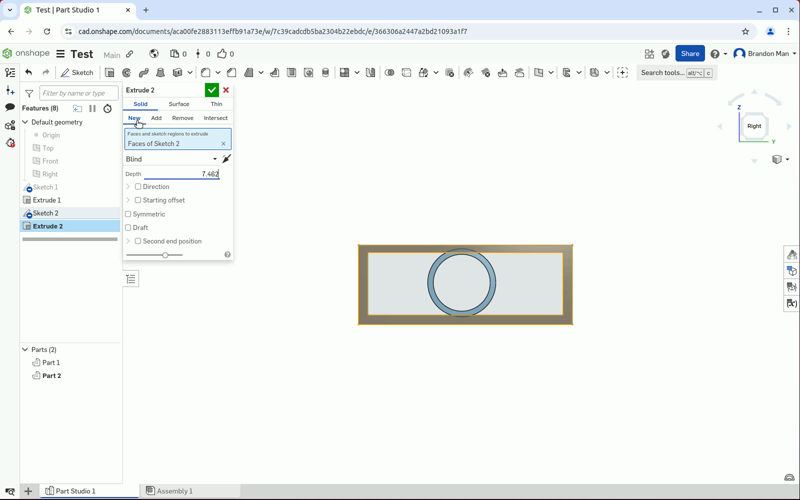
key(enter)
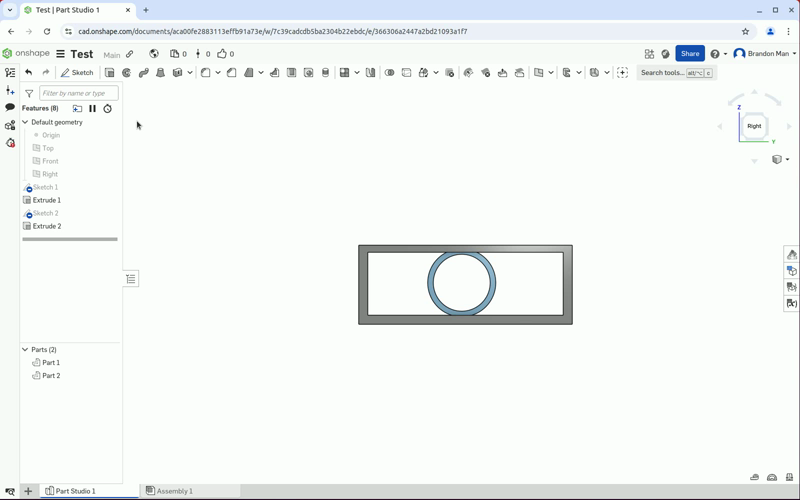
key(shift+h)
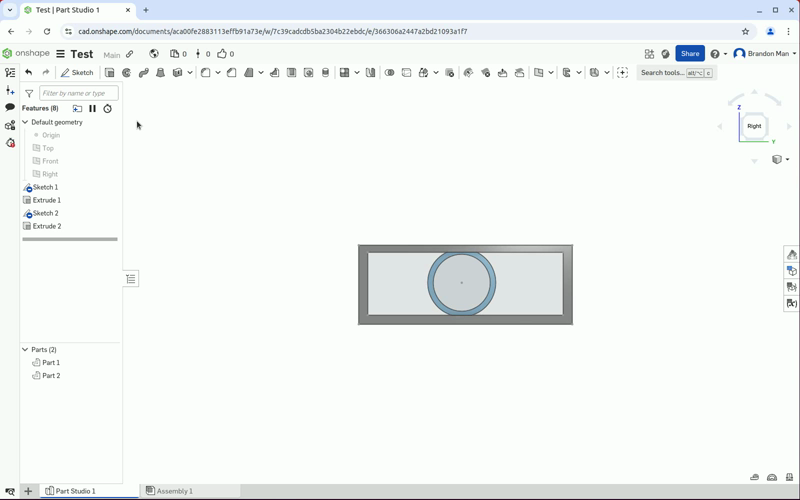
key(shift+h)
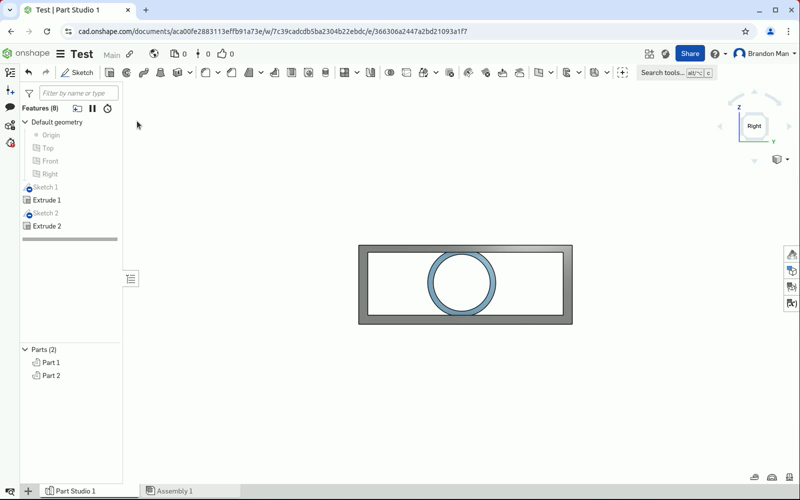
mouse_move(73, 189)
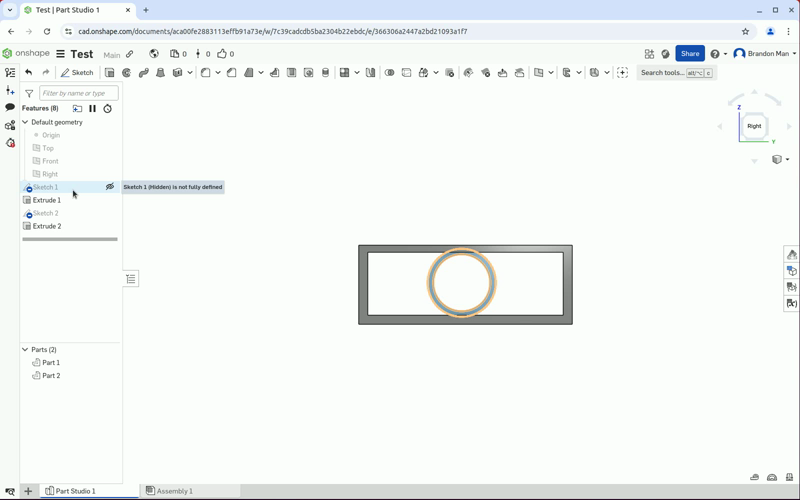
click(73, 189)
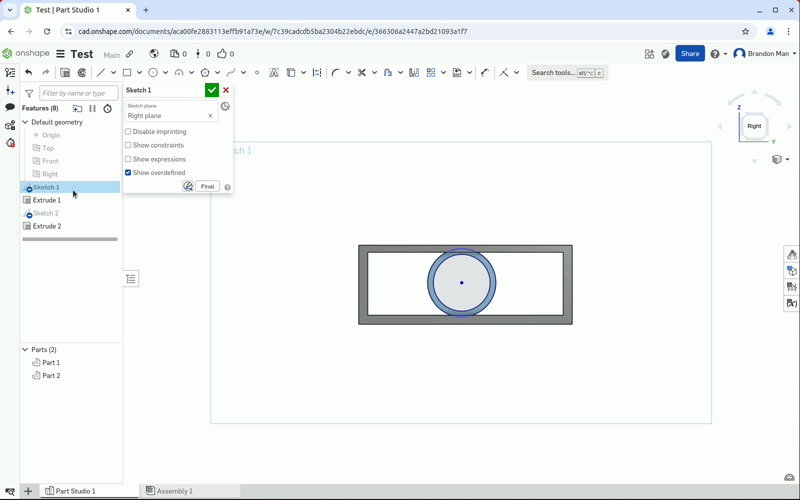
mouse_move(229, 92)
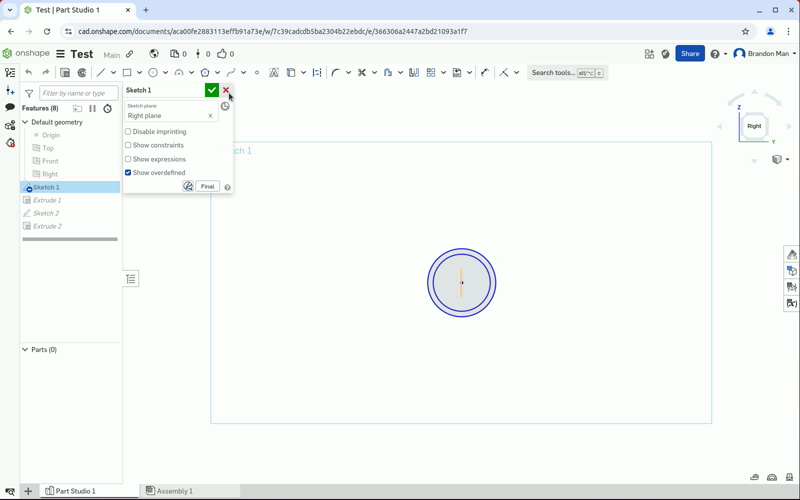
click(229, 92)
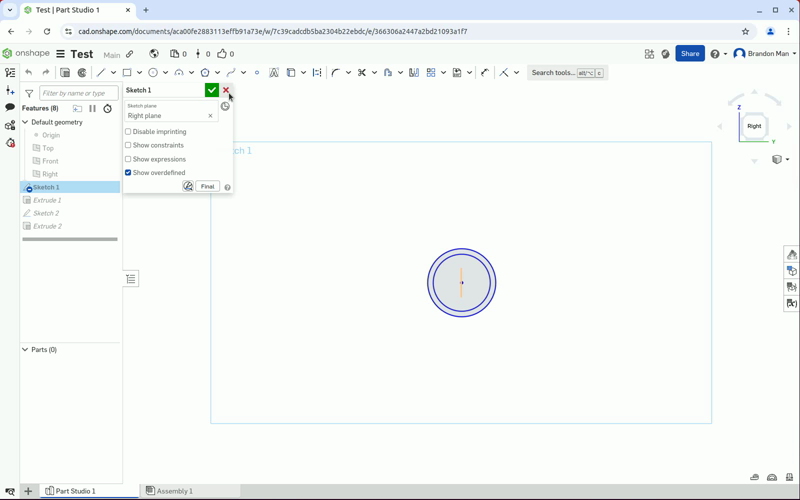
key(shift+s)
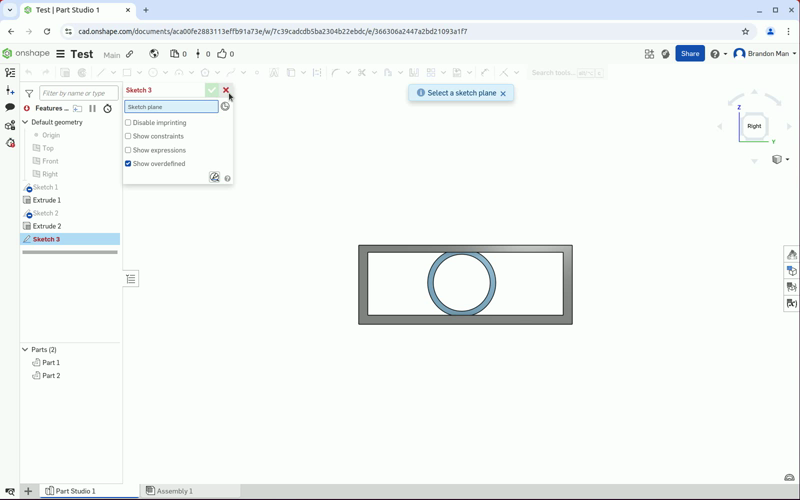
mouse_move(73, 176)
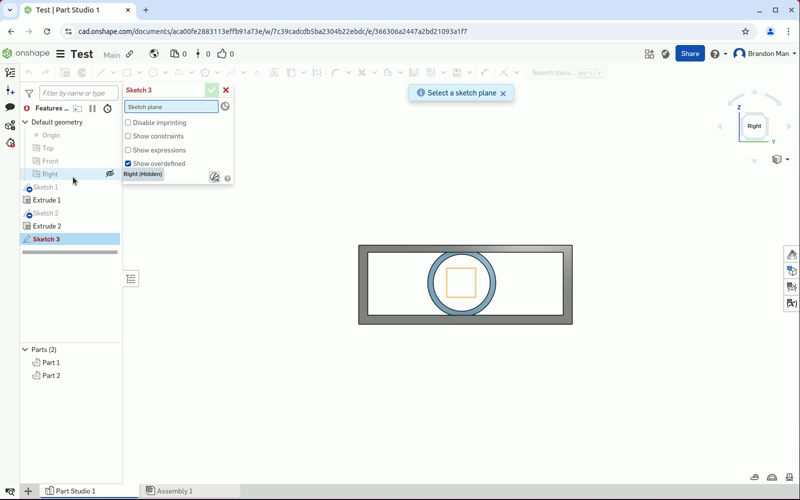
click(73, 176)
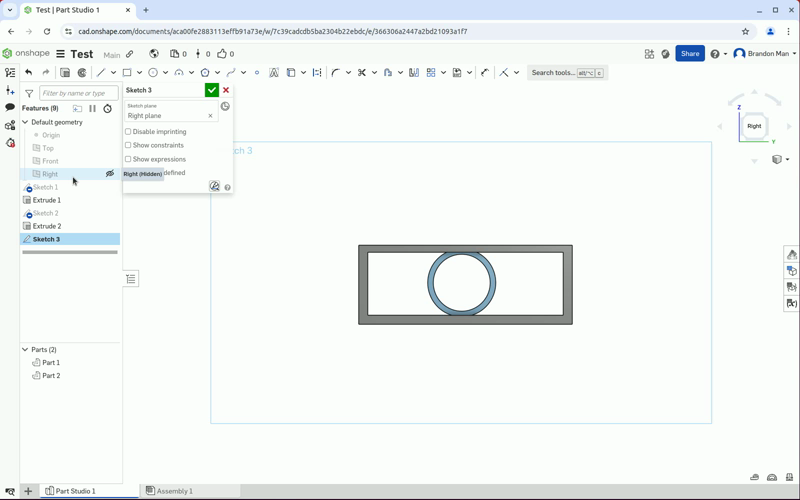
mouse_move(73, 352)
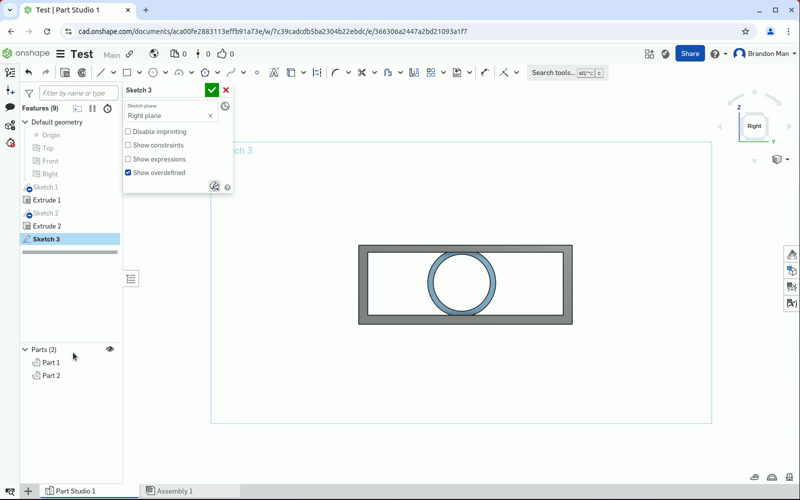
key(y)
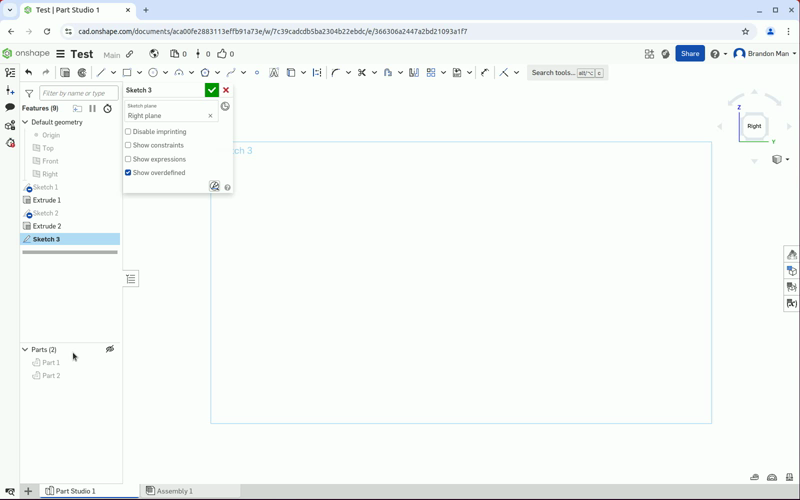
key(l)
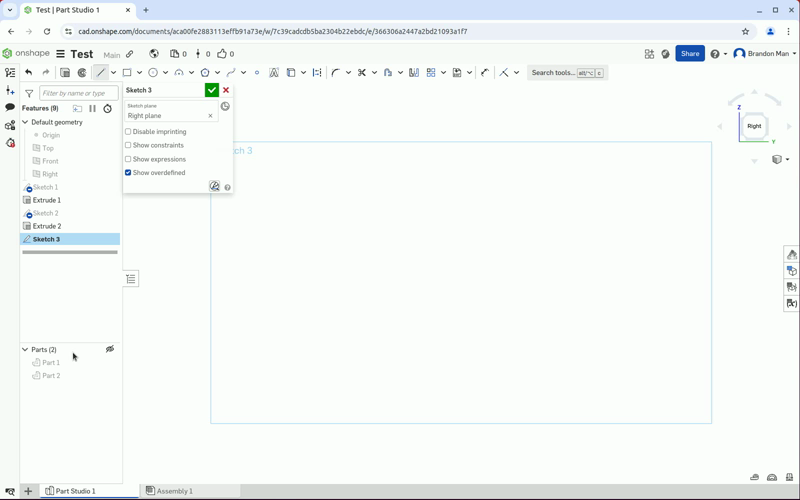
key_down(shift)
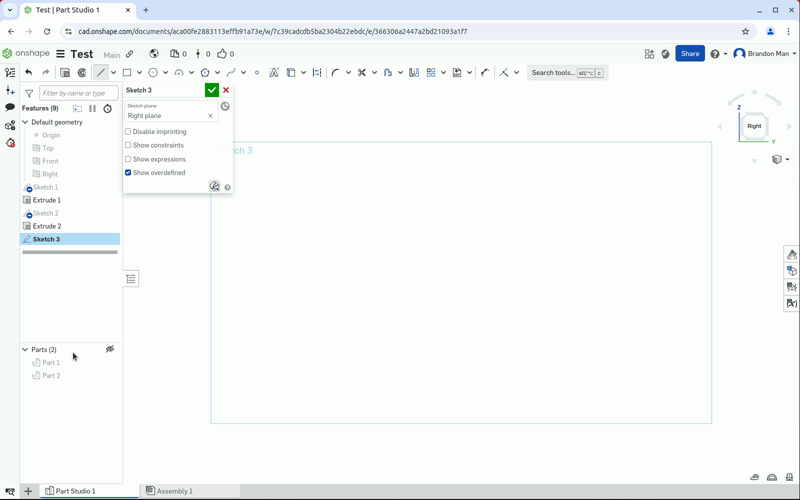
mouse_move(368, 314)
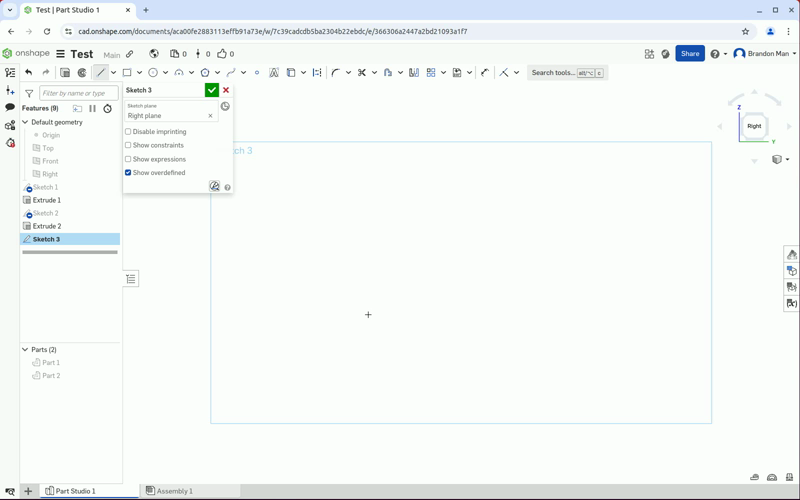
click(368, 314)
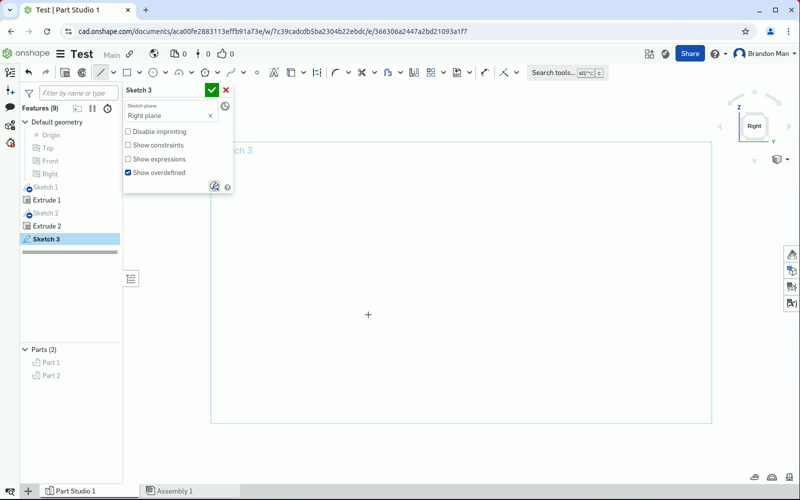
key_up(shift)
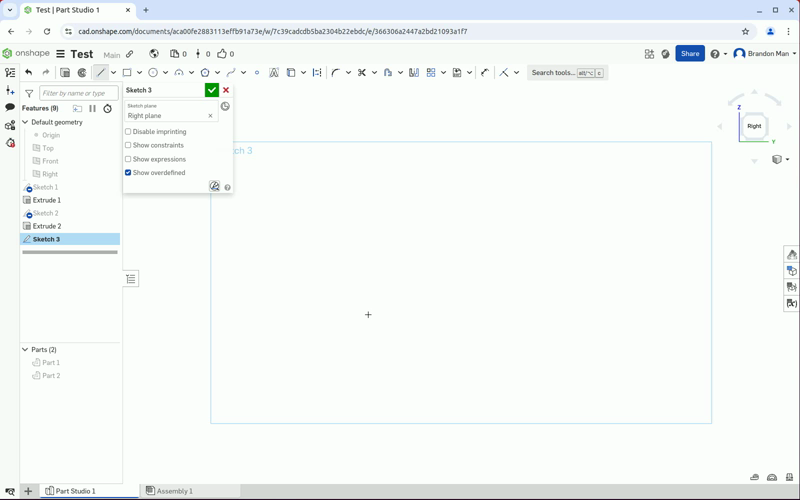
key_down(shift)
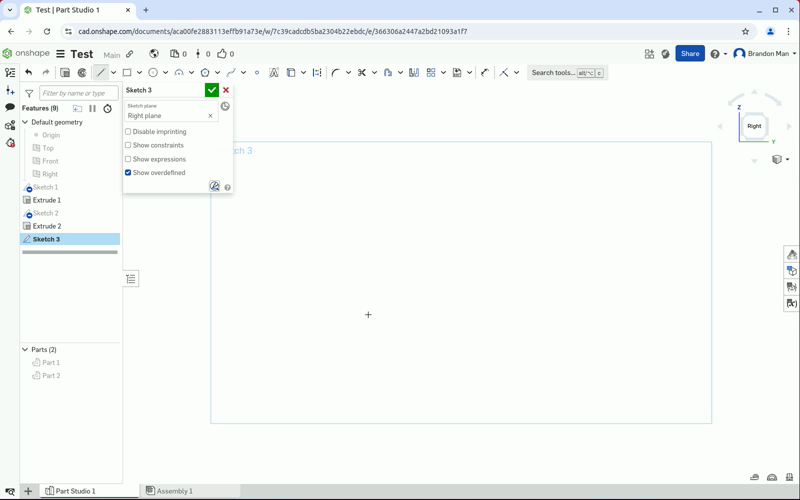
mouse_move(564, 314)
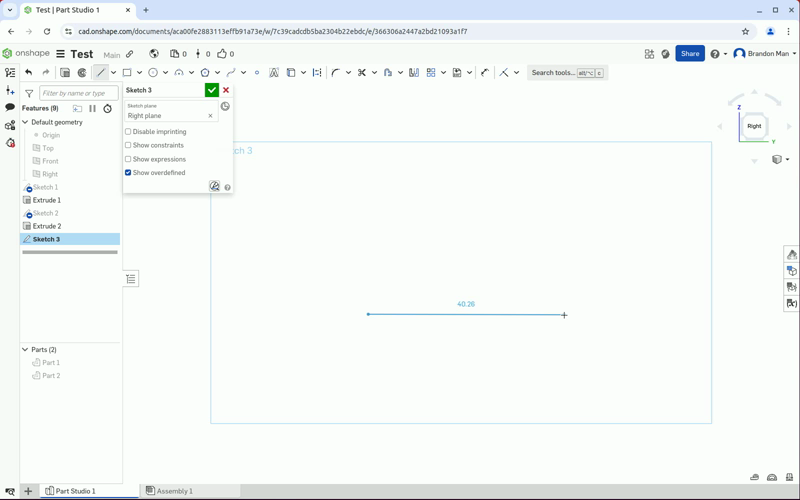
click(564, 314)
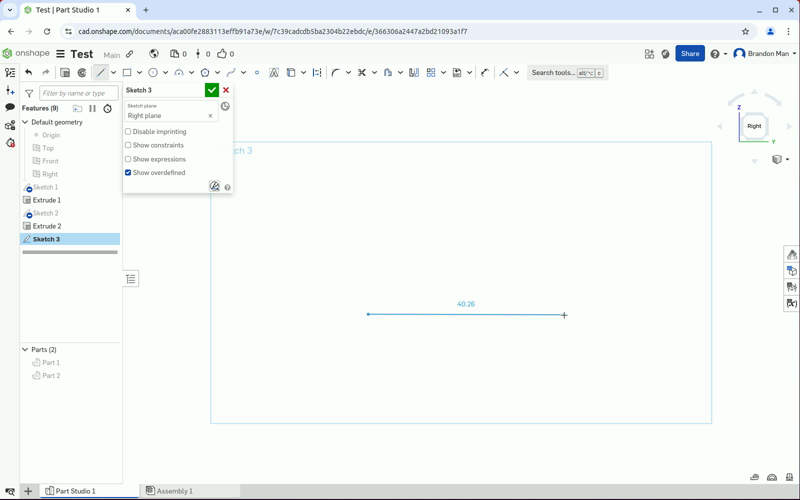
key_up(shift)
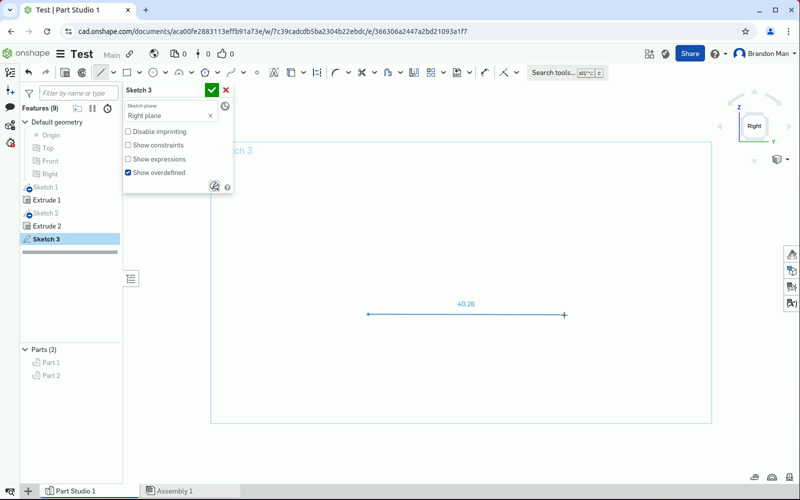
key_down(shift)
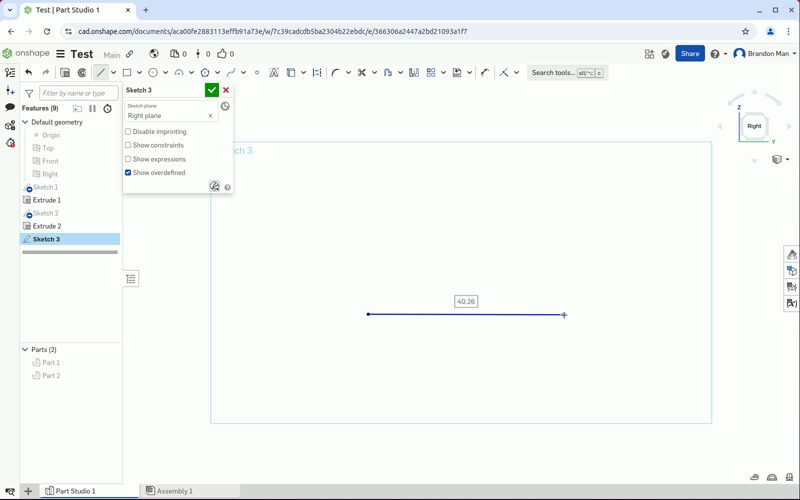
mouse_move(564, 250)
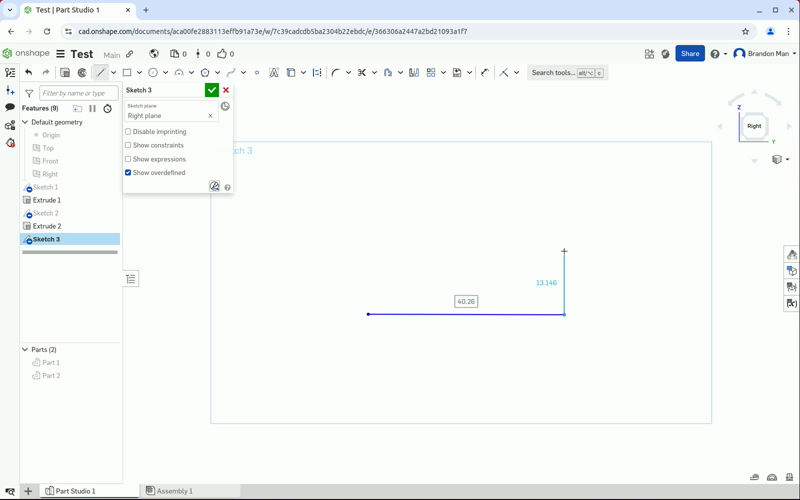
click(564, 250)
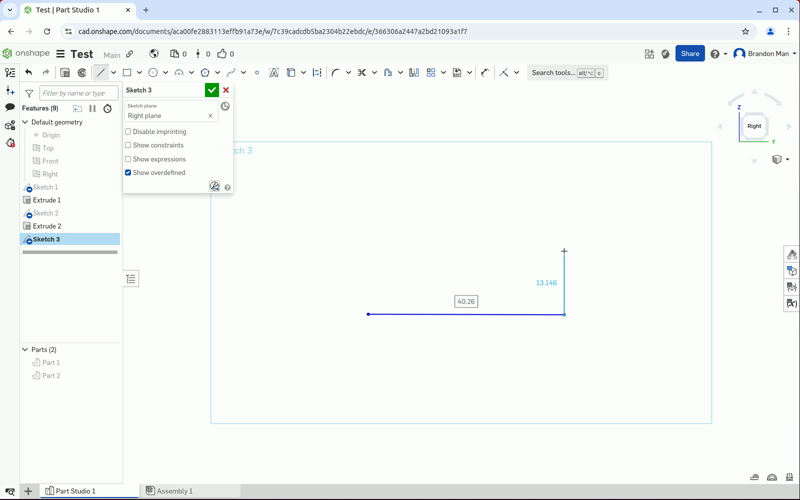
key_up(shift)
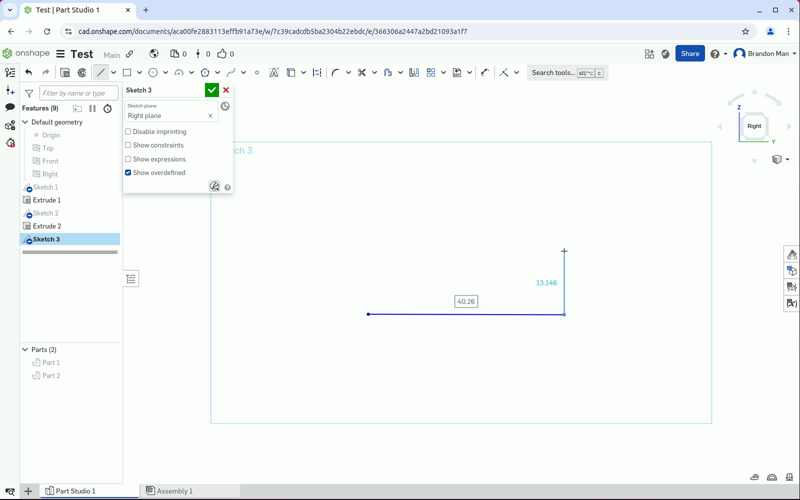
key_down(shift)
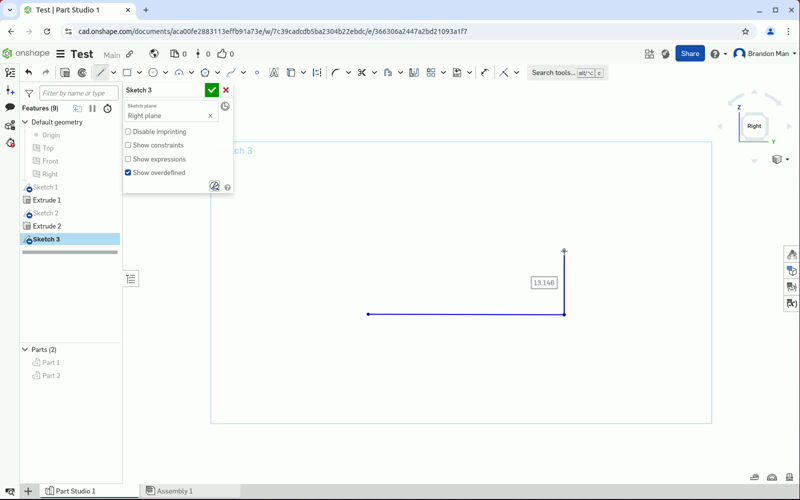
mouse_move(368, 250)
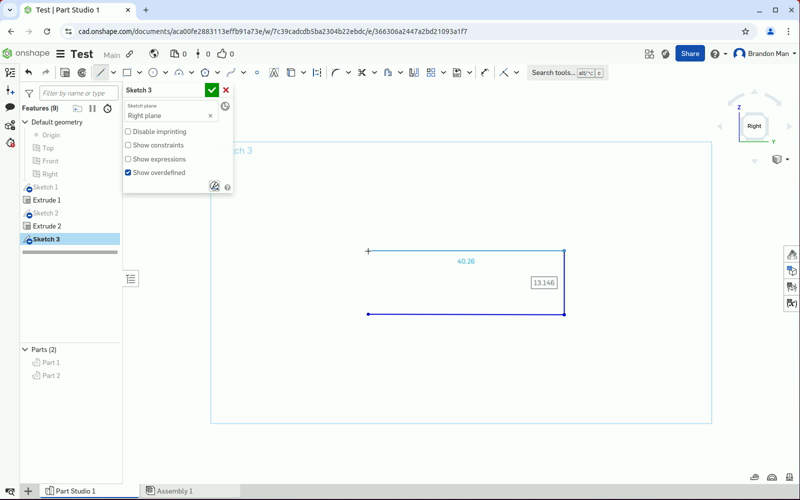
click(368, 250)
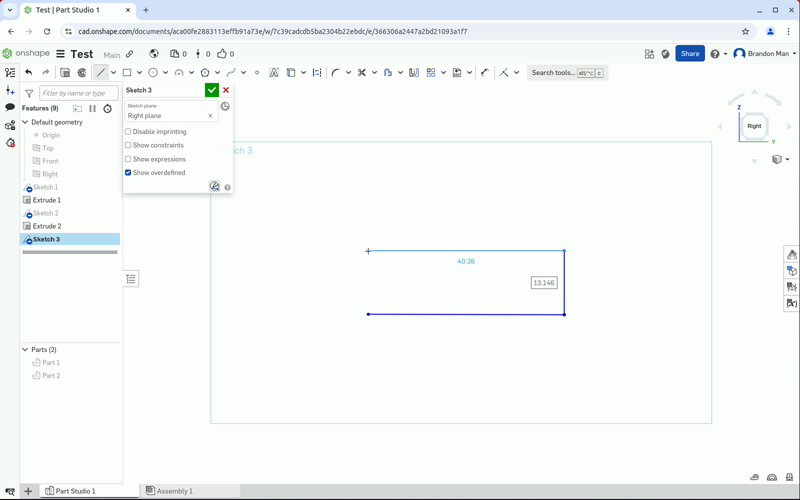
key_up(shift)
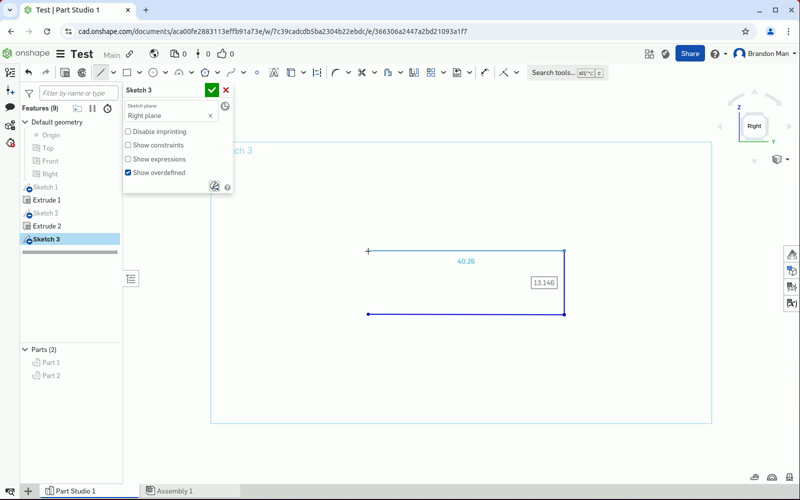
key_down(shift)
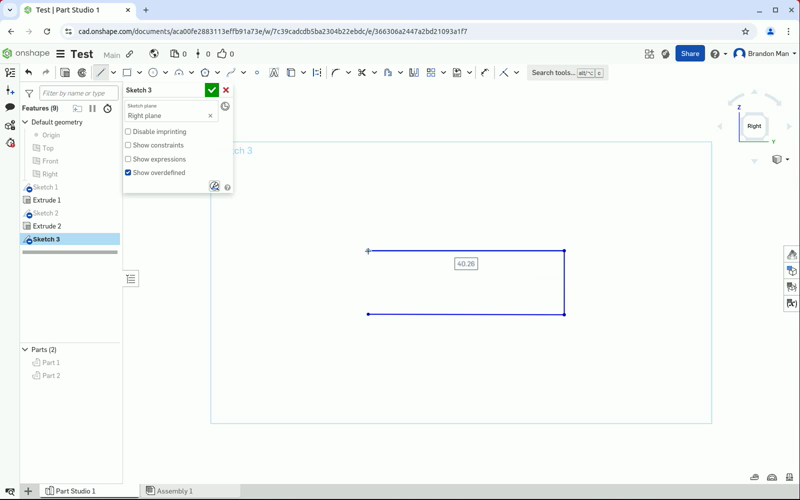
mouse_move(368, 314)
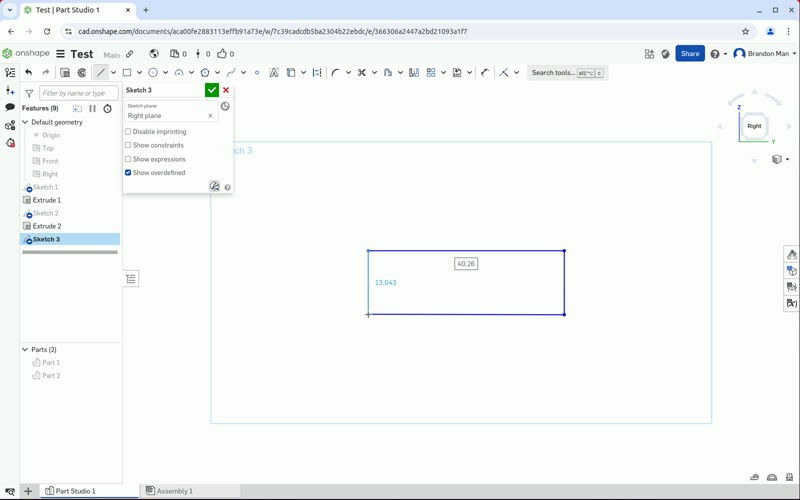
key_up(shift)
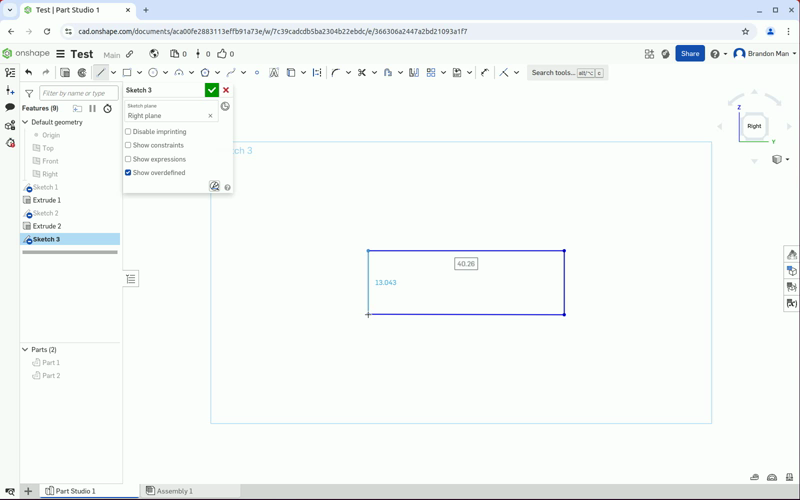
click(368, 314)
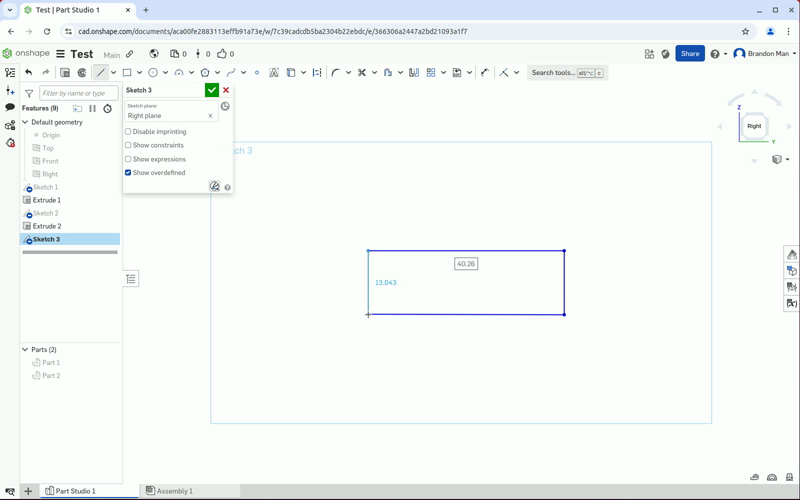
key(esc)
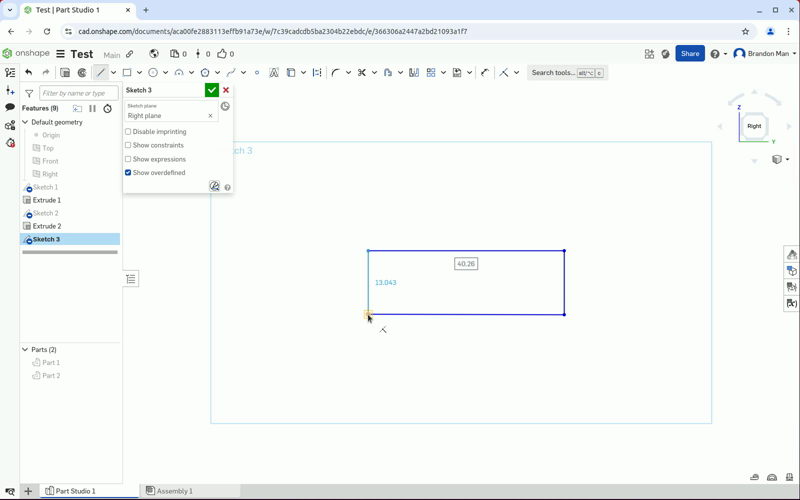
mouse_move(451, 259)
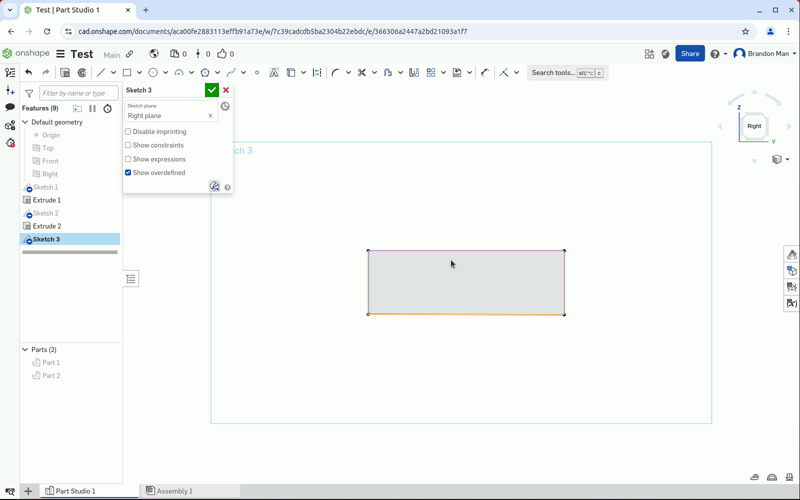
click(451, 259)
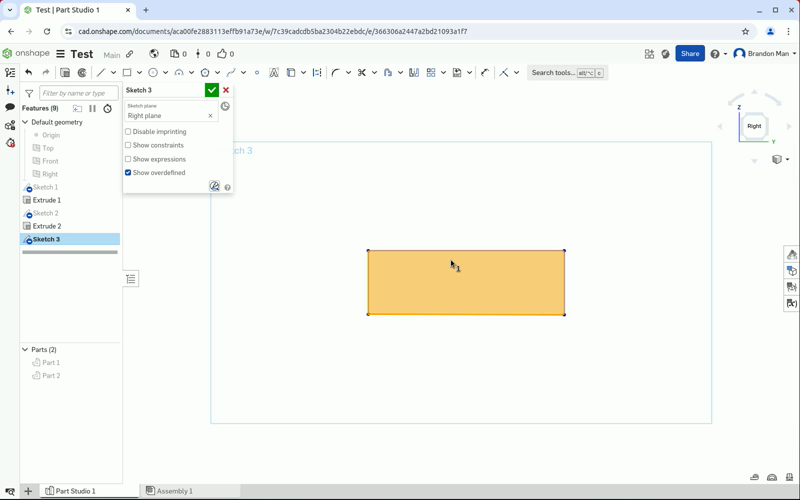
mouse_move(73, 352)
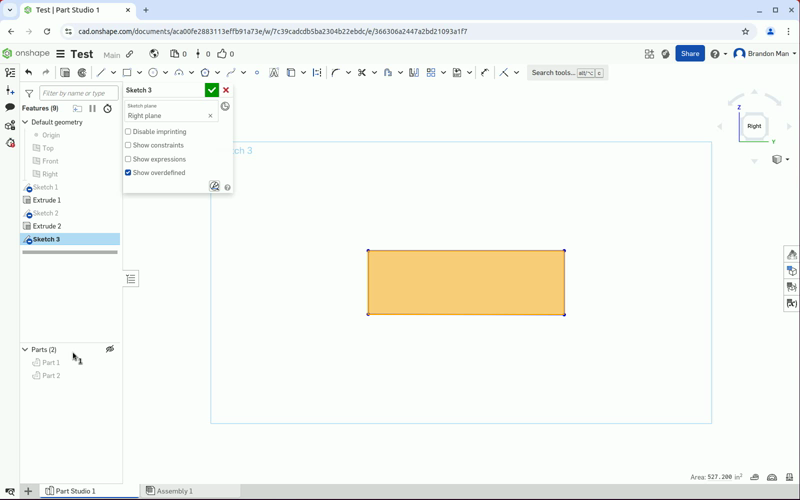
key(shift+y)
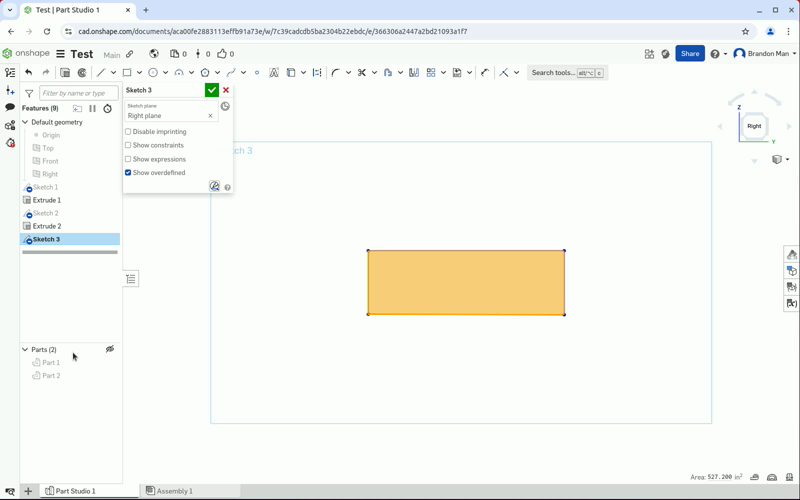
key(shift+e)
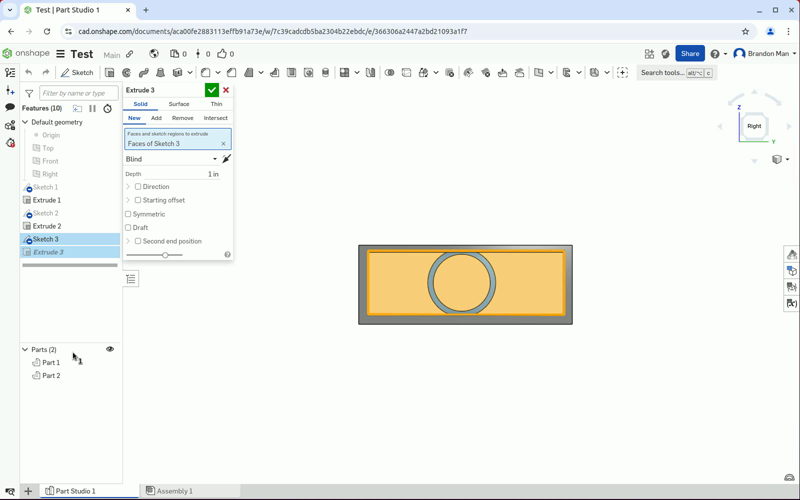
mouse_move(143, 106)
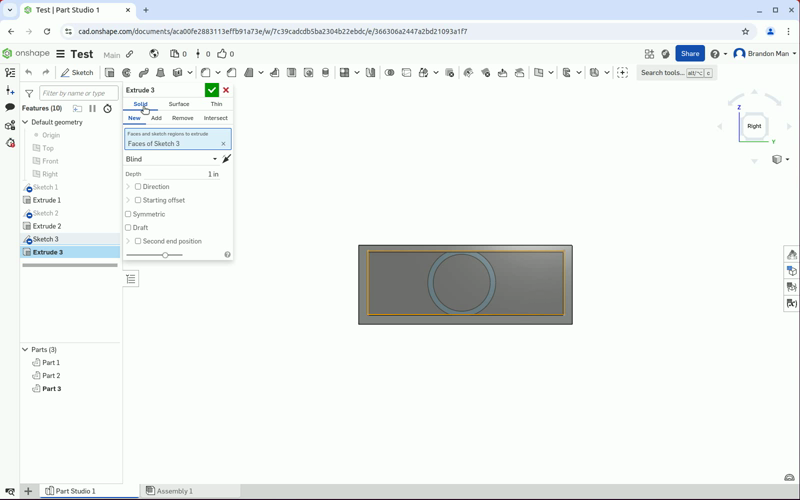
click(143, 106)
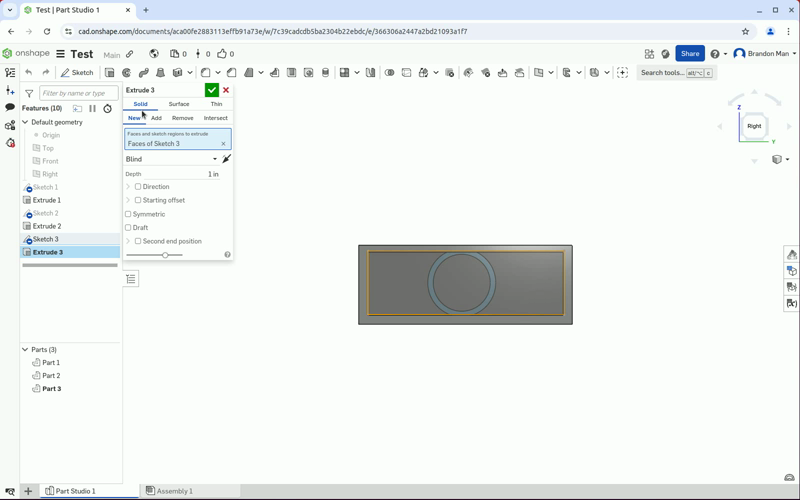
mouse_move(137, 120)
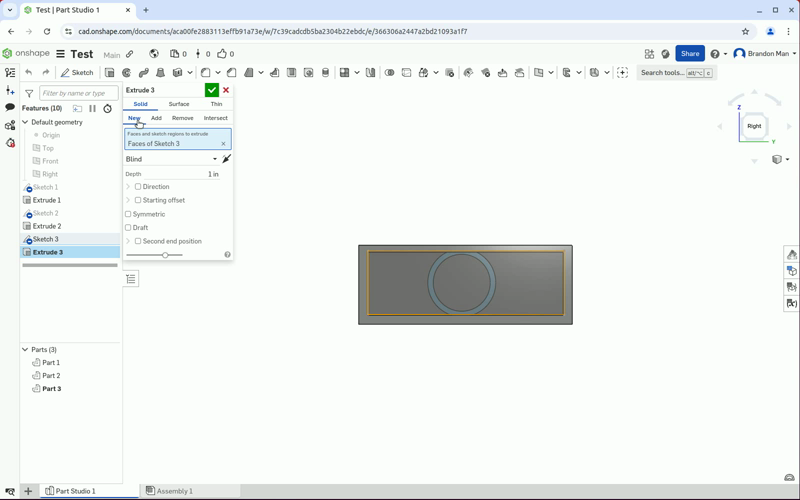
click(137, 120)
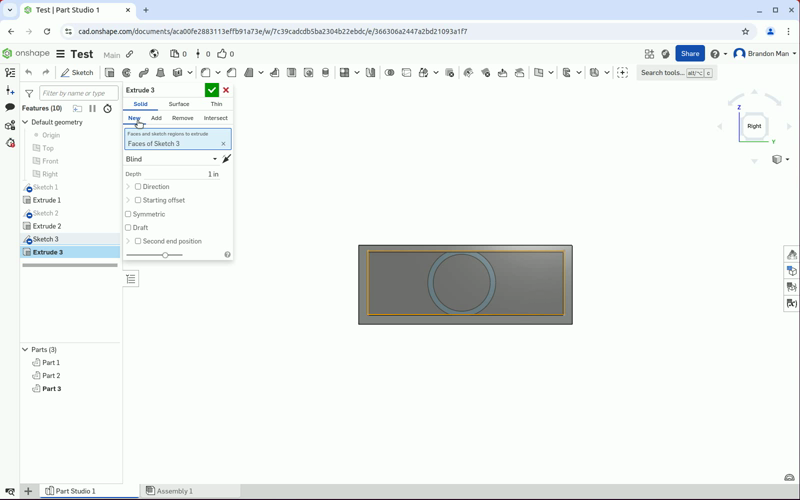
key(tab, 4)
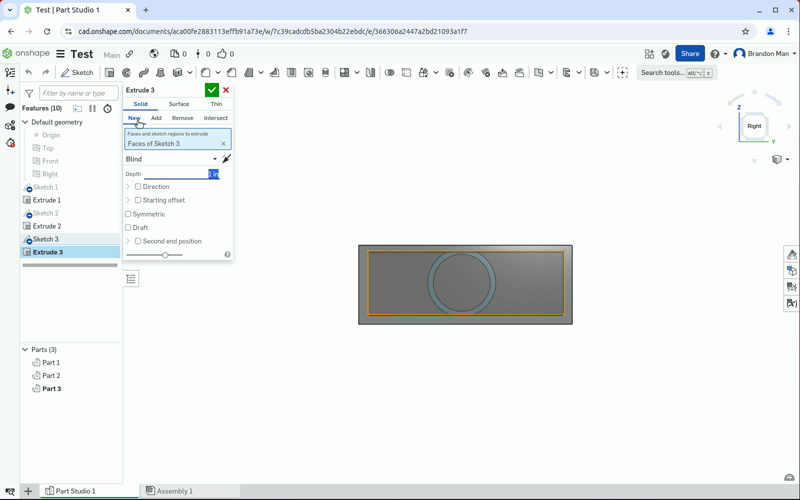
text(1.444)
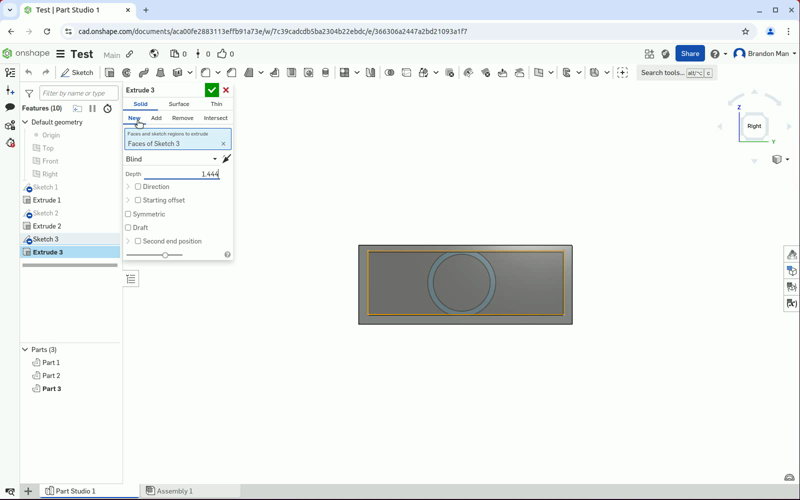
key(enter)
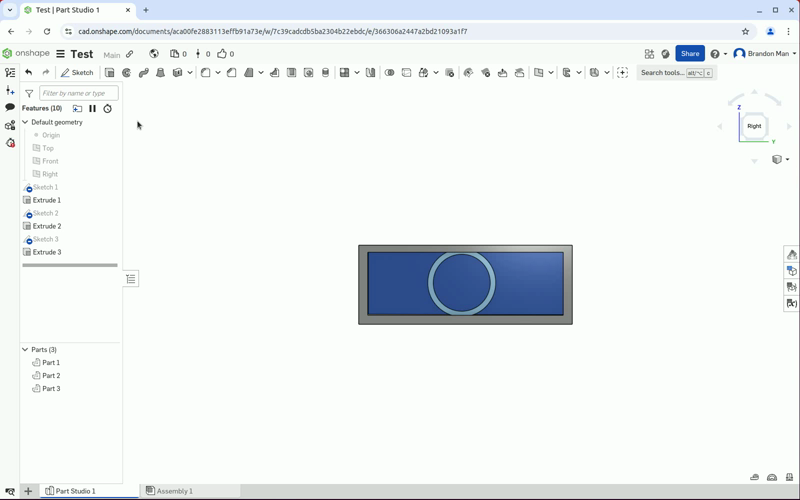
key(shift+h)
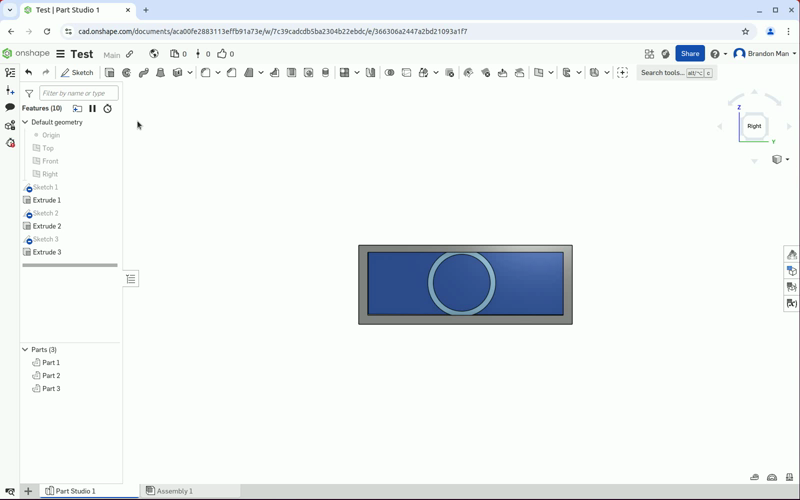
key(shift+h)
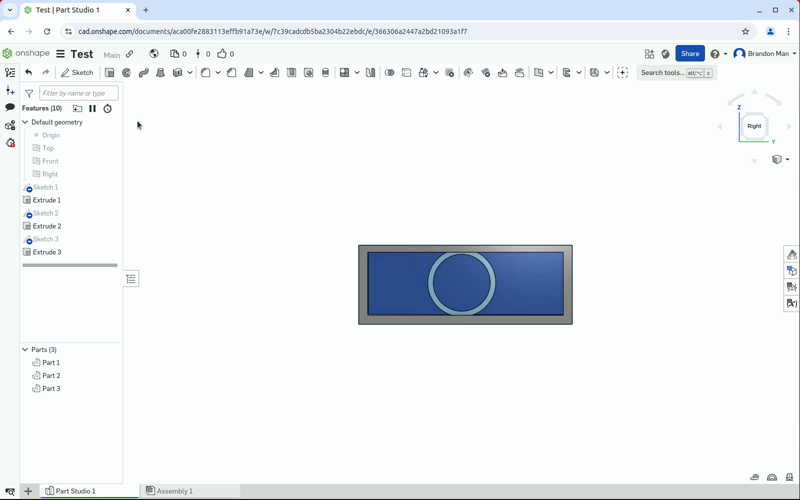
mouse_move(73, 189)
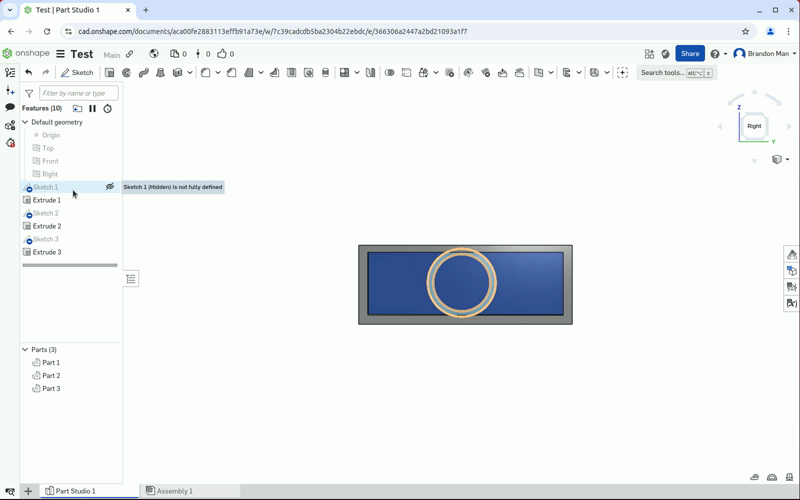
click(73, 189)
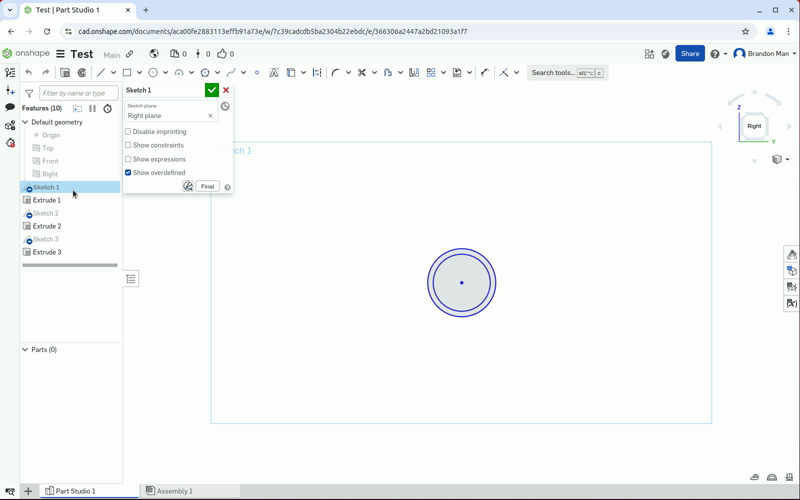
mouse_move(229, 92)
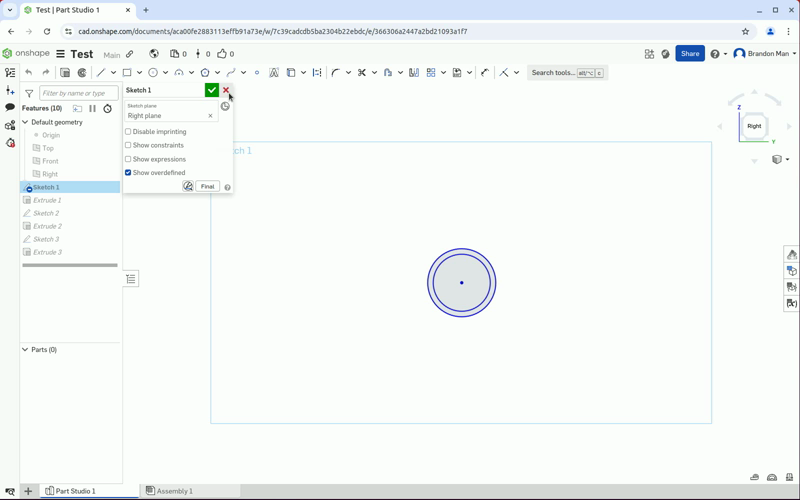
click(229, 92)
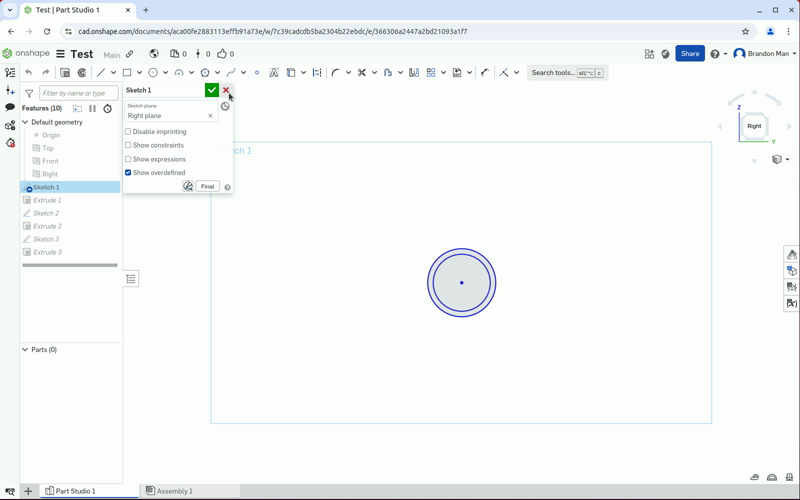
key(shift+s)
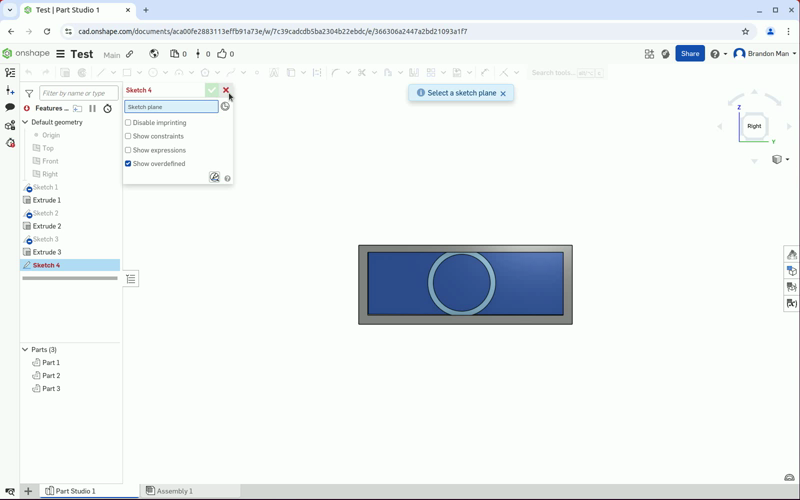
mouse_move(73, 176)
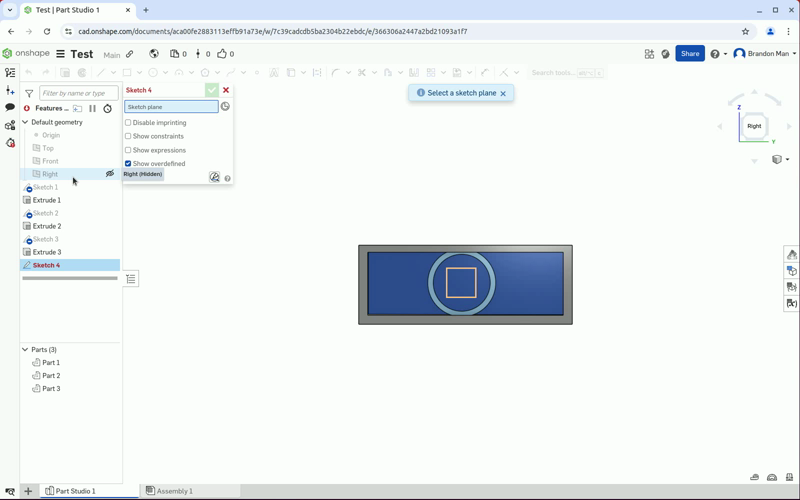
click(73, 176)
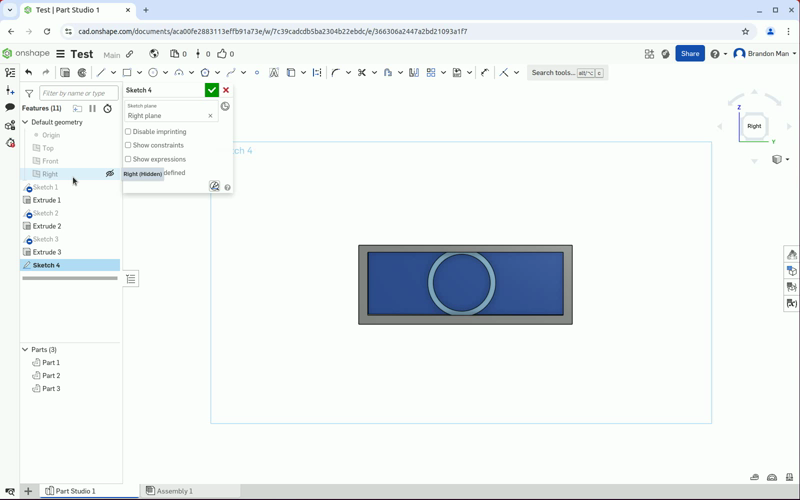
mouse_move(73, 352)
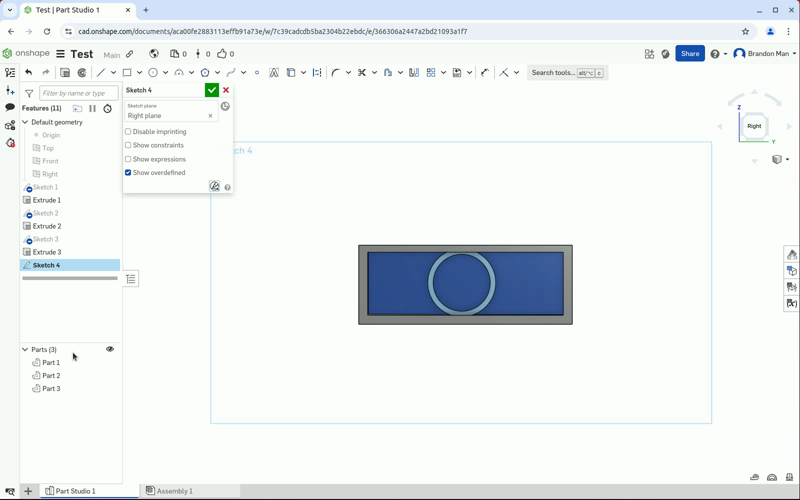
key(y)
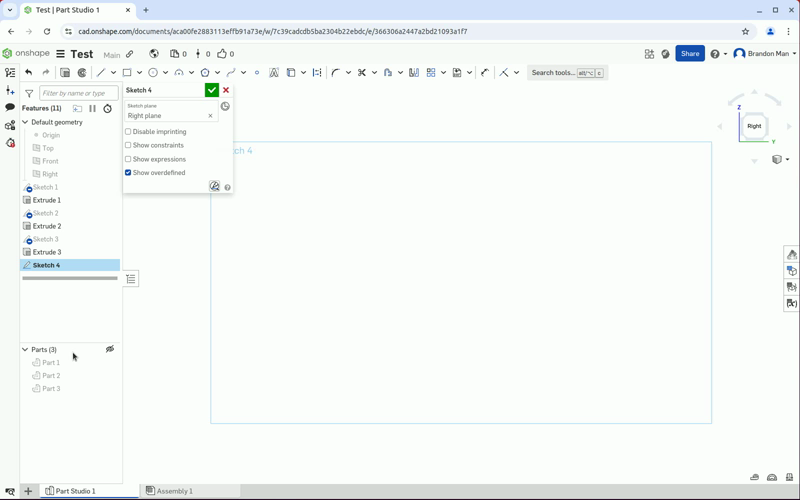
key(l)
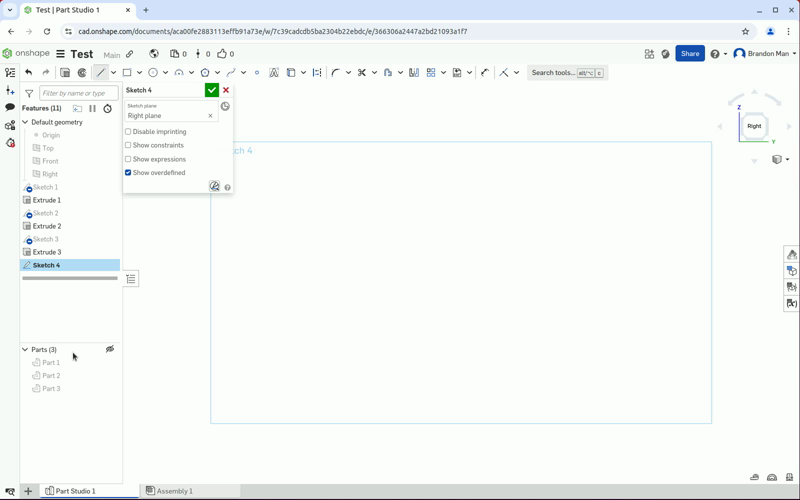
key_down(shift)
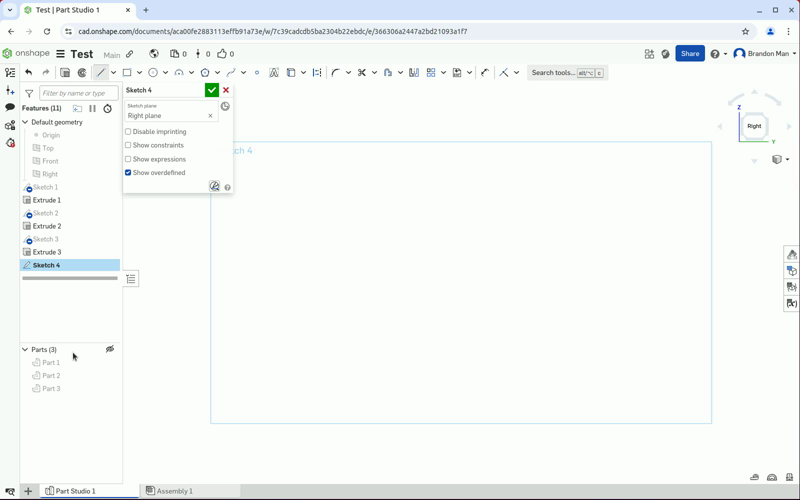
mouse_move(439, 266)
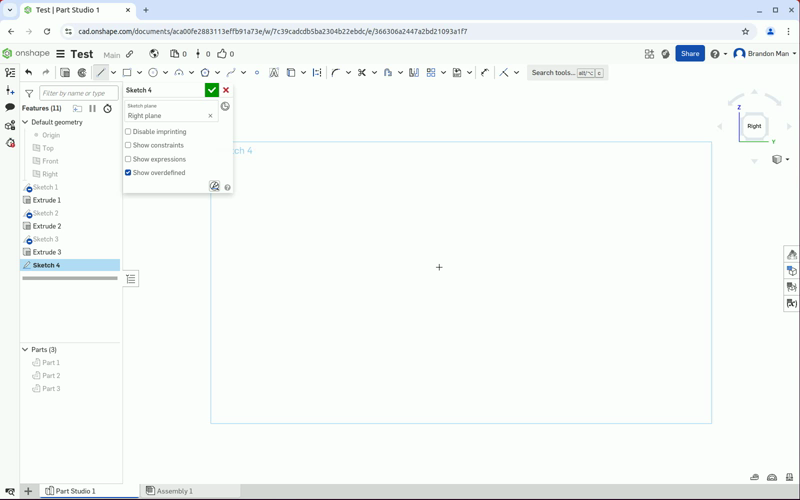
click(439, 266)
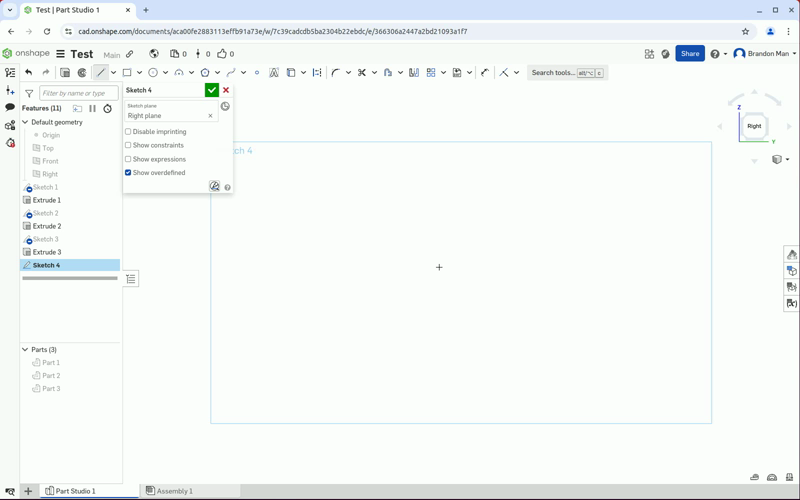
key_up(shift)
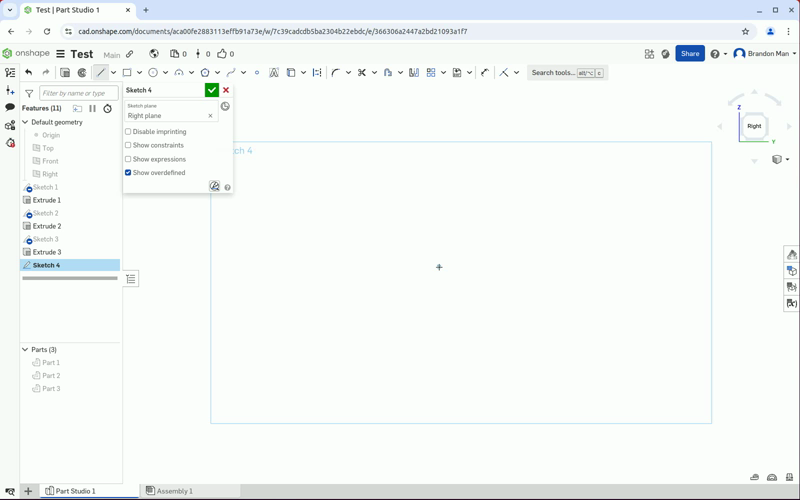
key_down(shift)
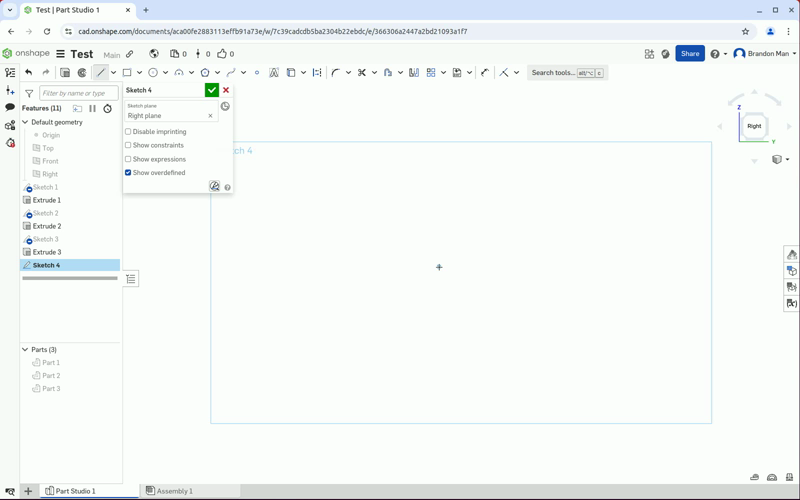
mouse_move(469, 266)
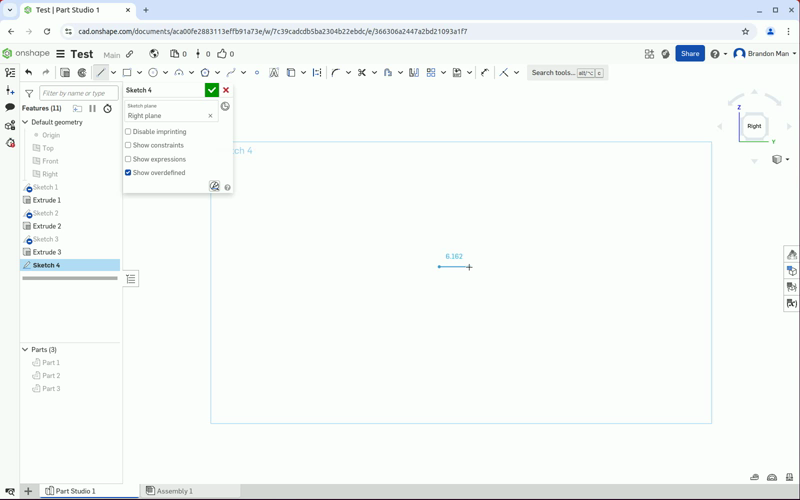
mouse_move(442, 269)
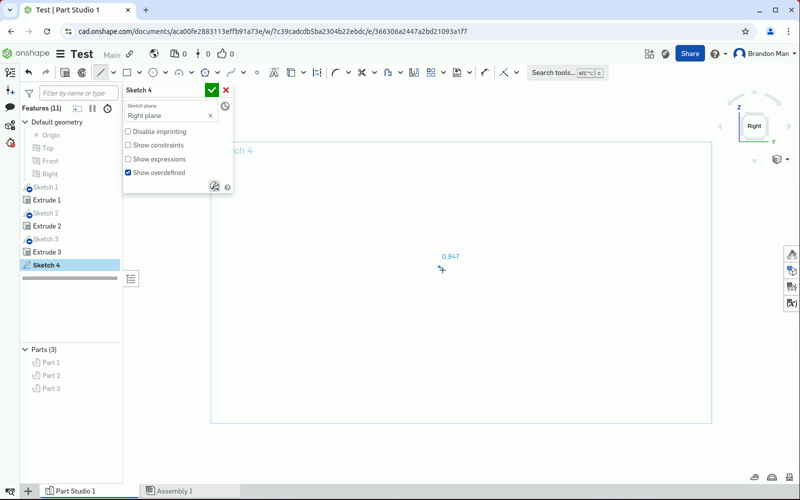
scroll(6)
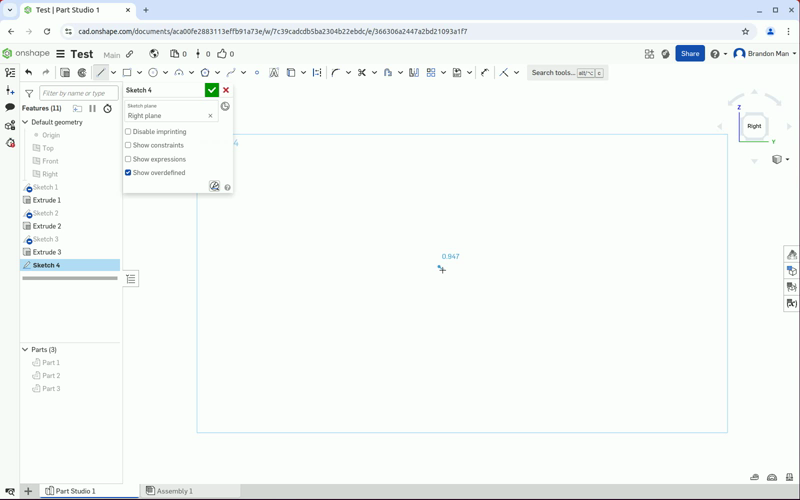
scroll(6)
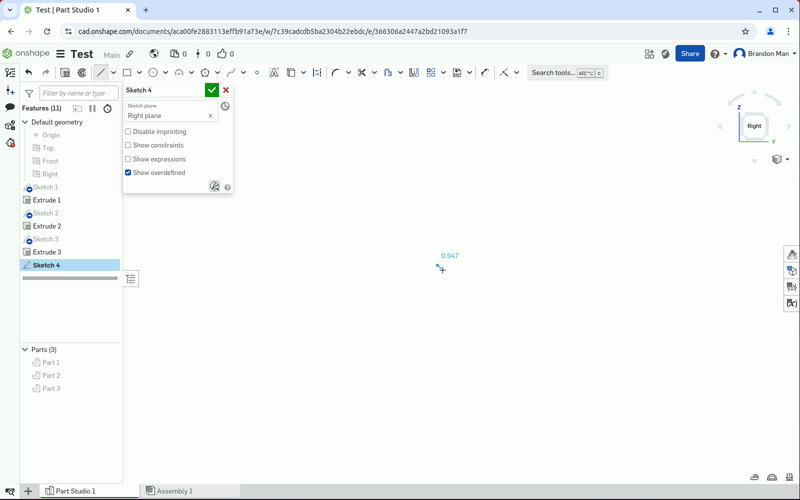
scroll(6)
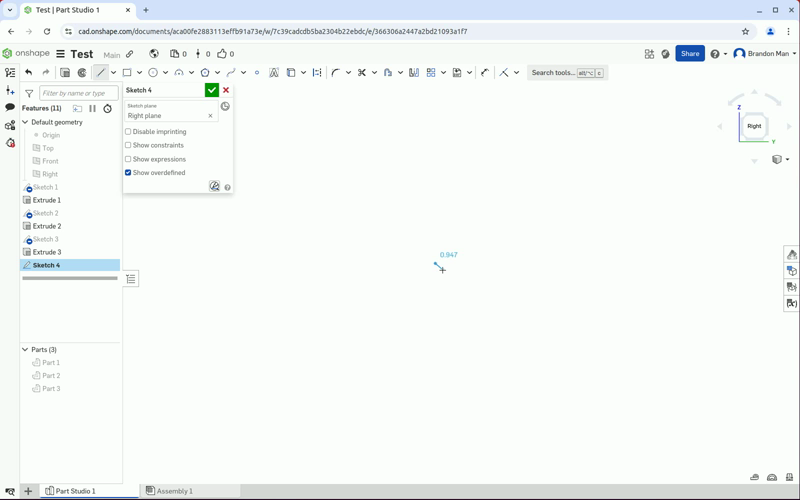
scroll(6)
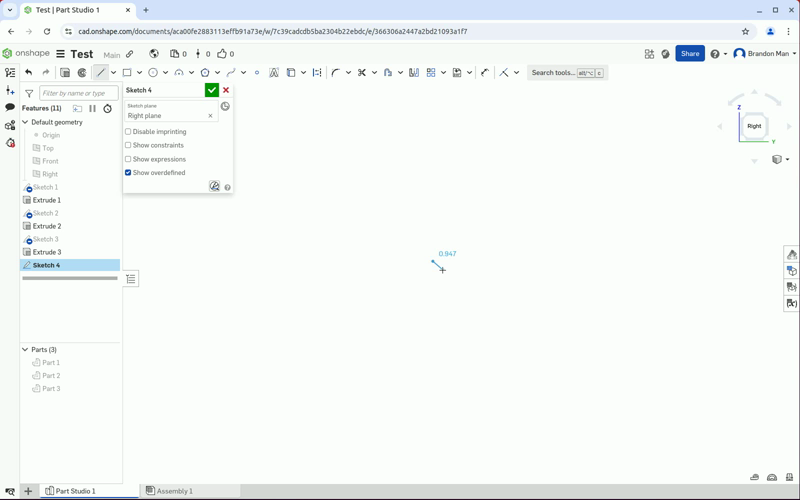
scroll(6)
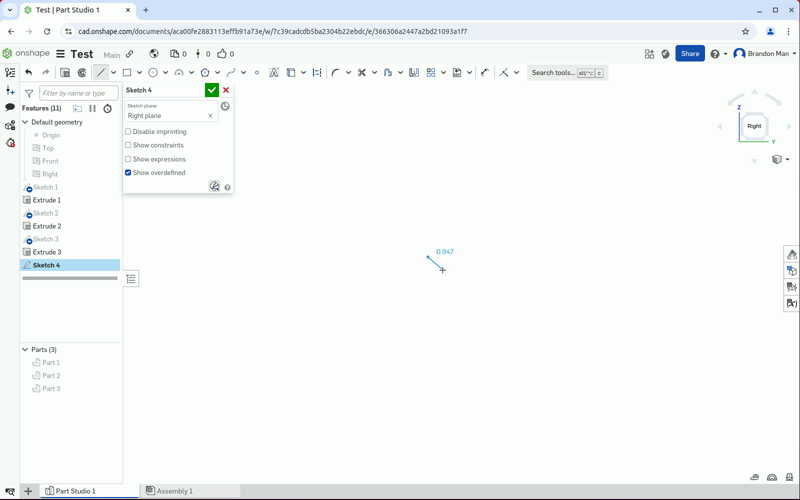
scroll(6)
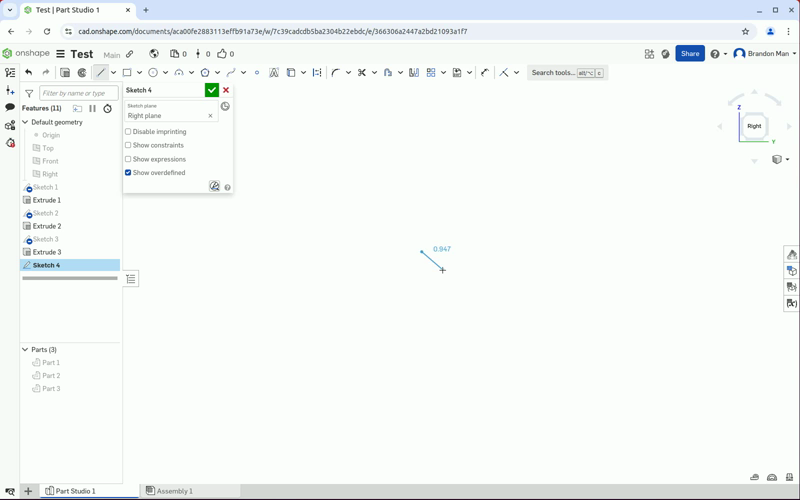
scroll(6)
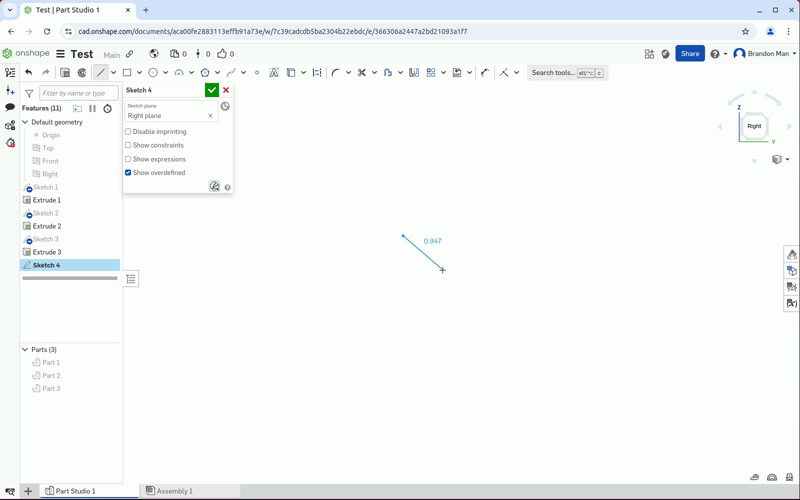
click(442, 269)
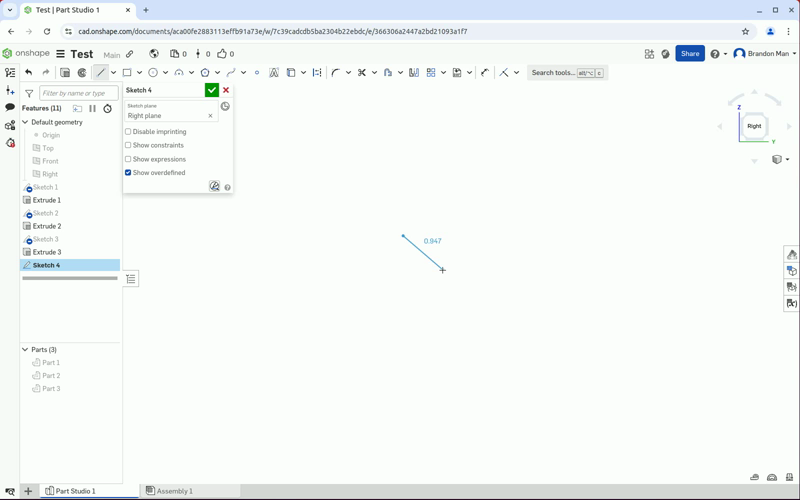
scroll(-6)
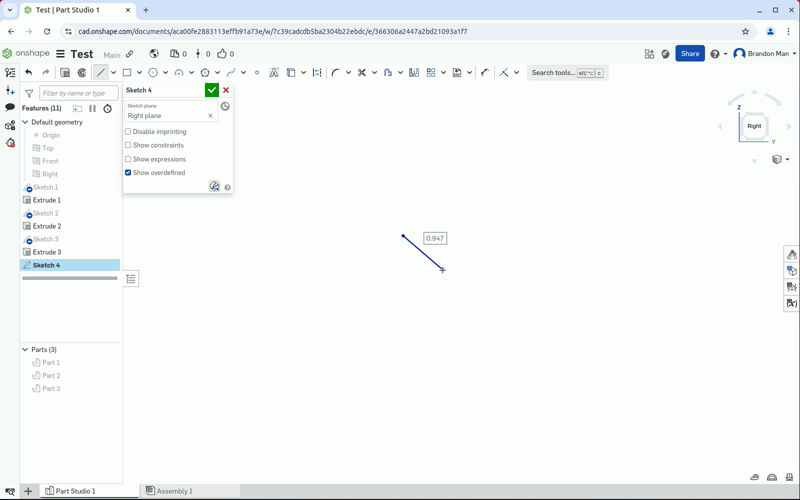
scroll(-6)
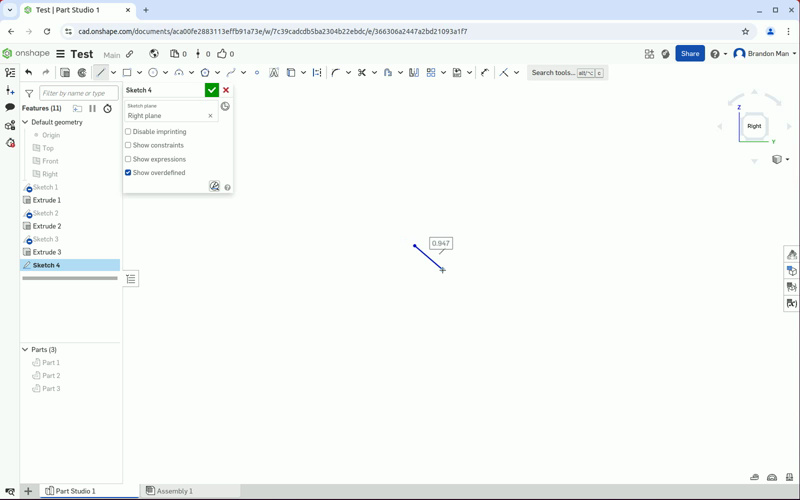
scroll(-6)
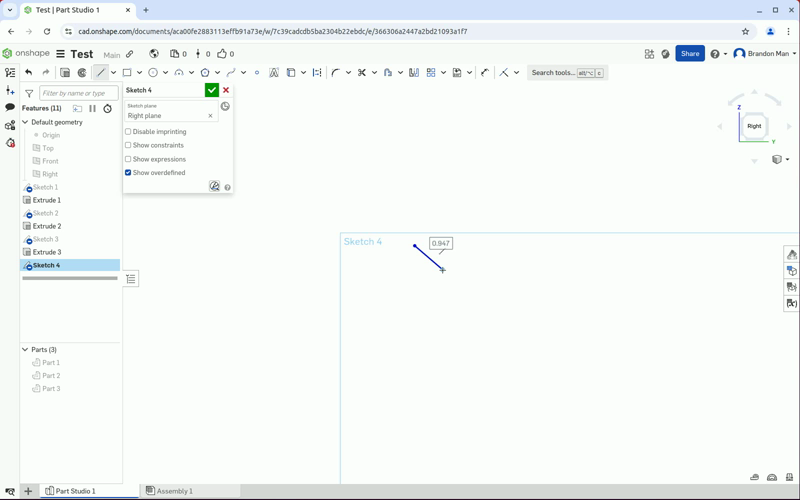
scroll(-6)
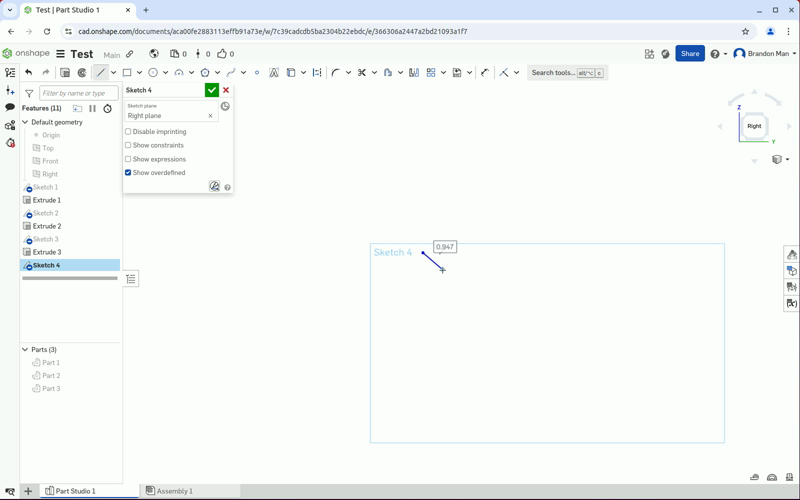
scroll(-6)
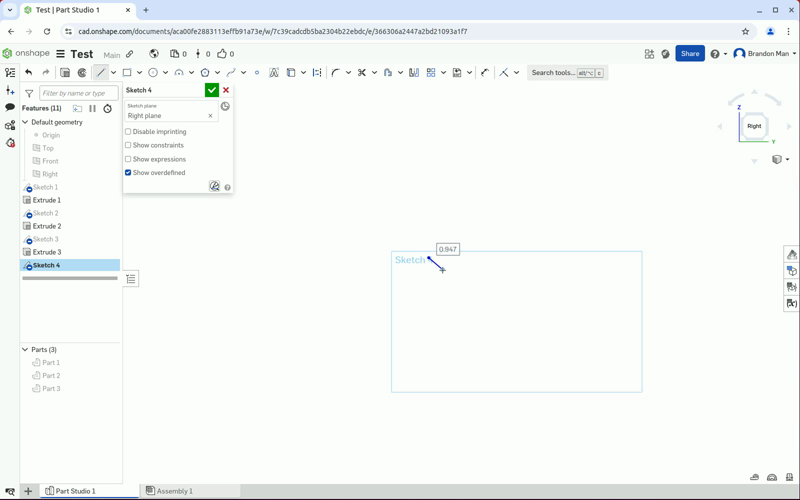
scroll(-6)
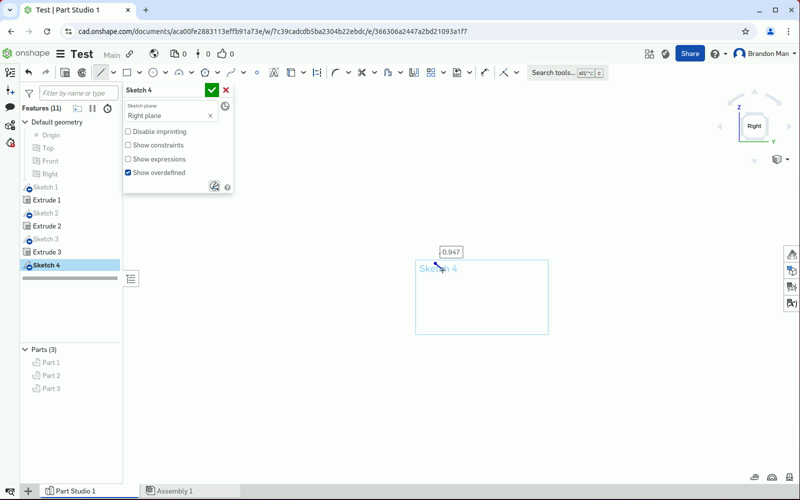
scroll(-6)
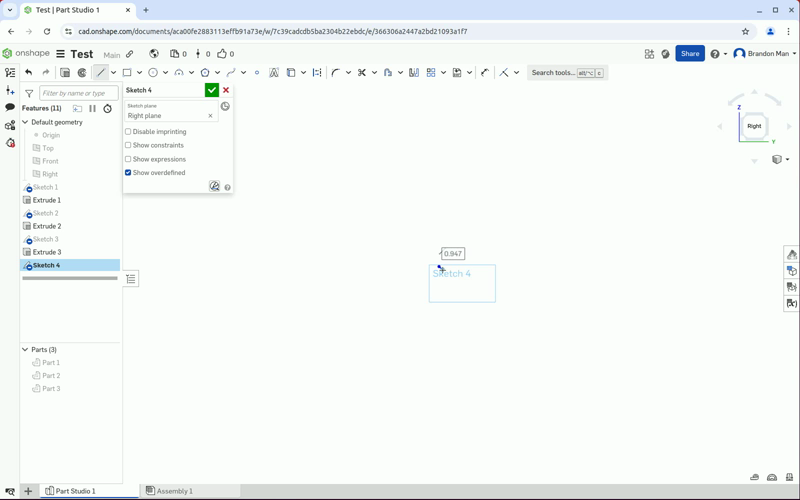
key_up(shift)
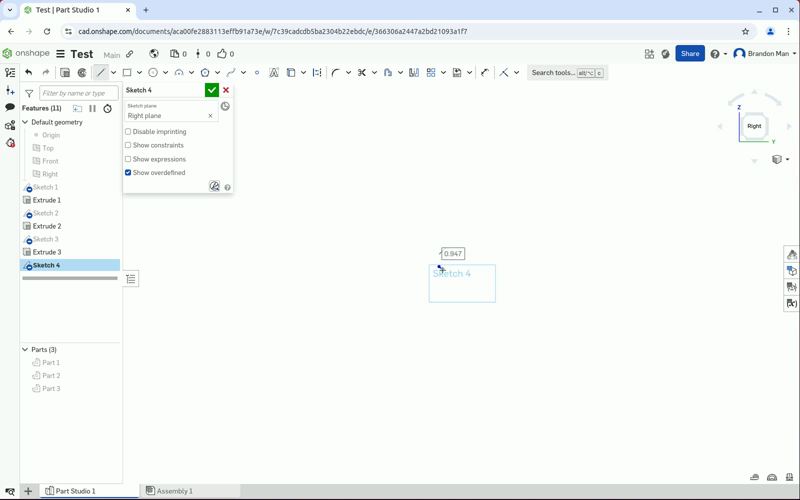
key_down(shift)
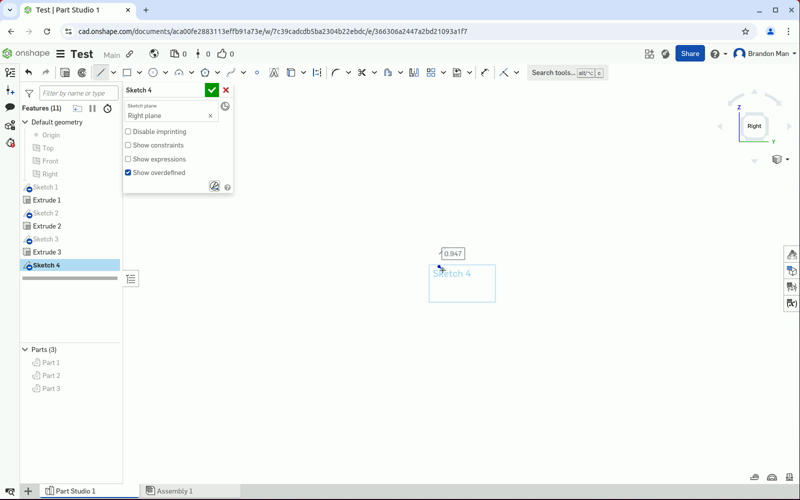
mouse_move(472, 269)
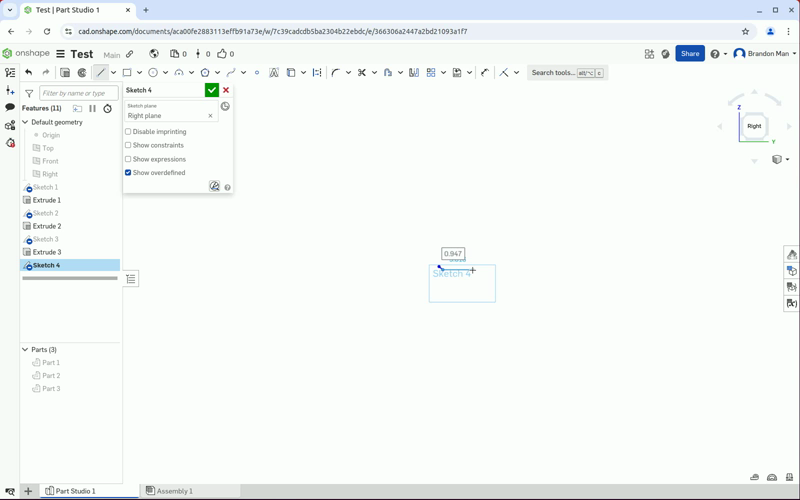
mouse_move(467, 269)
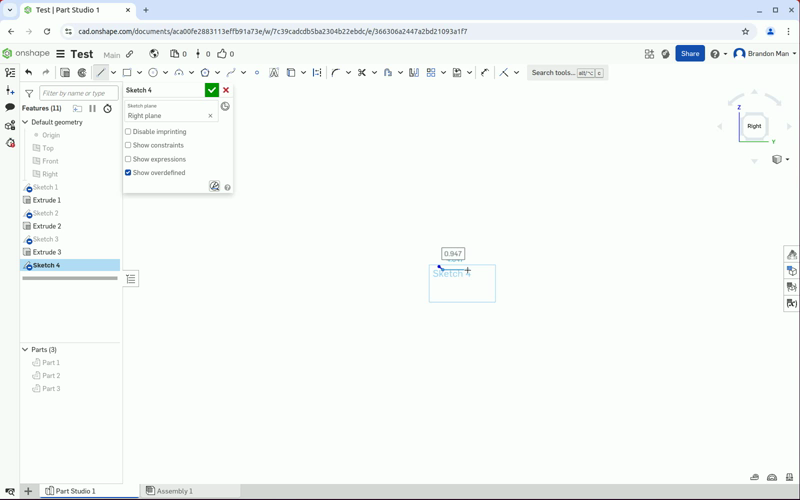
click(467, 269)
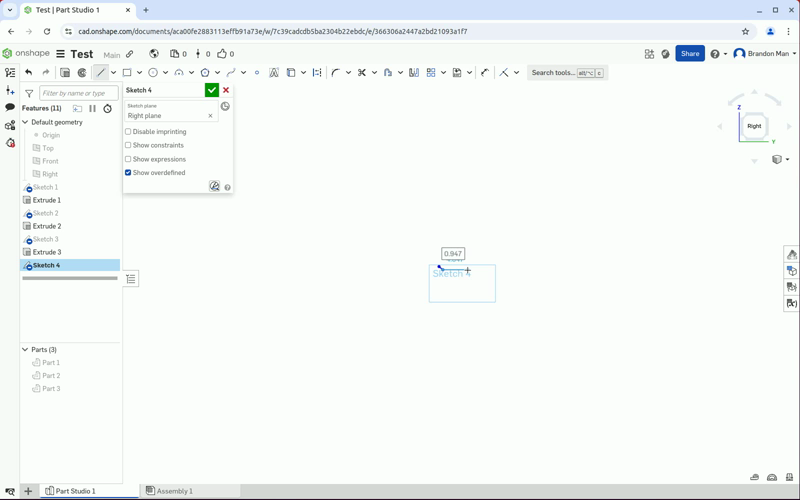
key_up(shift)
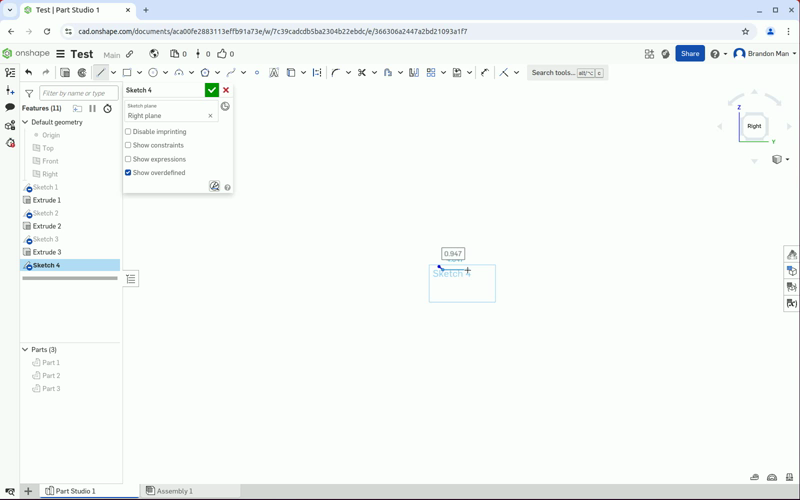
key_down(shift)
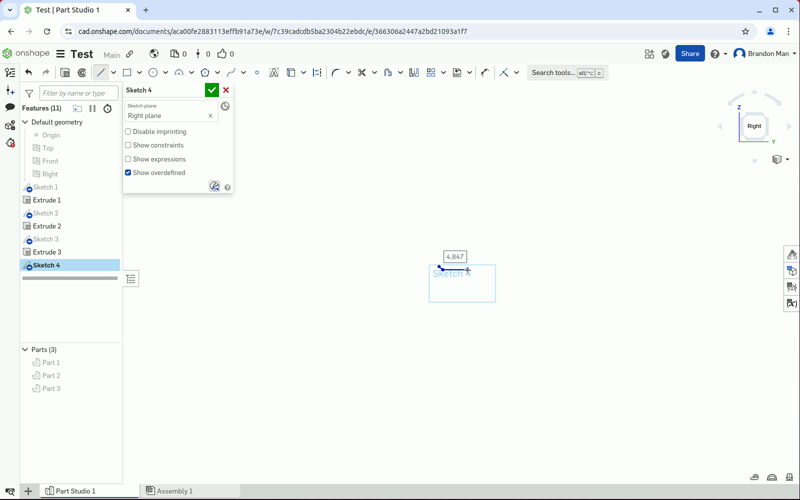
mouse_move(497, 269)
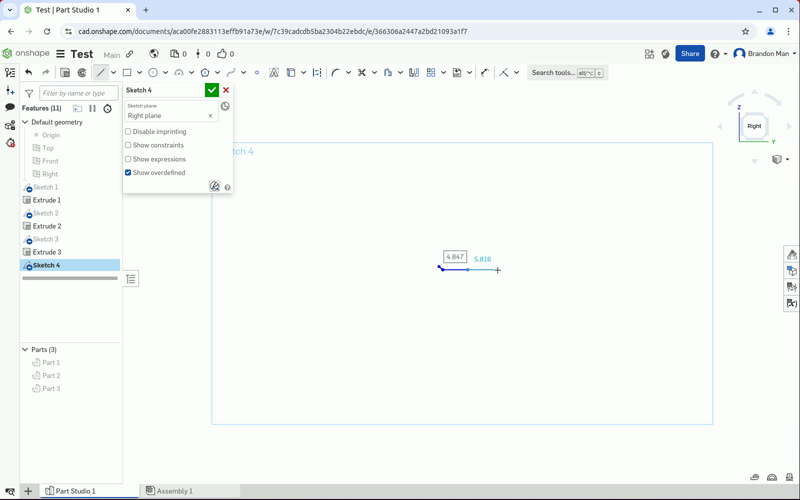
mouse_move(467, 294)
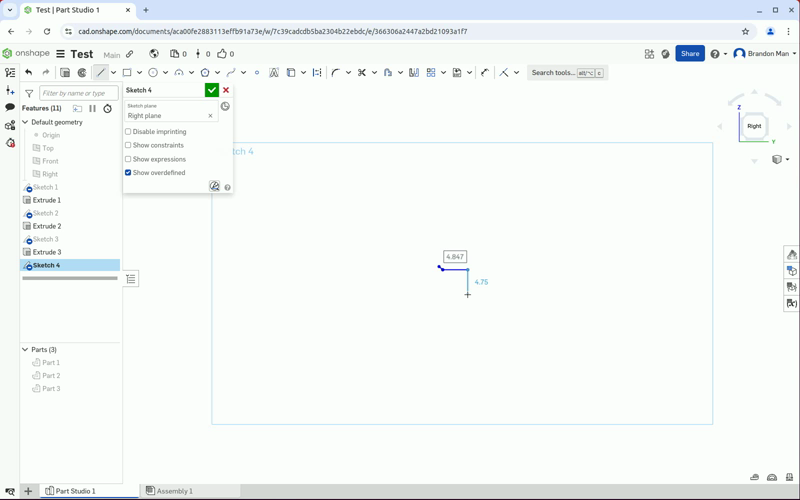
click(467, 294)
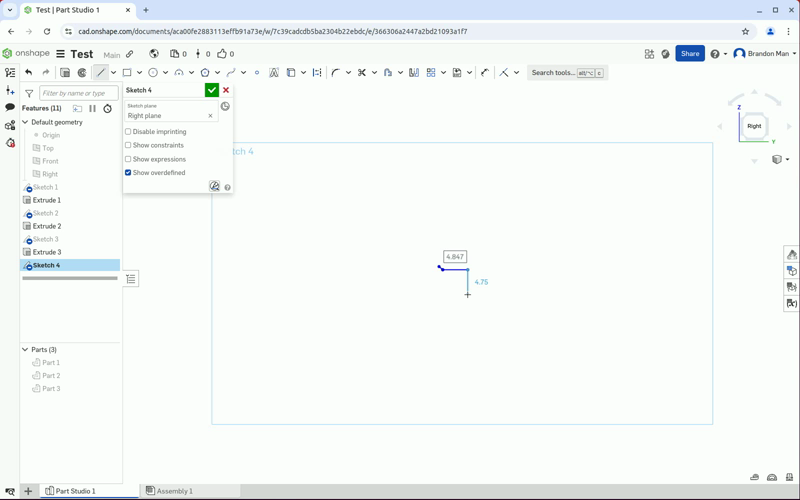
key_up(shift)
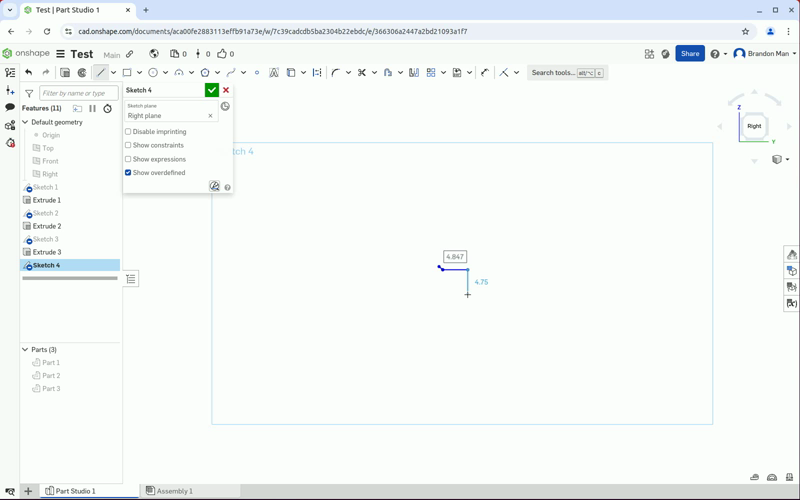
key_down(shift)
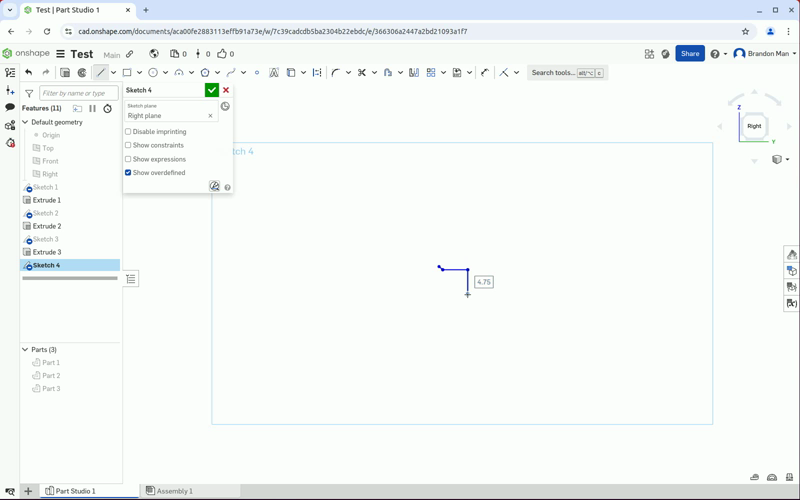
mouse_move(497, 294)
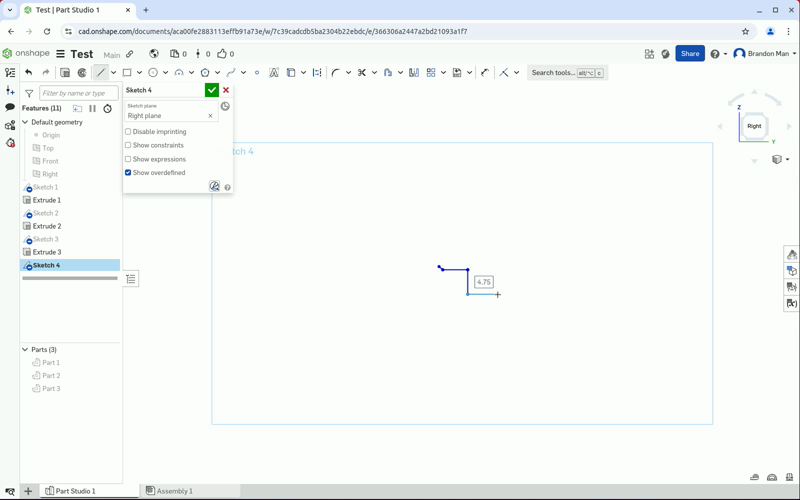
mouse_move(470, 297)
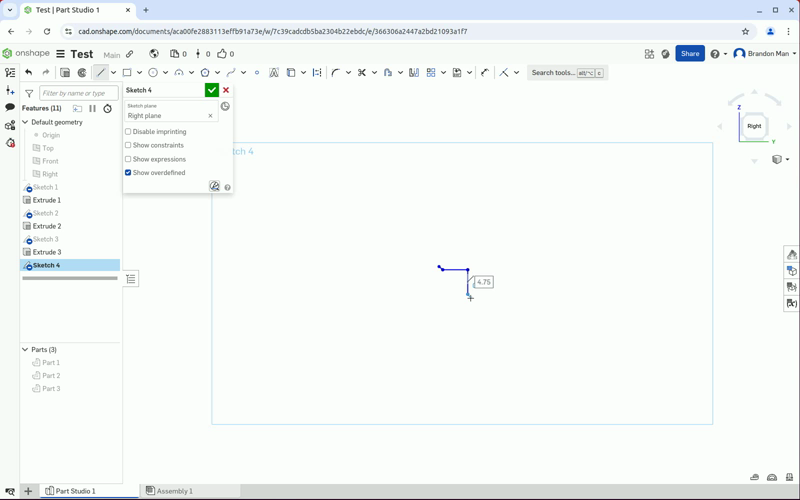
scroll(6)
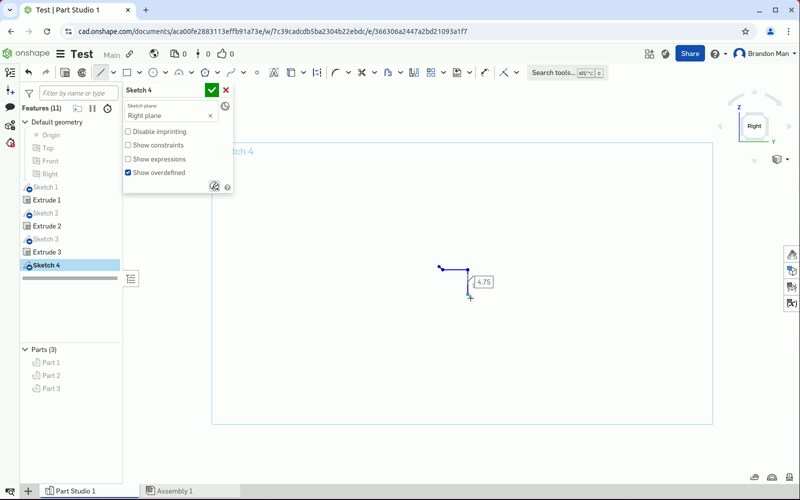
scroll(6)
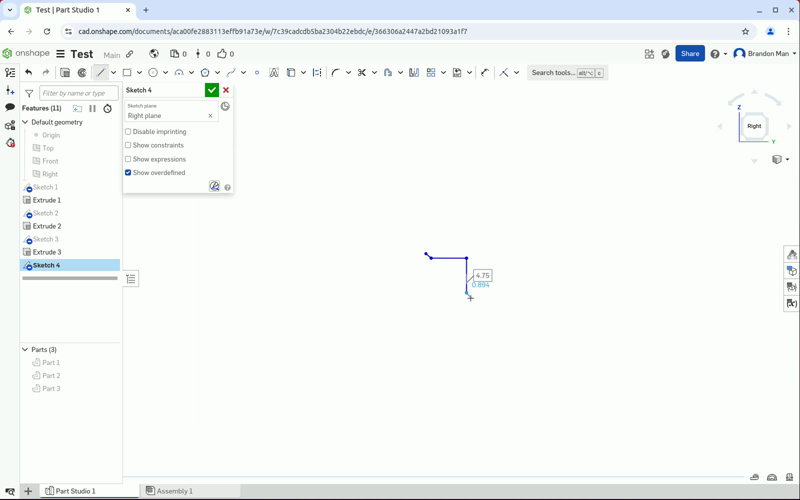
scroll(6)
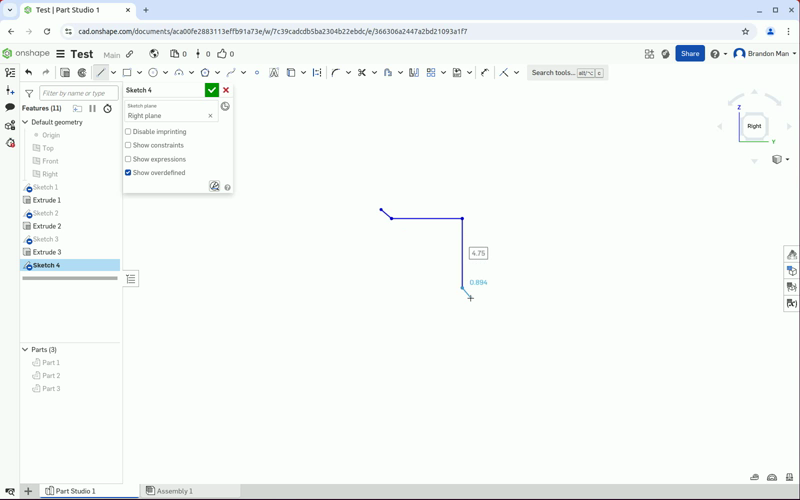
scroll(6)
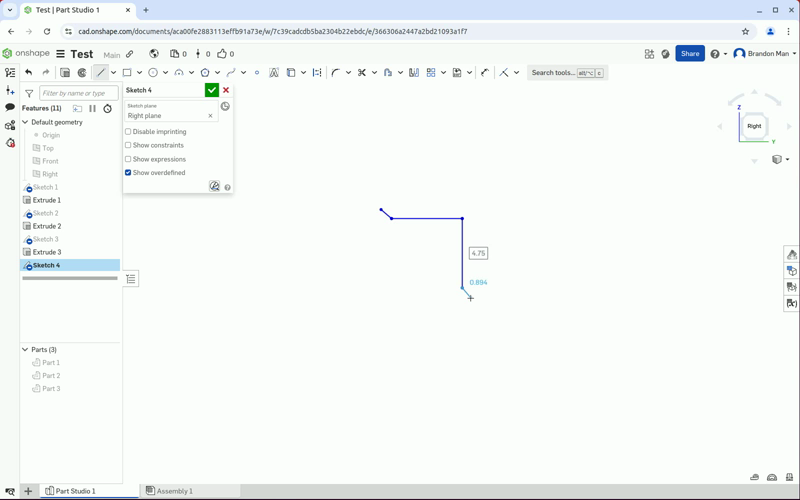
scroll(6)
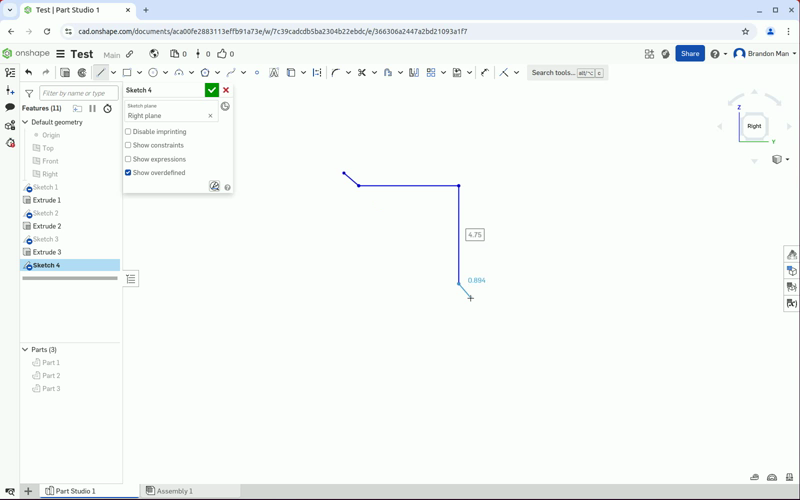
scroll(6)
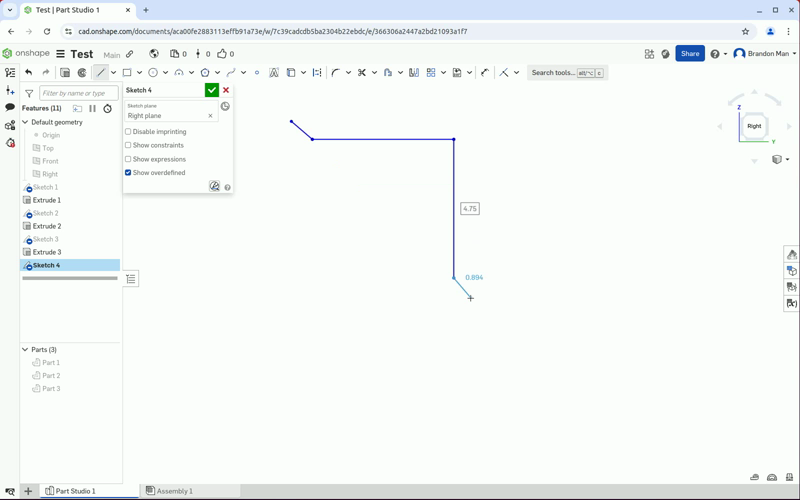
scroll(6)
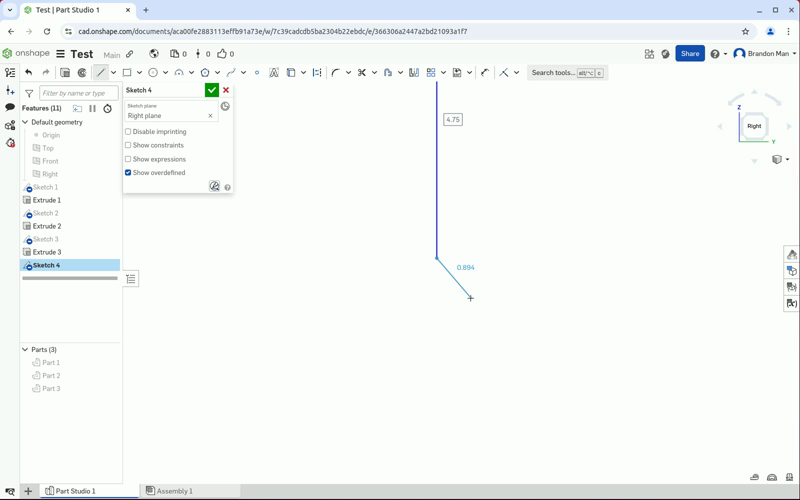
click(470, 297)
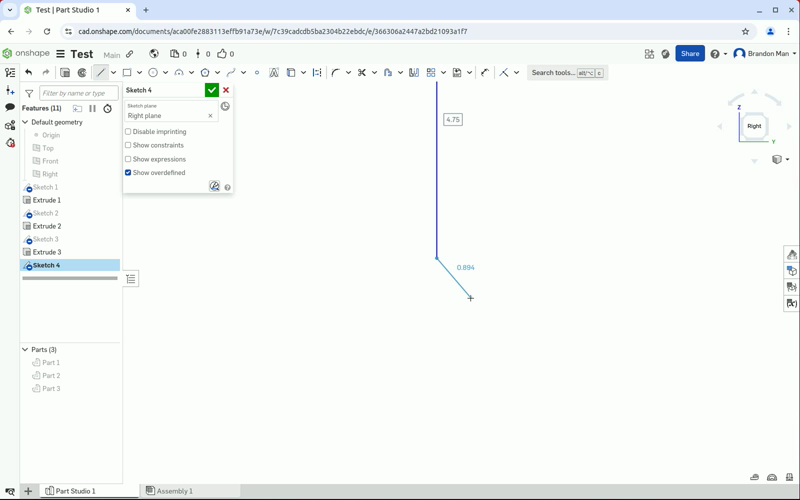
scroll(-6)
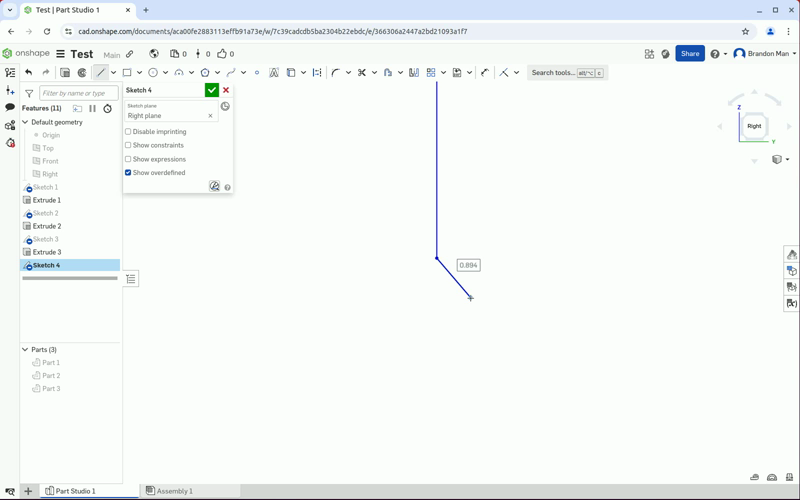
scroll(-6)
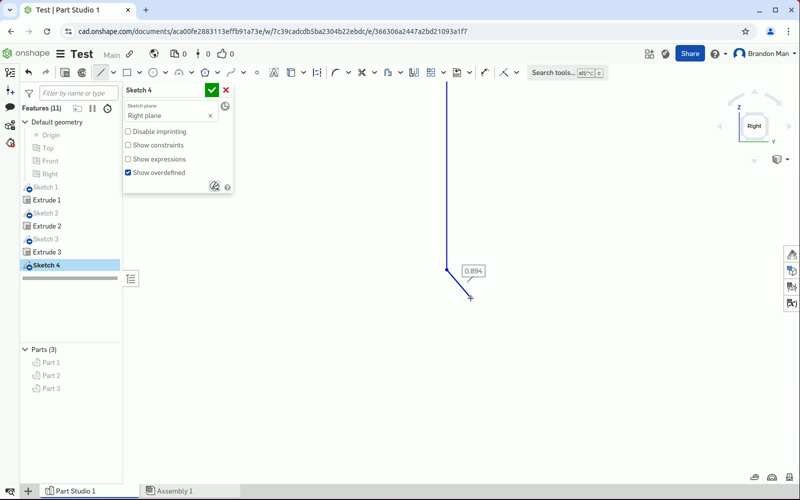
scroll(-6)
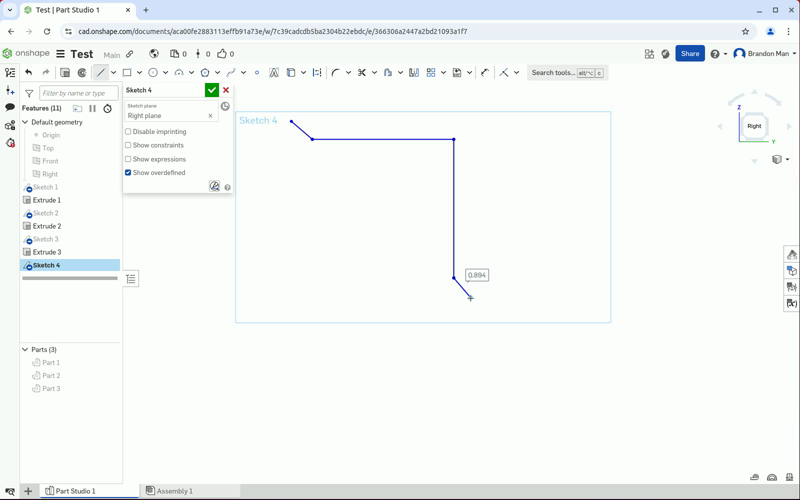
scroll(-6)
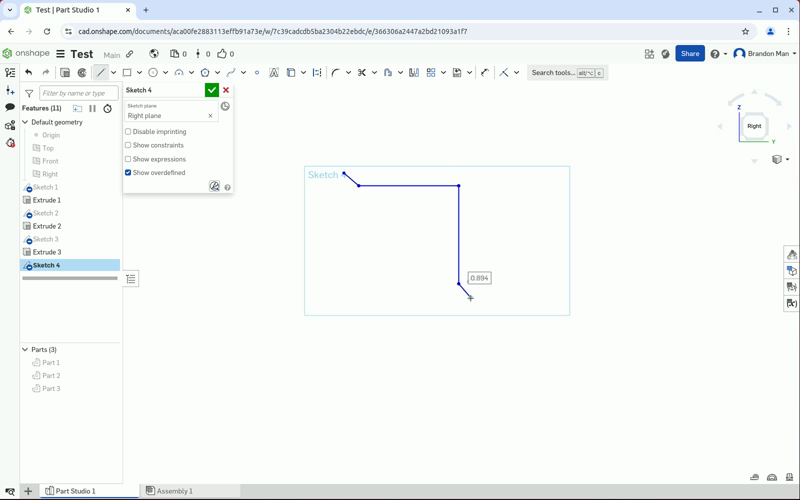
scroll(-6)
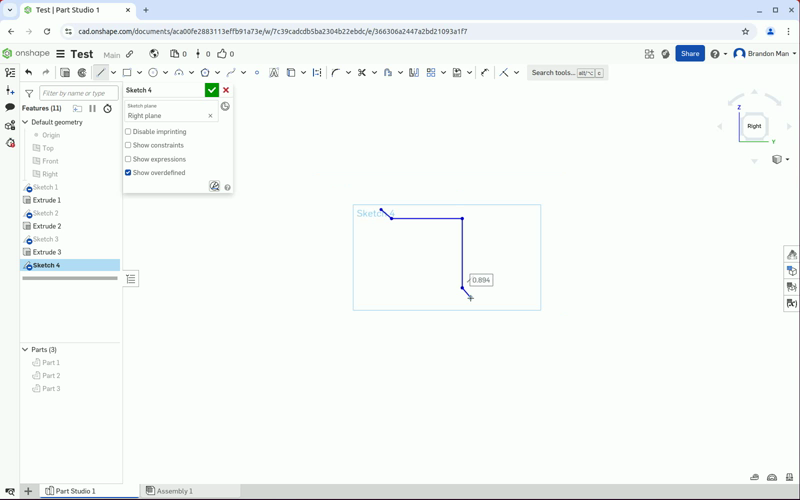
scroll(-6)
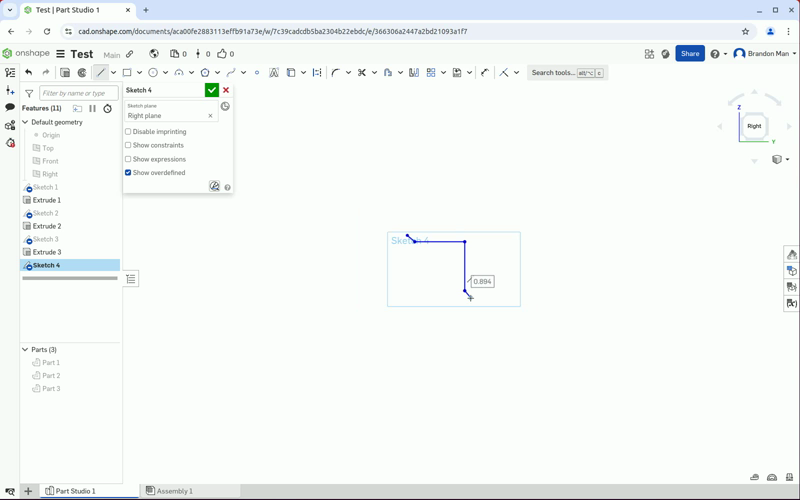
scroll(-6)
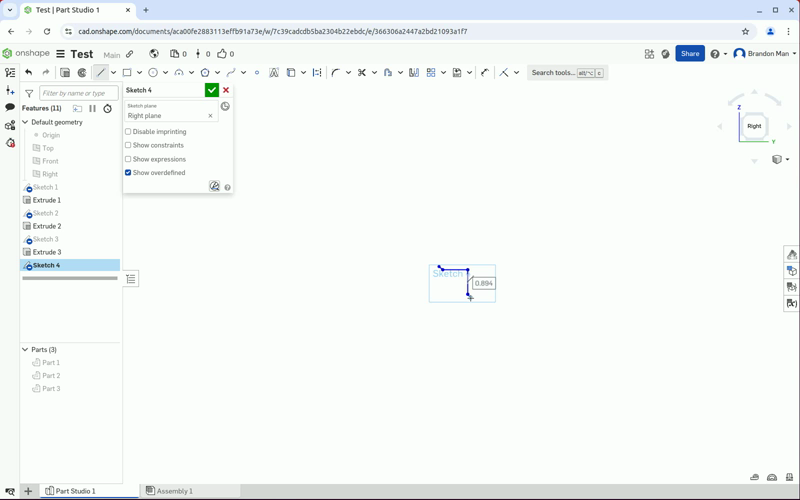
key_up(shift)
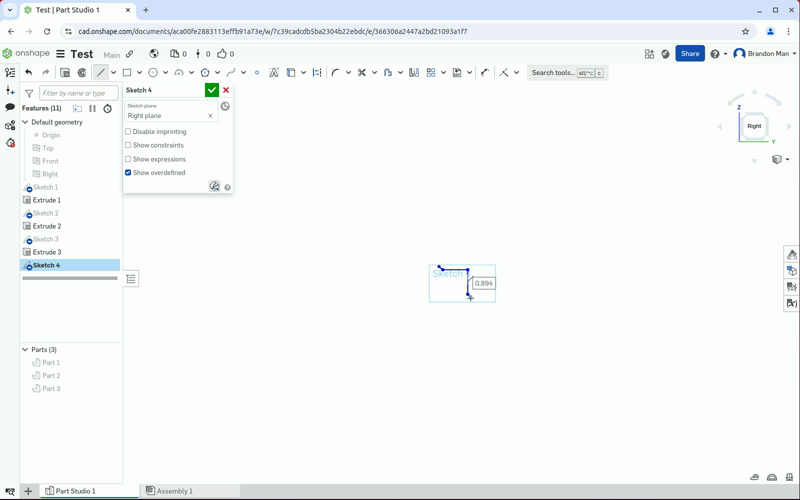
key_down(shift)
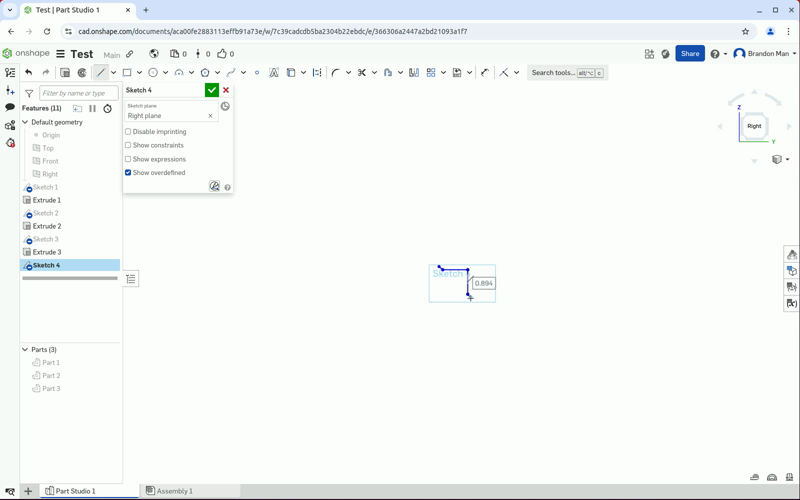
mouse_move(501, 297)
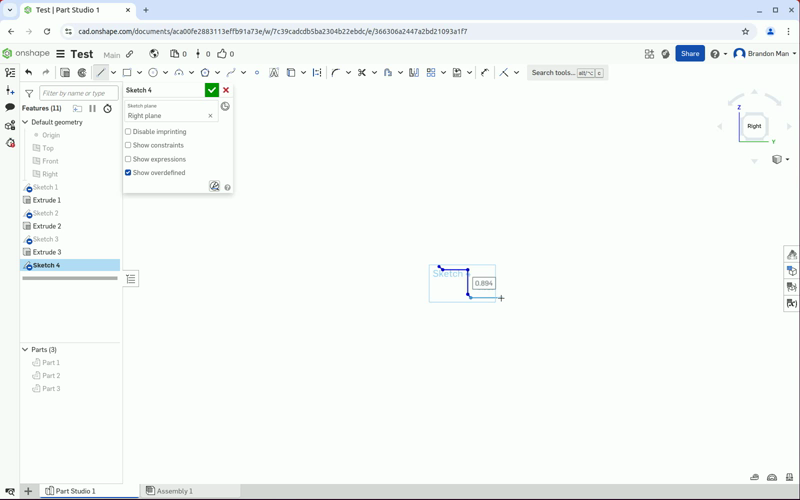
mouse_move(470, 266)
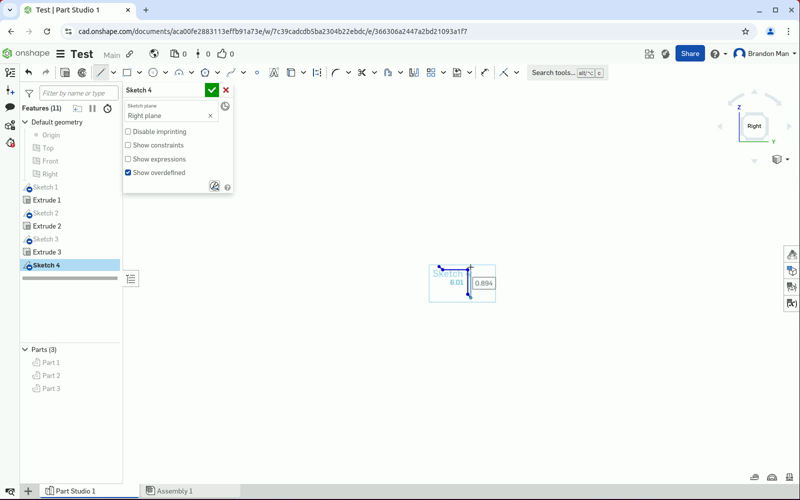
scroll(6)
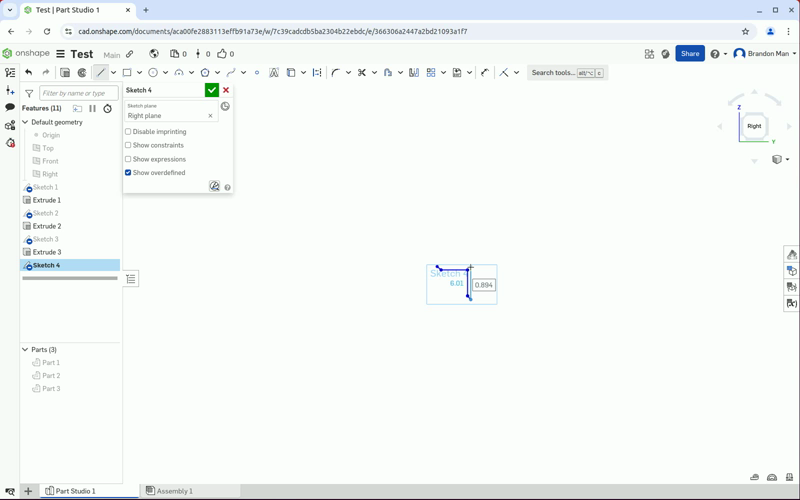
scroll(6)
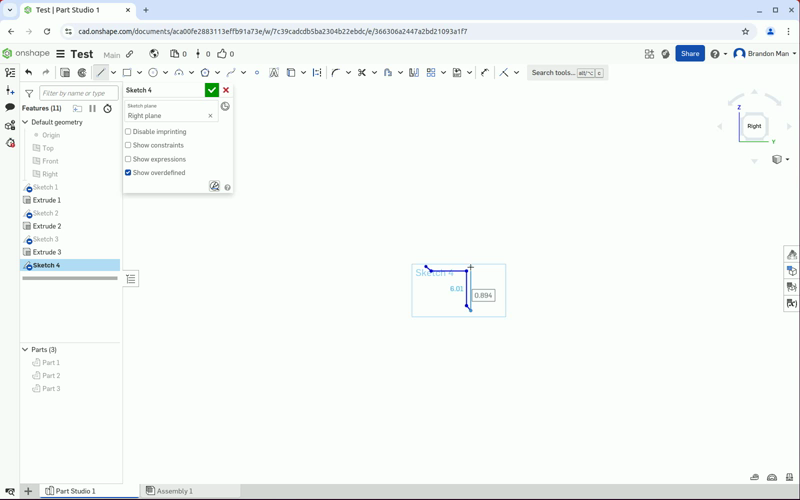
scroll(6)
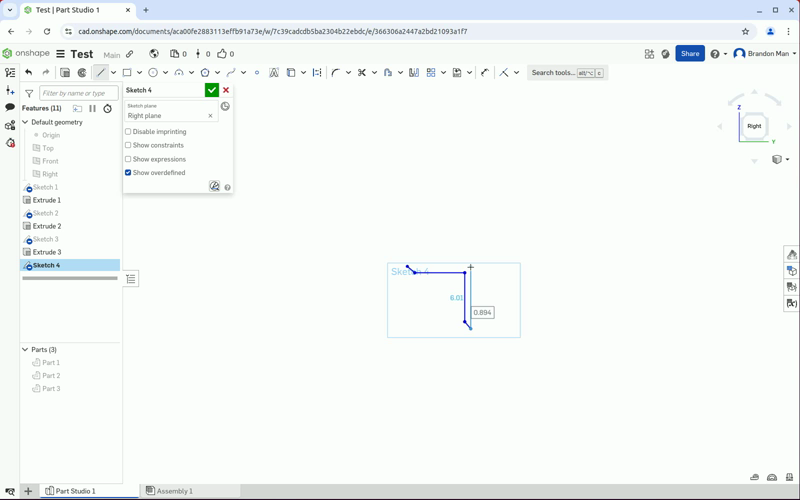
scroll(6)
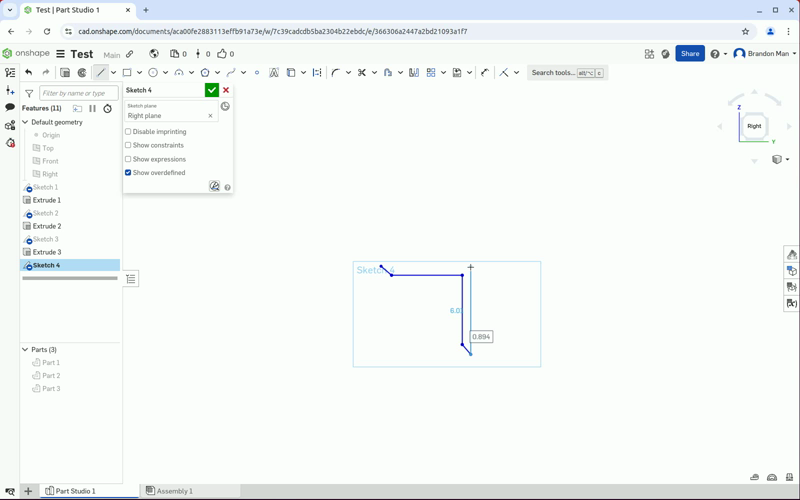
scroll(6)
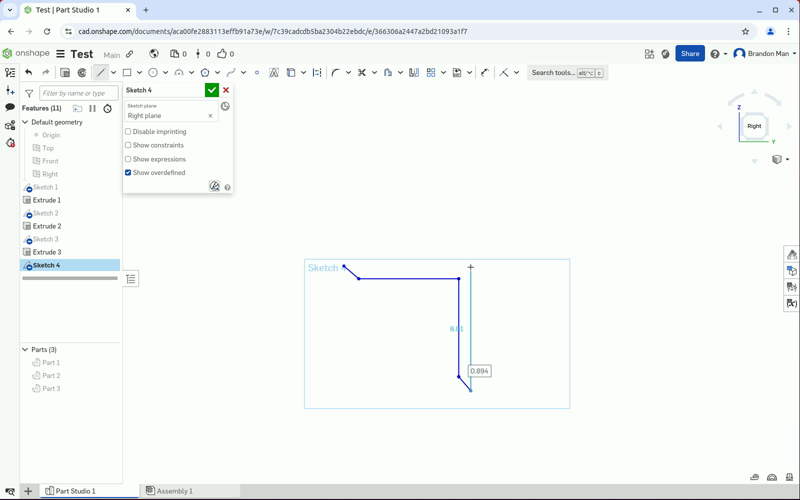
scroll(6)
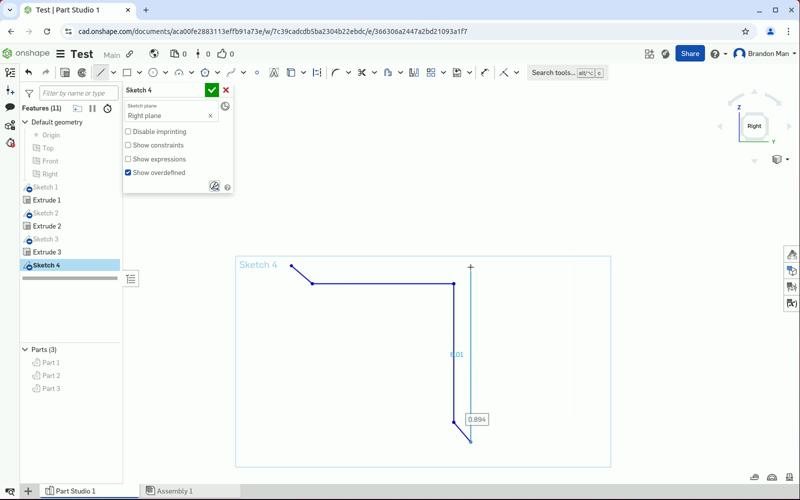
scroll(6)
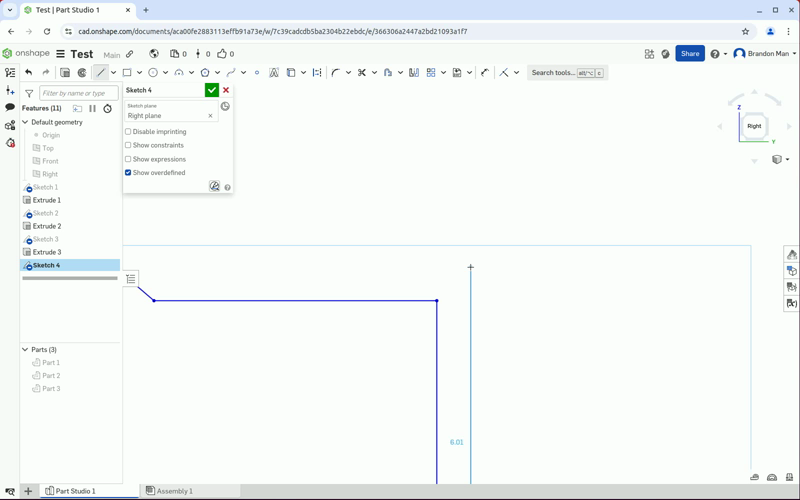
click(470, 266)
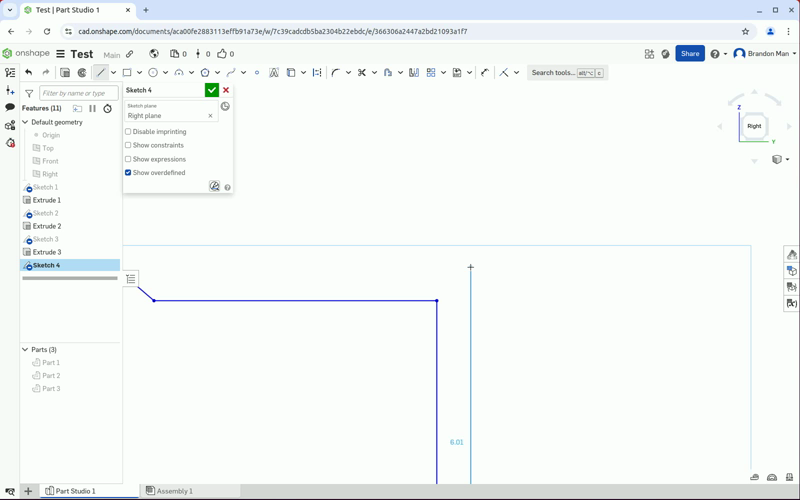
scroll(-6)
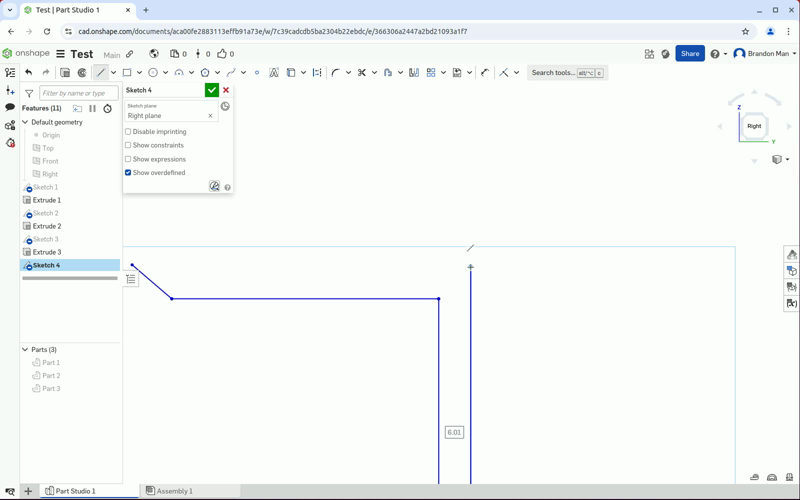
scroll(-6)
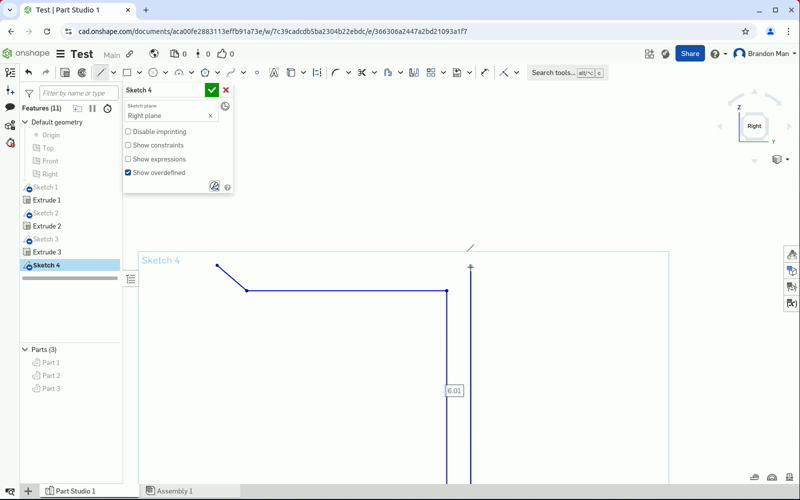
scroll(-6)
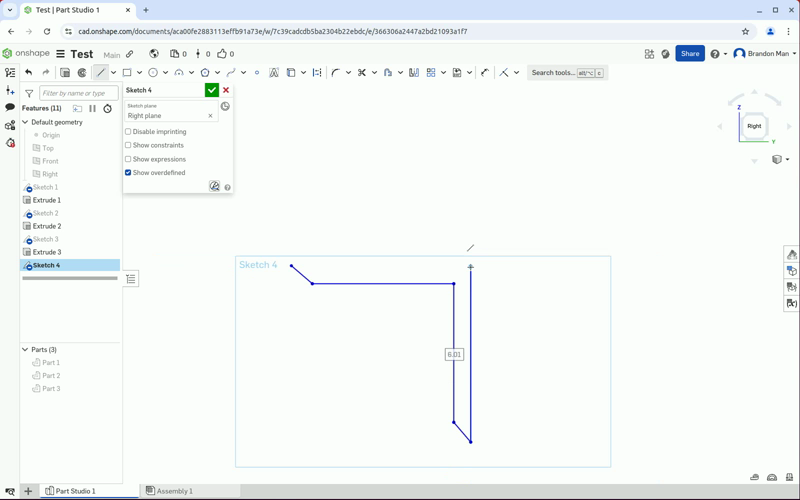
scroll(-6)
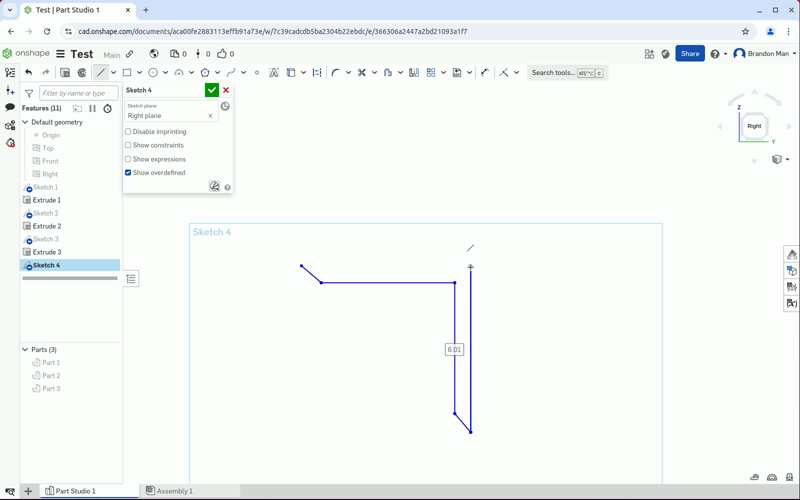
scroll(-6)
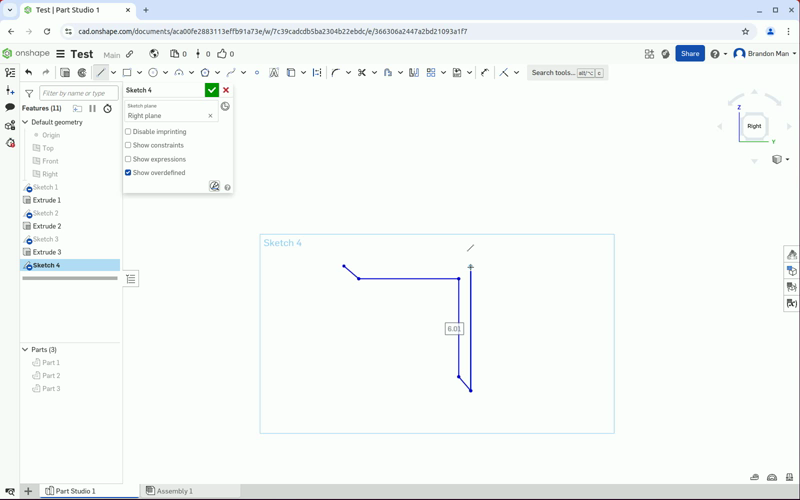
scroll(-6)
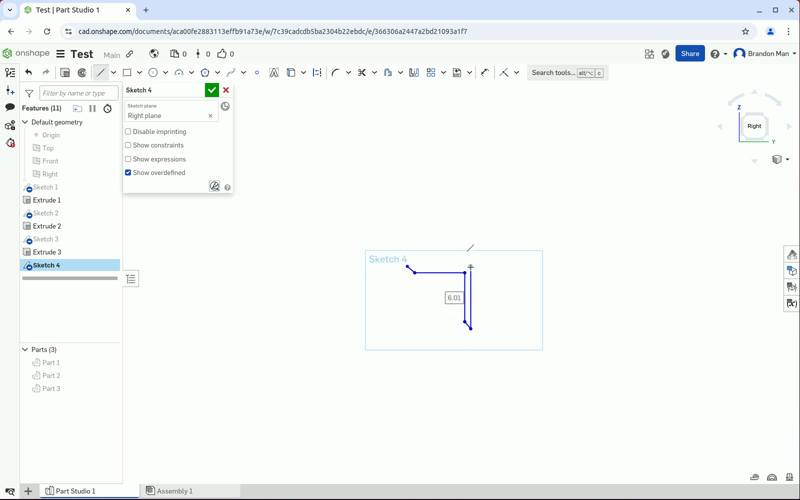
scroll(-6)
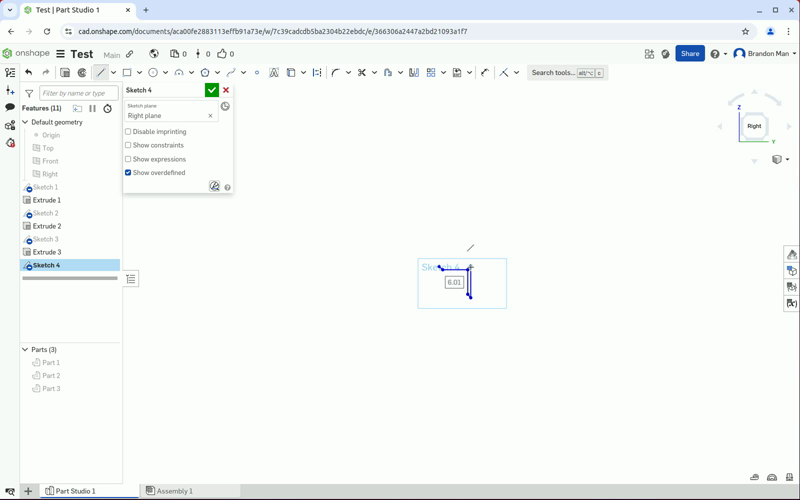
key_up(shift)
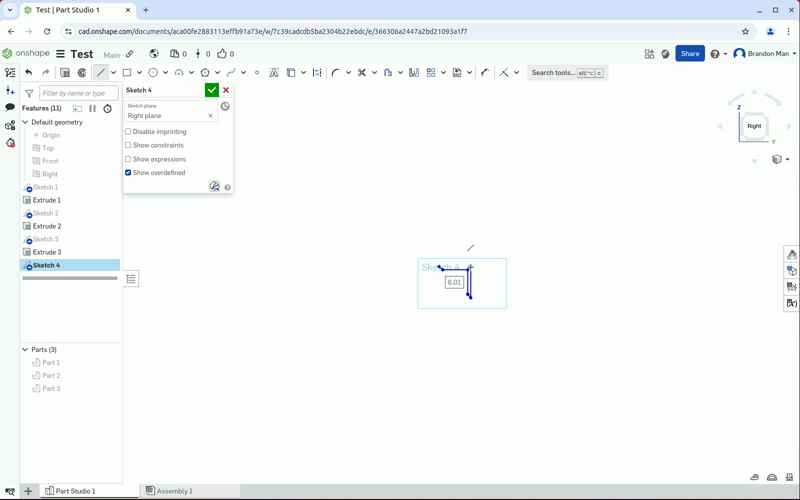
mouse_move(501, 266)
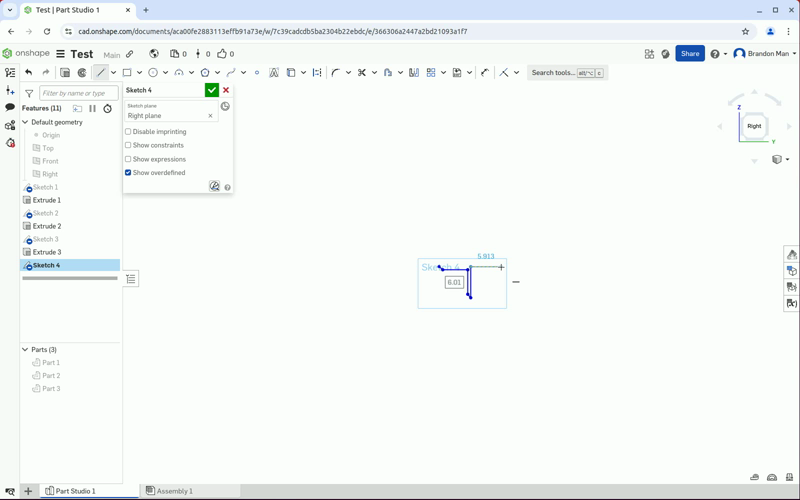
key_down(shift)
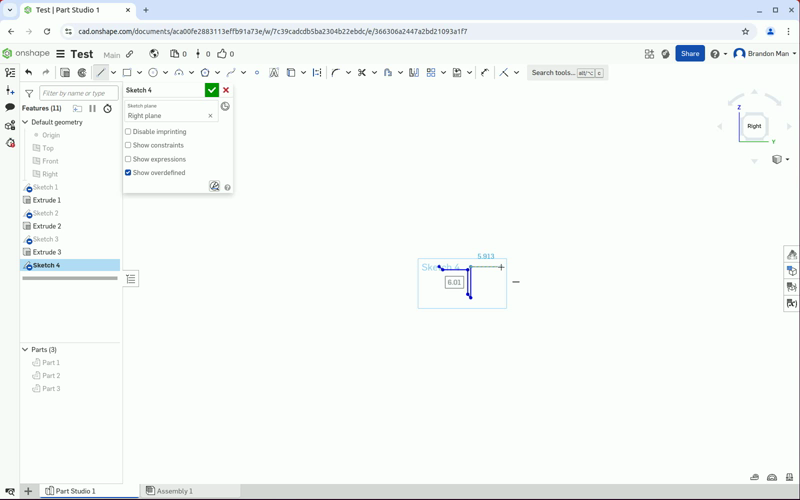
mouse_move(439, 266)
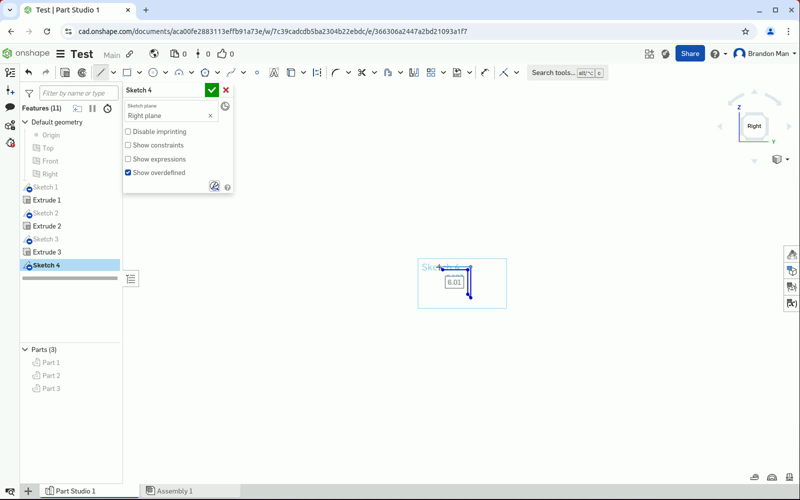
scroll(6)
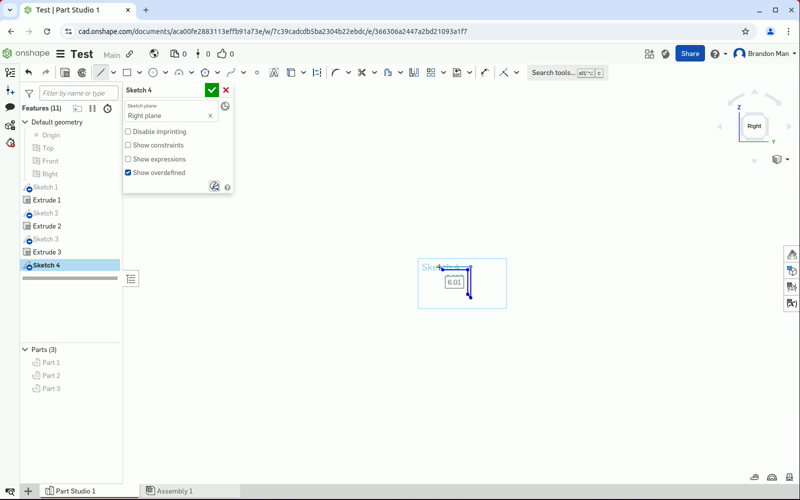
scroll(6)
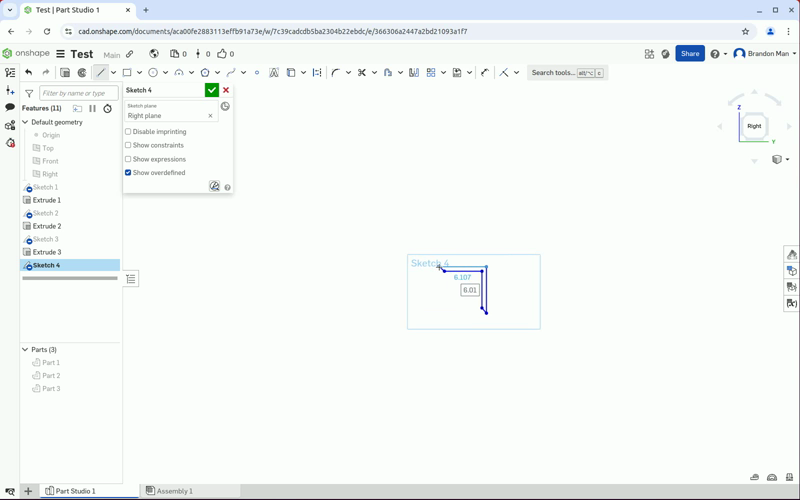
scroll(6)
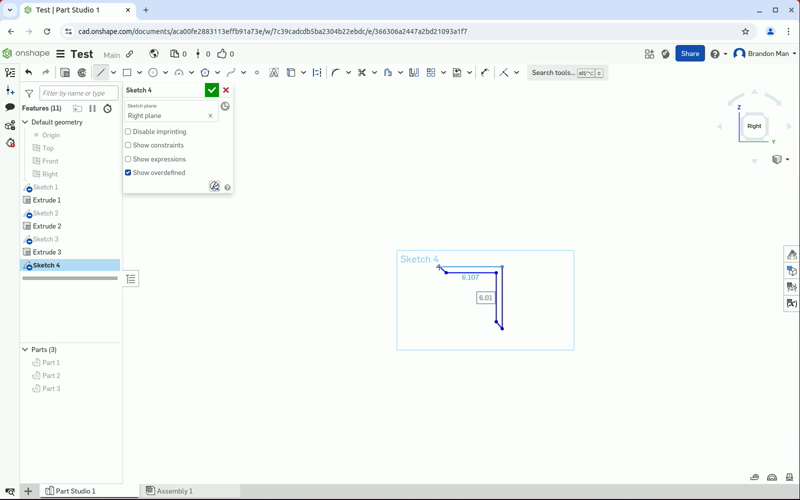
scroll(6)
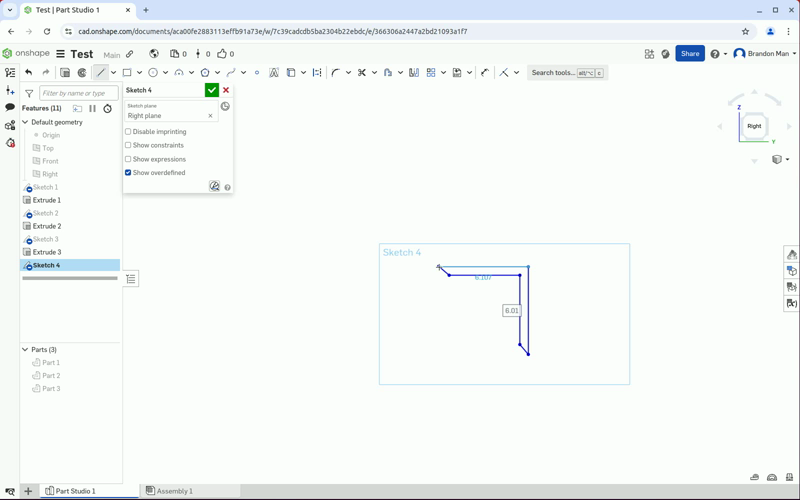
scroll(6)
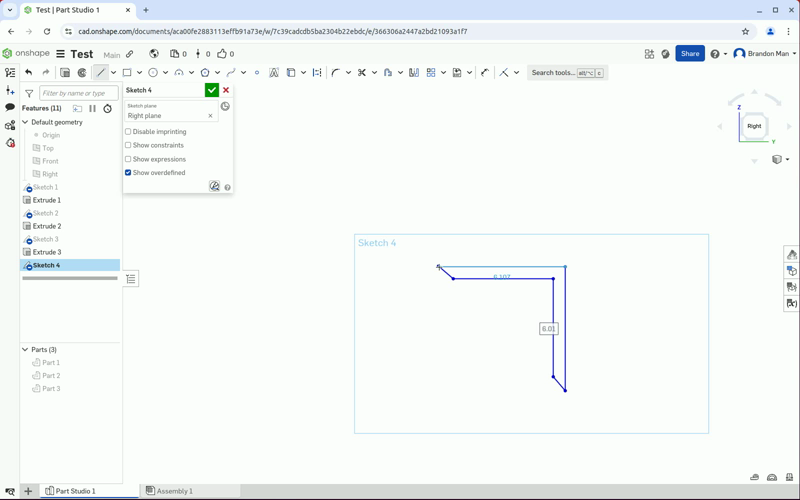
scroll(6)
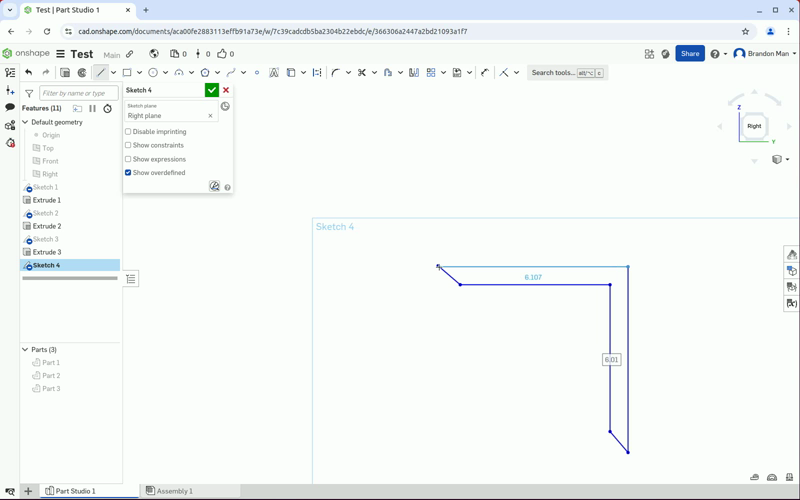
scroll(6)
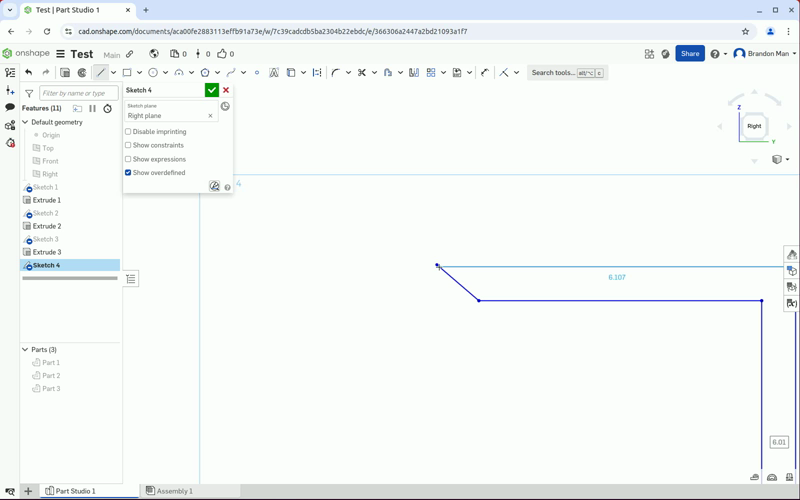
key_up(shift)
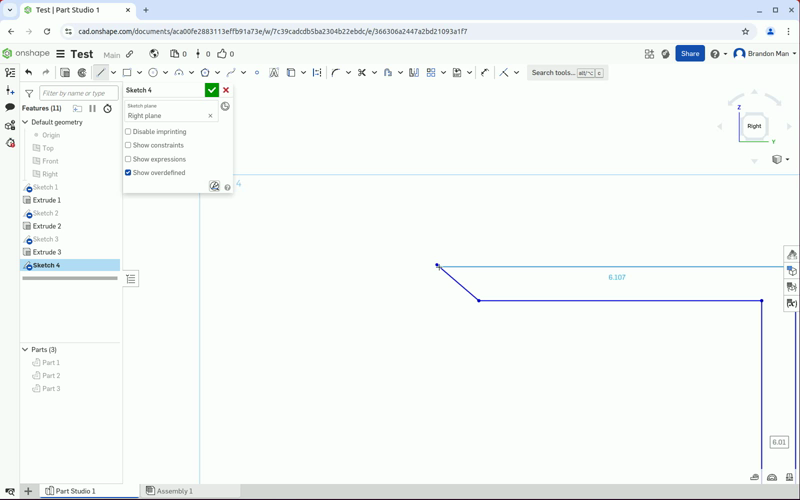
click(439, 266)
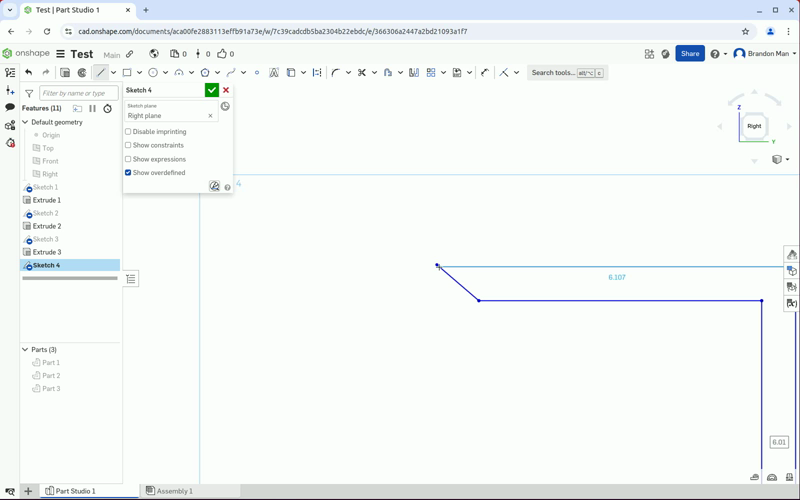
scroll(-6)
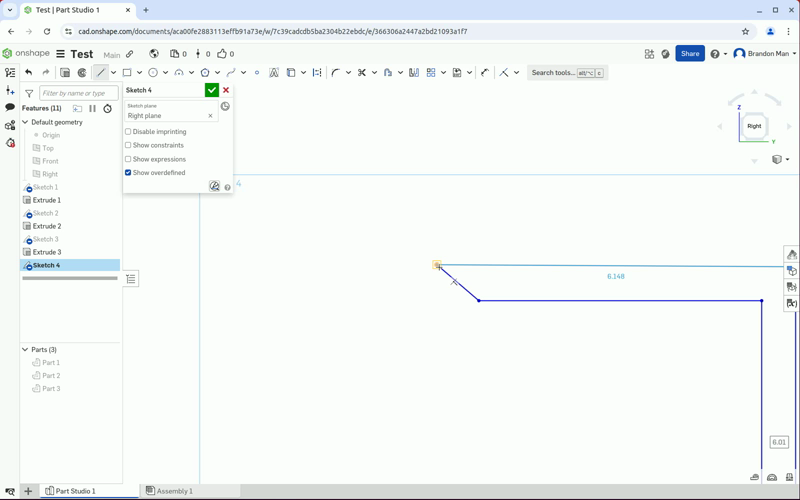
scroll(-6)
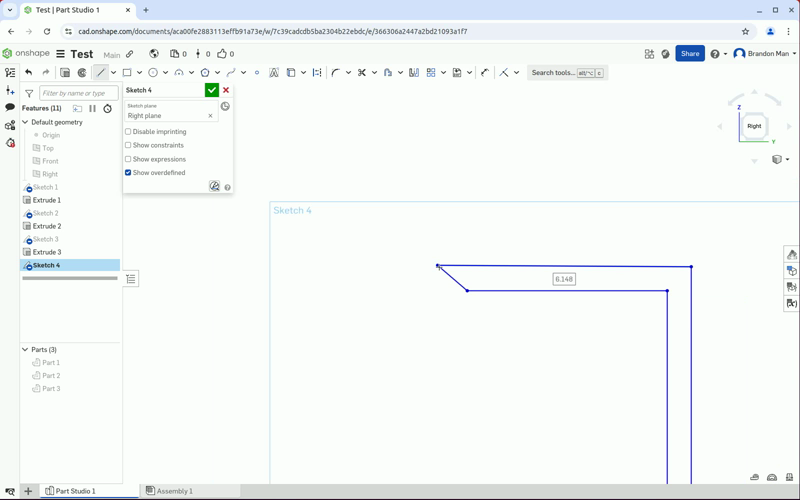
scroll(-6)
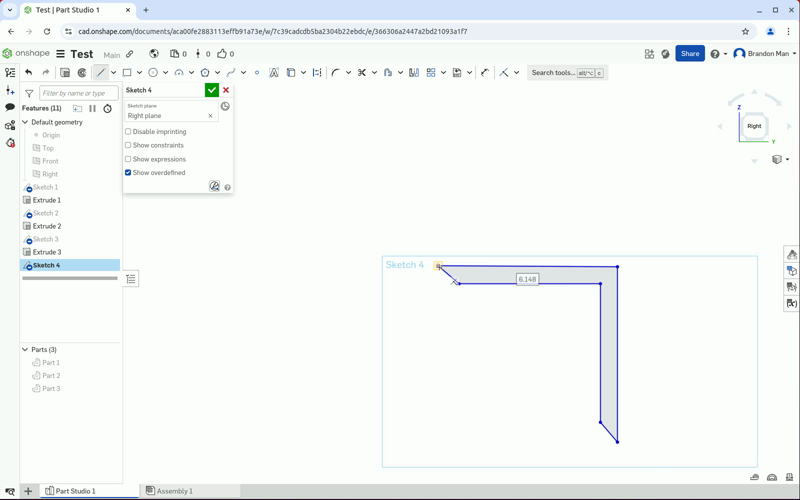
scroll(-6)
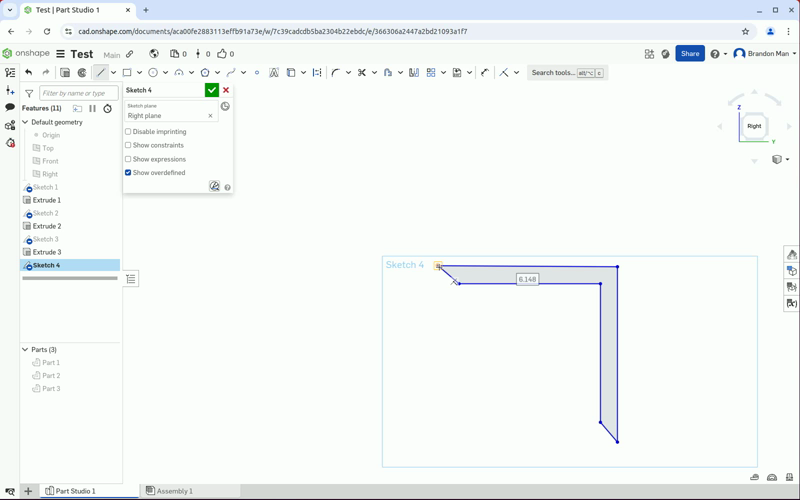
scroll(-6)
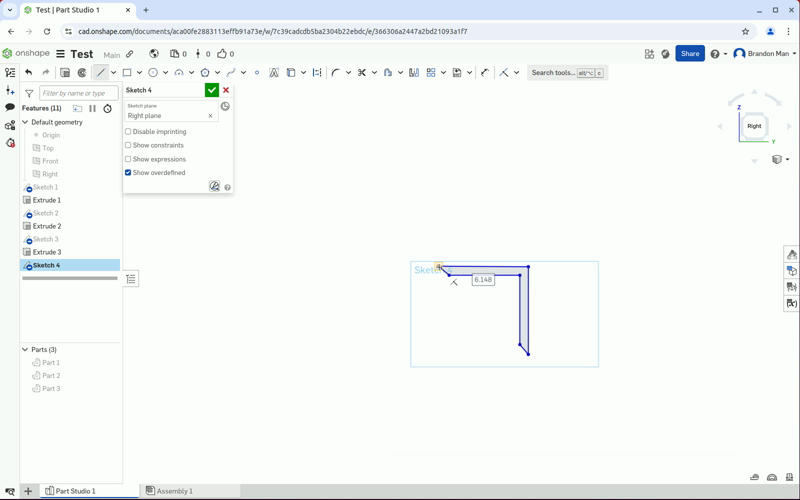
scroll(-6)
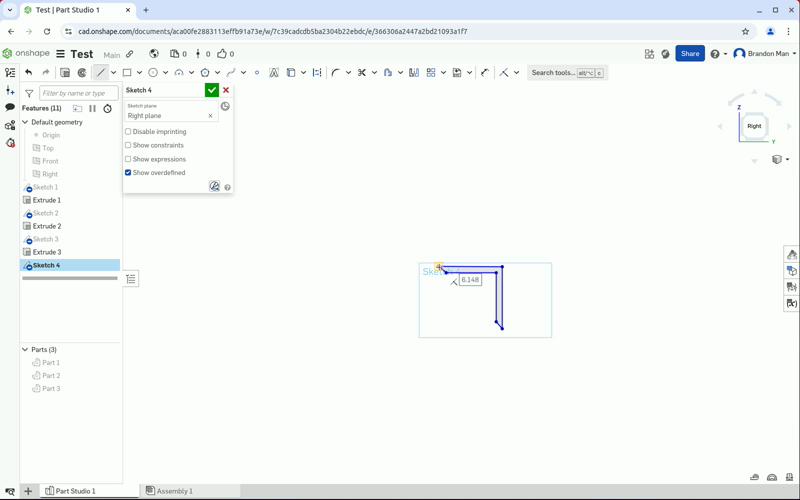
scroll(-6)
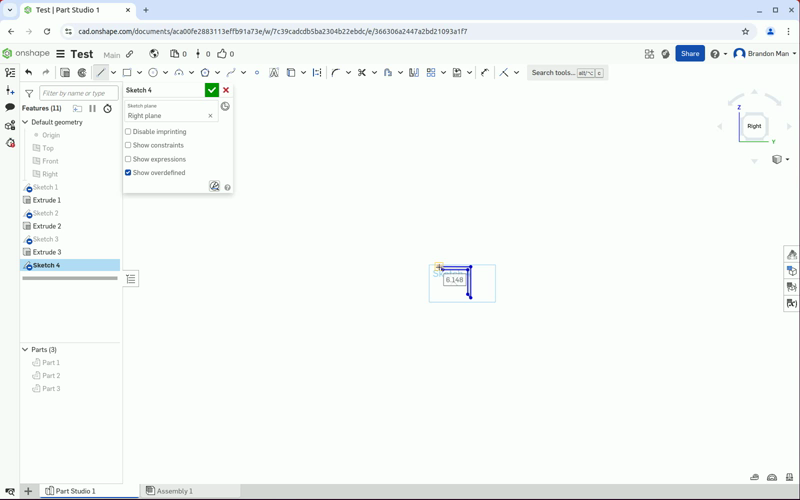
key(esc)
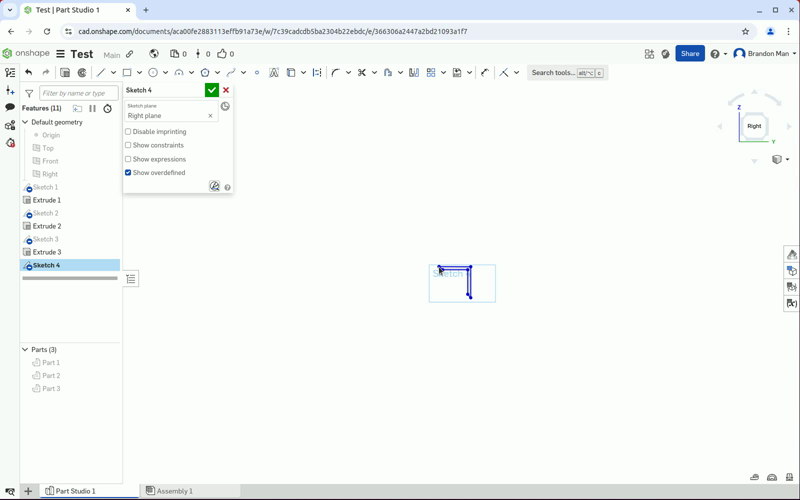
mouse_move(444, 268)
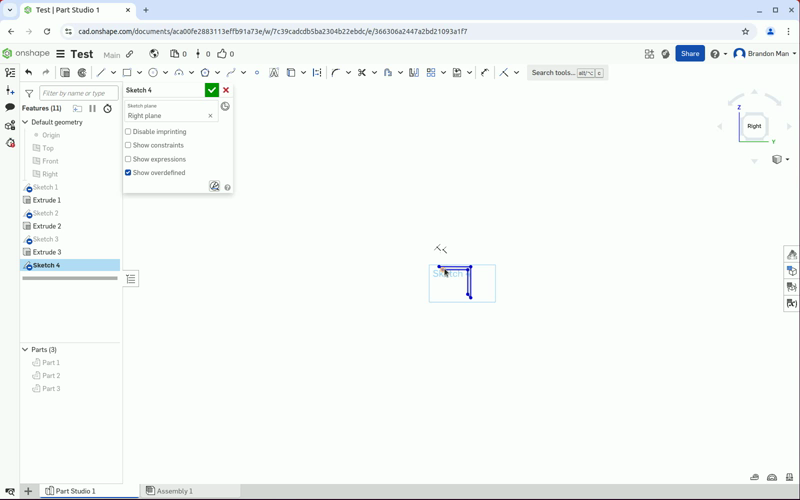
scroll(6)
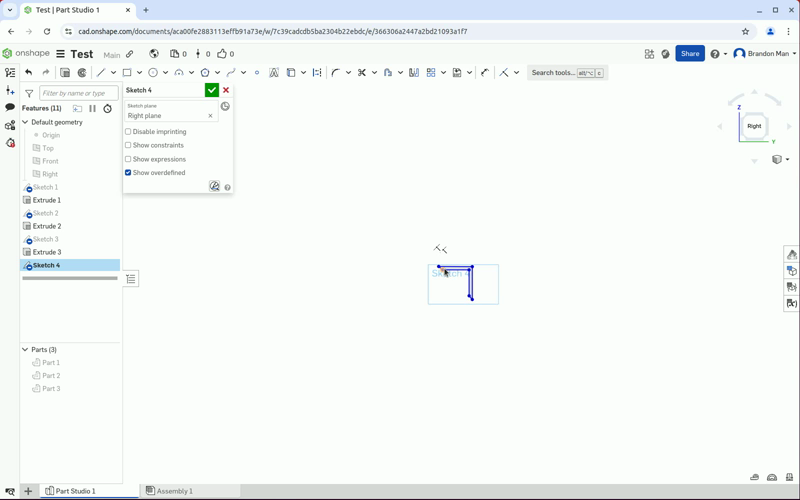
scroll(6)
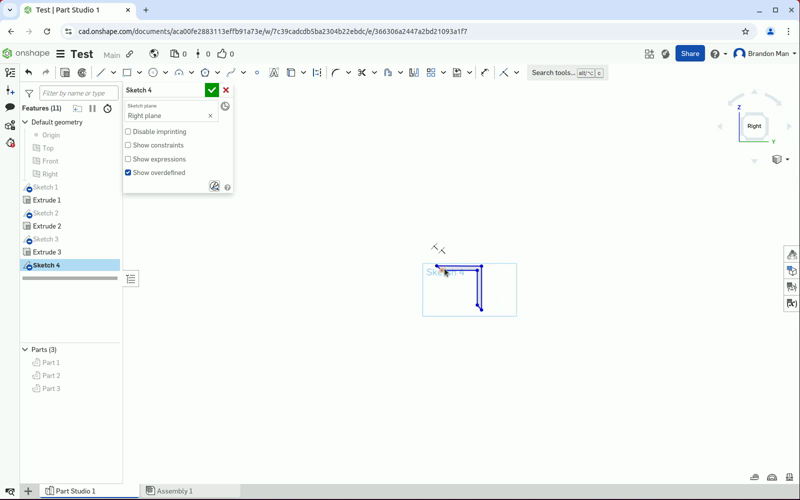
scroll(6)
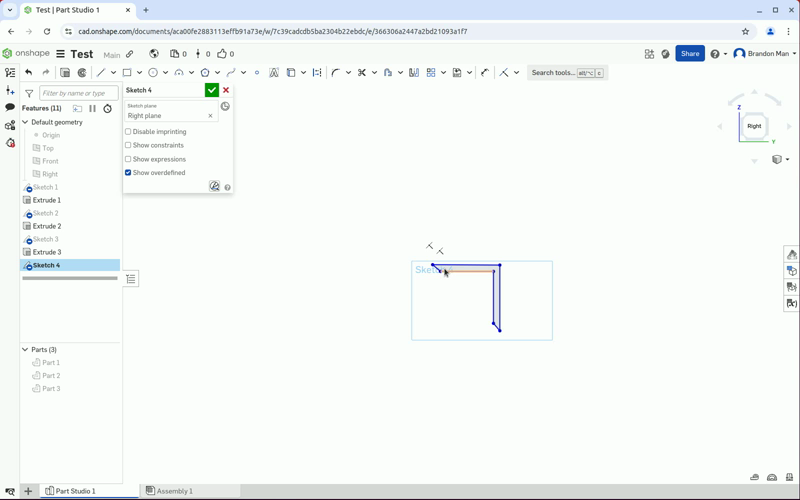
scroll(6)
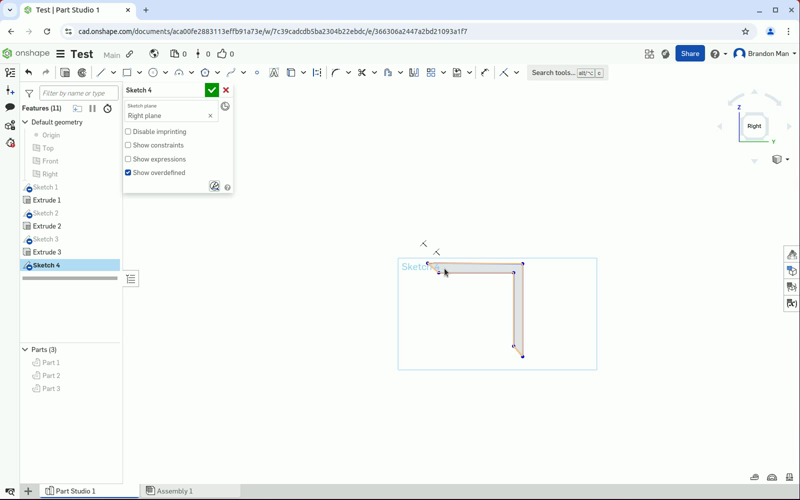
scroll(6)
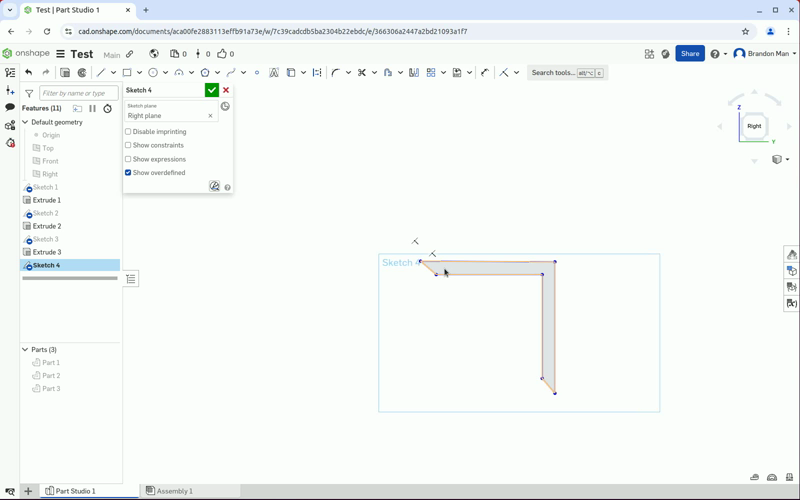
scroll(6)
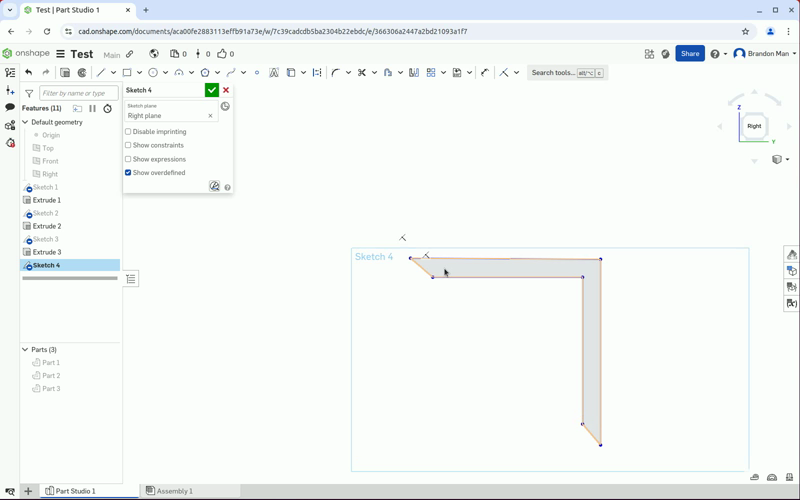
scroll(6)
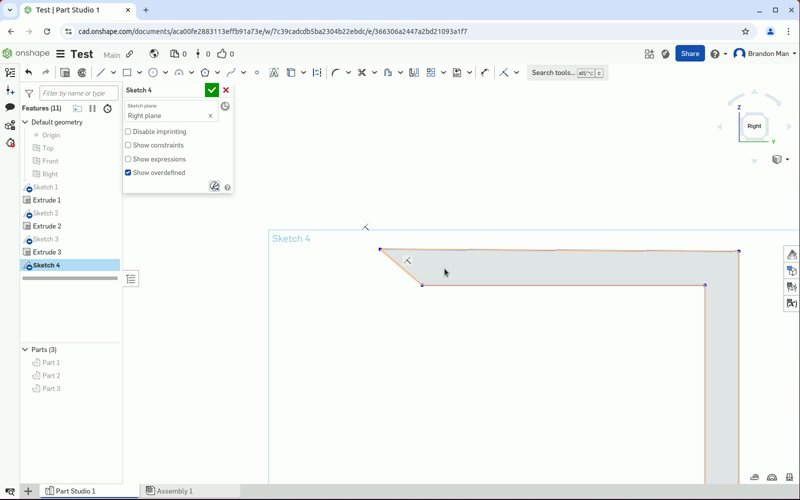
click(444, 268)
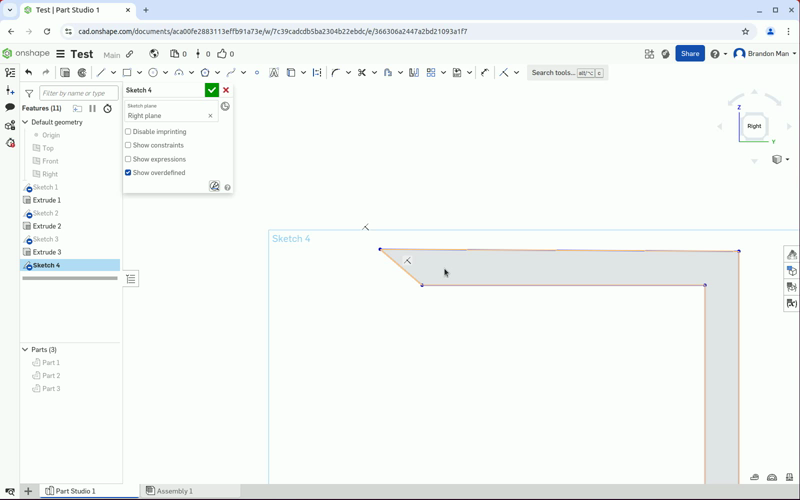
scroll(-6)
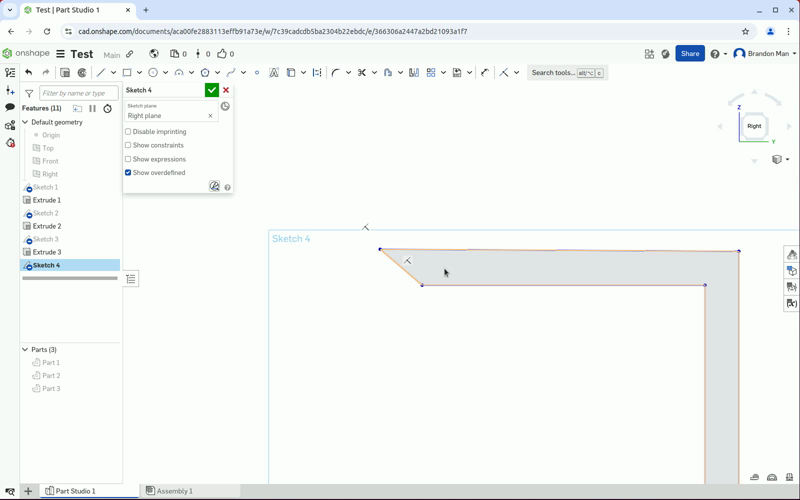
scroll(-6)
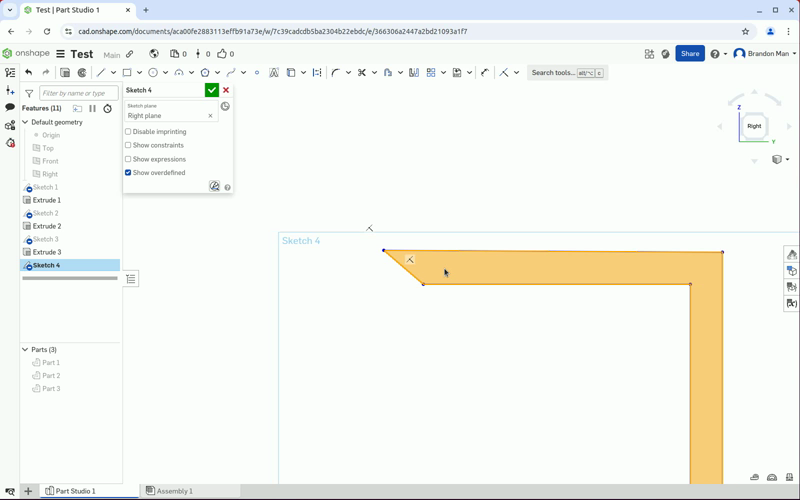
scroll(-6)
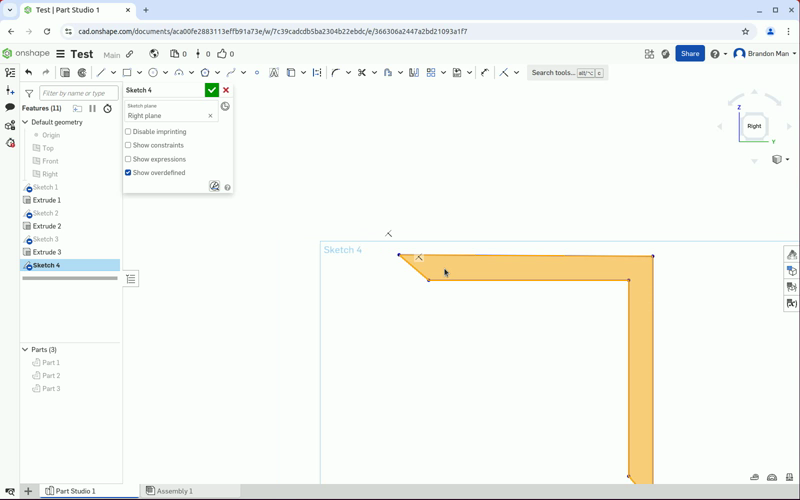
scroll(-6)
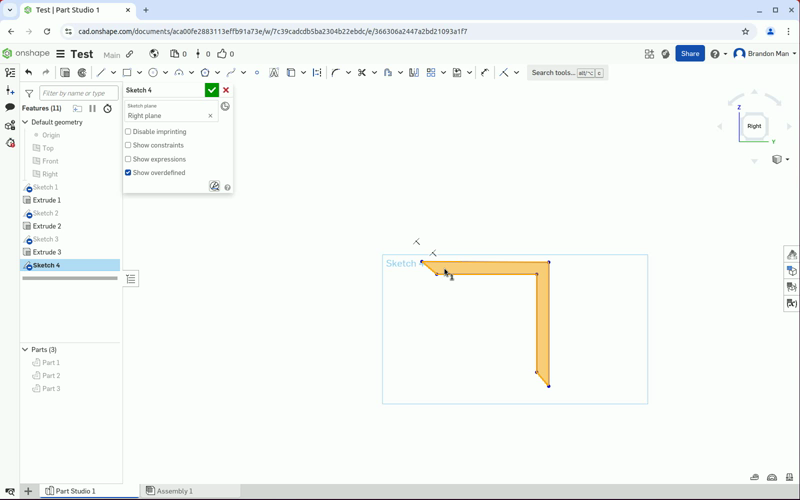
scroll(-6)
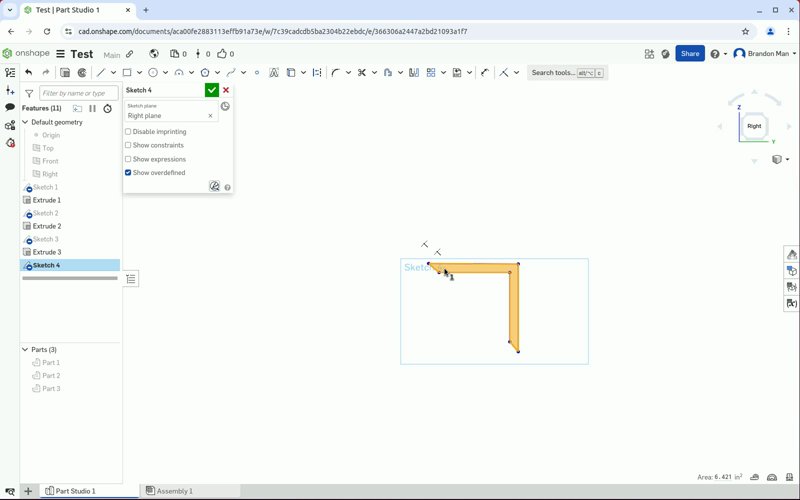
scroll(-6)
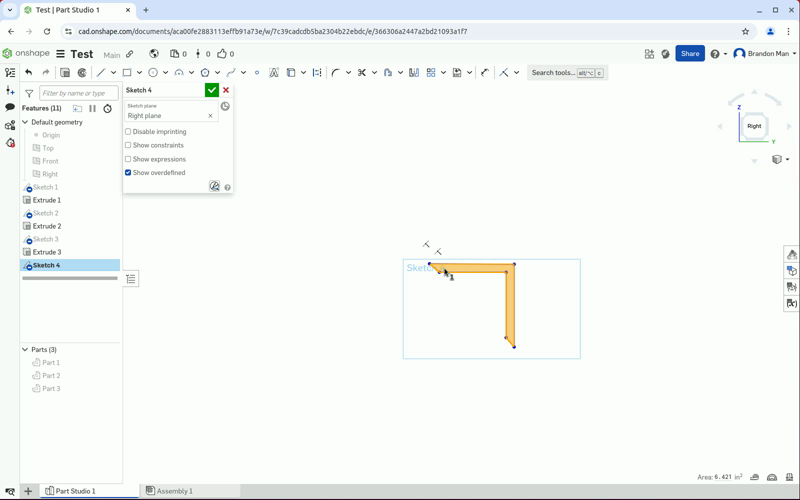
scroll(-6)
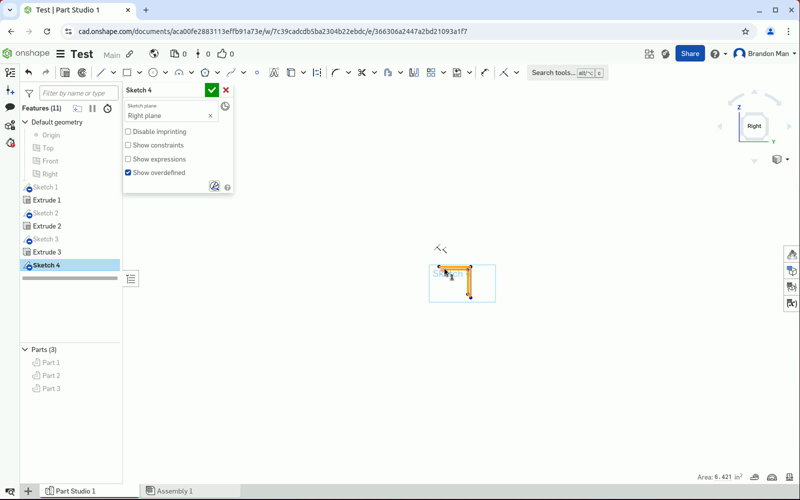
mouse_move(73, 352)
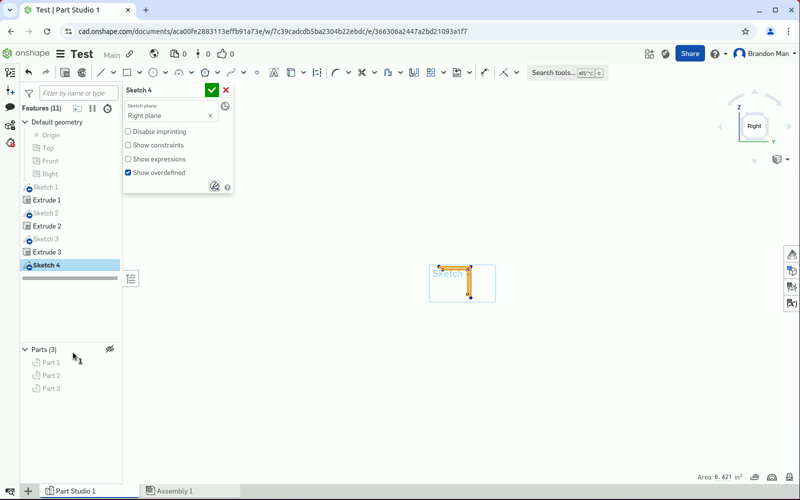
key(shift+y)
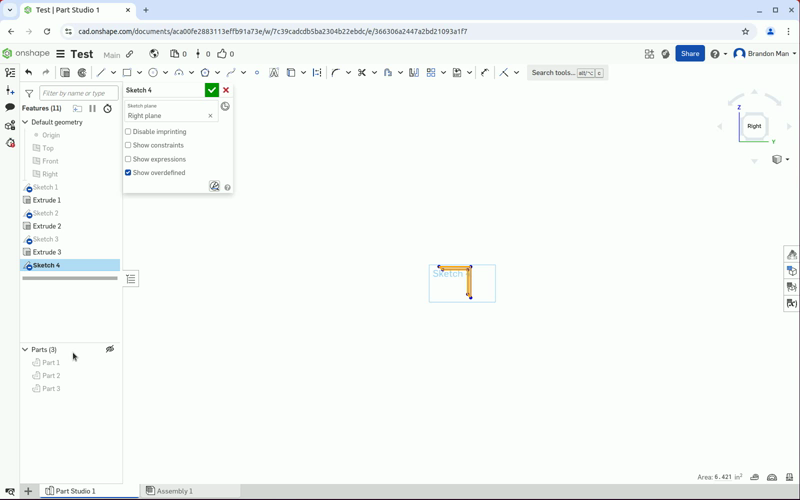
key(shift+e)
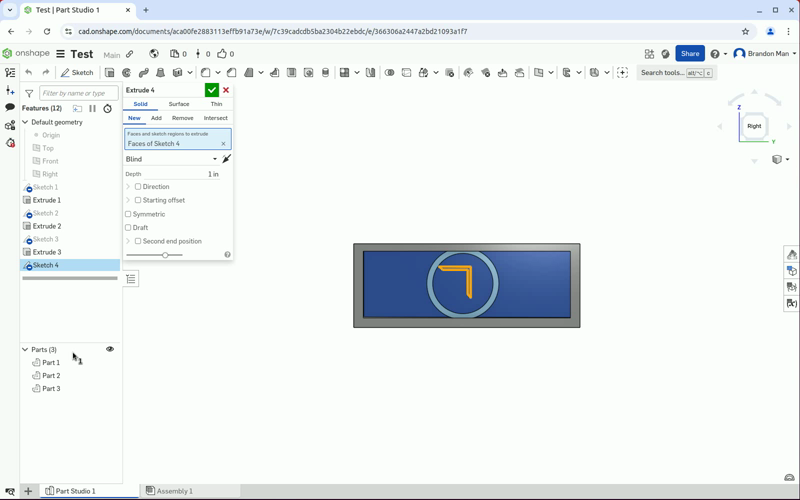
mouse_move(143, 106)
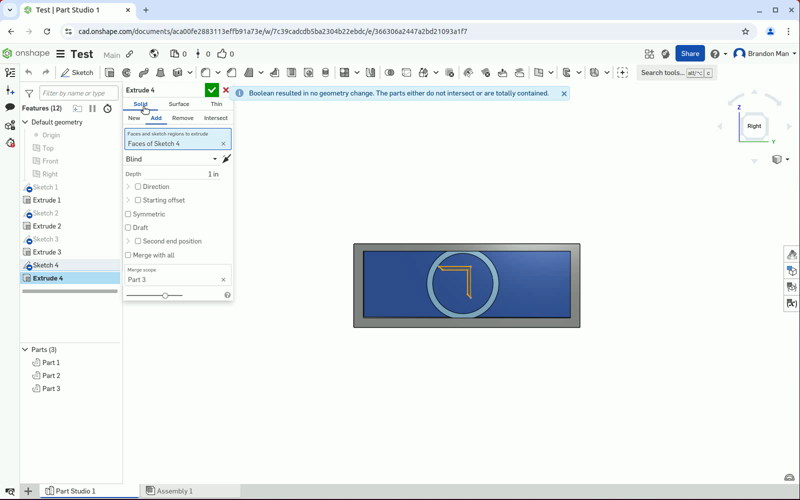
click(143, 106)
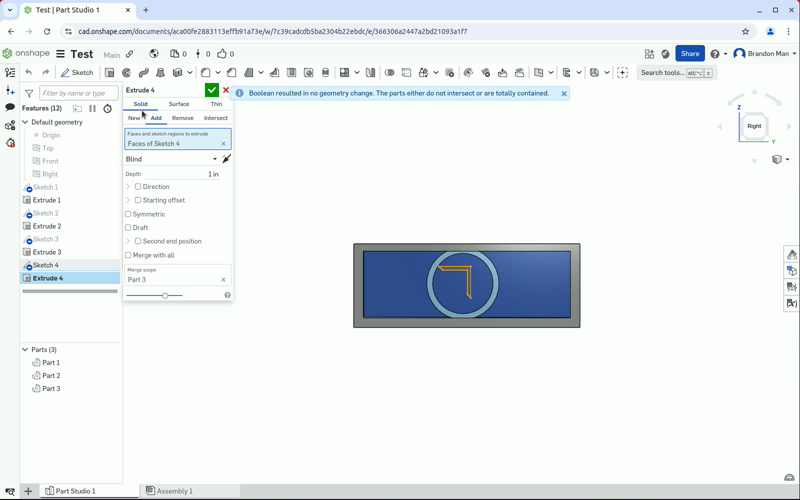
mouse_move(137, 120)
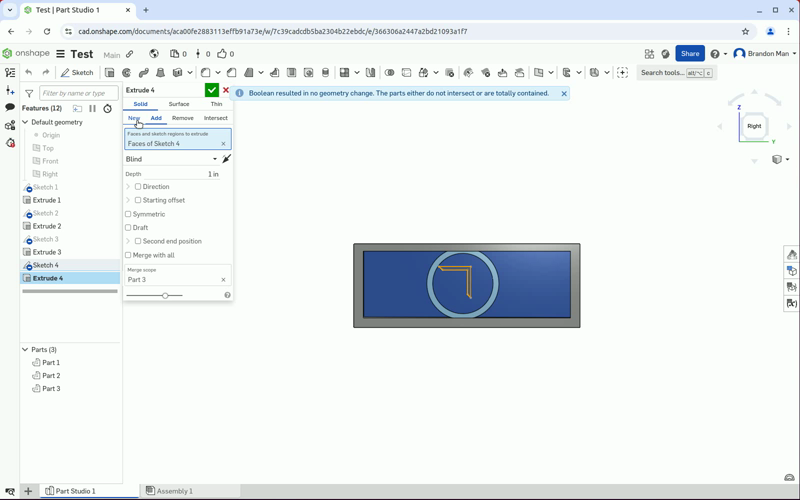
click(137, 120)
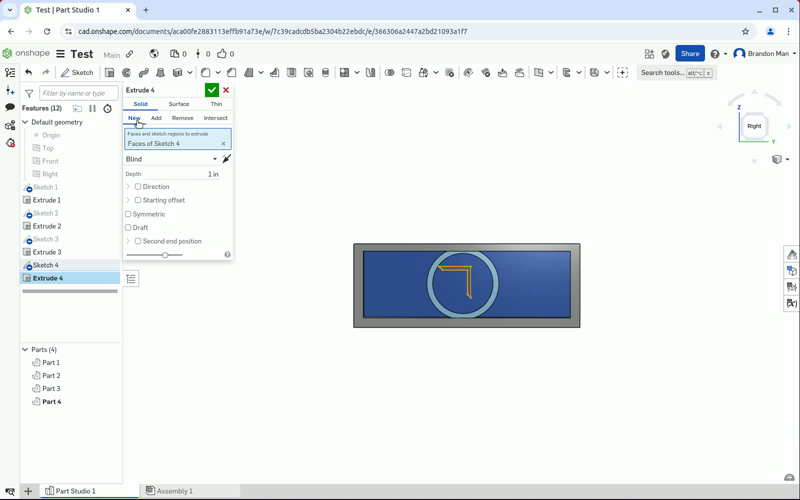
key(tab, 4)
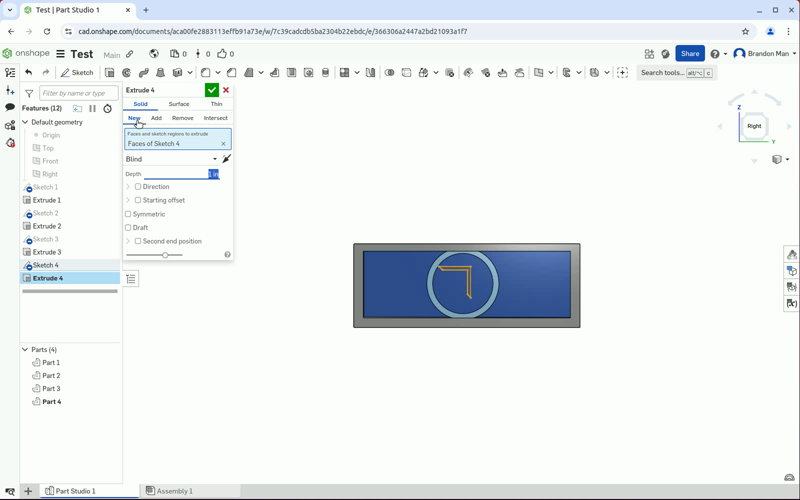
text(0.481)
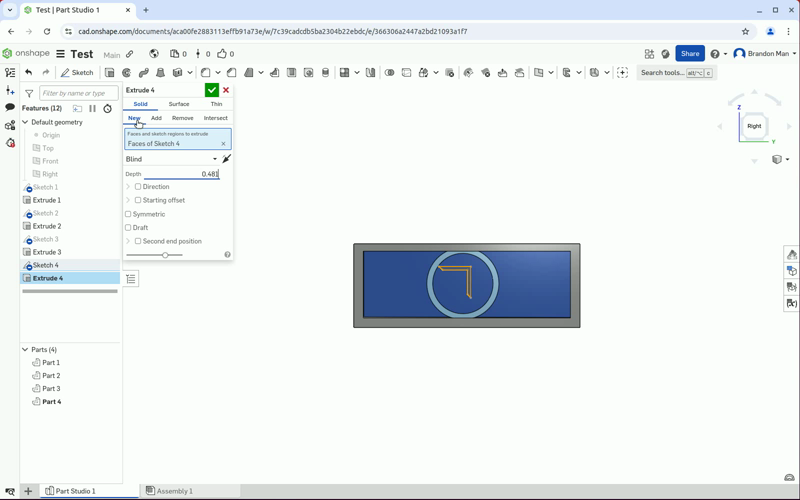
key(enter)
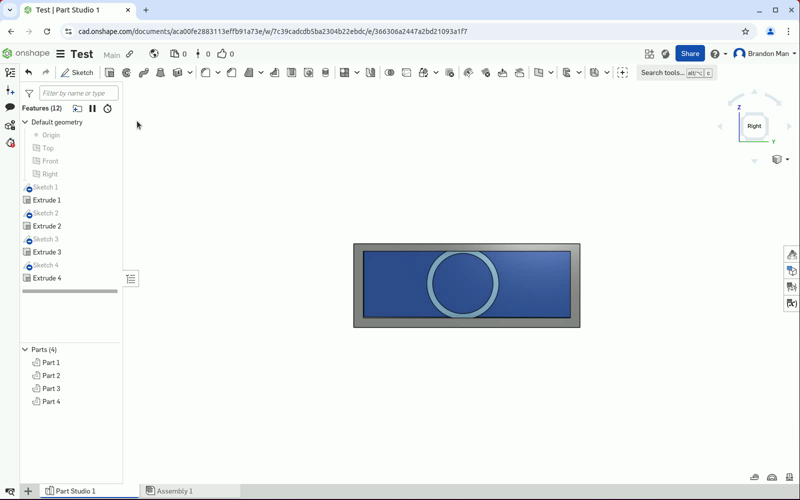
key(shift+h)
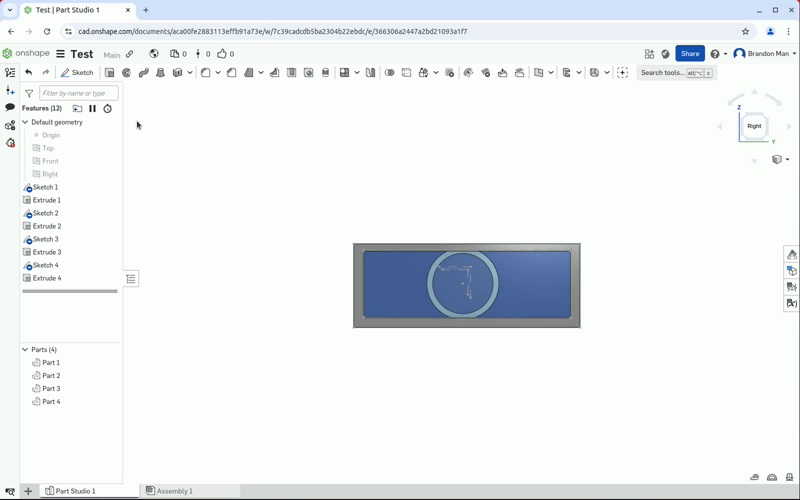
key(shift+h)
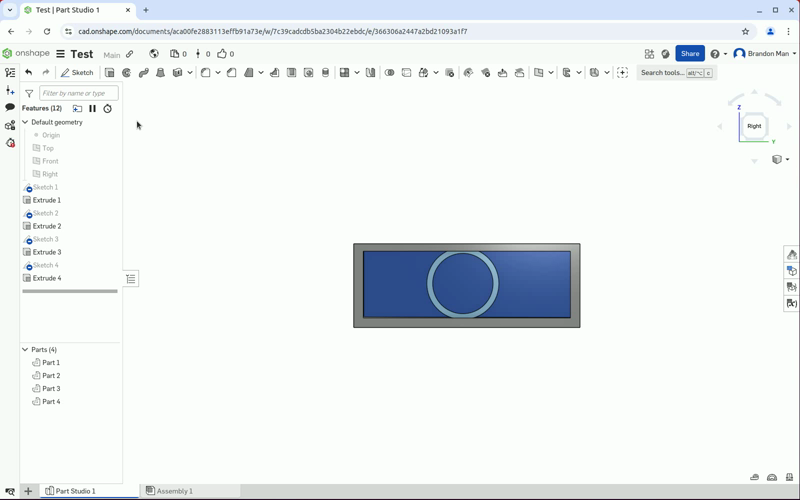
mouse_move(73, 189)
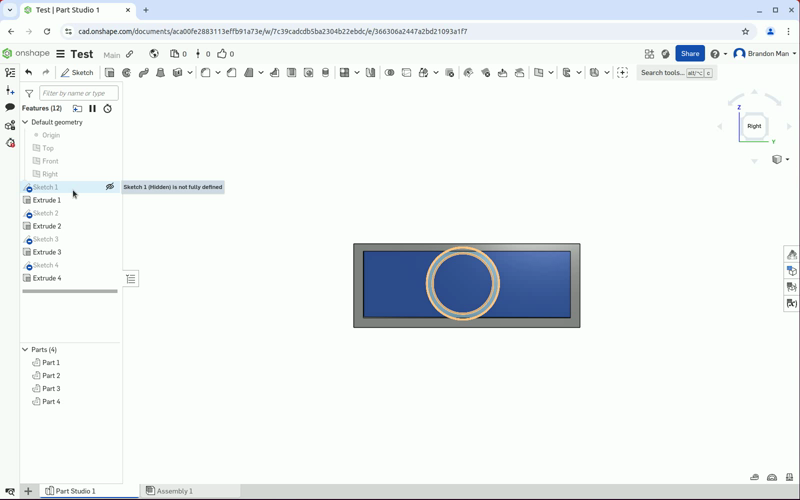
click(73, 189)
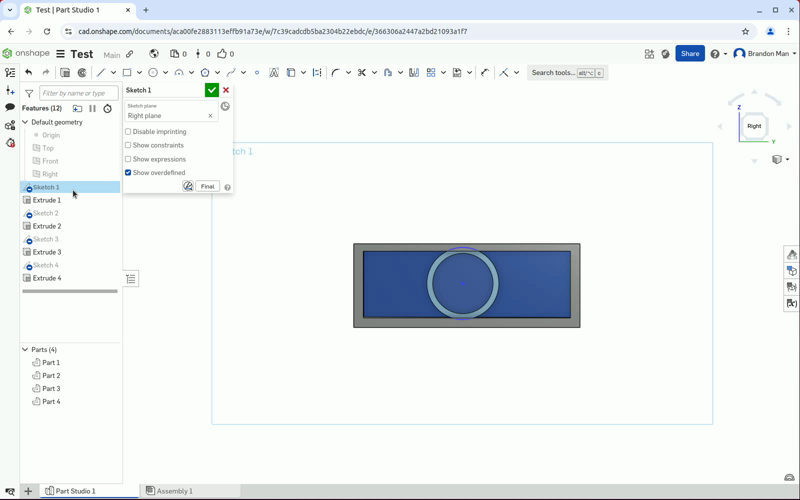
mouse_move(229, 92)
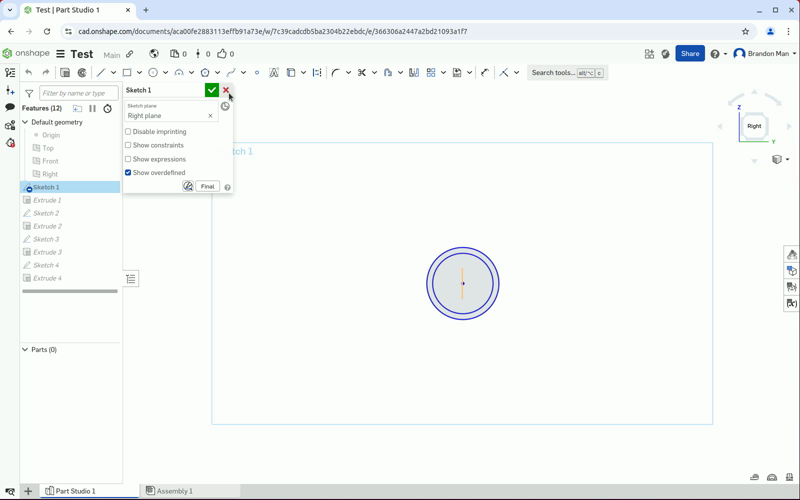
click(229, 92)
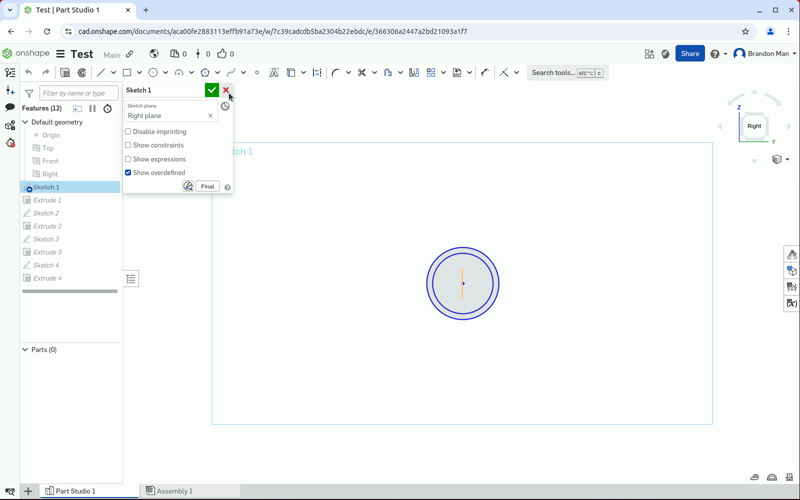
key(shift+s)
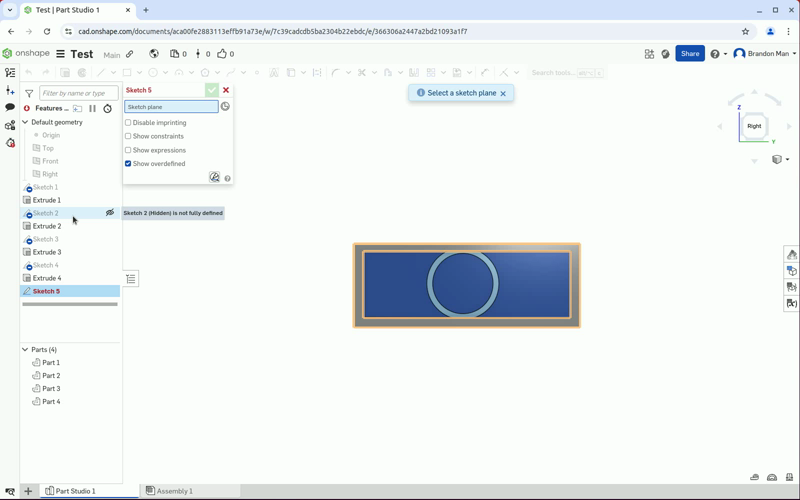
scroll(3)
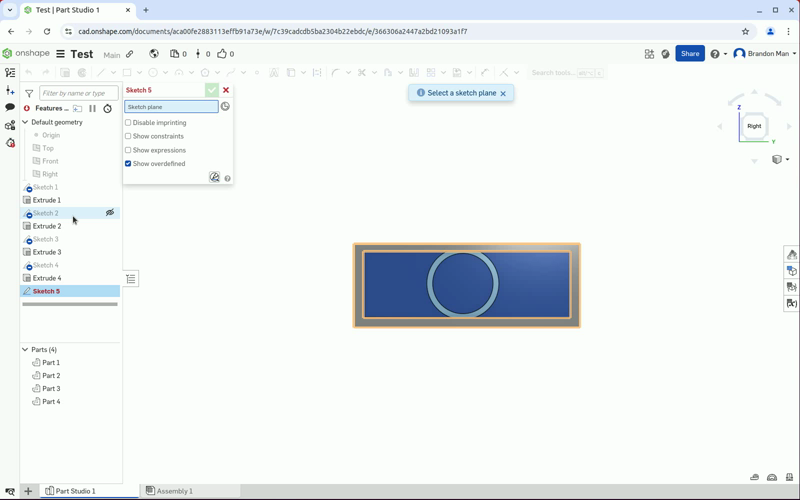
mouse_move(73, 176)
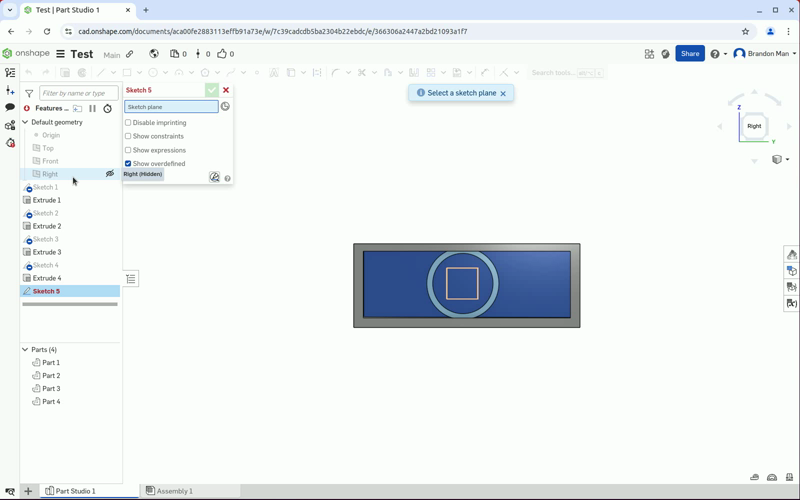
click(73, 176)
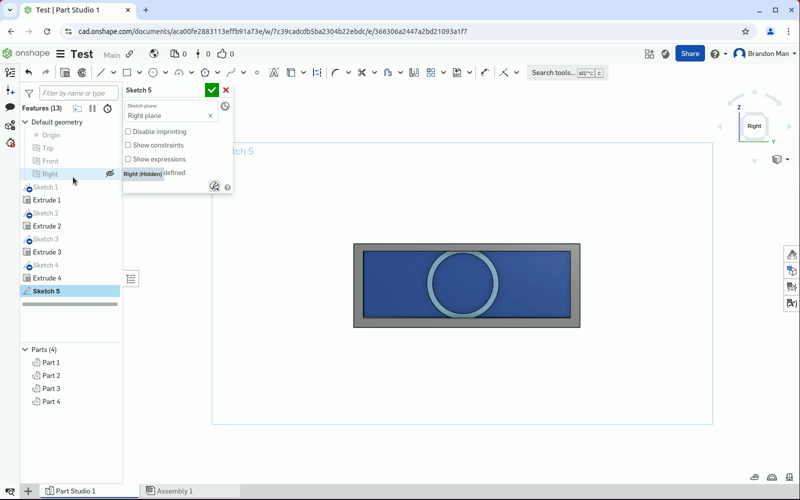
mouse_move(73, 352)
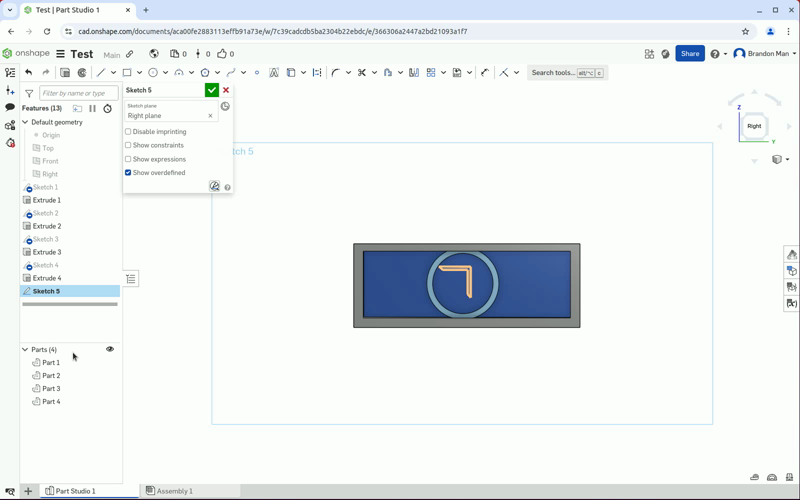
key(y)
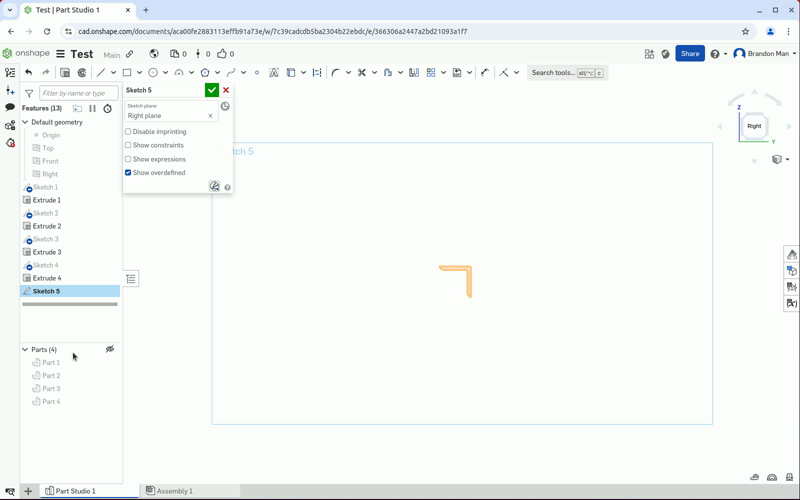
key(l)
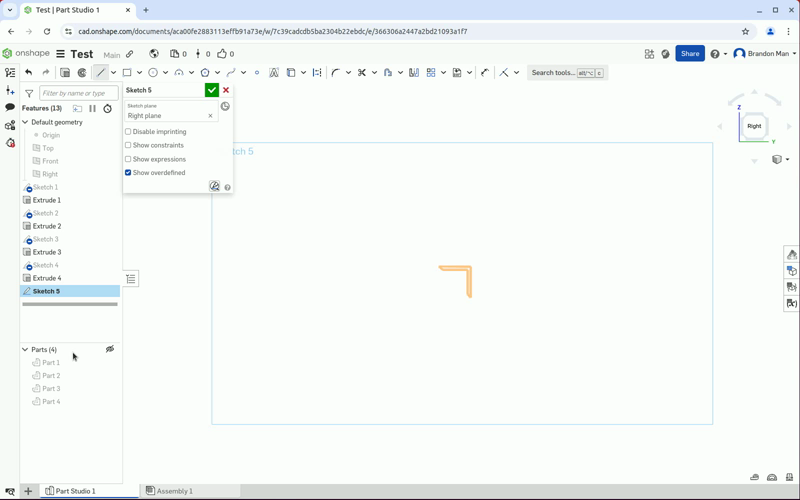
key_down(shift)
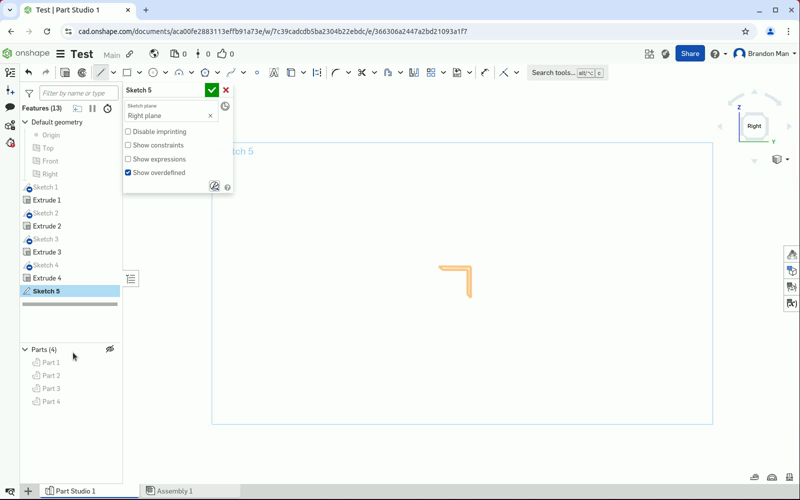
mouse_move(439, 295)
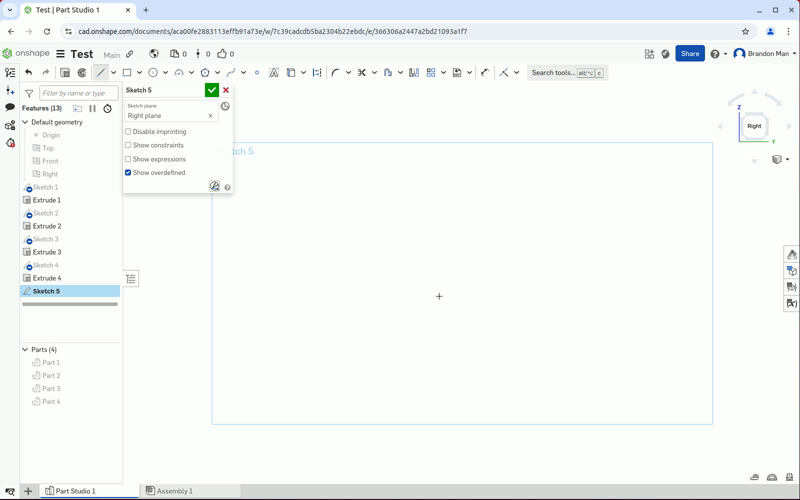
click(439, 295)
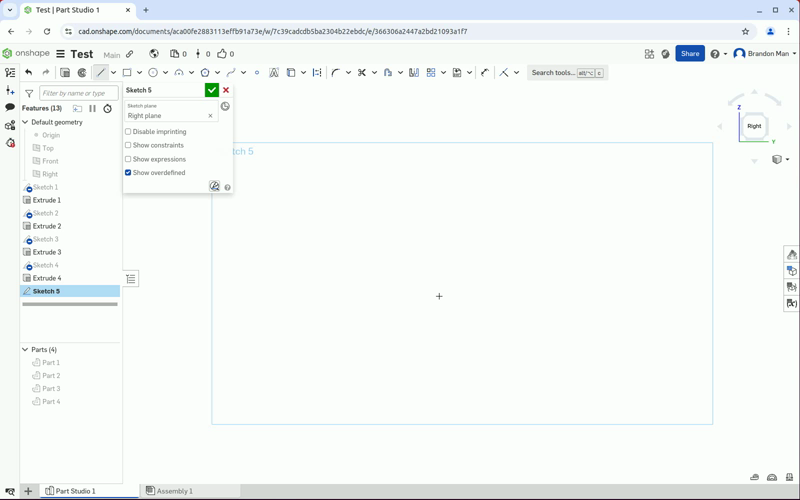
key_up(shift)
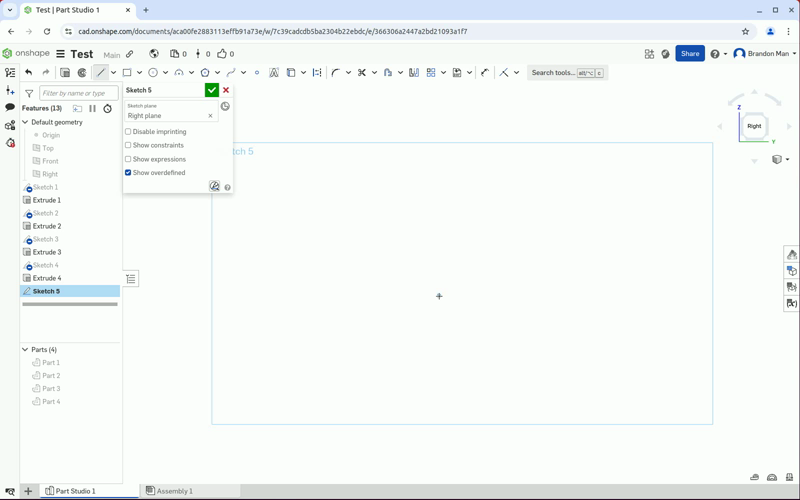
key_down(shift)
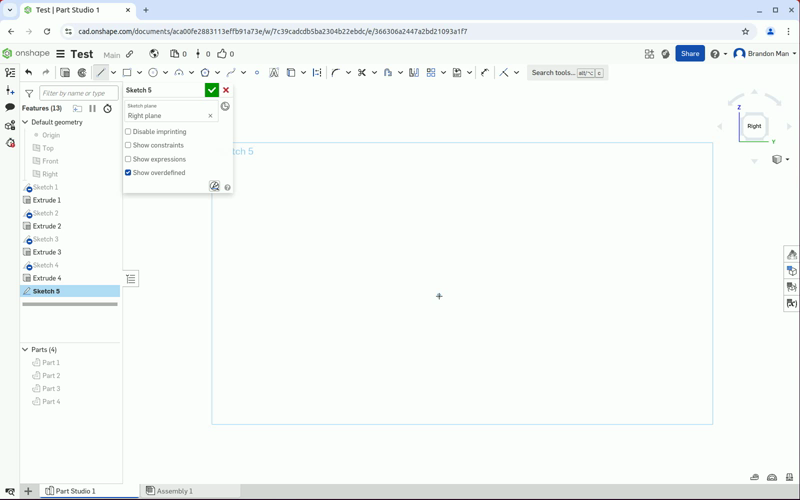
mouse_move(469, 295)
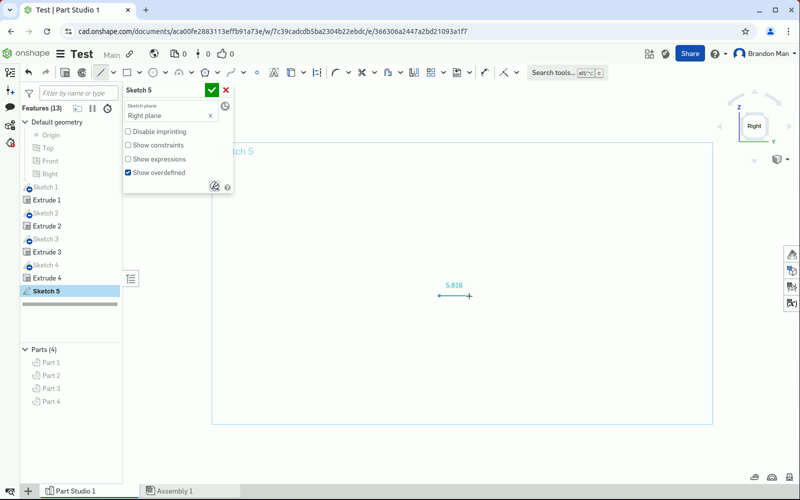
mouse_move(470, 295)
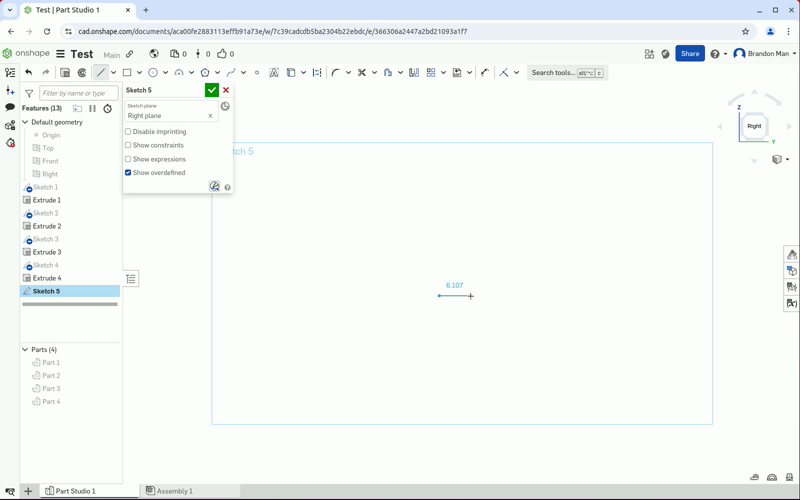
click(470, 295)
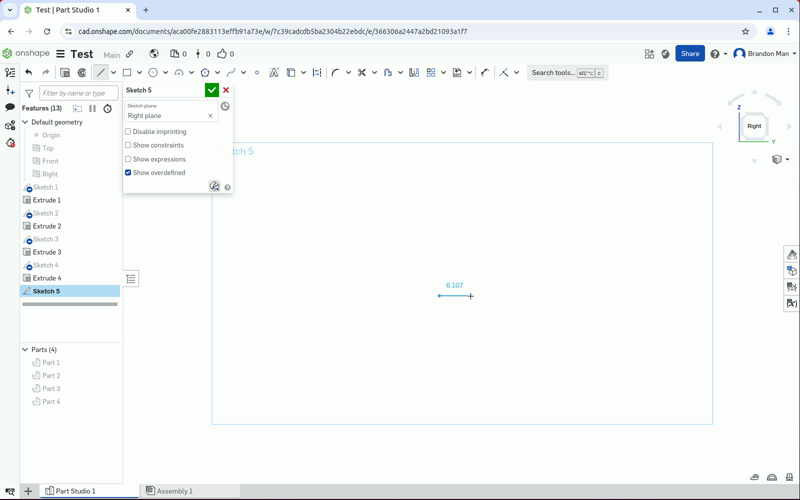
key_up(shift)
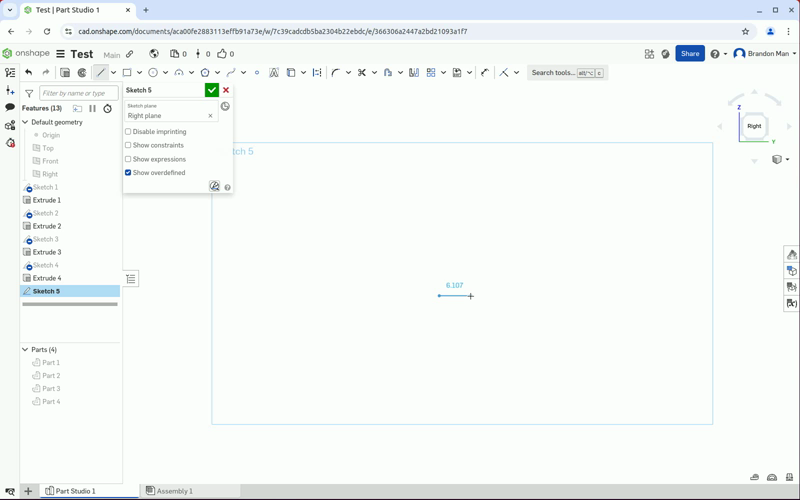
key_down(shift)
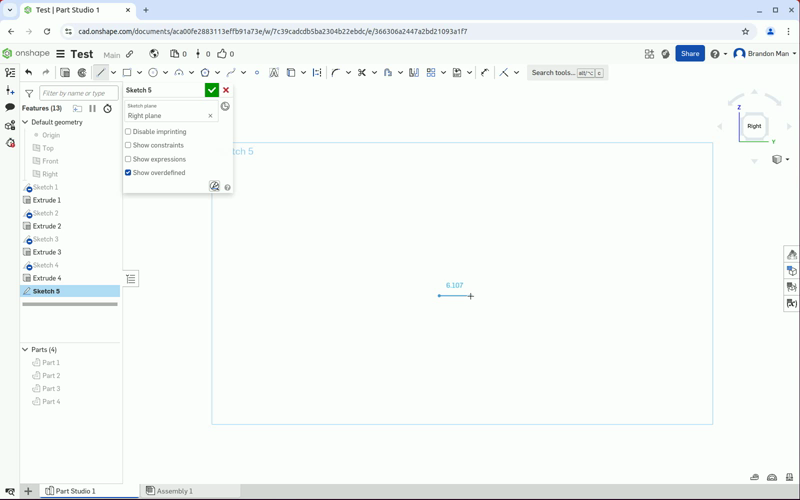
mouse_move(501, 295)
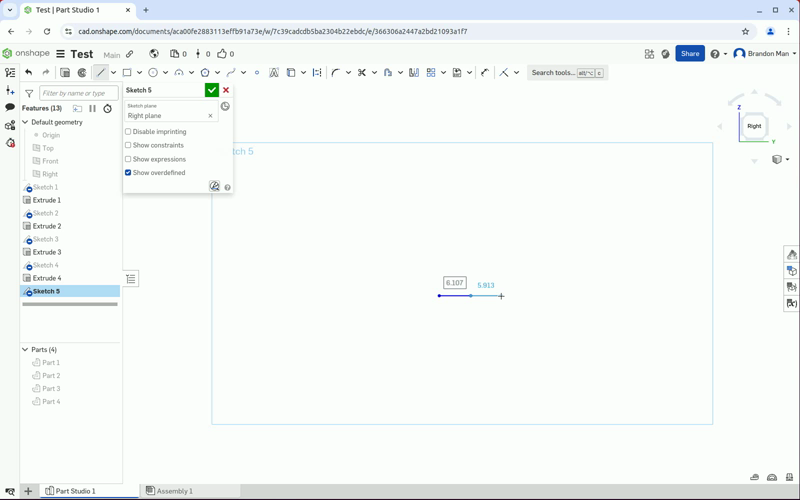
mouse_move(467, 292)
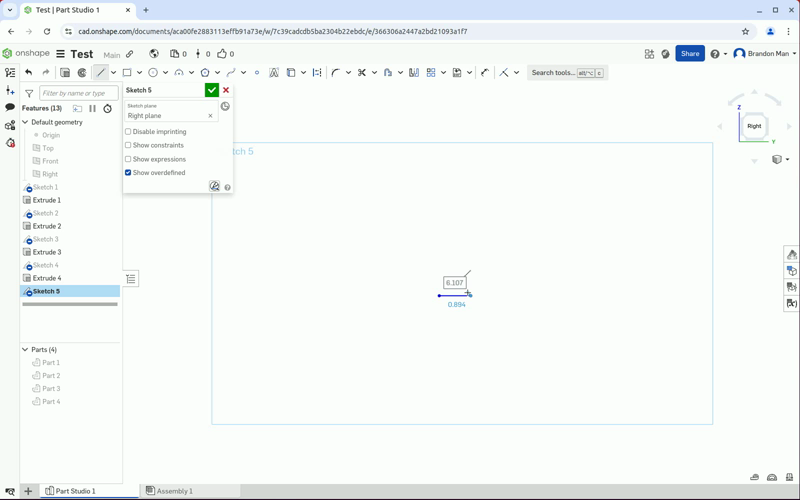
scroll(6)
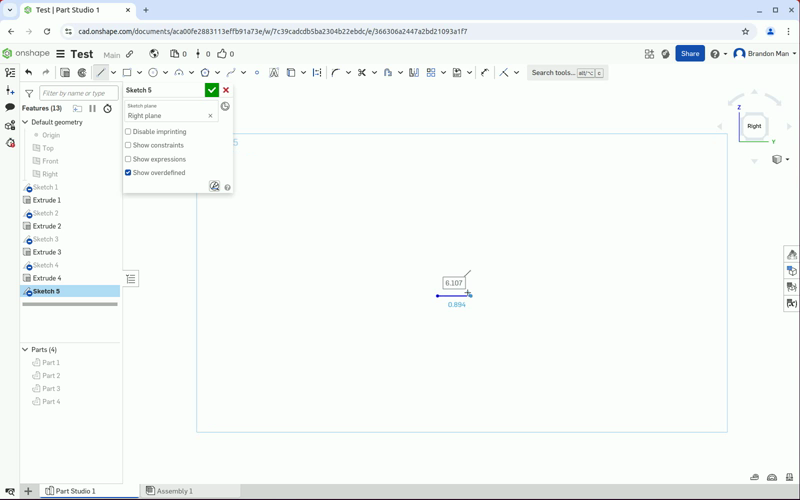
scroll(6)
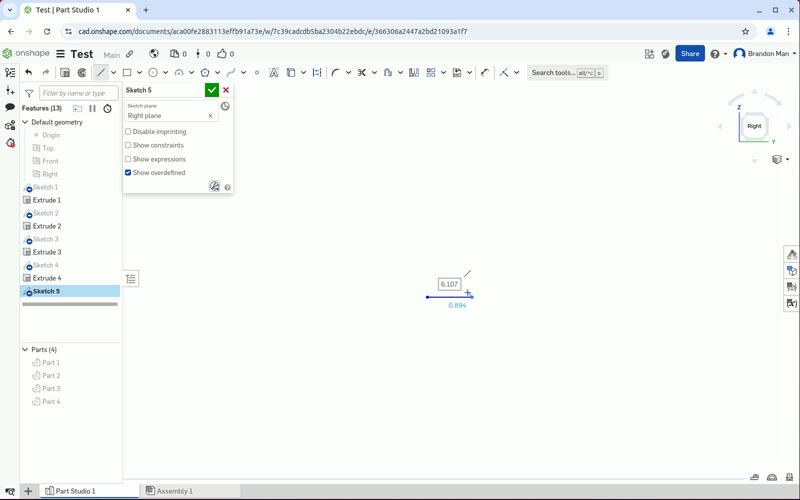
scroll(6)
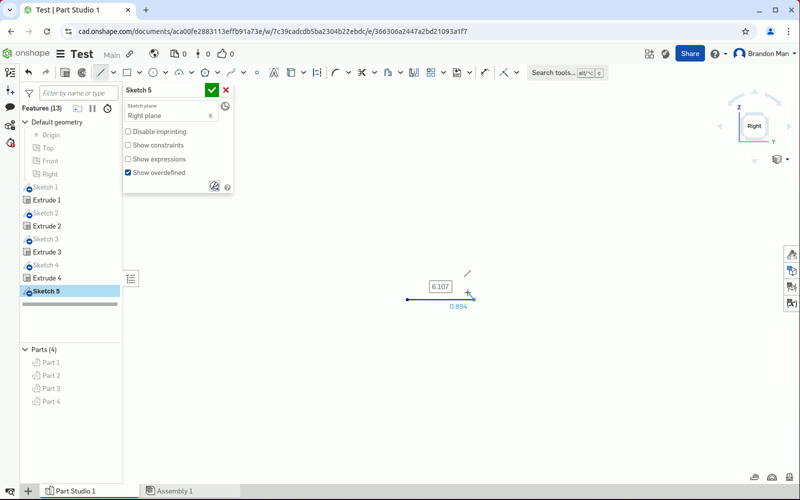
scroll(6)
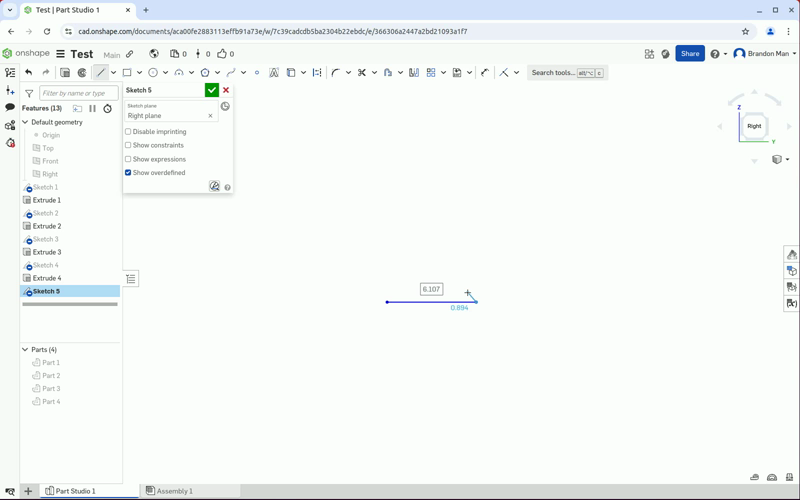
scroll(6)
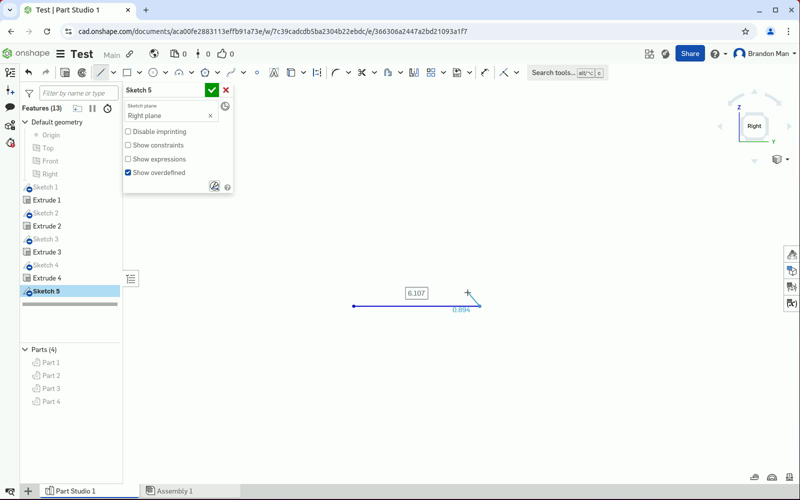
scroll(6)
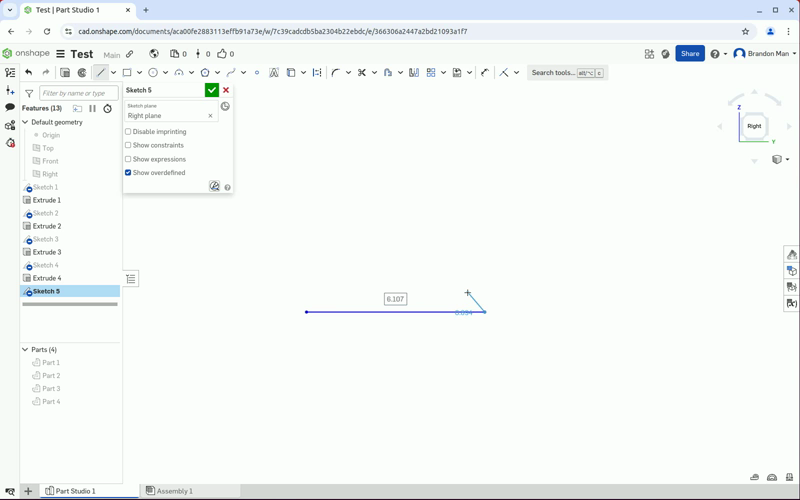
scroll(6)
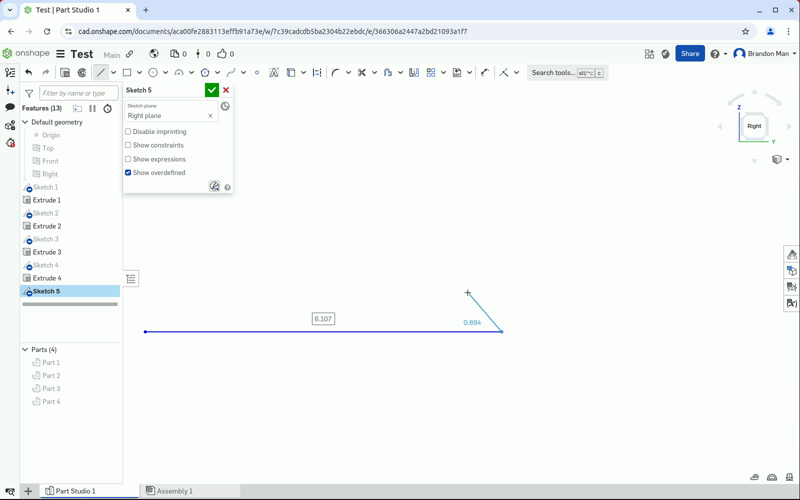
click(467, 292)
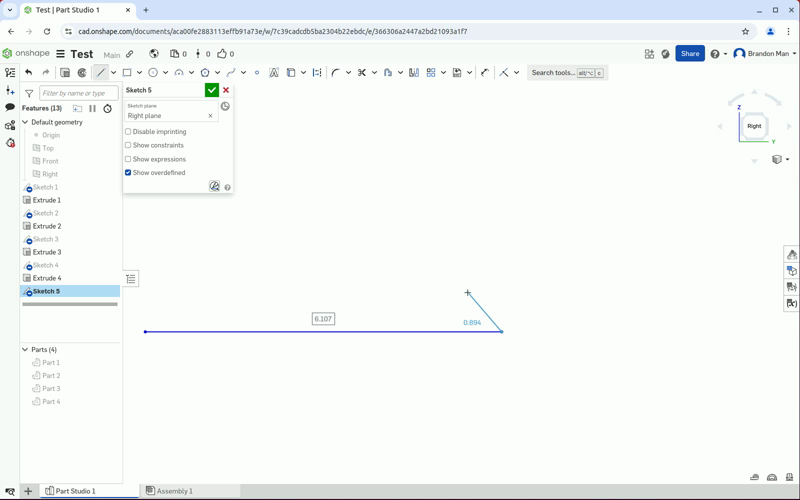
scroll(-6)
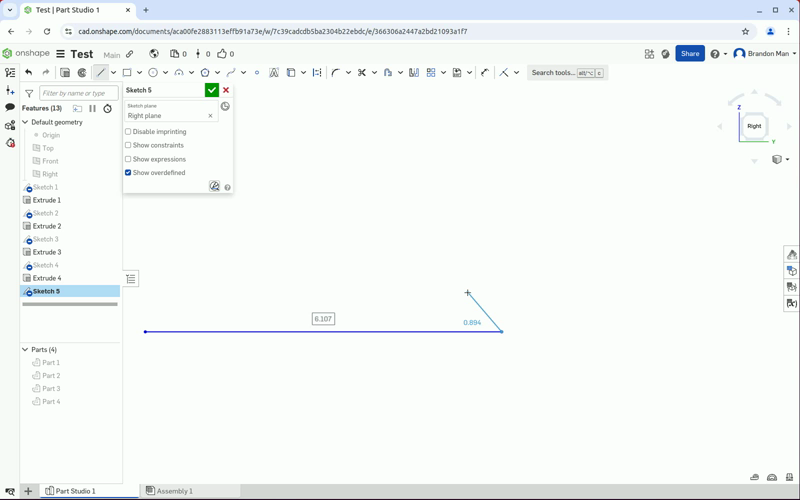
scroll(-6)
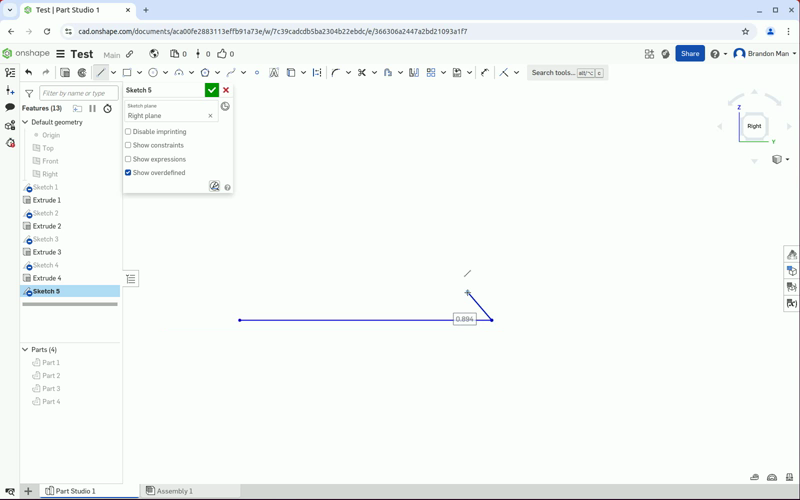
scroll(-6)
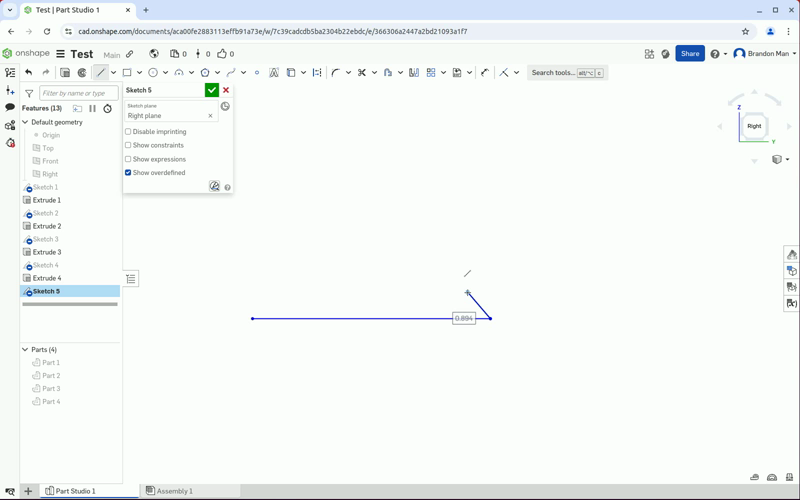
scroll(-6)
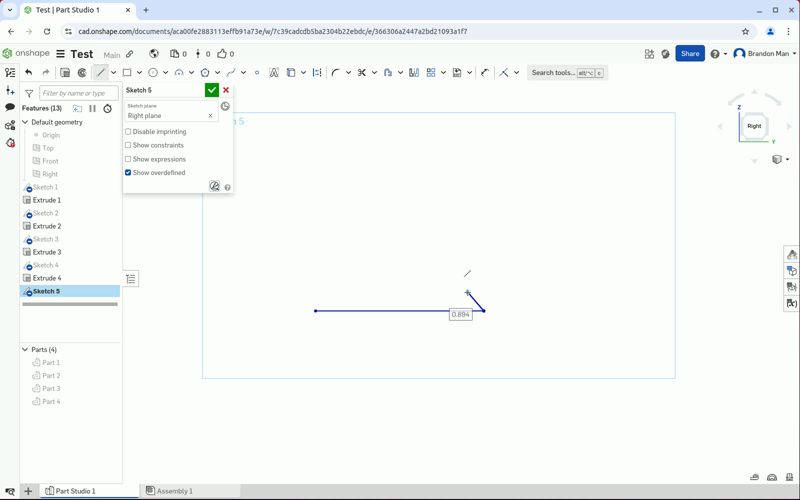
scroll(-6)
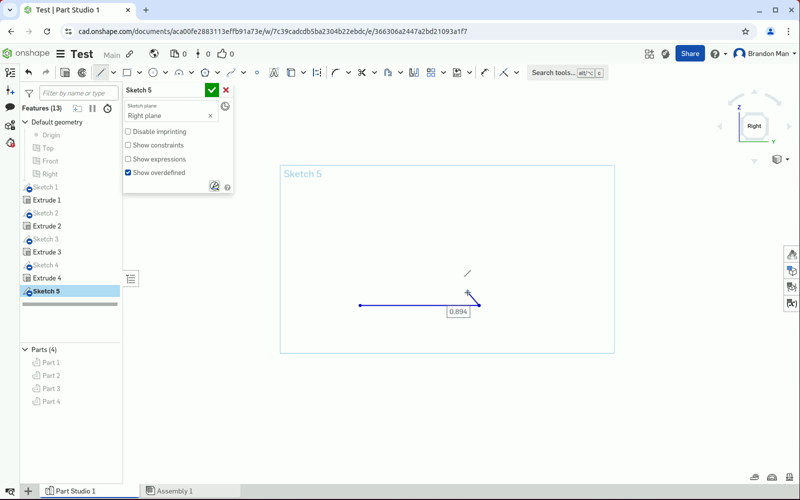
scroll(-6)
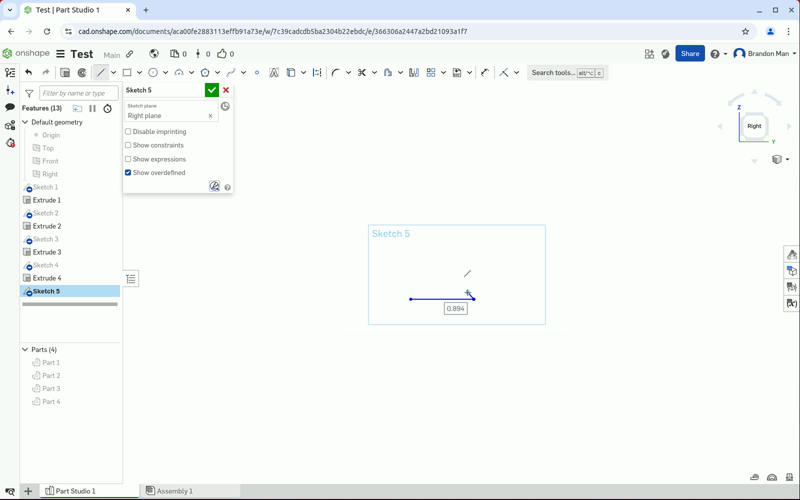
scroll(-6)
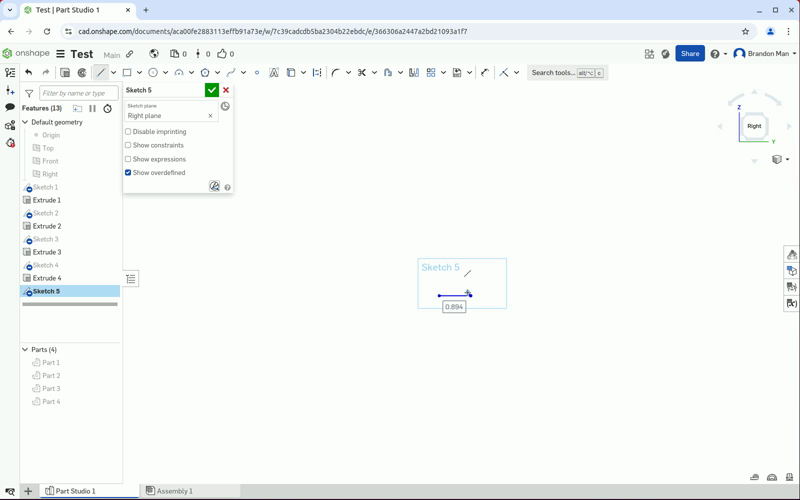
key_up(shift)
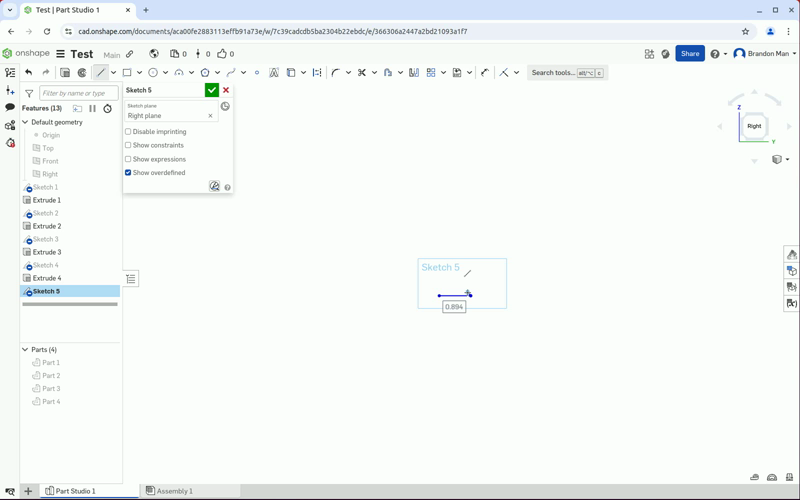
key_down(shift)
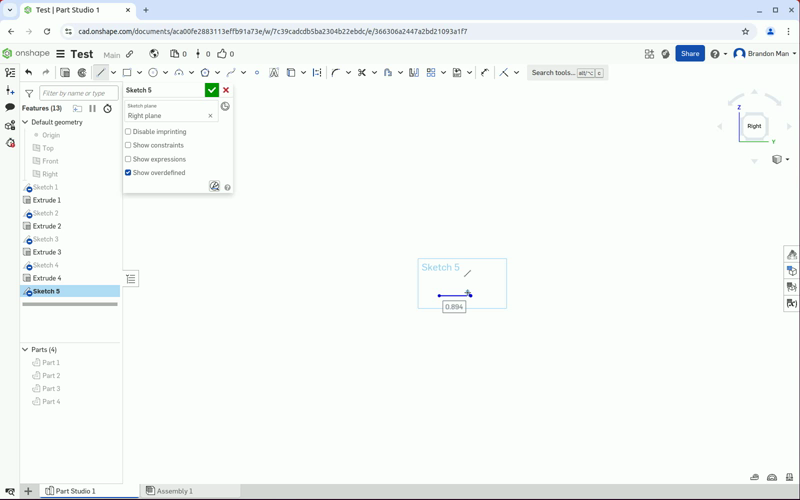
mouse_move(497, 292)
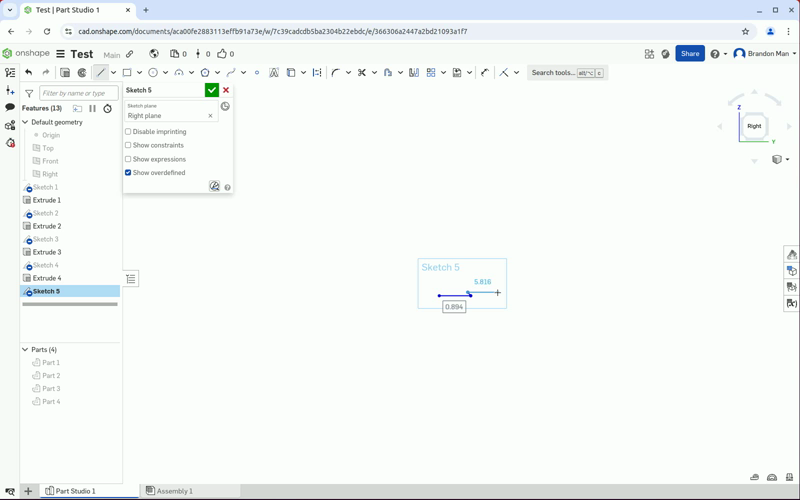
mouse_move(442, 292)
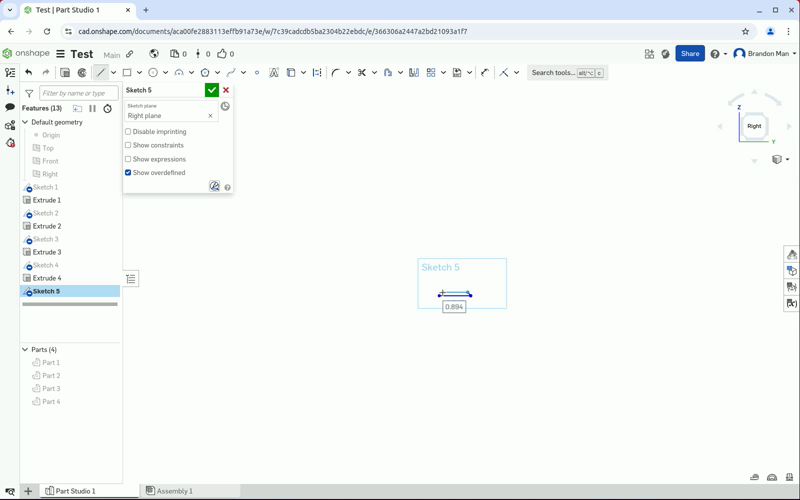
click(442, 292)
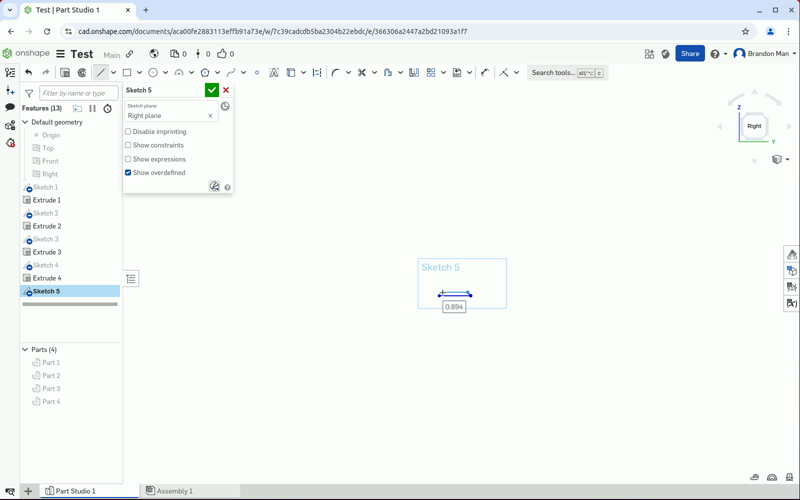
key_up(shift)
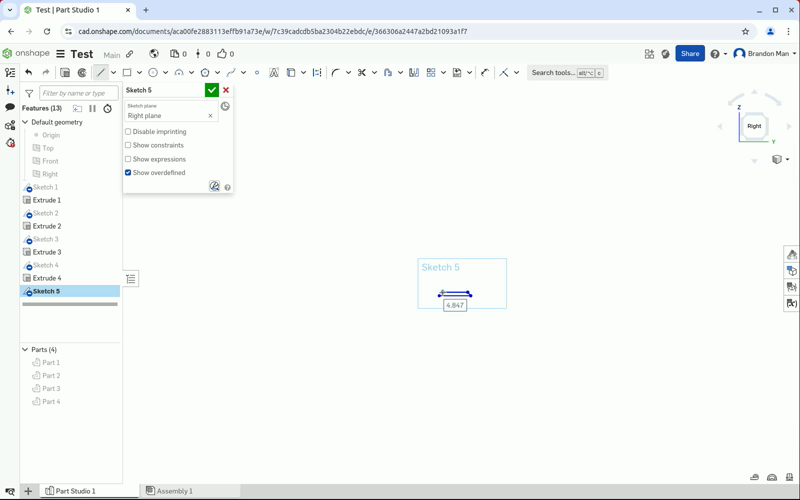
key_down(shift)
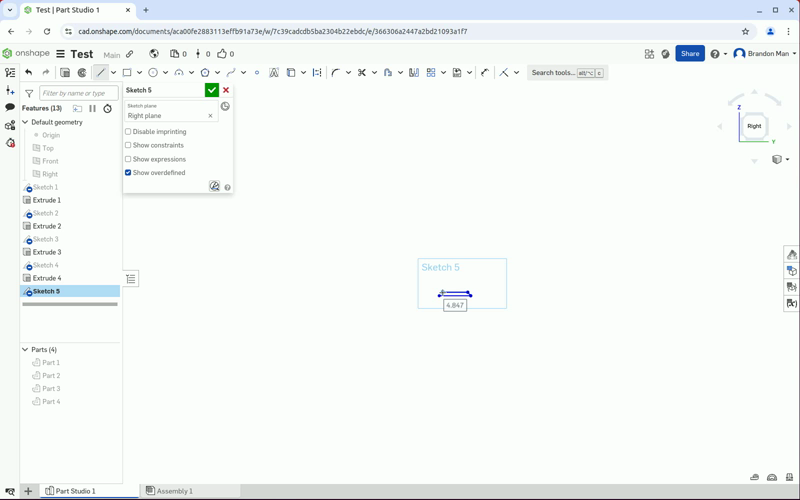
mouse_move(472, 292)
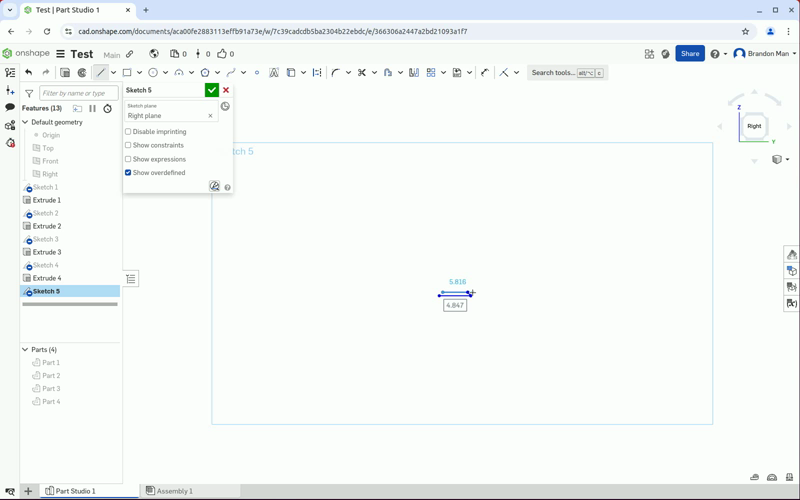
mouse_move(442, 267)
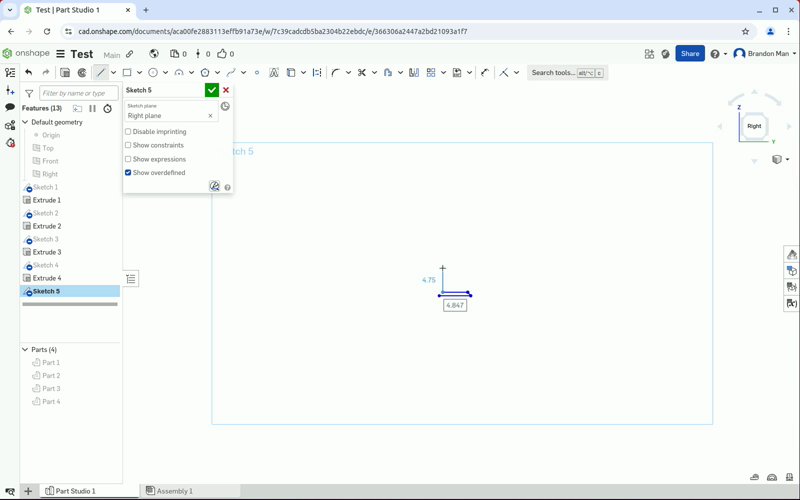
click(442, 267)
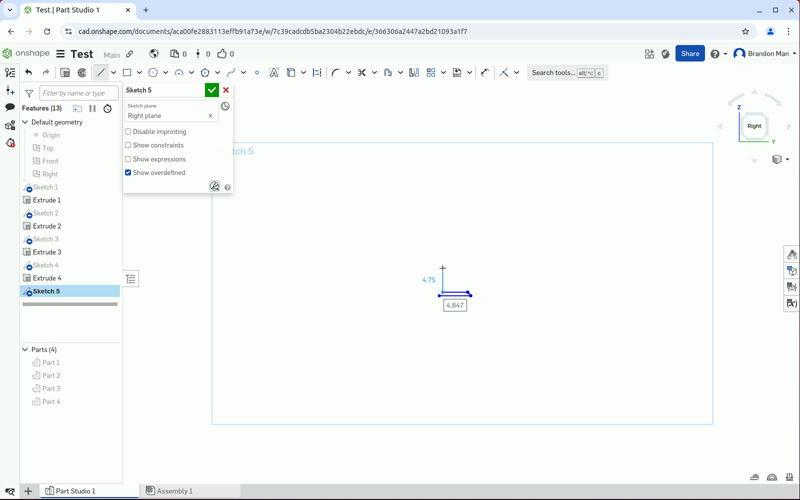
key_up(shift)
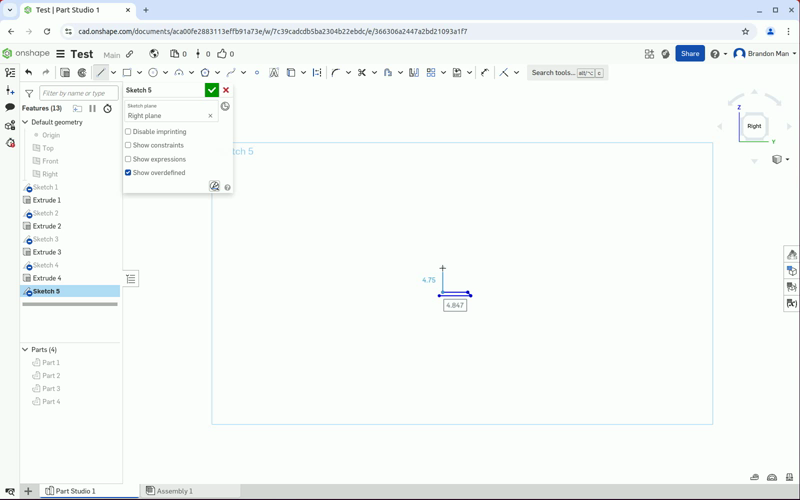
key_down(shift)
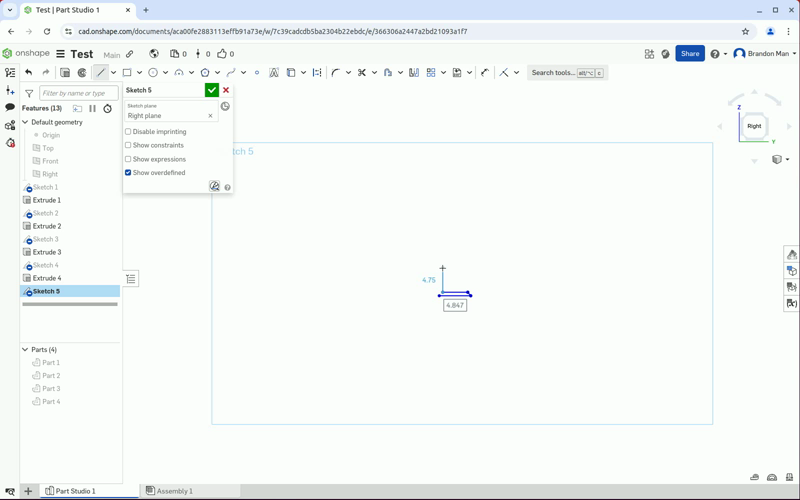
mouse_move(472, 267)
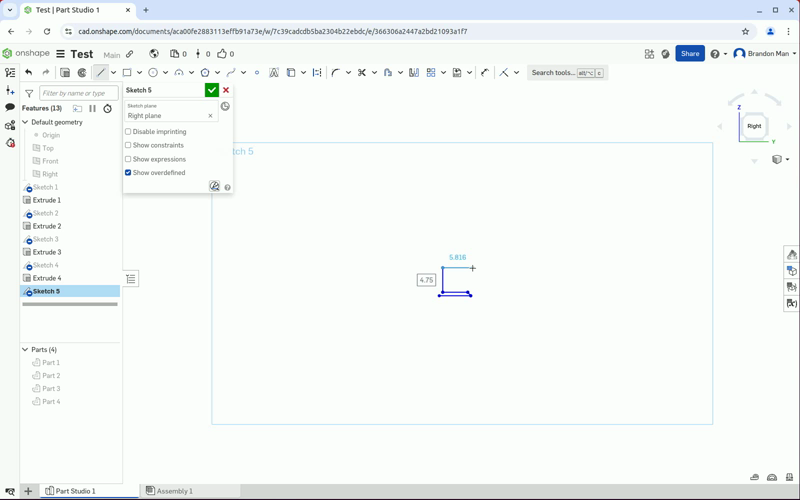
mouse_move(439, 264)
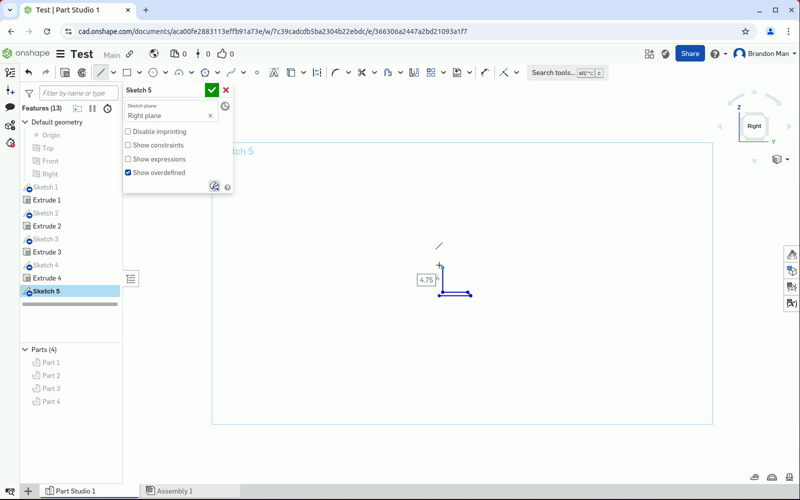
scroll(6)
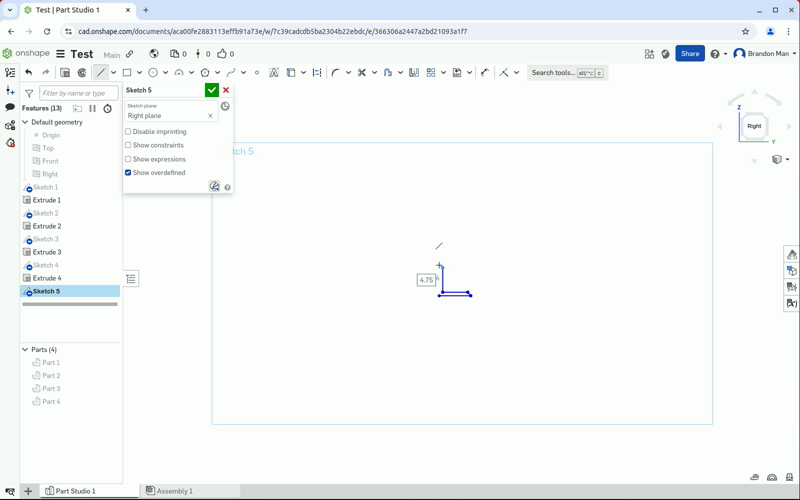
scroll(6)
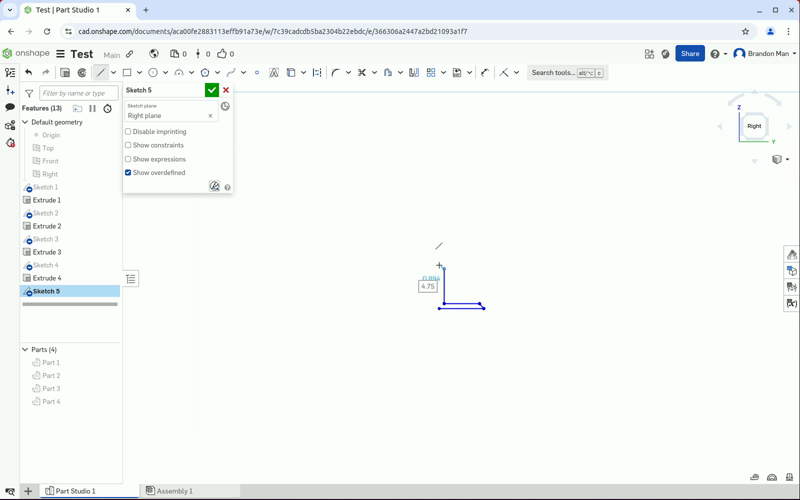
scroll(6)
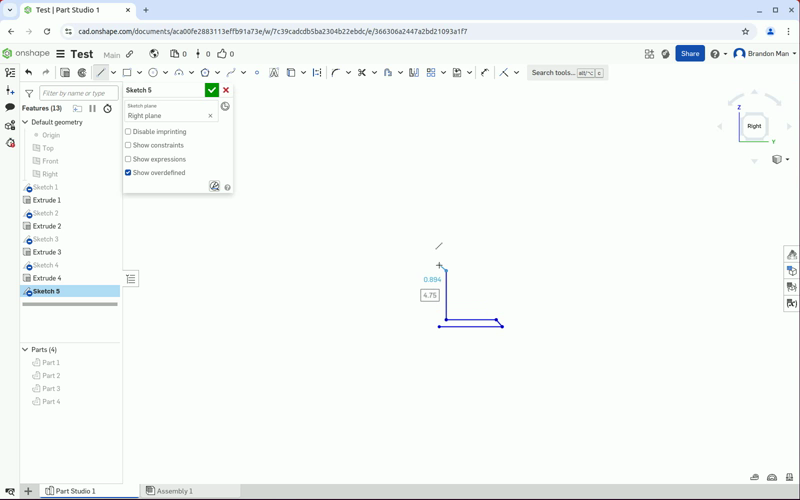
scroll(6)
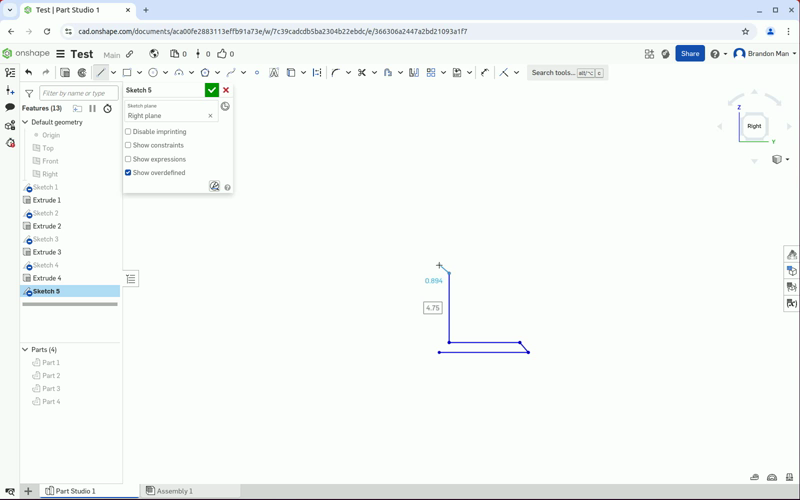
scroll(6)
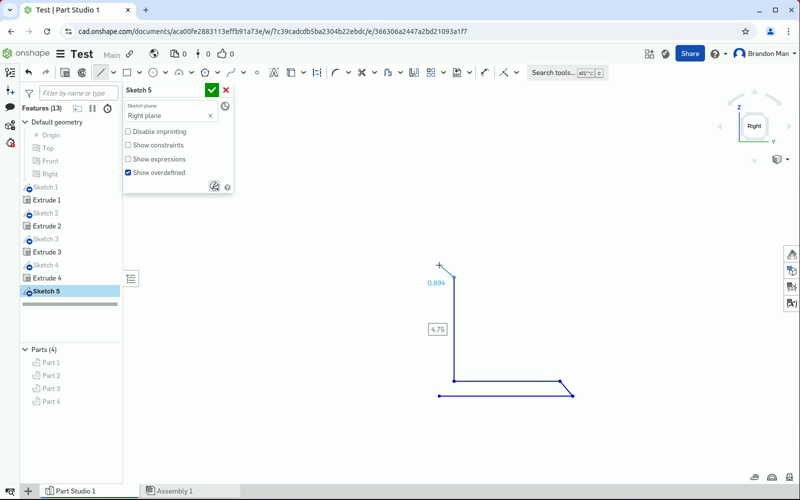
scroll(6)
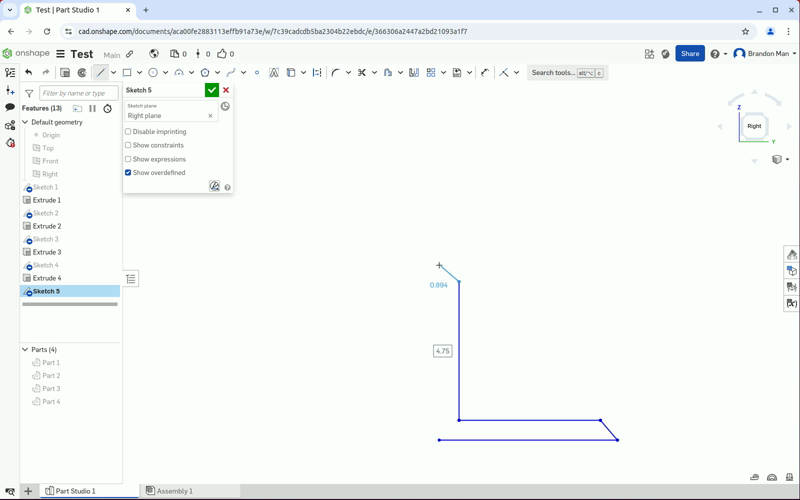
scroll(6)
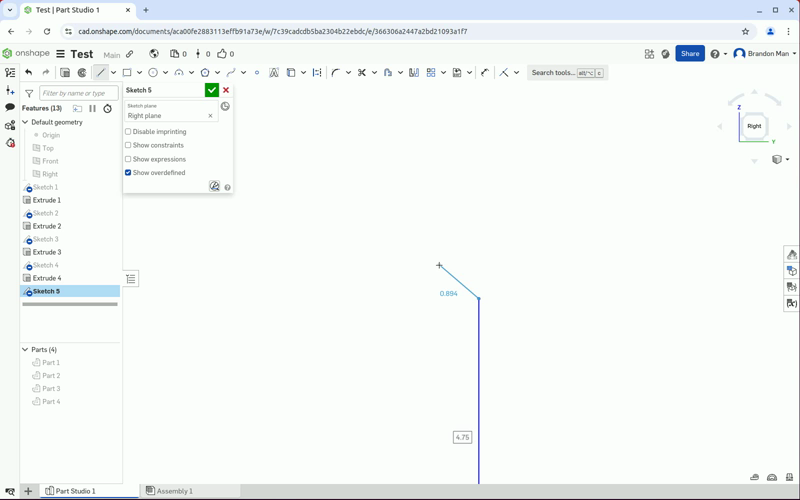
click(439, 264)
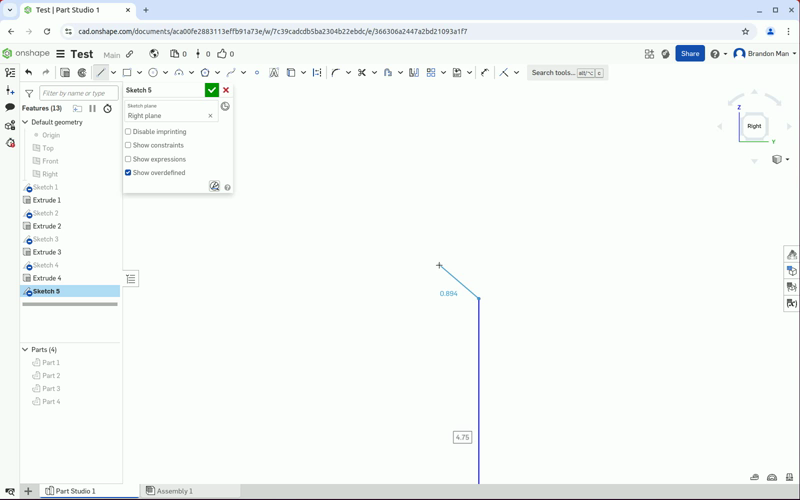
scroll(-6)
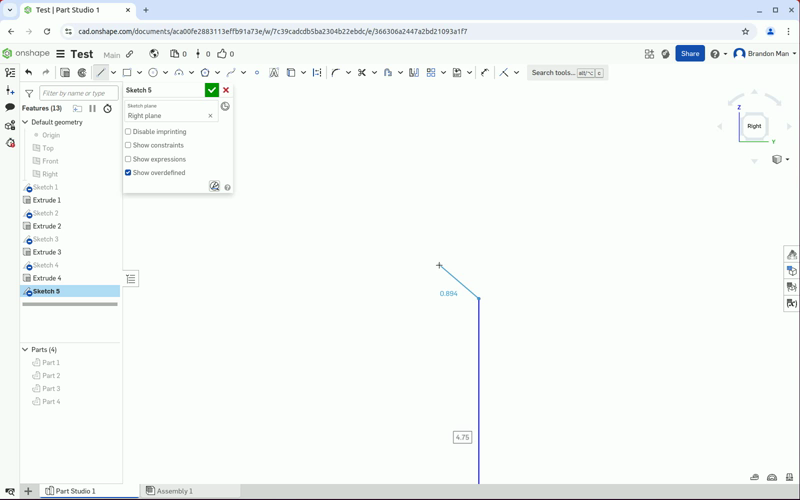
scroll(-6)
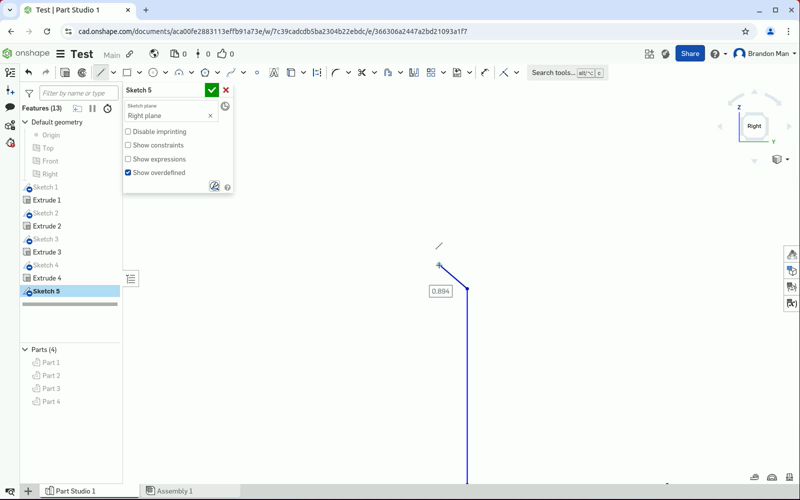
scroll(-6)
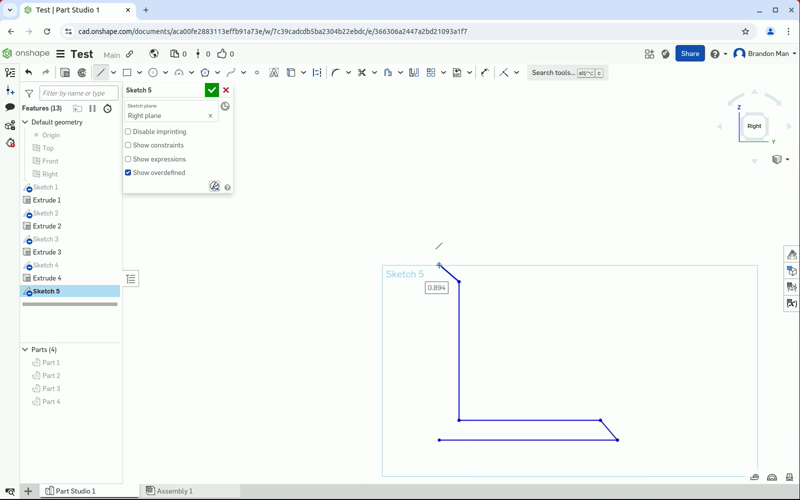
scroll(-6)
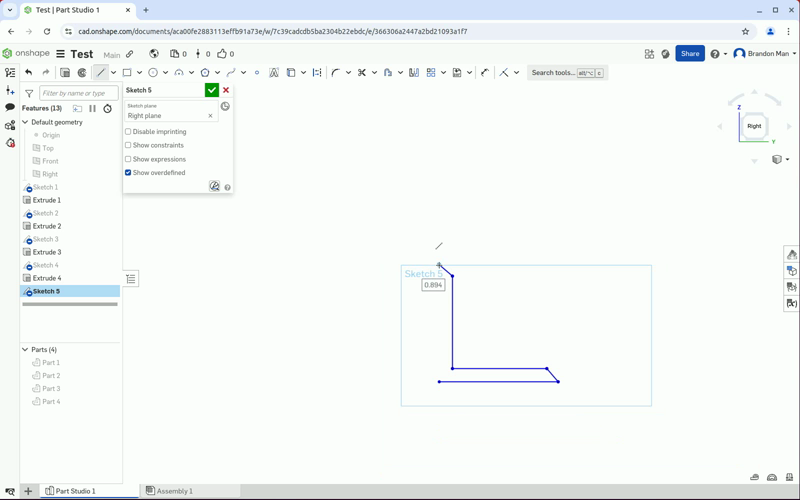
scroll(-6)
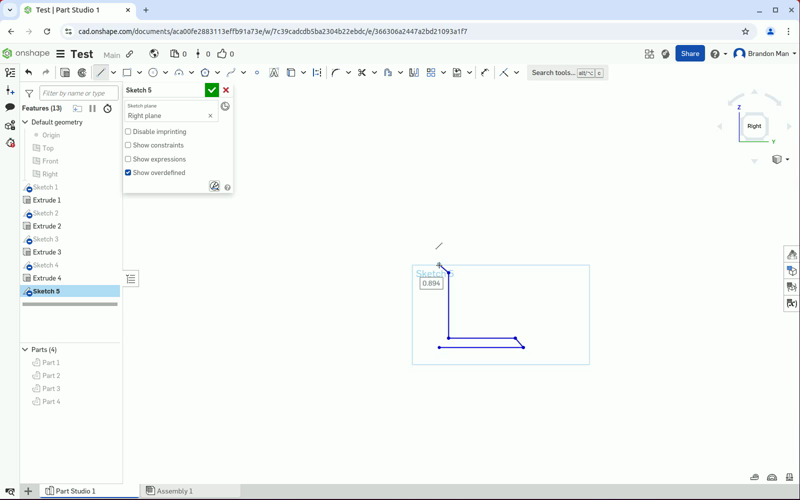
scroll(-6)
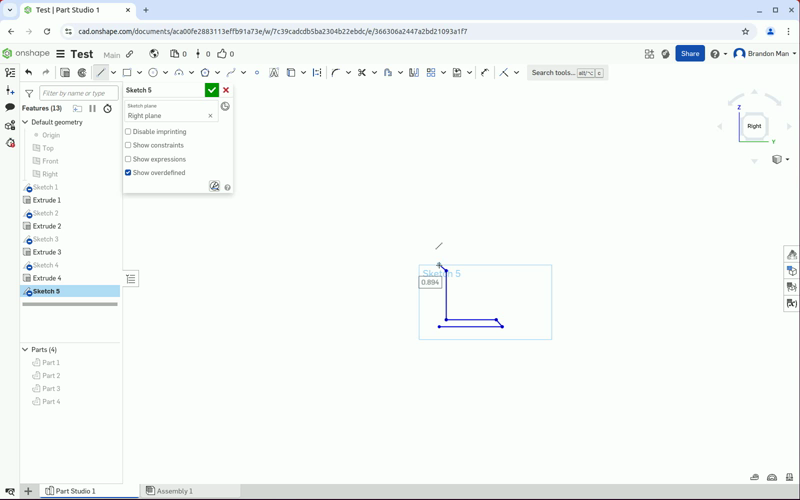
scroll(-6)
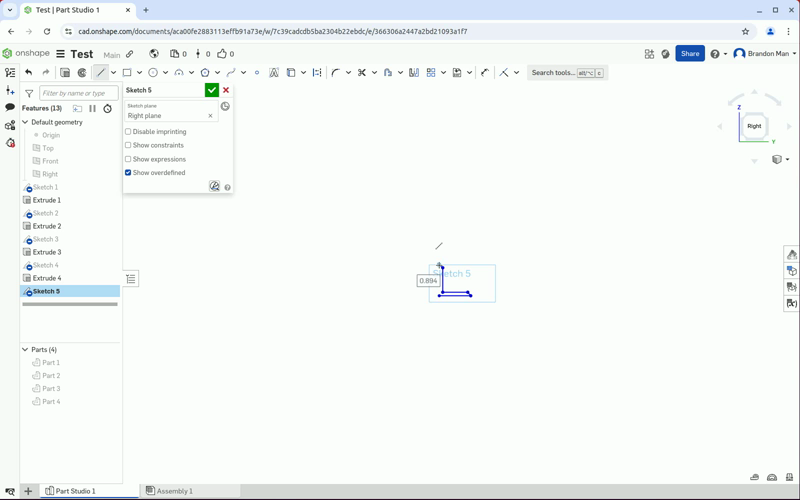
key_up(shift)
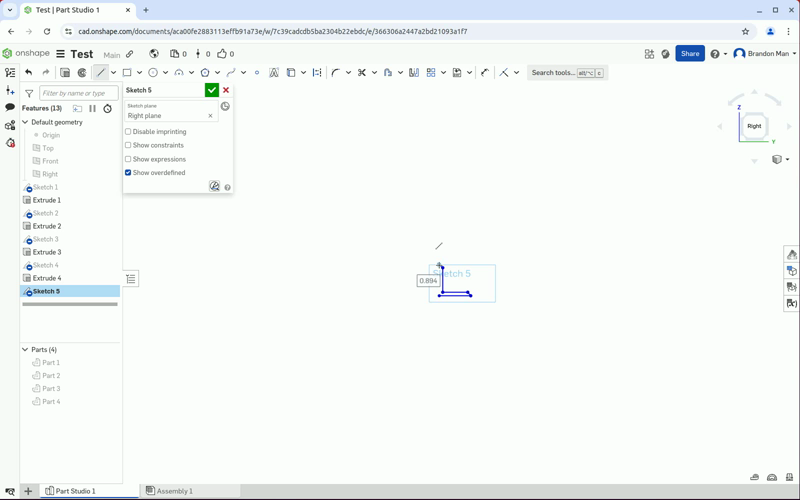
mouse_move(469, 264)
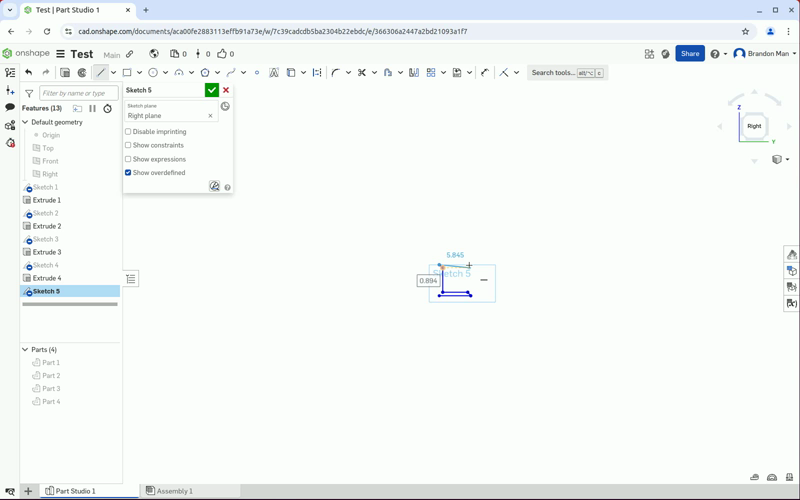
key_down(shift)
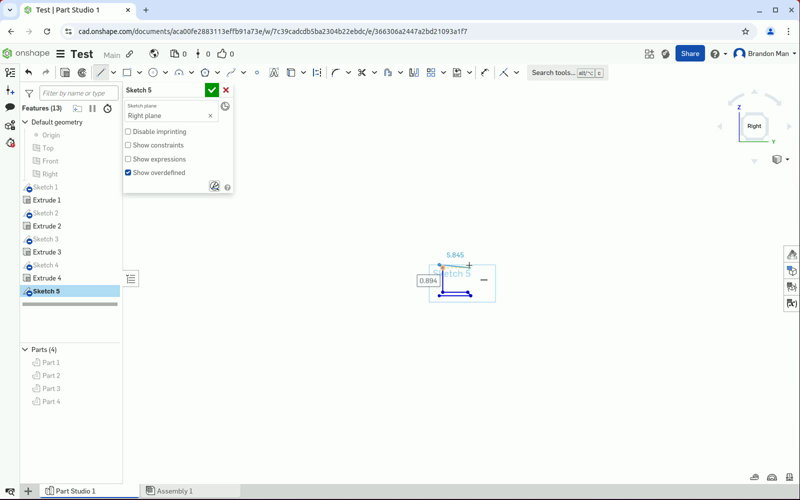
mouse_move(439, 295)
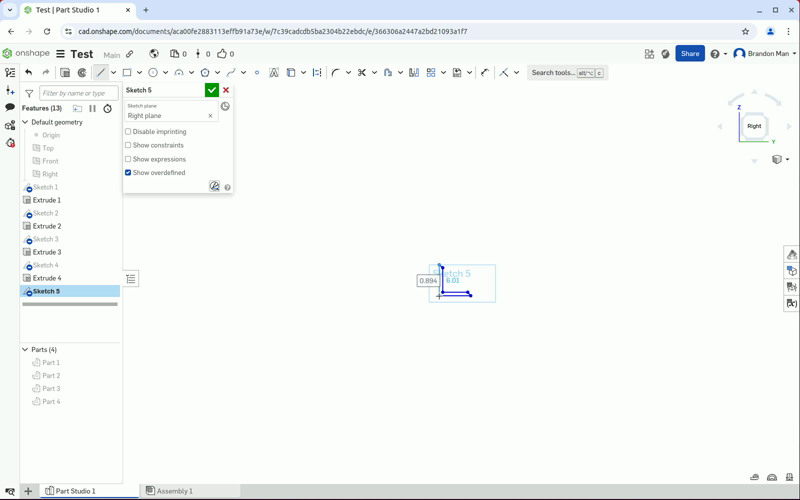
key_up(shift)
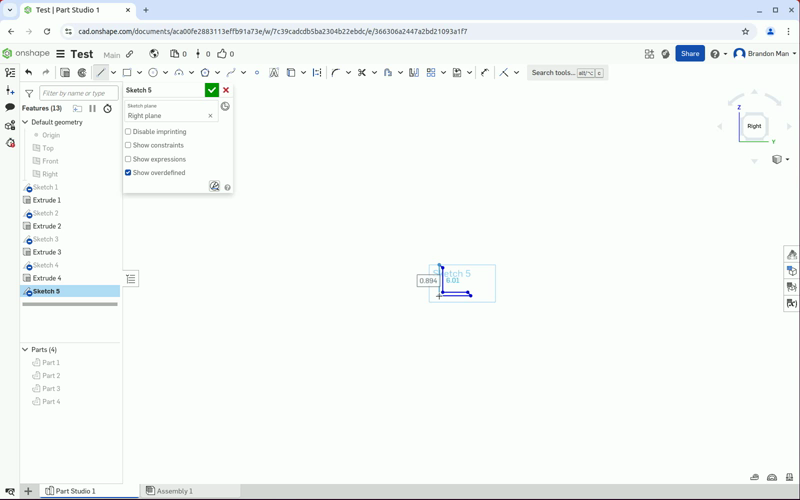
click(439, 295)
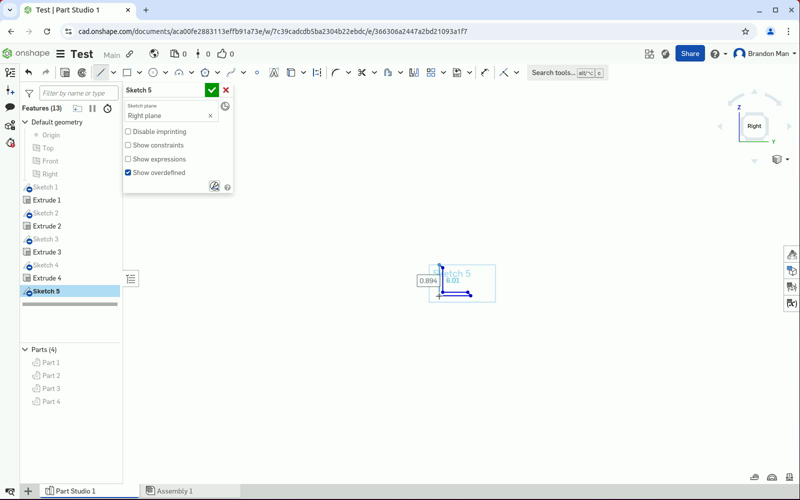
key(esc)
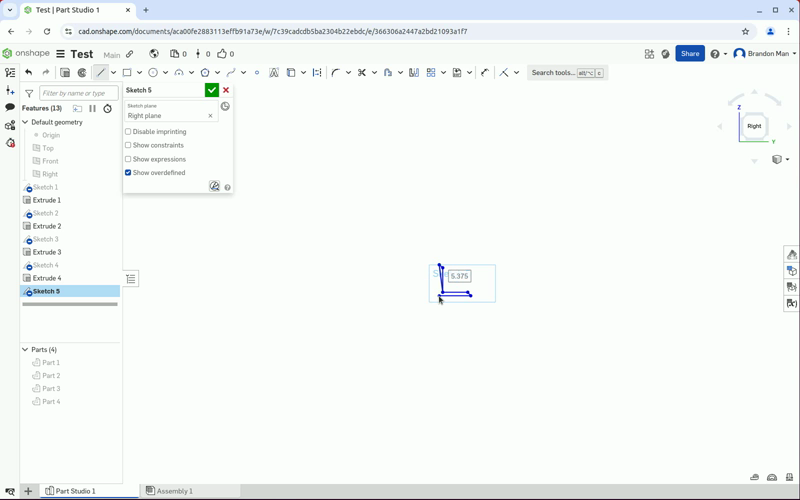
mouse_move(444, 292)
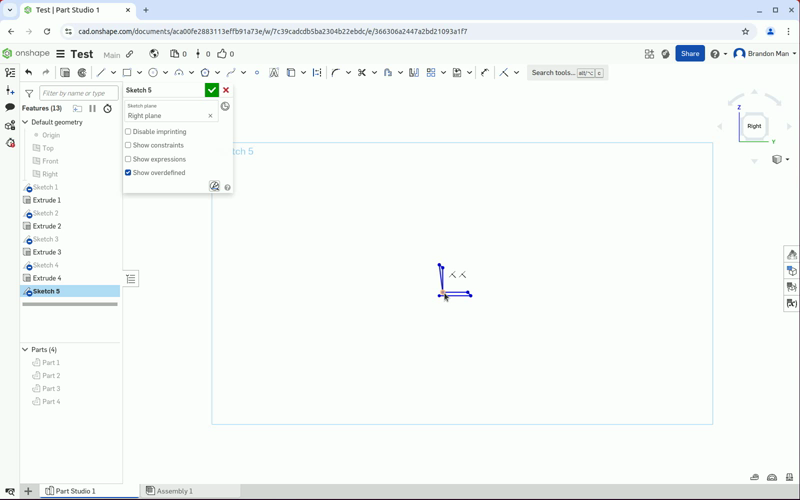
scroll(6)
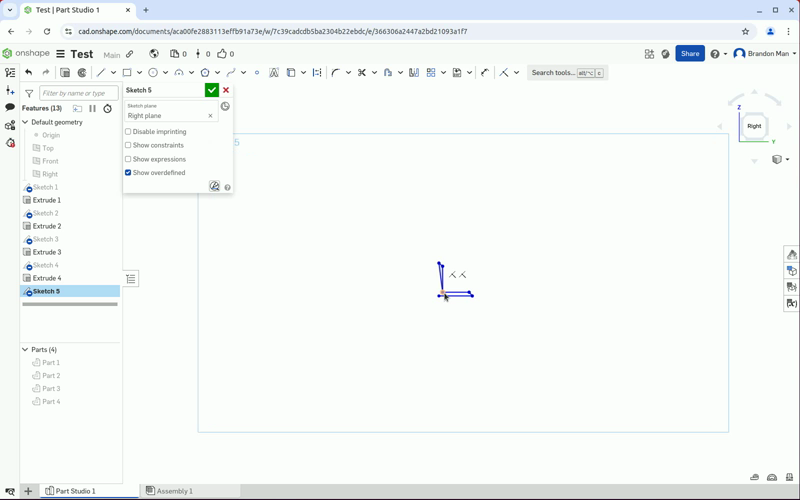
scroll(6)
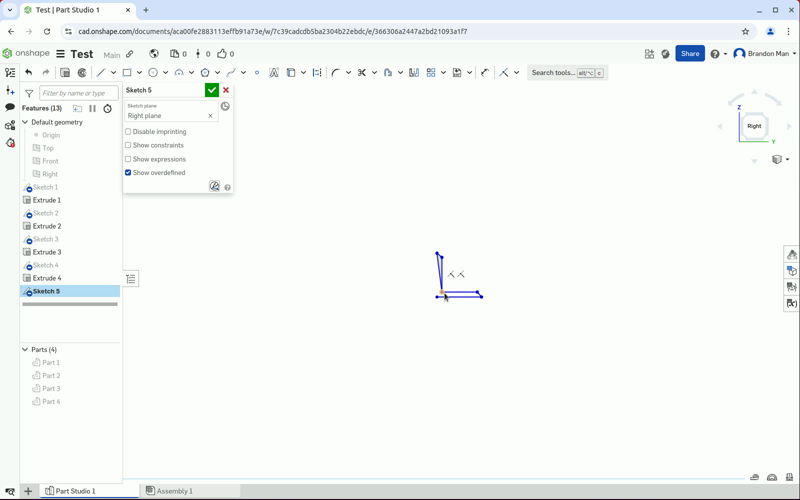
scroll(6)
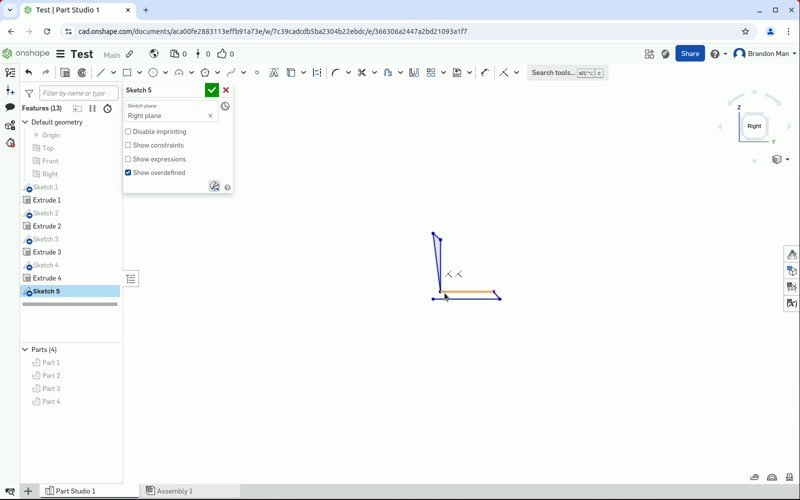
scroll(6)
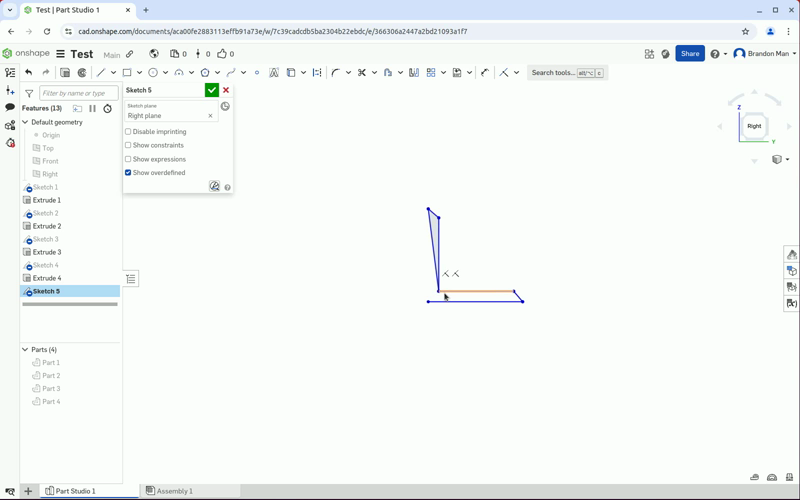
scroll(6)
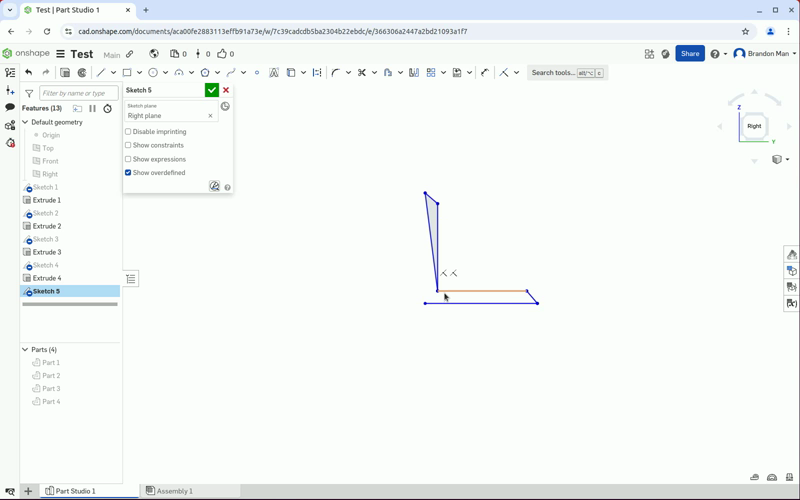
scroll(6)
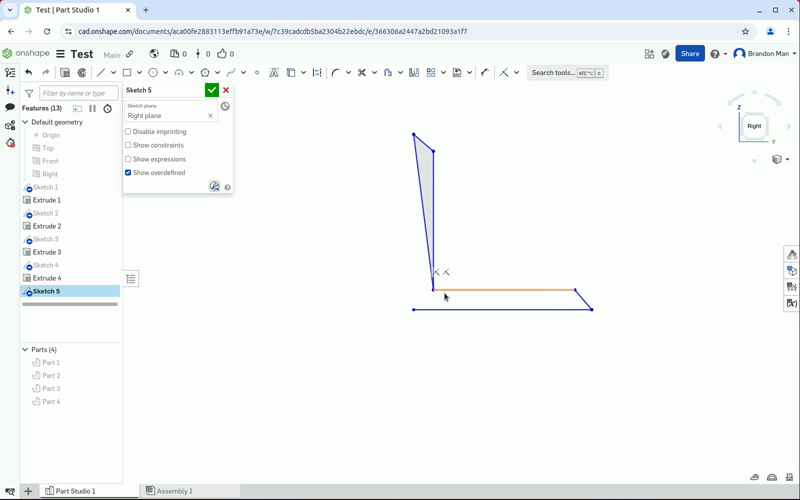
scroll(6)
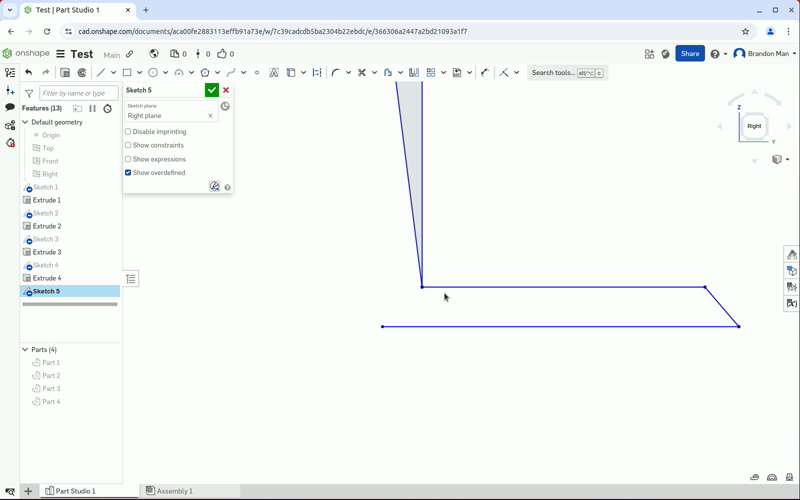
click(444, 292)
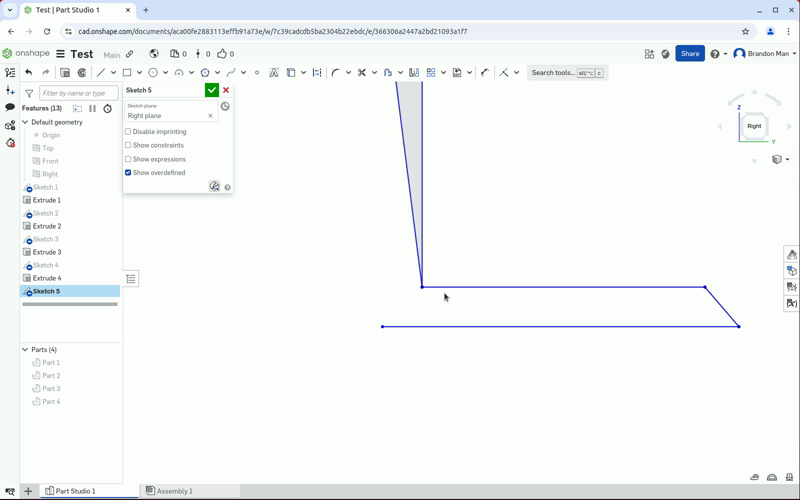
scroll(-6)
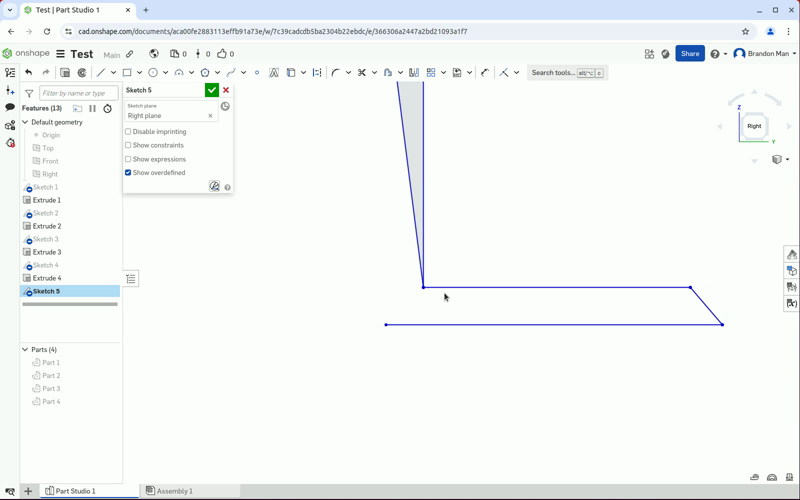
scroll(-6)
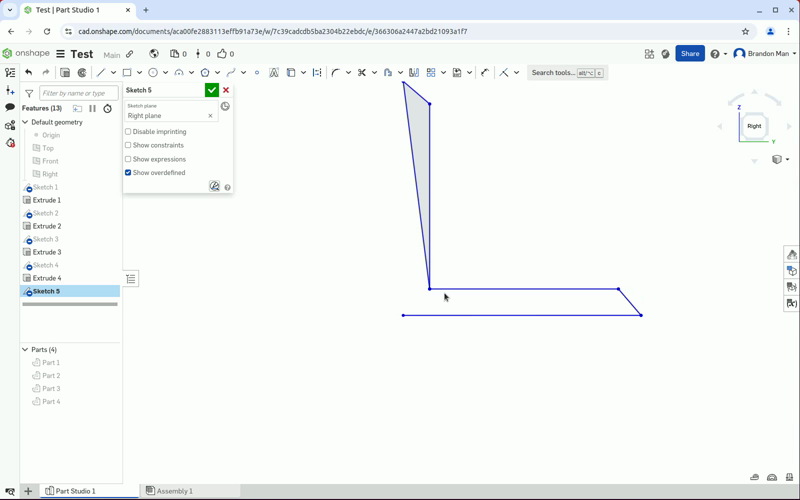
scroll(-6)
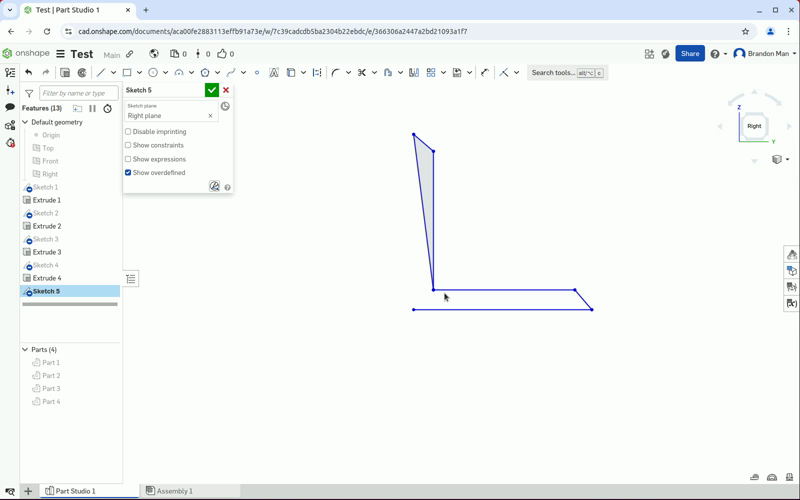
scroll(-6)
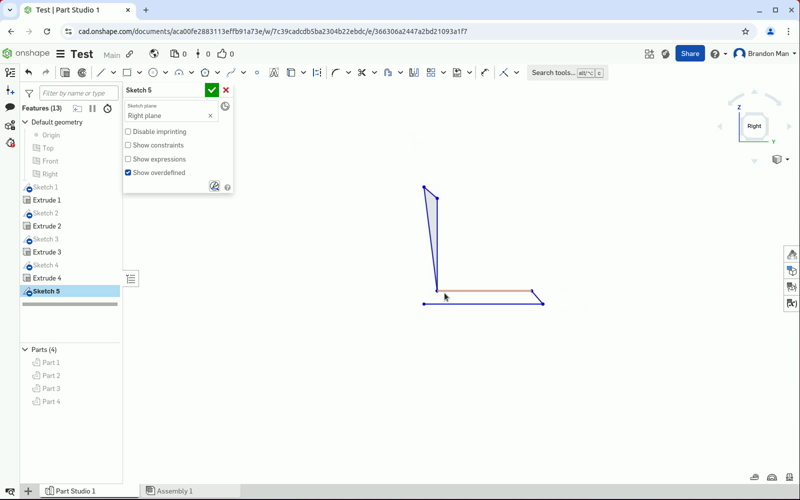
scroll(-6)
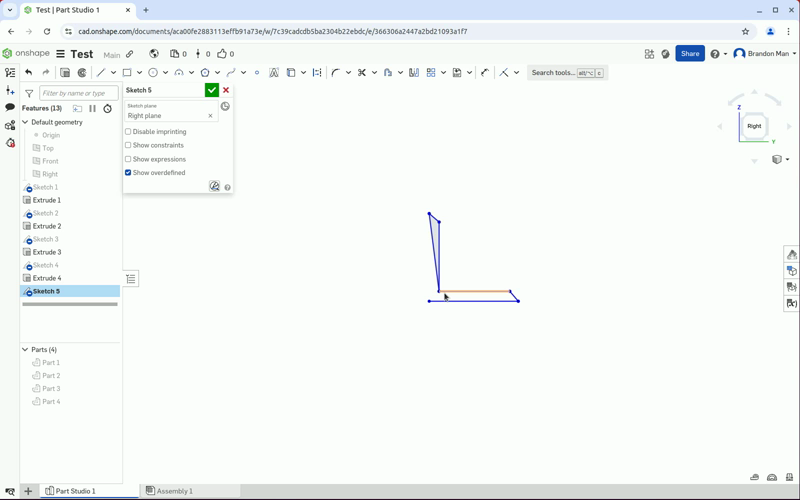
scroll(-6)
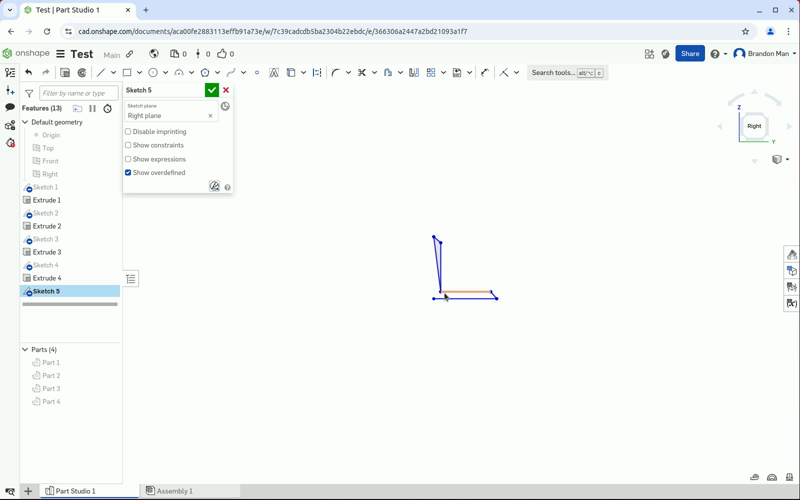
scroll(-6)
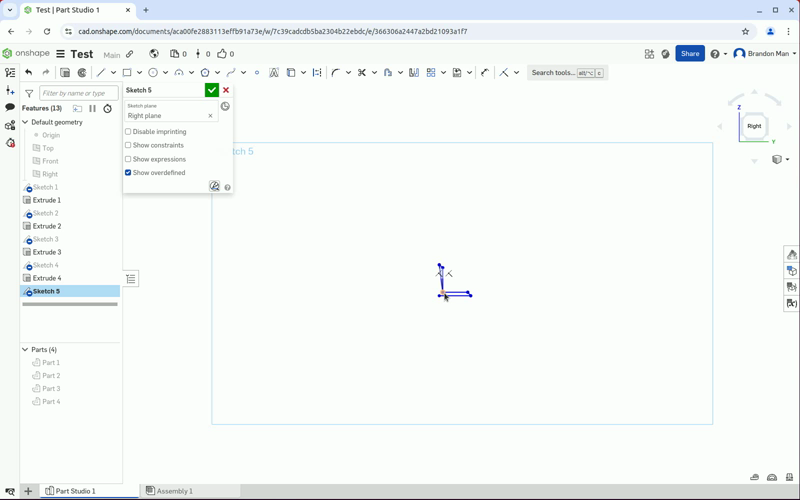
mouse_move(73, 352)
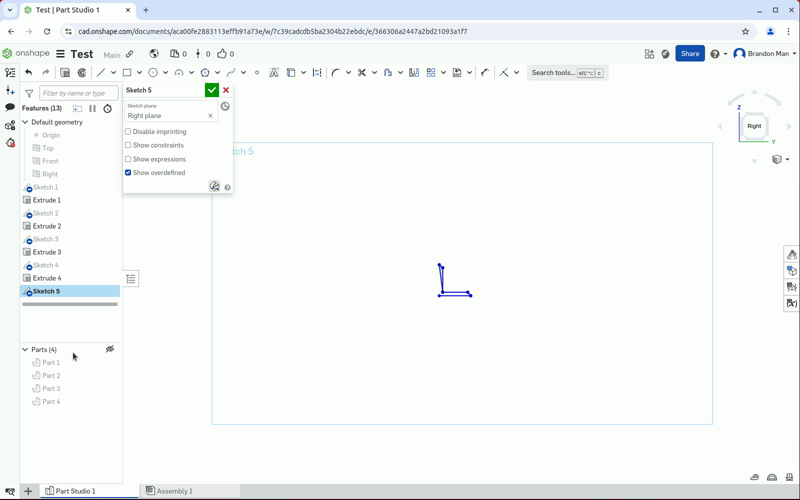
key(shift+y)
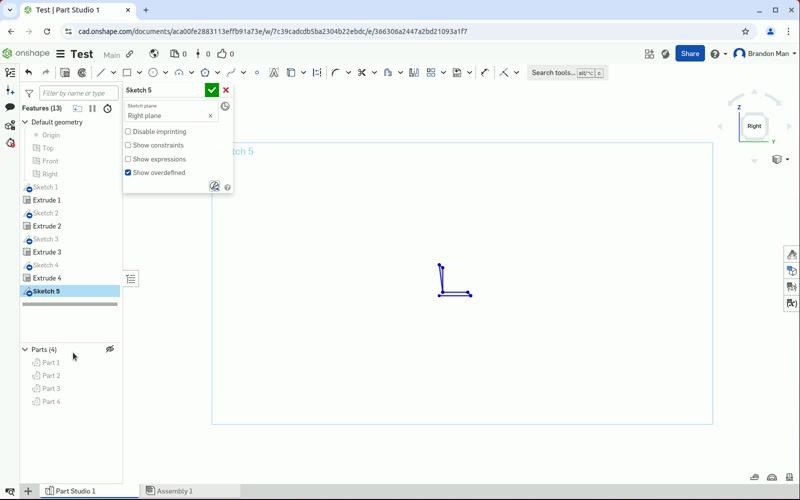
key(shift+e)
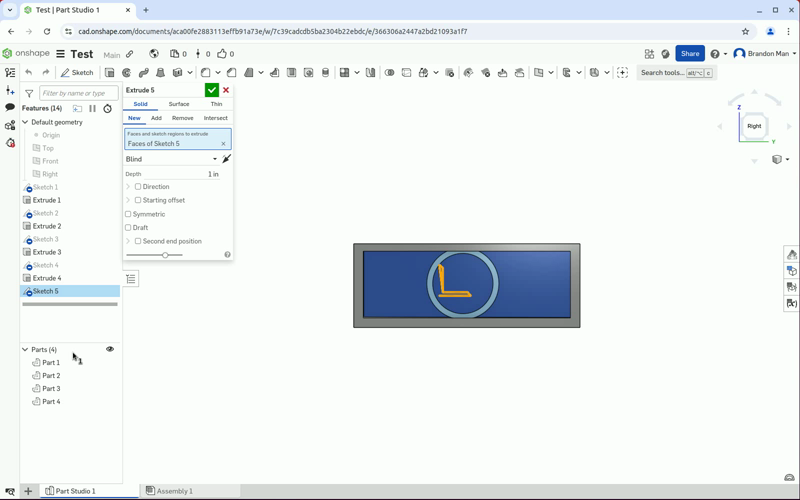
mouse_move(143, 106)
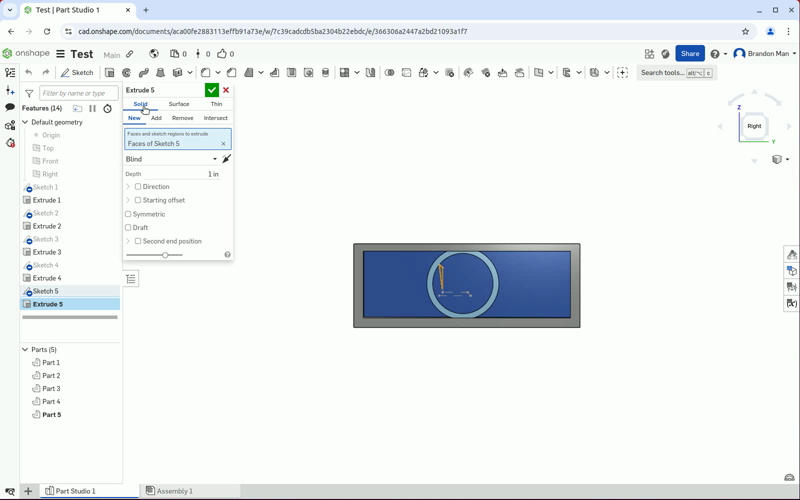
click(143, 106)
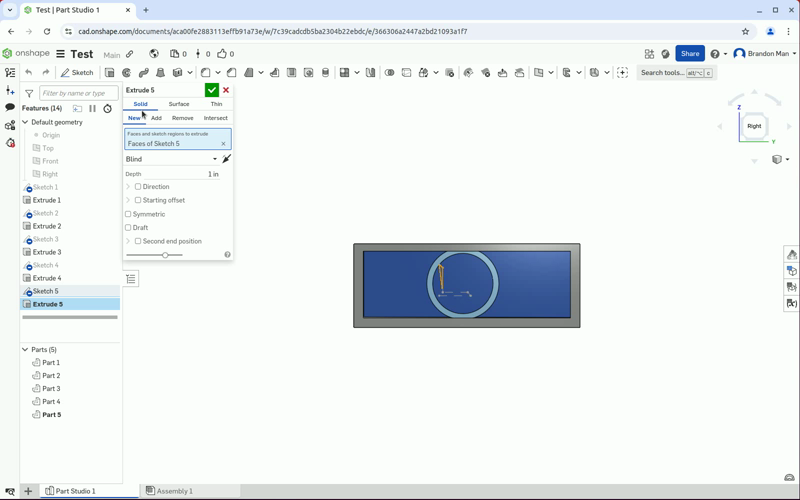
mouse_move(137, 120)
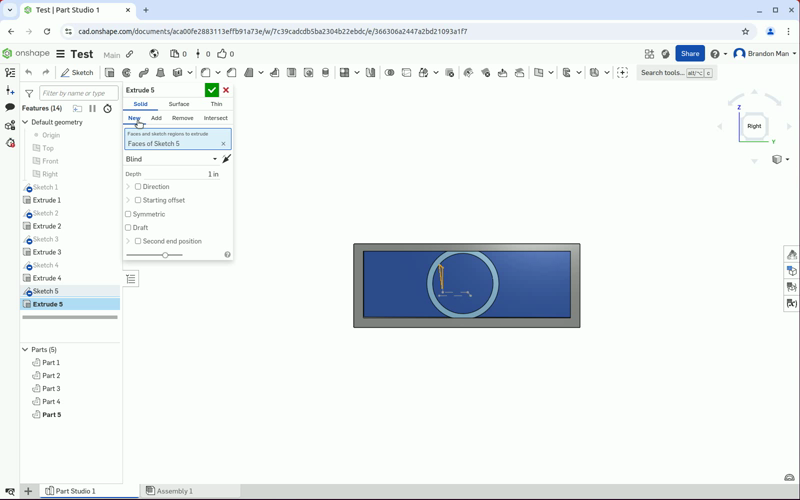
click(137, 120)
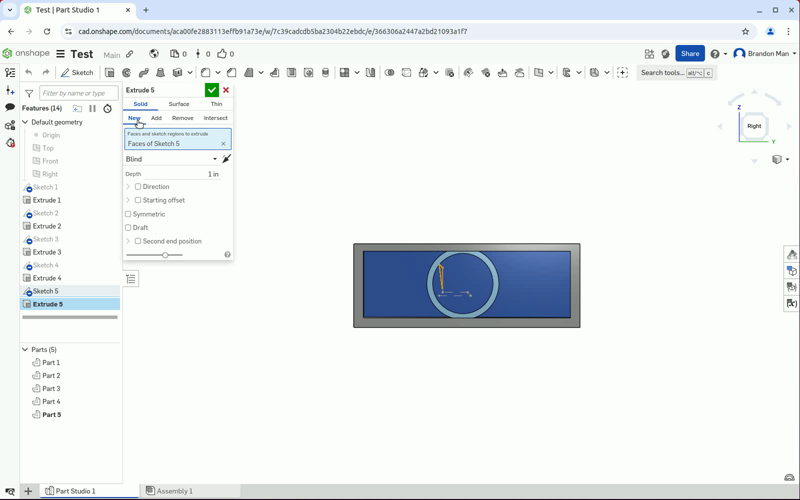
key(tab, 4)
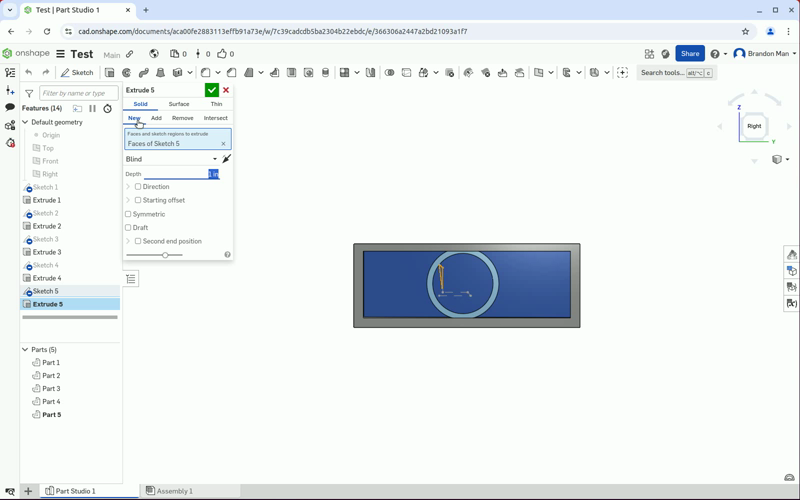
text(0.481)
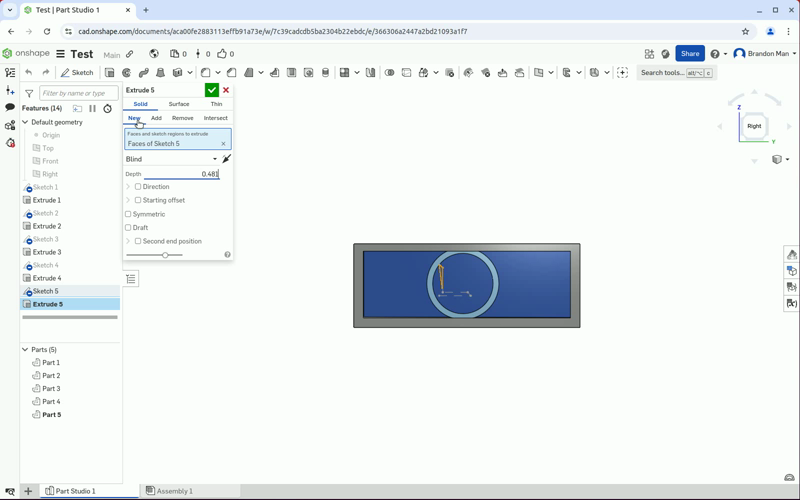
key(enter)
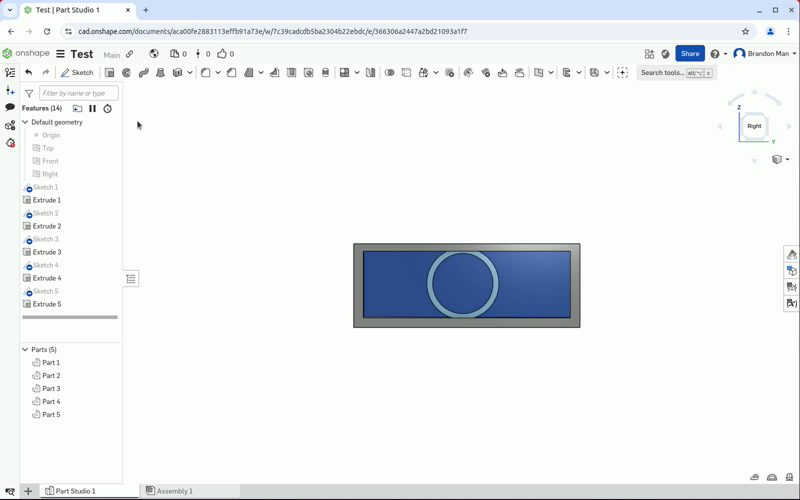
key(shift+h)
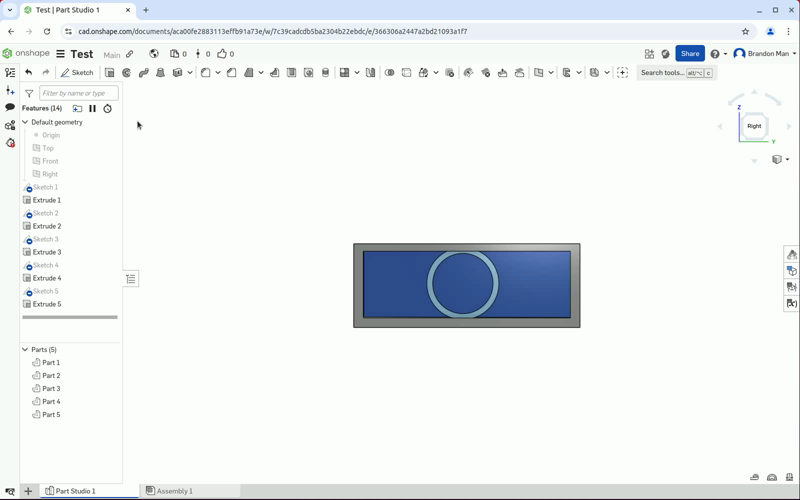
key(shift+h)
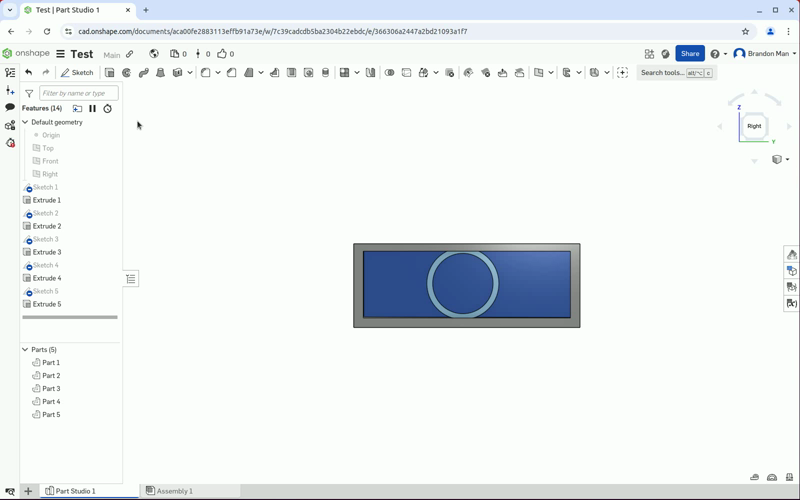
mouse_move(73, 189)
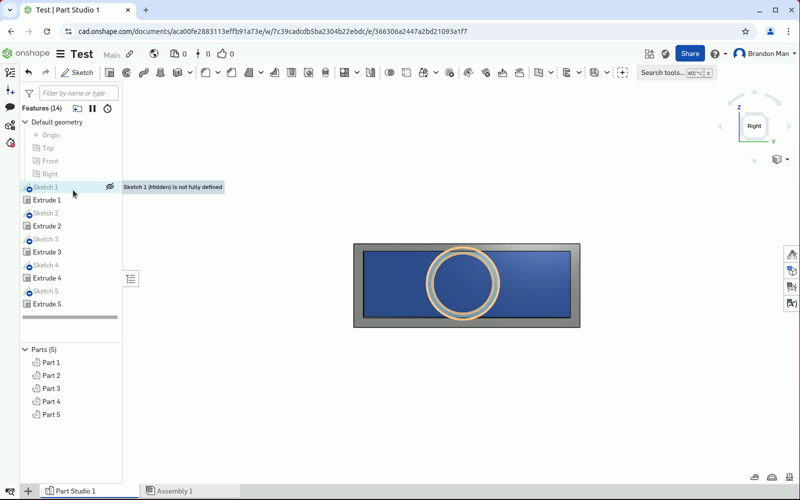
click(73, 189)
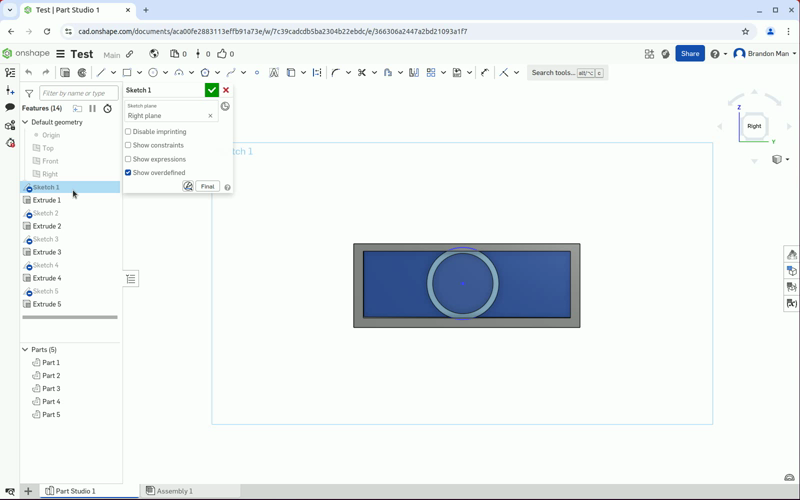
mouse_move(229, 92)
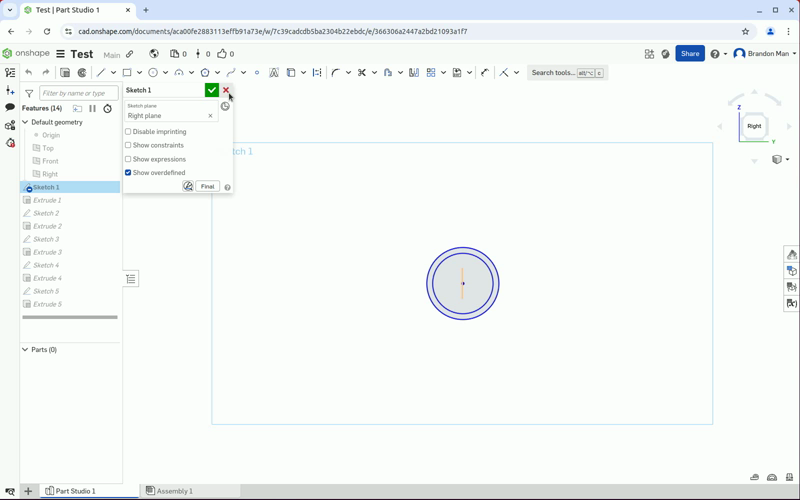
click(229, 92)
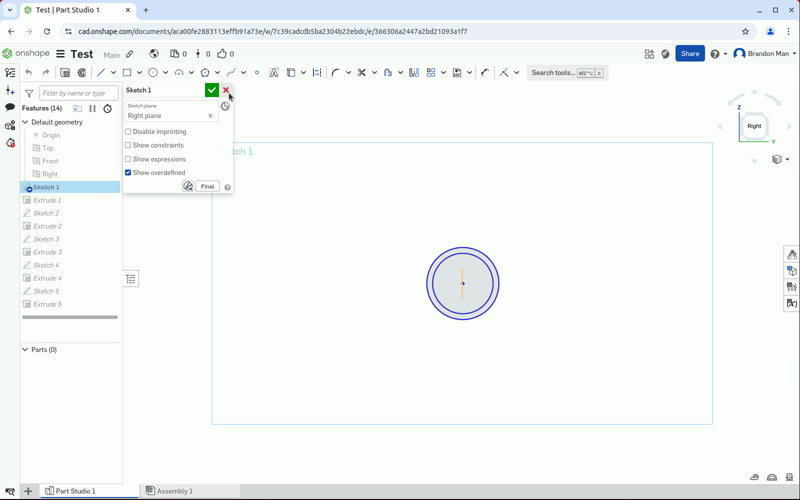
key(shift+s)
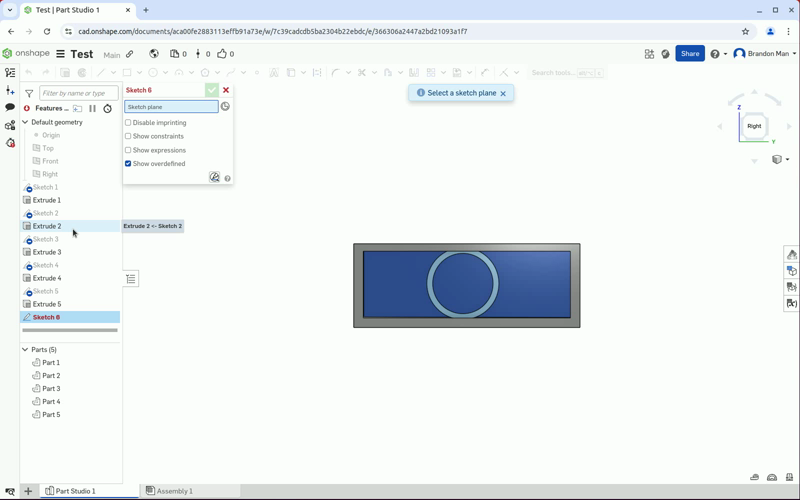
scroll(3)
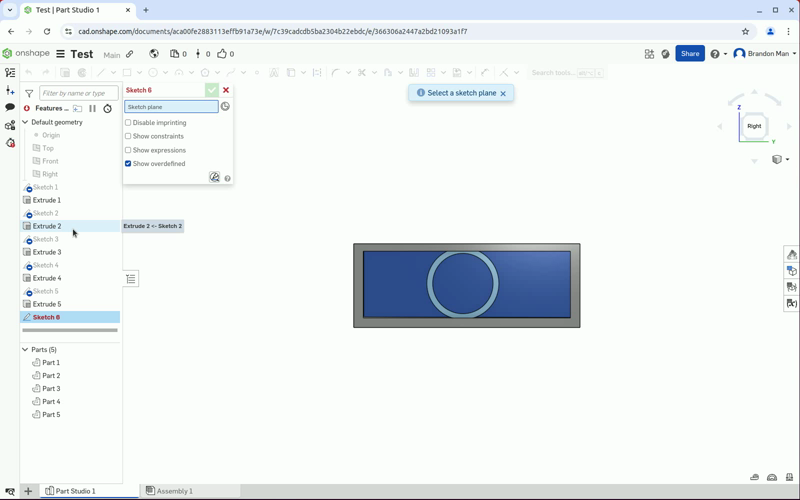
mouse_move(73, 176)
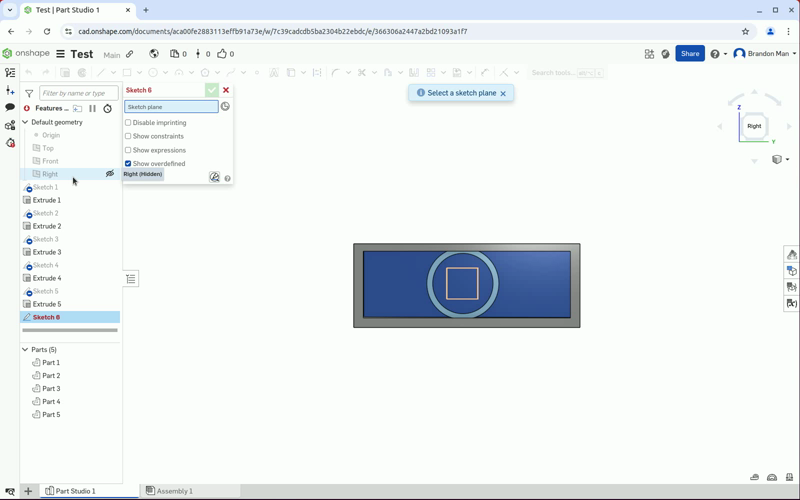
click(73, 176)
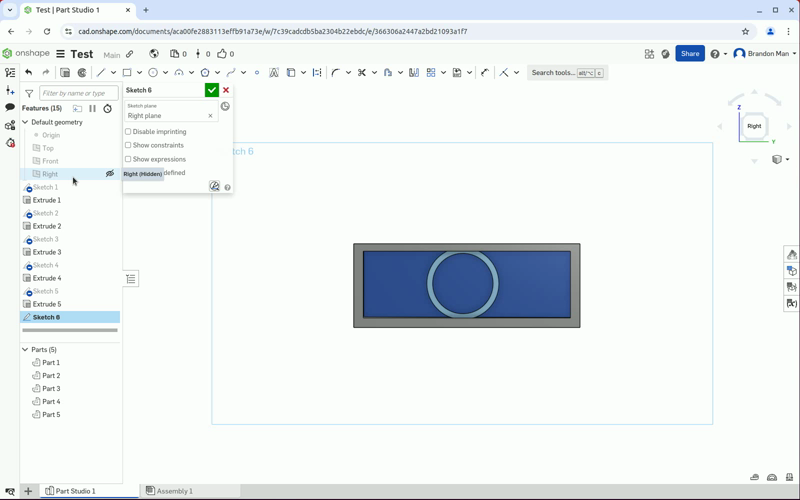
mouse_move(73, 352)
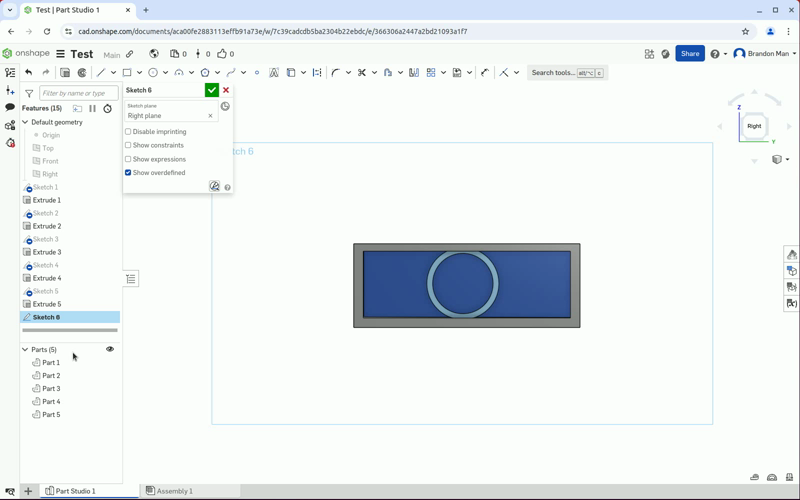
key(y)
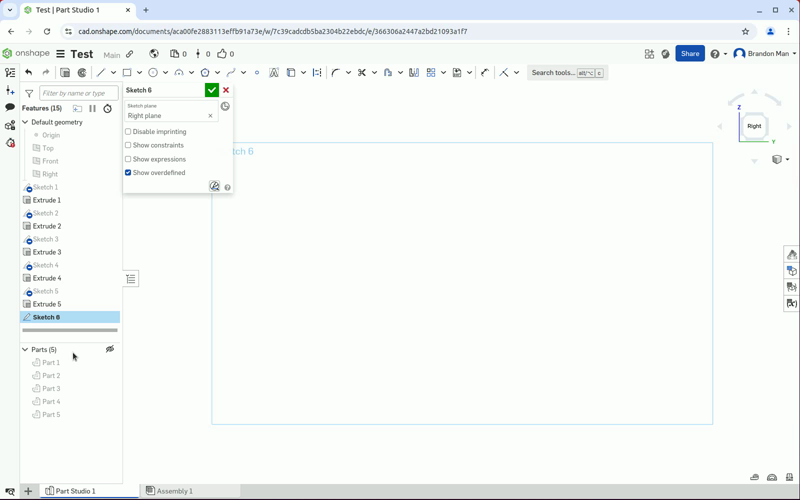
key(l)
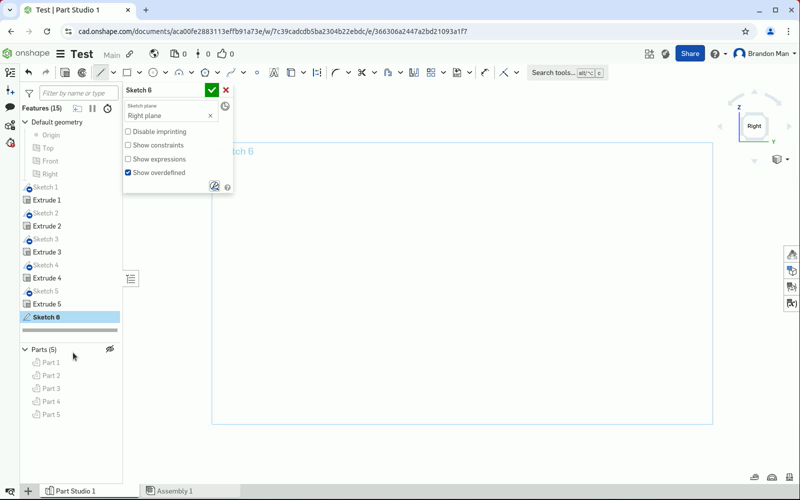
key_down(shift)
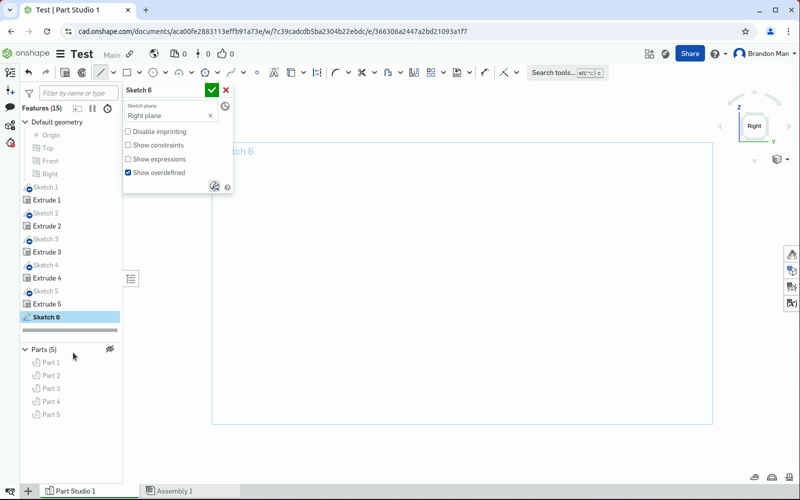
mouse_move(441, 268)
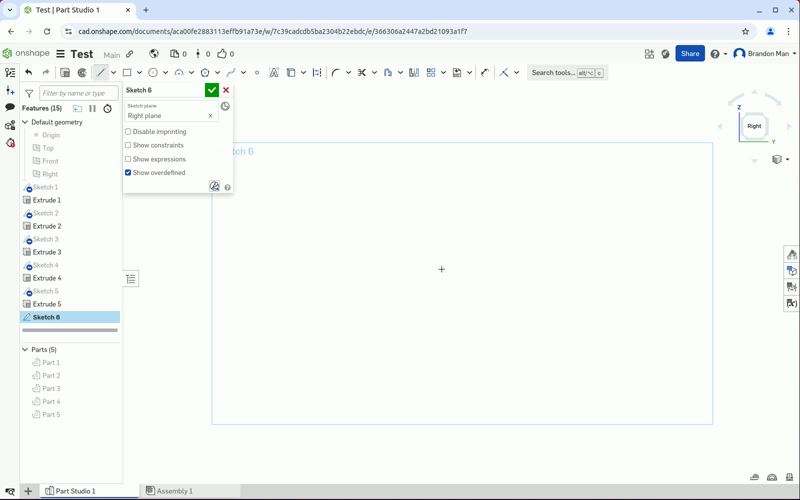
click(441, 268)
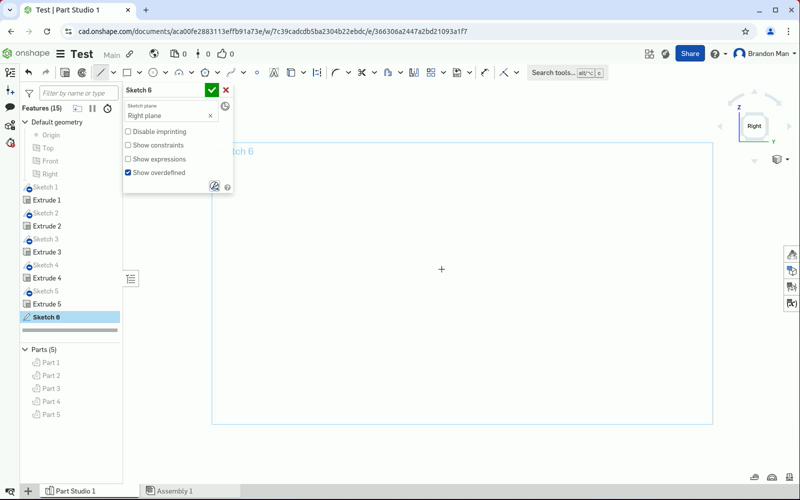
key_up(shift)
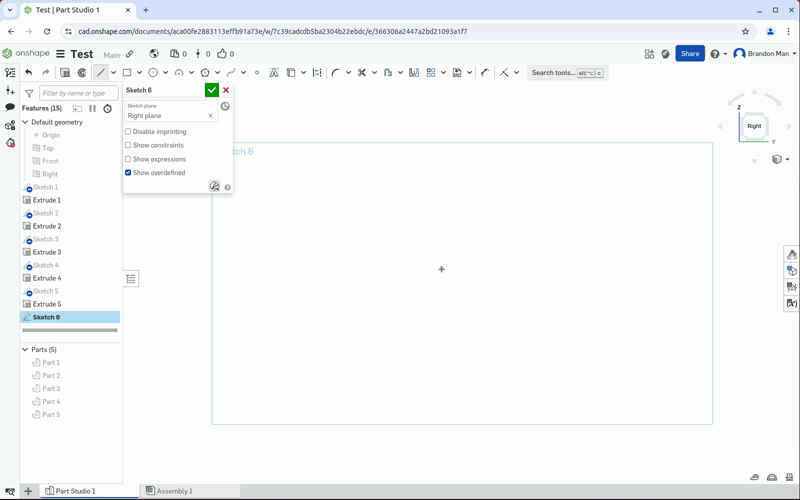
key_down(shift)
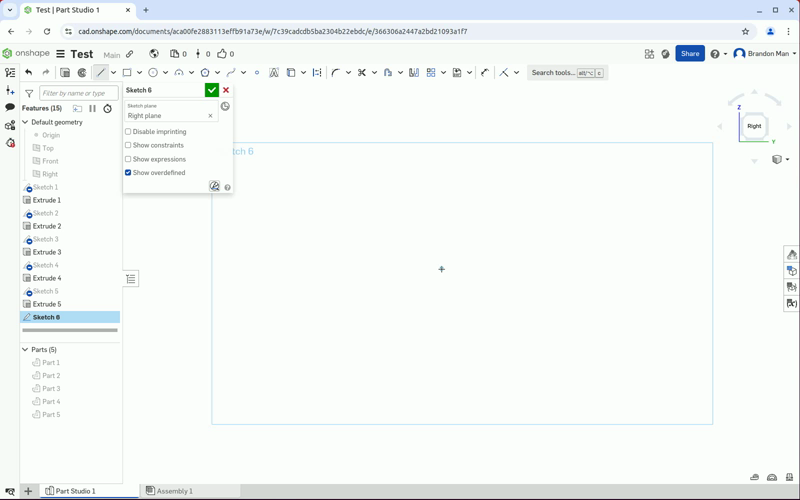
mouse_move(471, 268)
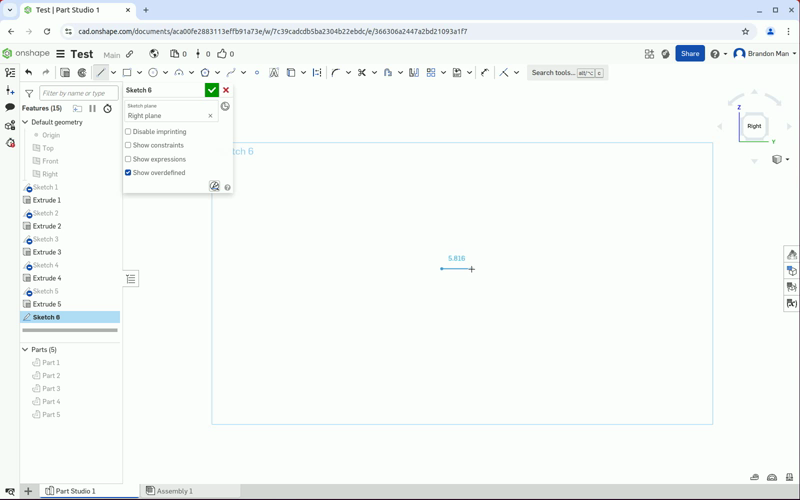
mouse_move(447, 274)
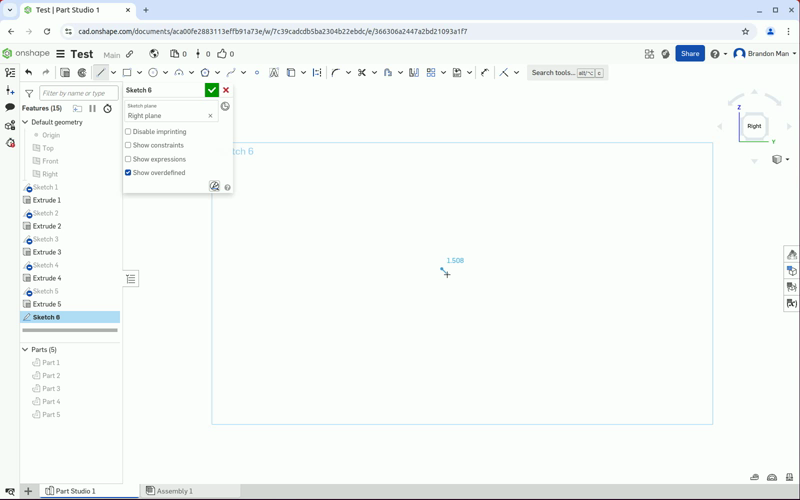
click(447, 274)
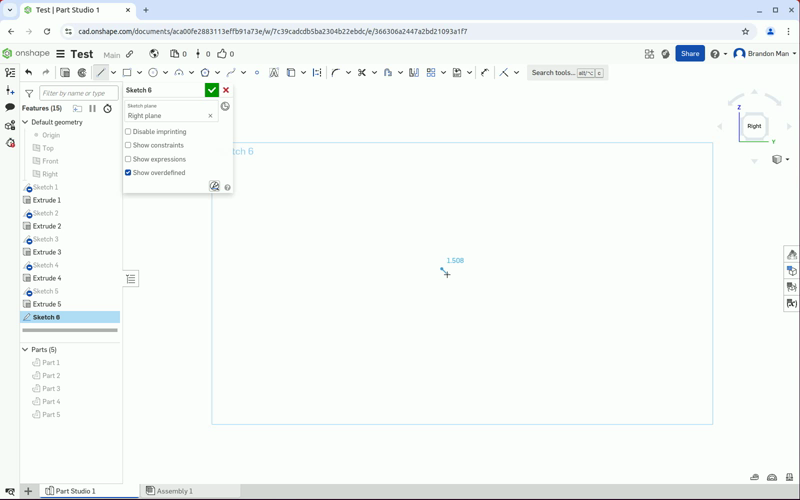
key_up(shift)
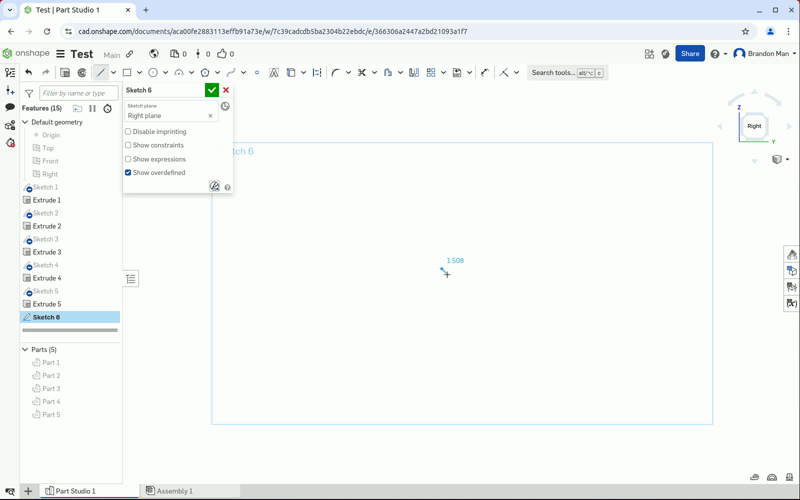
key_down(shift)
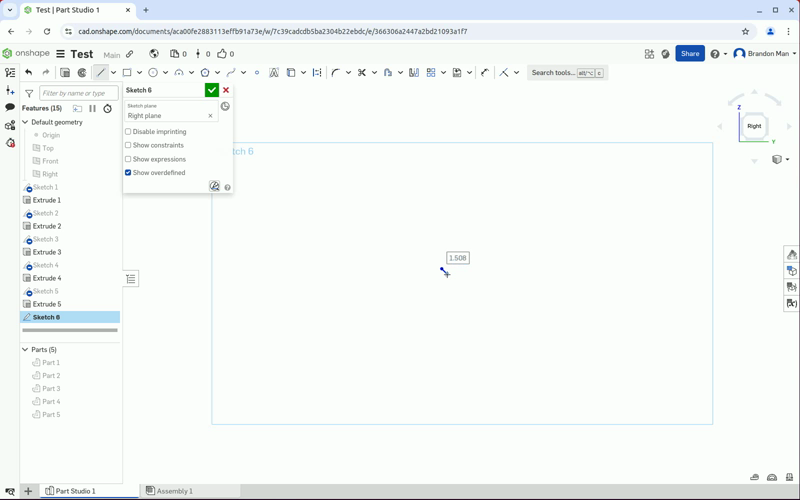
mouse_move(477, 274)
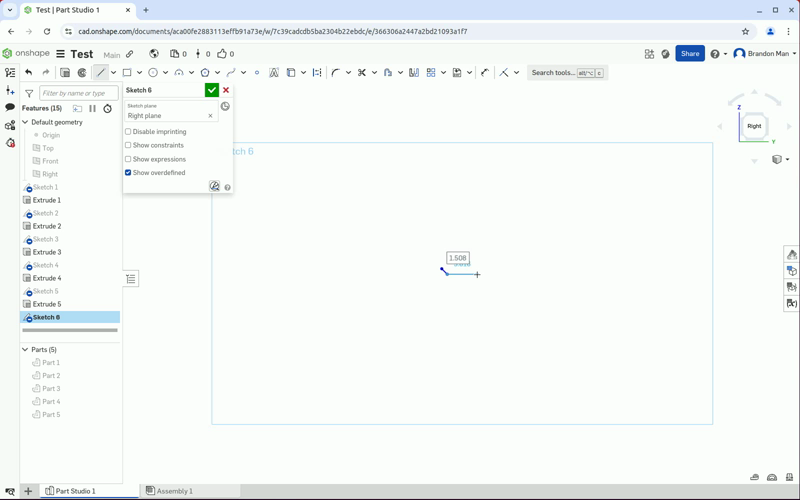
mouse_move(461, 274)
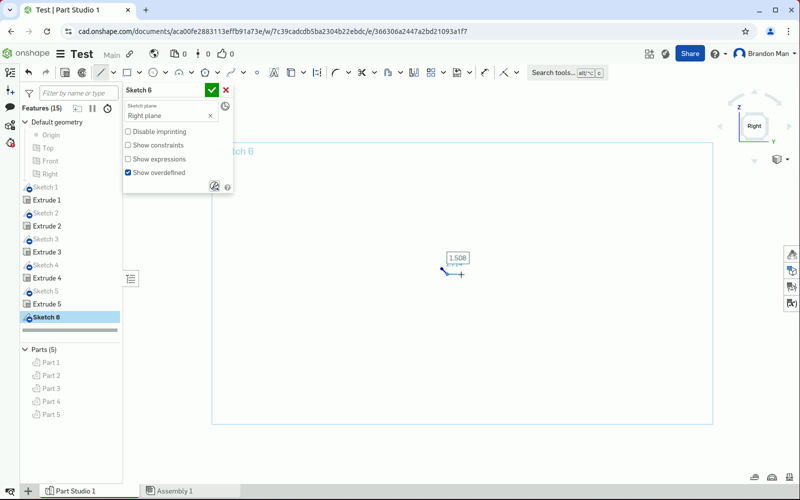
click(461, 274)
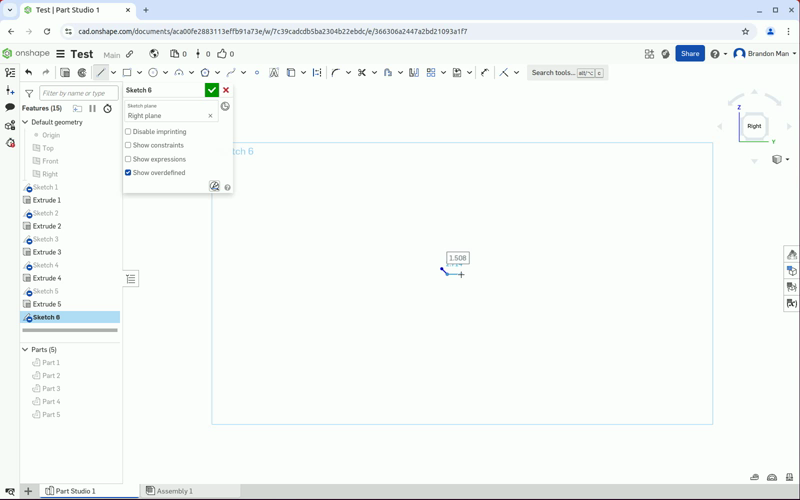
key_up(shift)
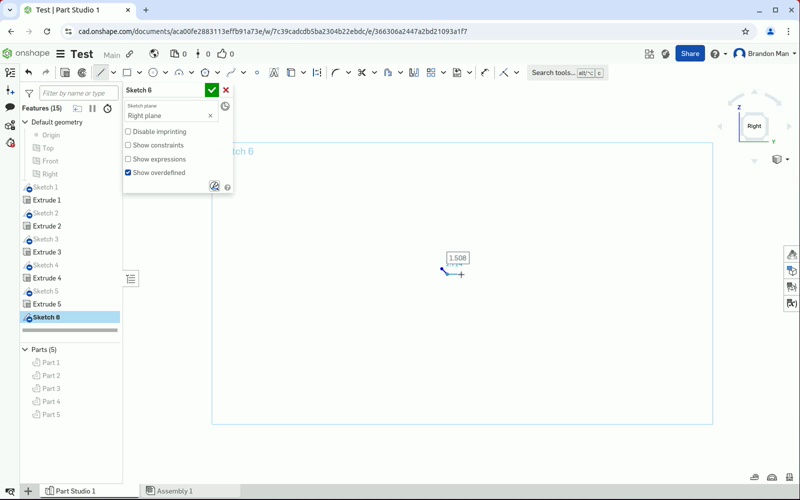
key_down(shift)
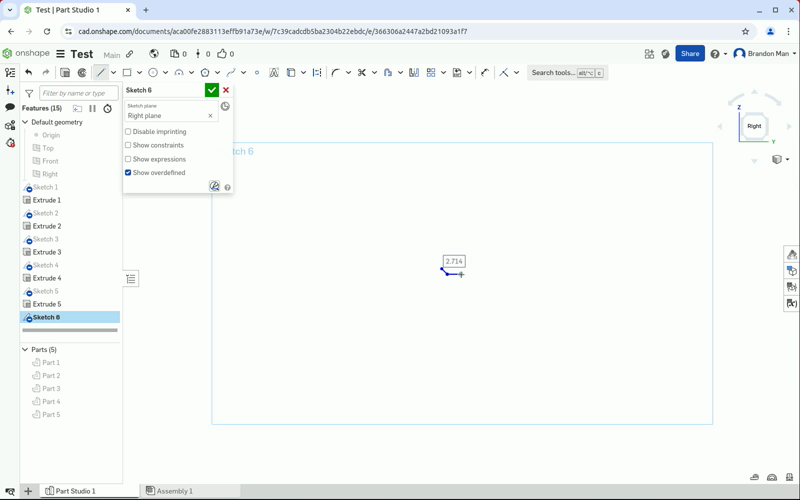
mouse_move(491, 274)
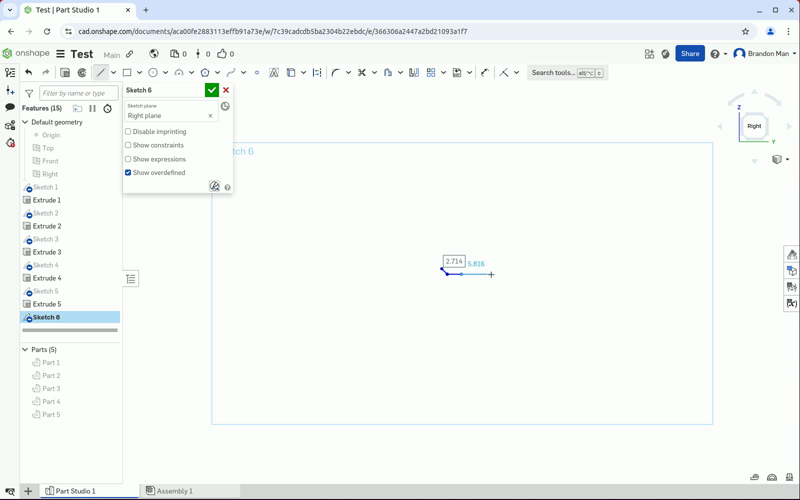
mouse_move(461, 287)
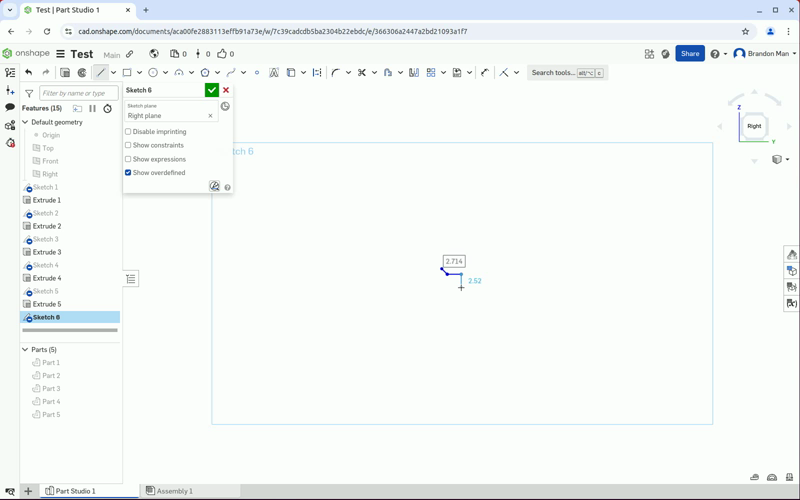
click(461, 287)
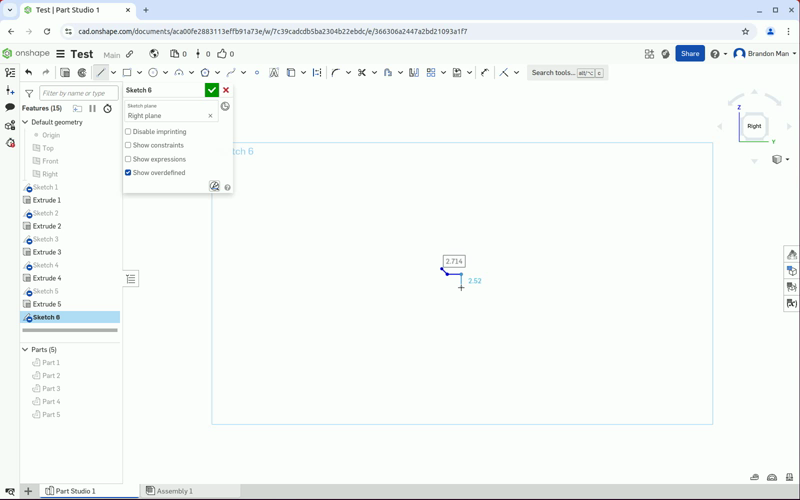
key_up(shift)
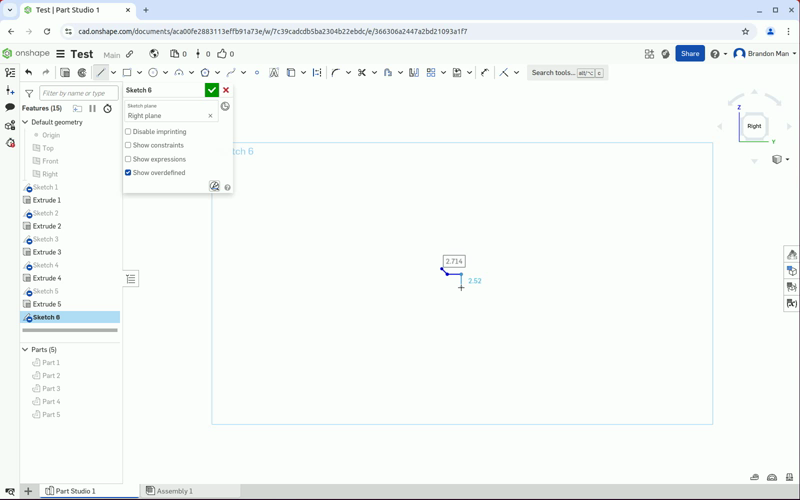
key_down(shift)
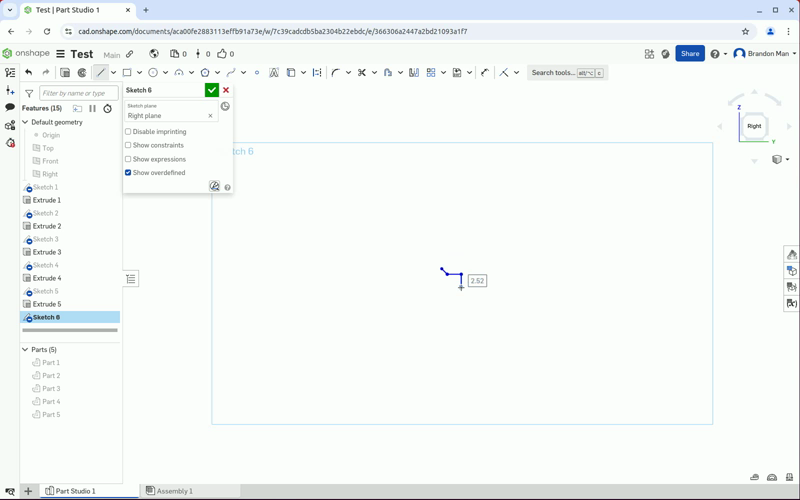
mouse_move(491, 287)
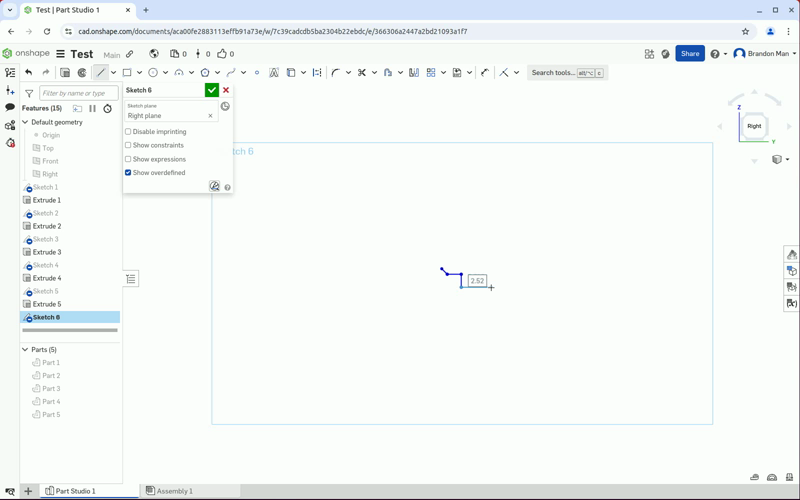
mouse_move(466, 292)
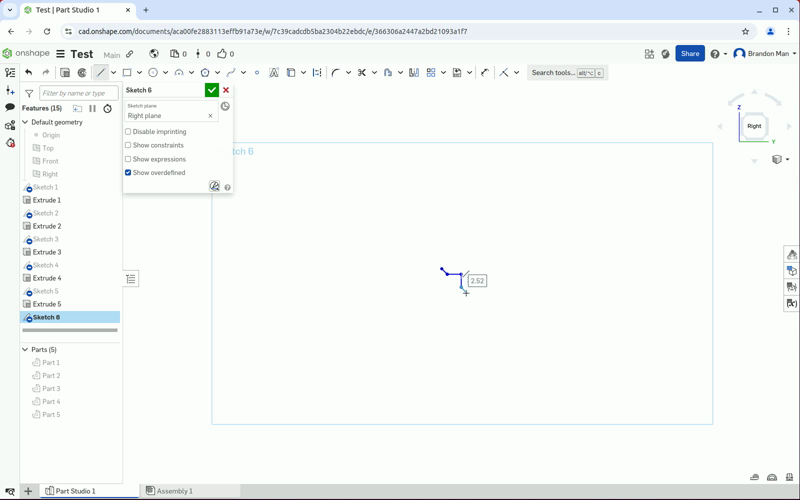
click(466, 292)
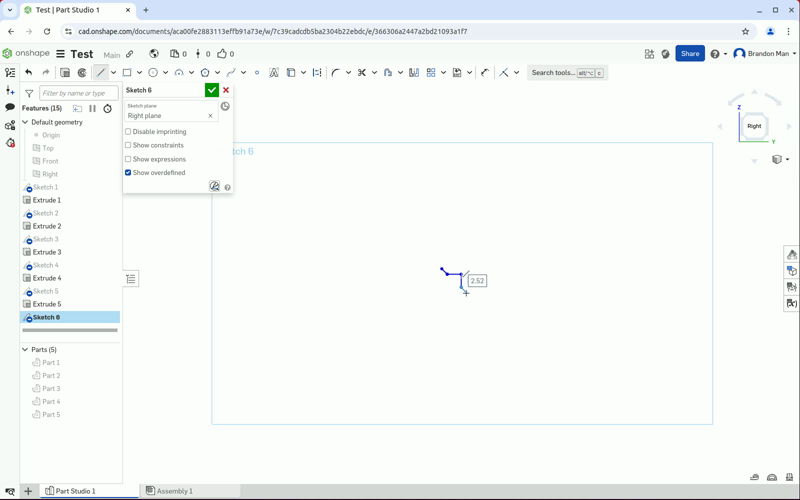
key_up(shift)
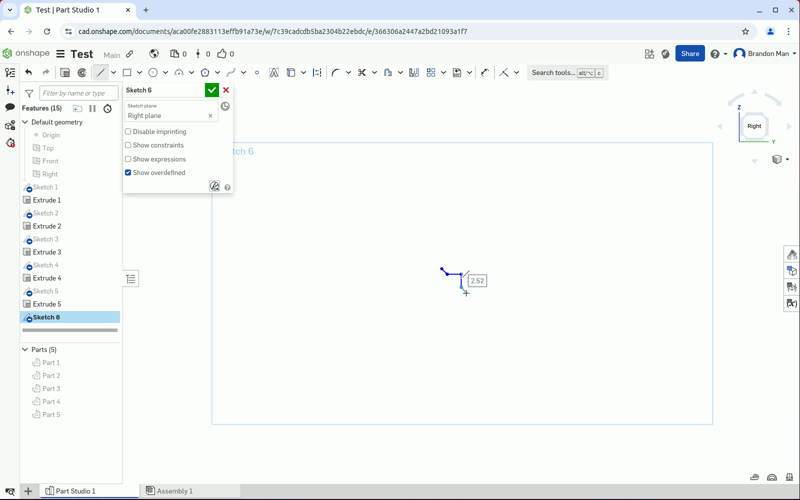
key_down(shift)
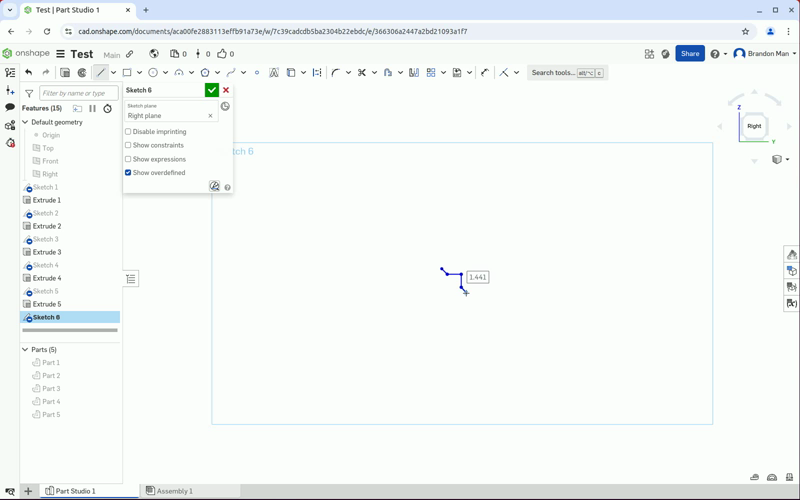
mouse_move(496, 292)
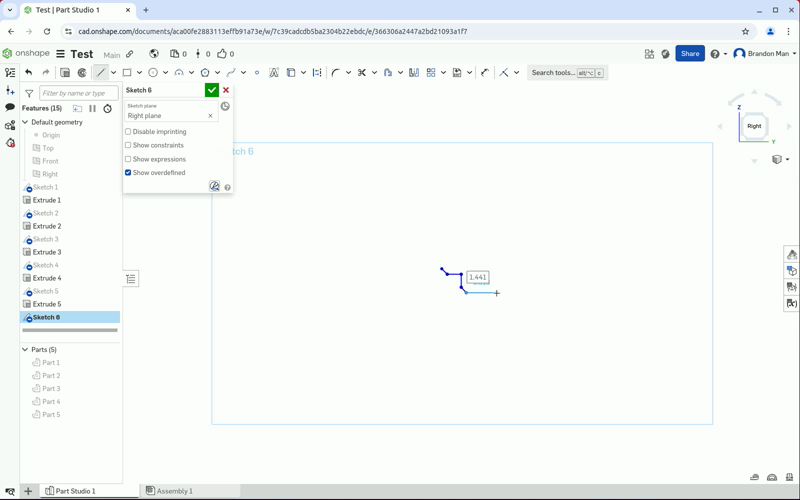
mouse_move(466, 268)
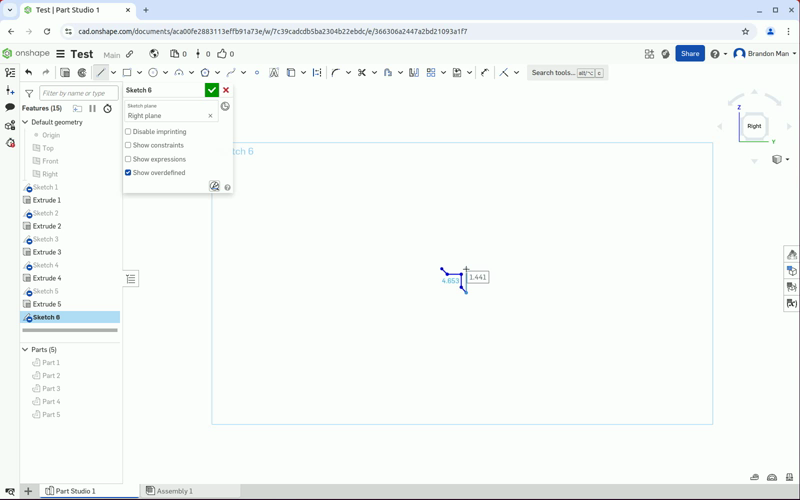
click(466, 268)
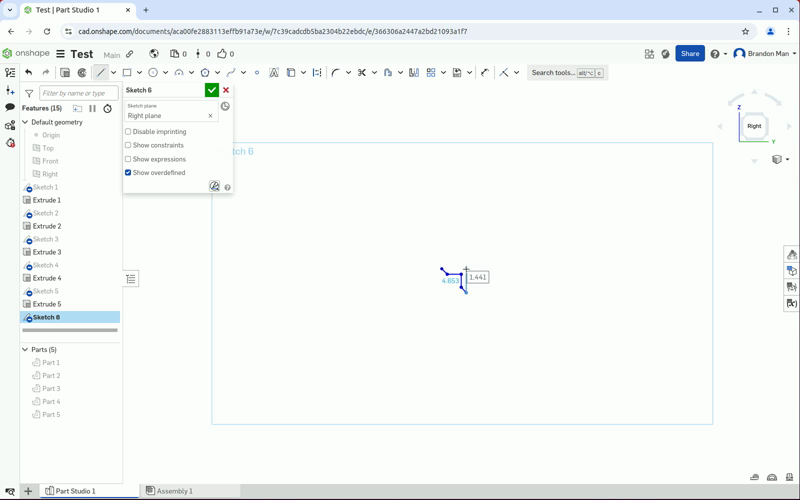
key_up(shift)
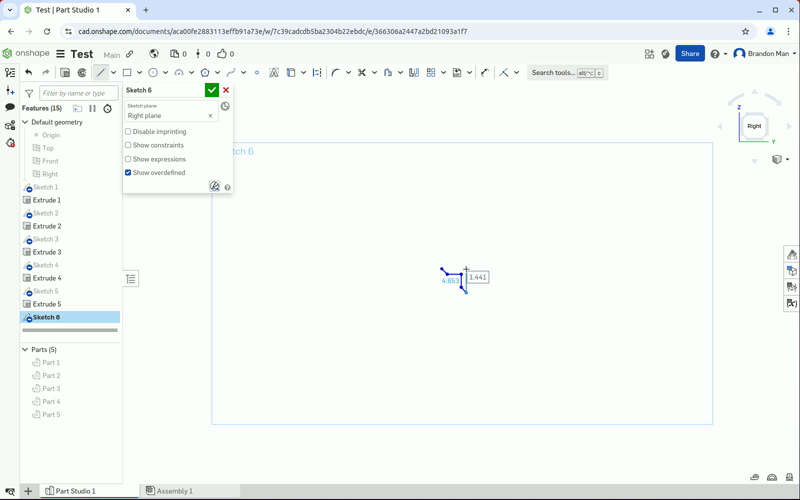
mouse_move(496, 268)
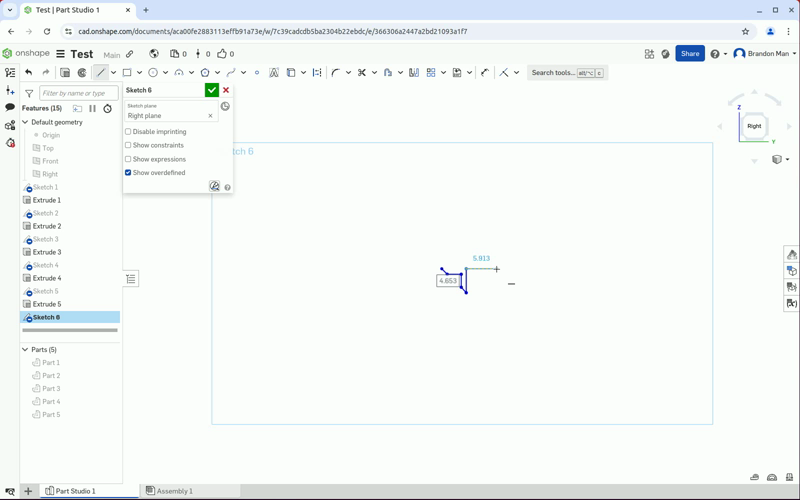
key_down(shift)
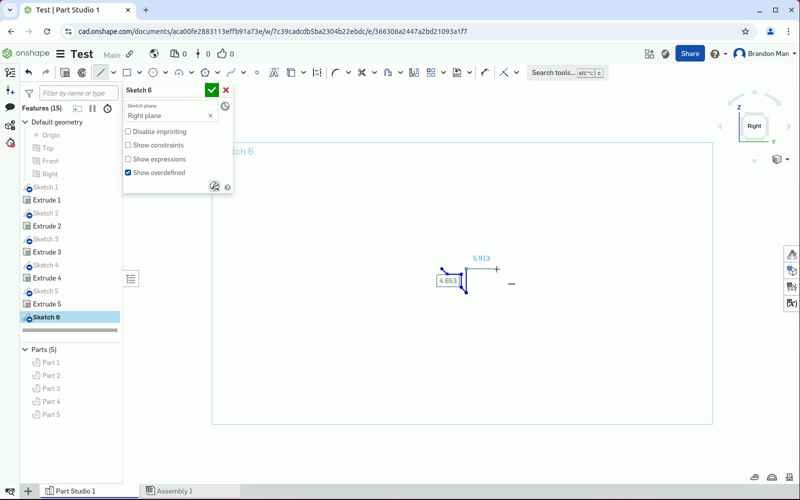
mouse_move(441, 268)
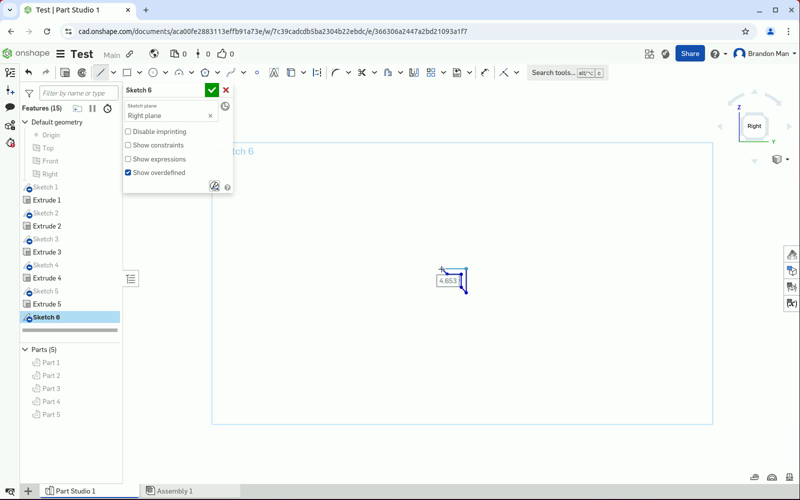
key_up(shift)
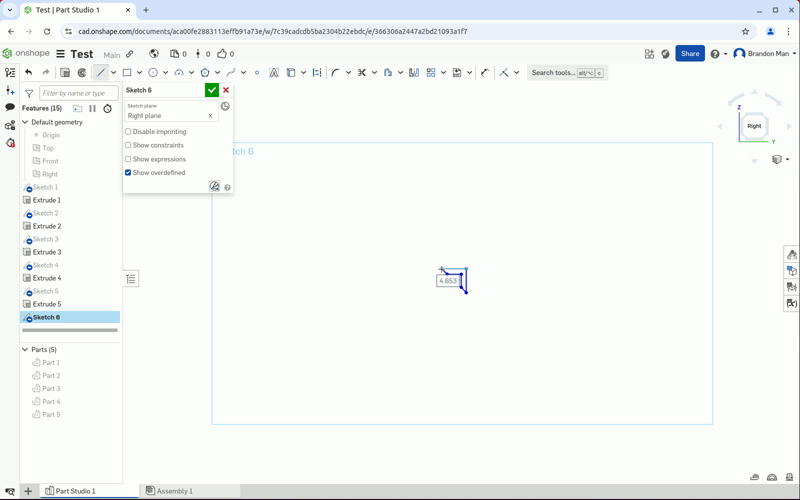
click(441, 268)
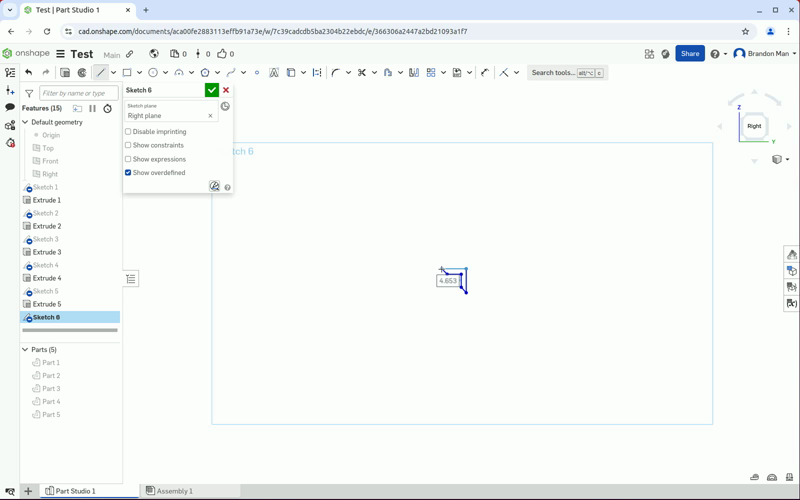
key(esc)
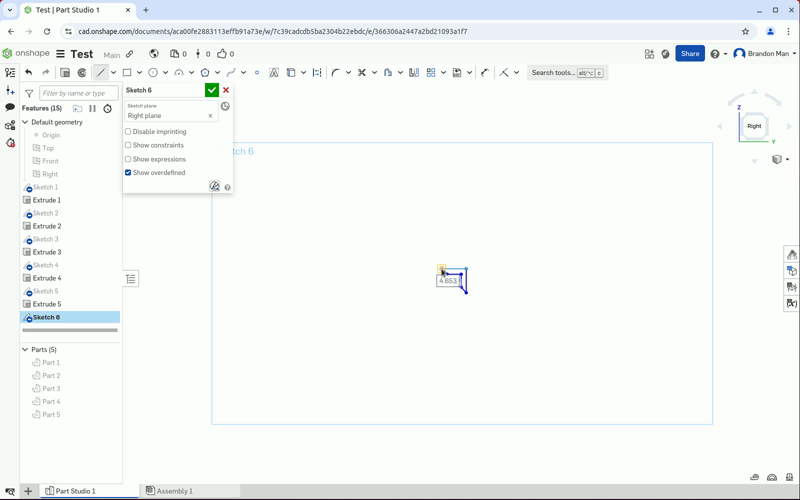
mouse_move(446, 270)
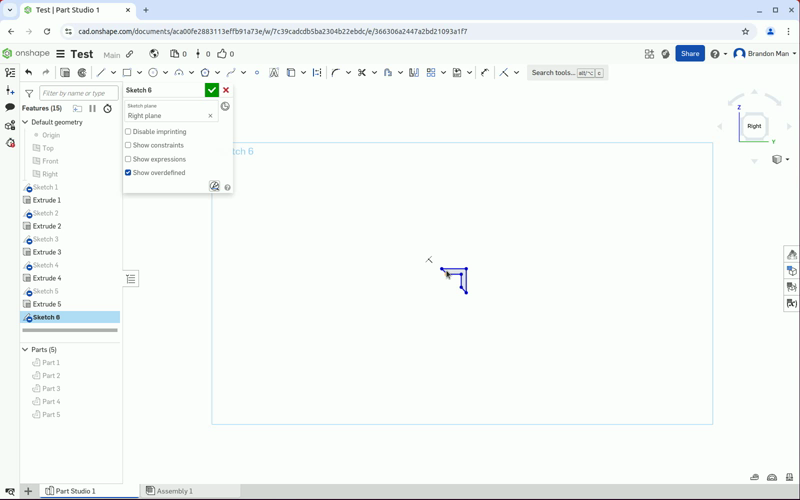
scroll(6)
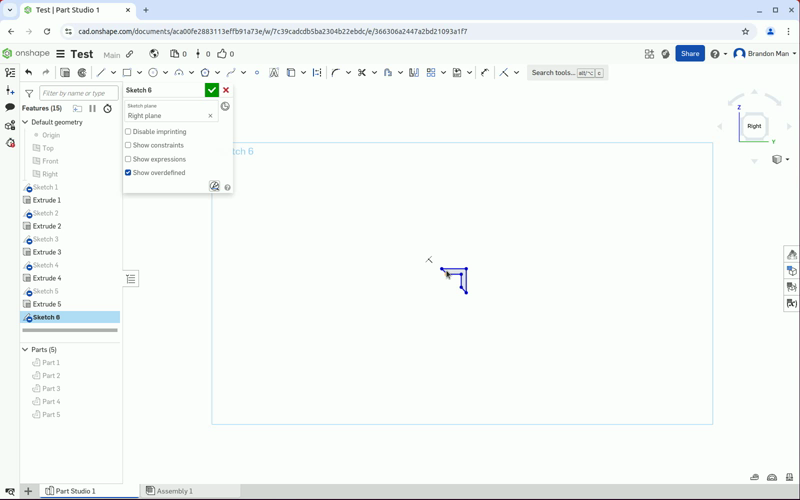
scroll(6)
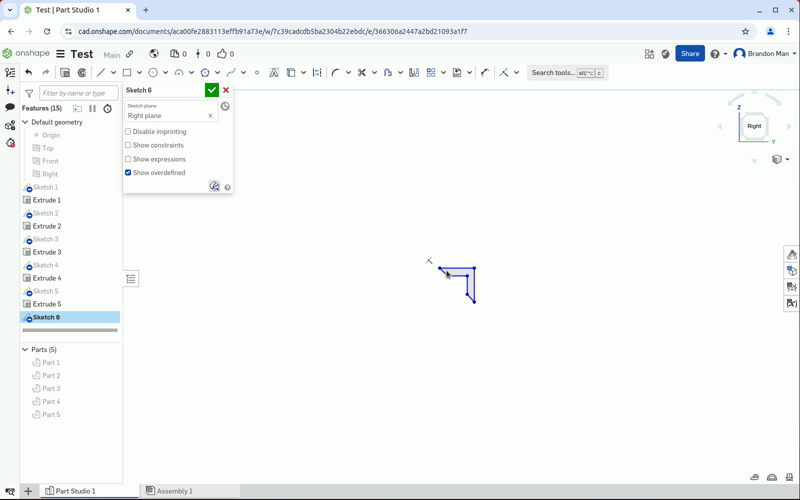
scroll(6)
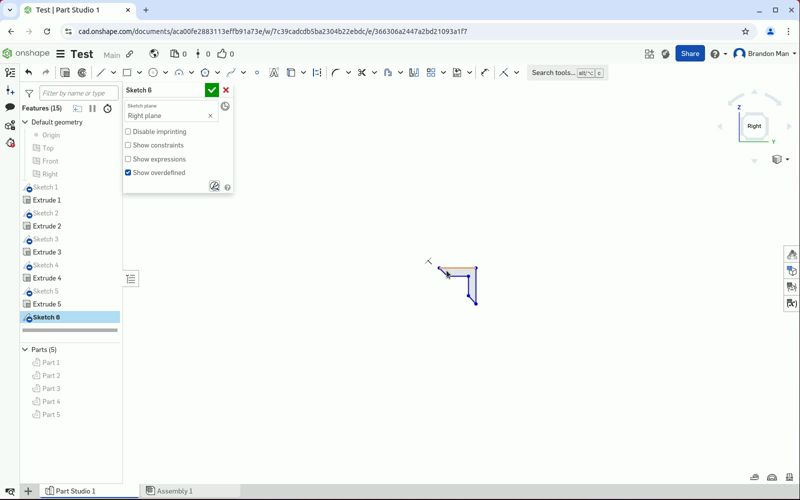
scroll(6)
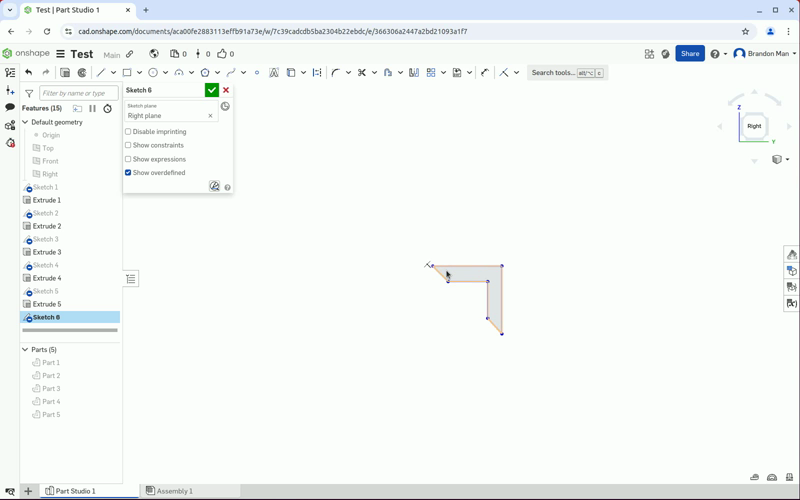
scroll(6)
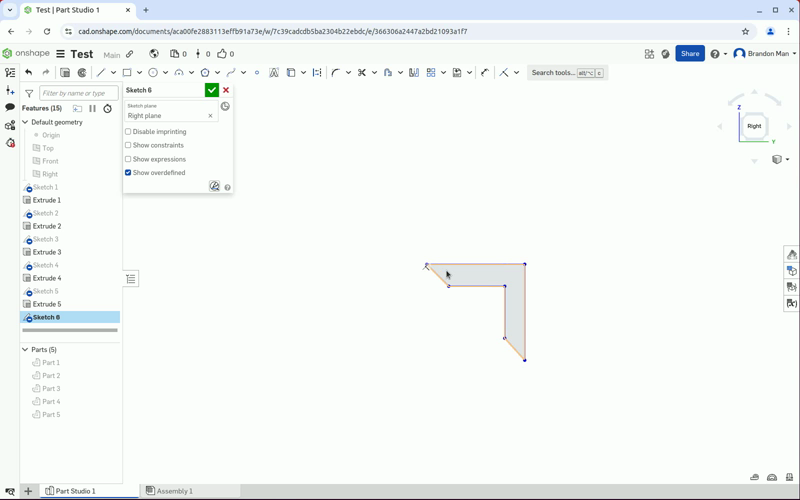
scroll(6)
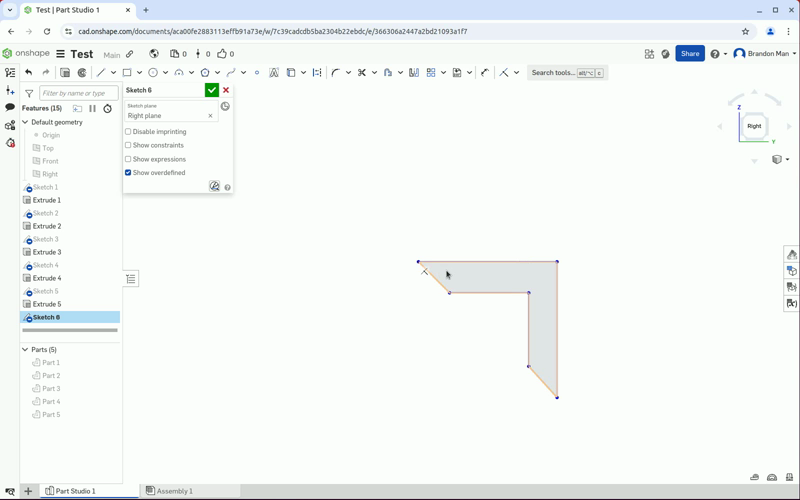
scroll(6)
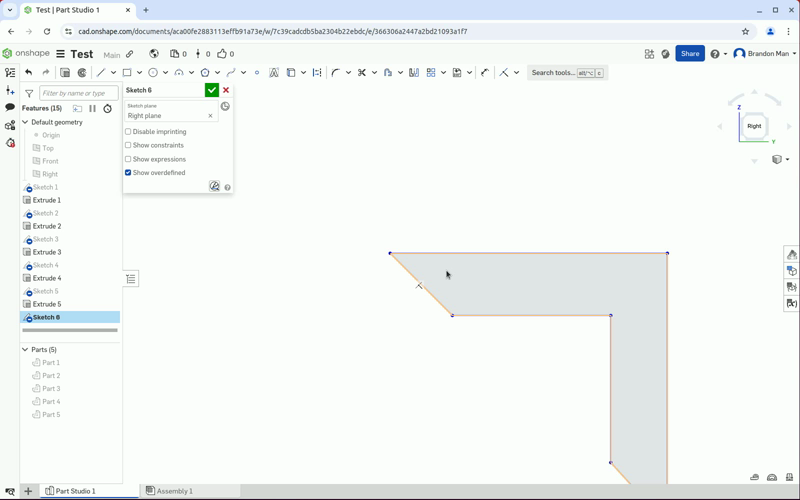
click(446, 270)
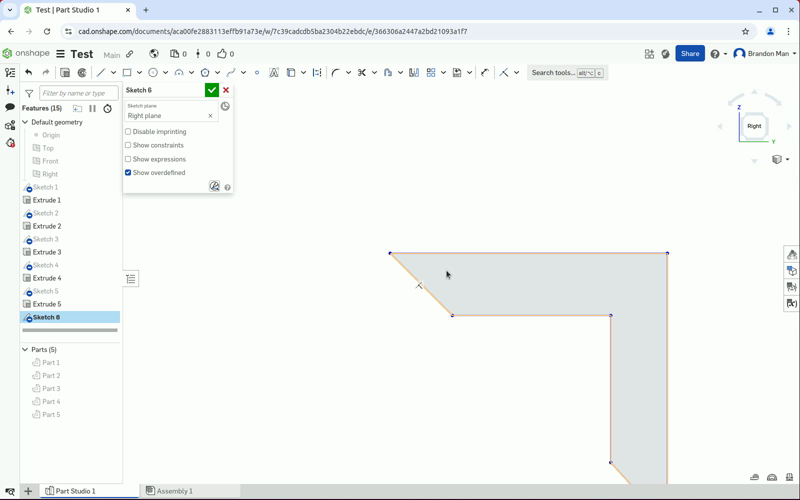
scroll(-6)
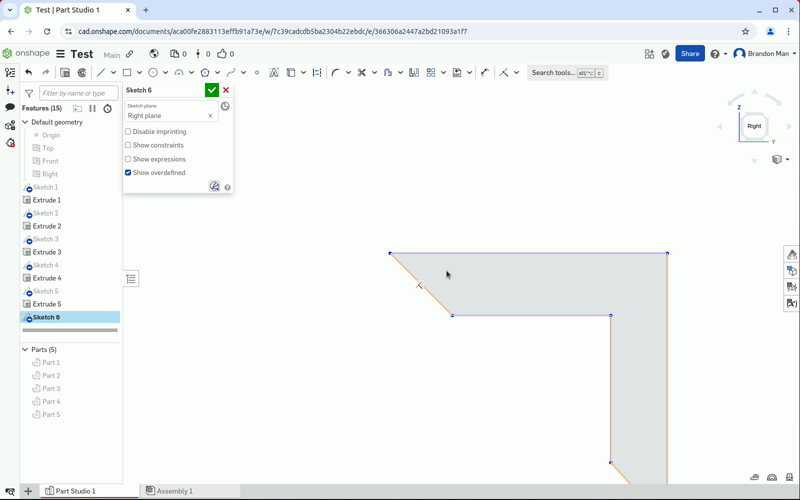
scroll(-6)
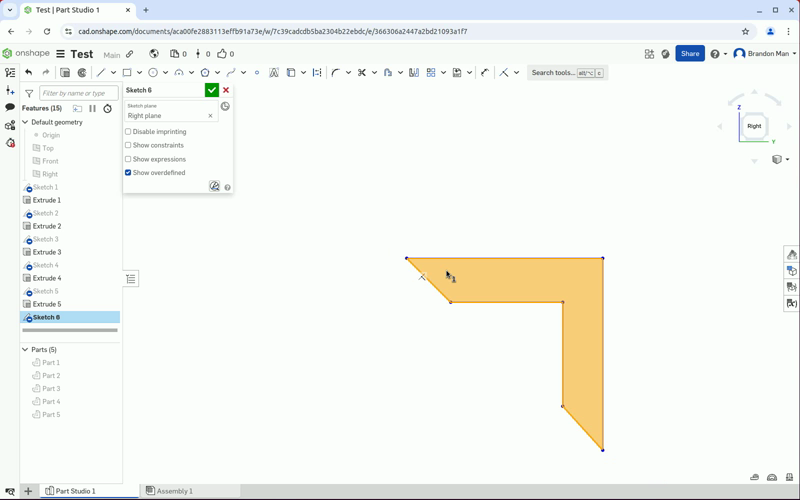
scroll(-6)
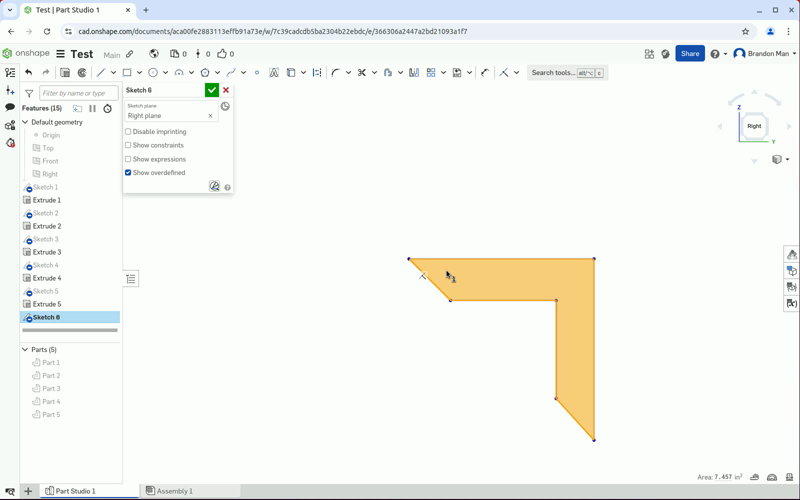
scroll(-6)
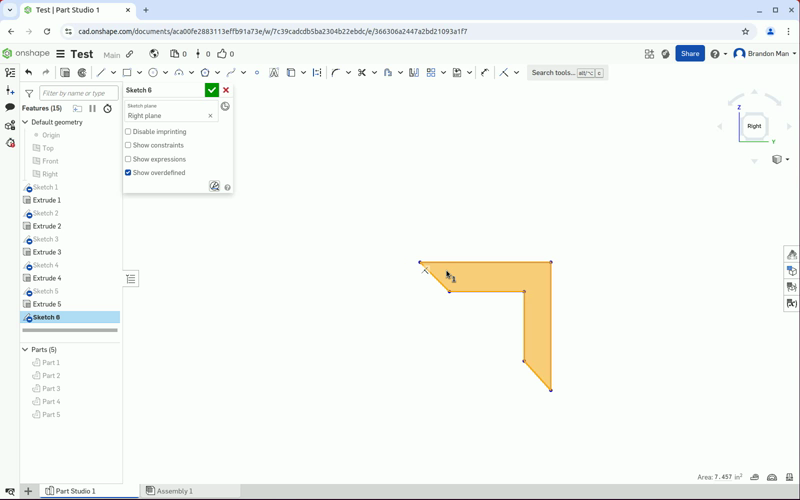
scroll(-6)
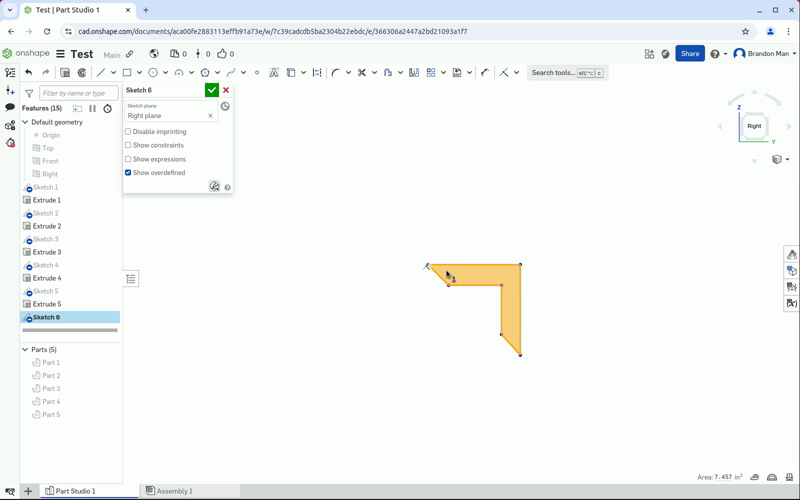
scroll(-6)
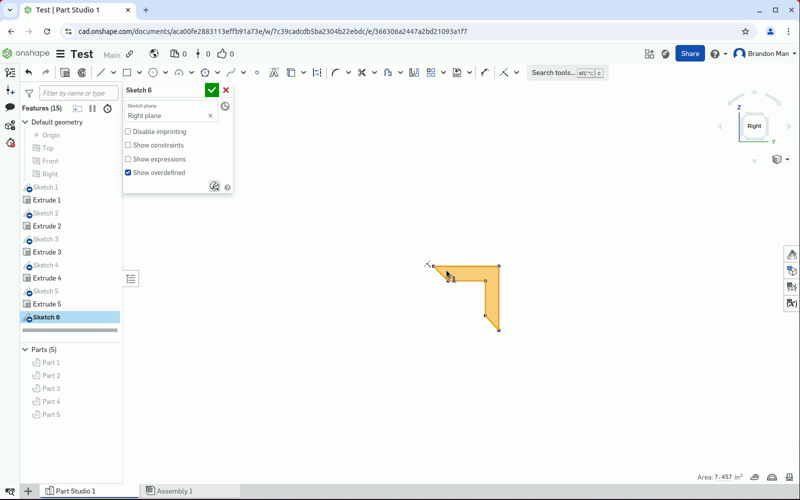
scroll(-6)
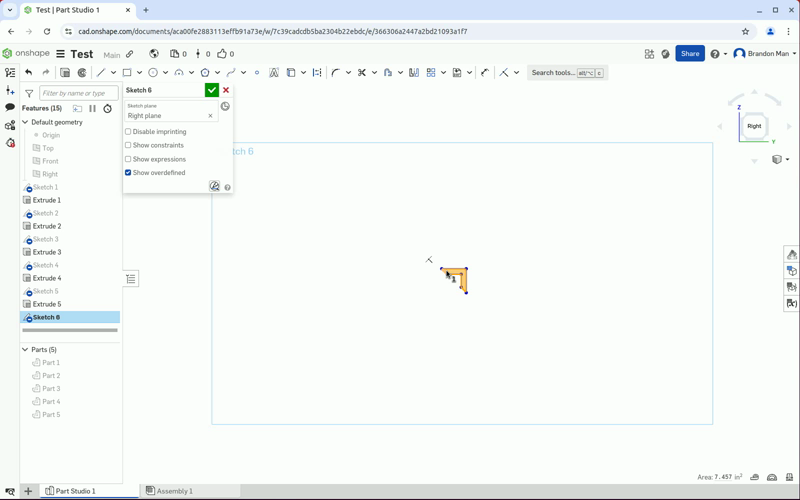
mouse_move(73, 352)
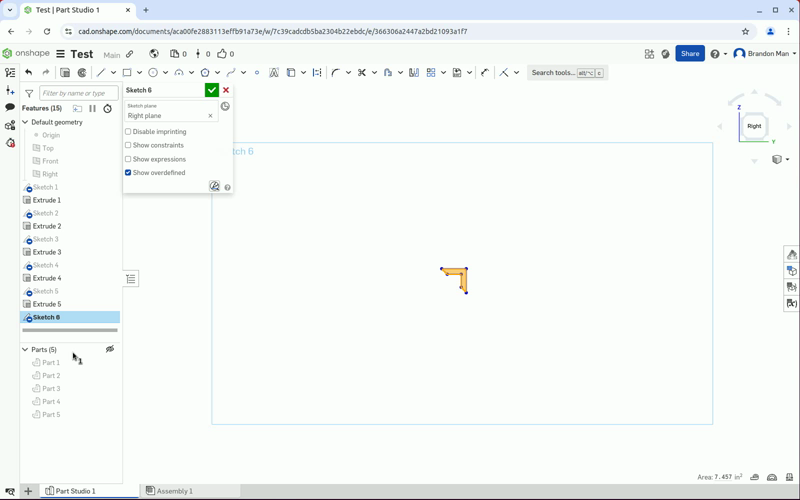
key(shift+y)
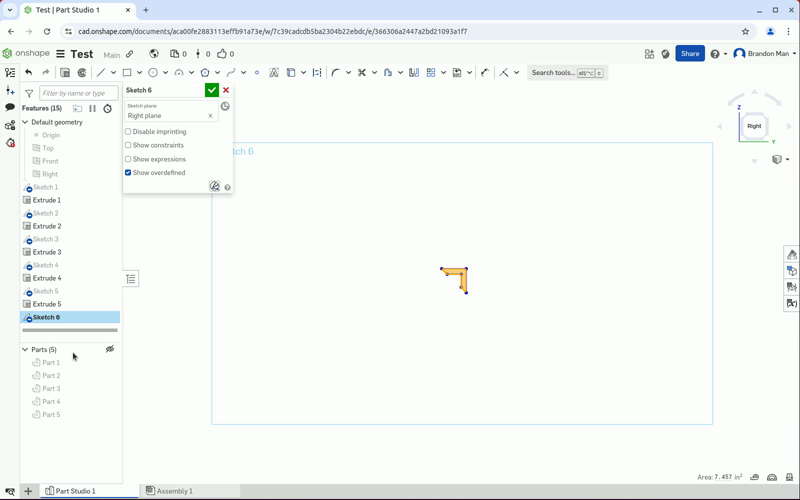
key(shift+e)
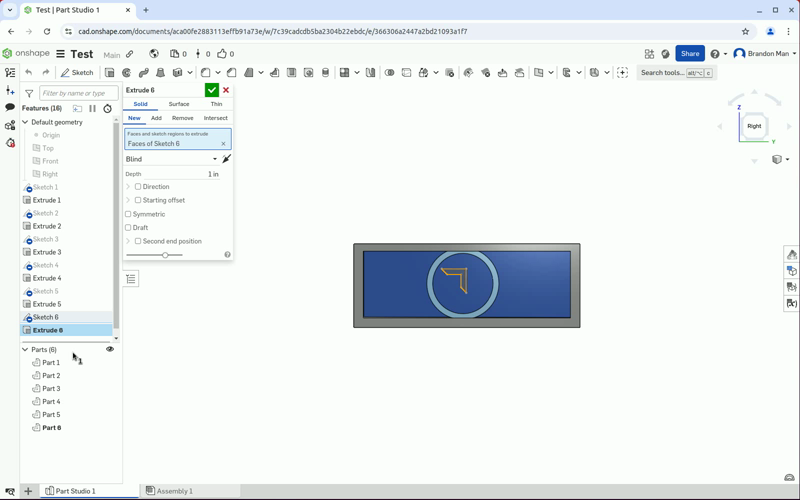
mouse_move(143, 106)
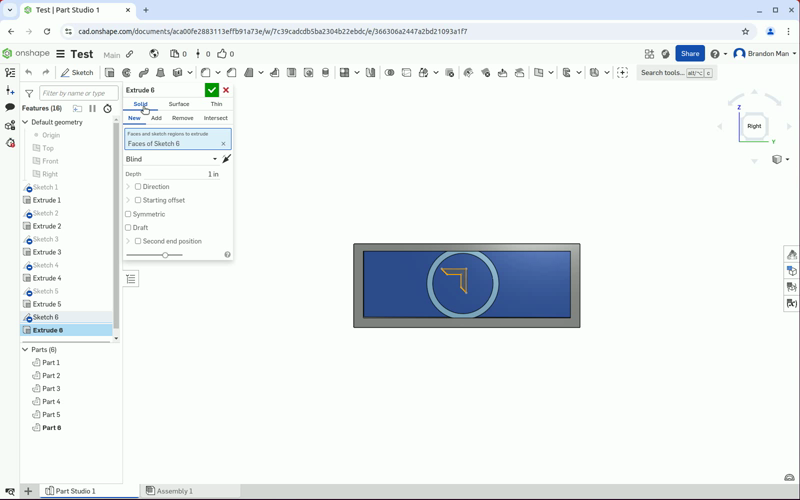
click(143, 106)
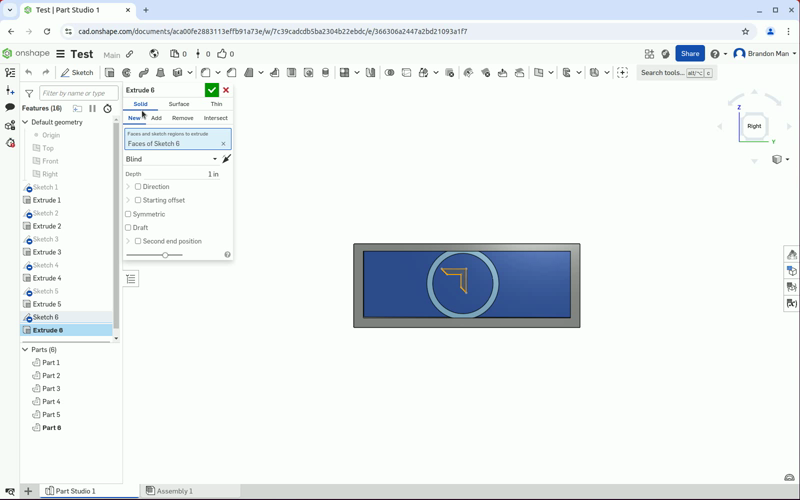
mouse_move(137, 120)
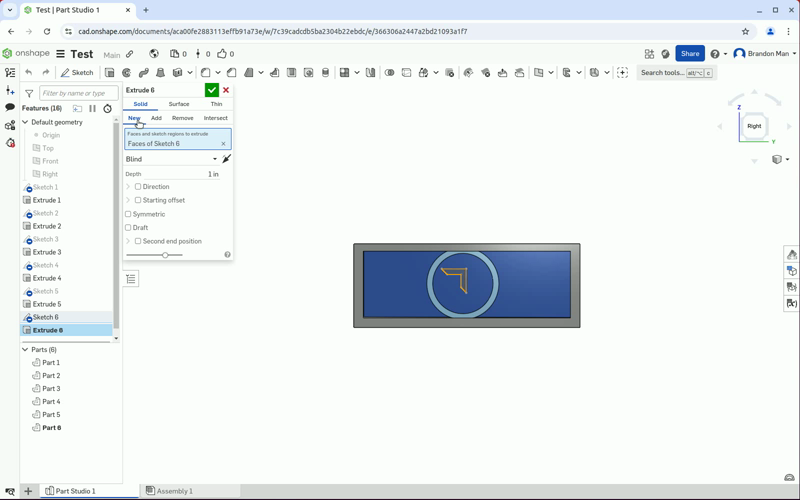
click(137, 120)
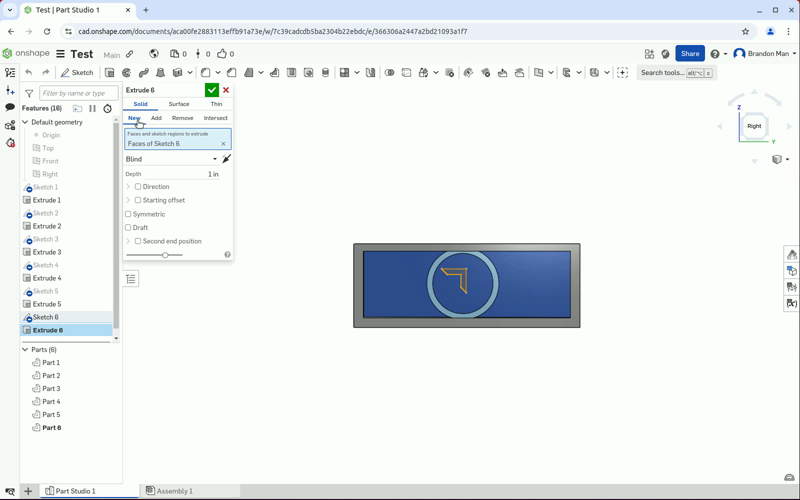
key(tab, 4)
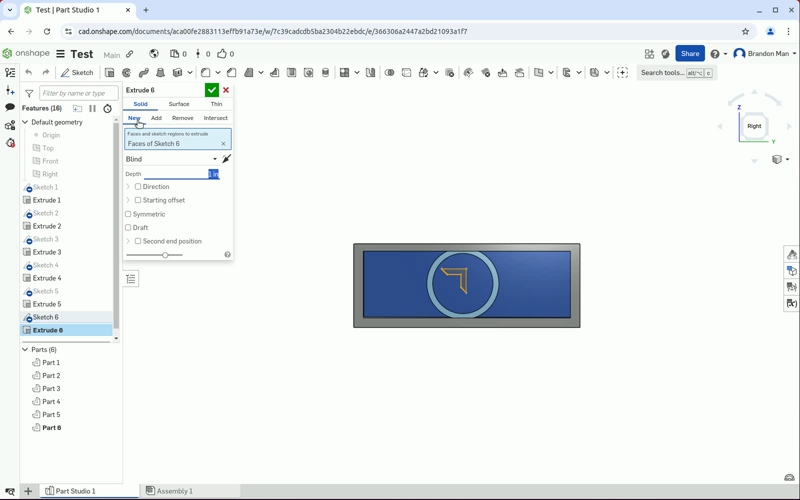
text(1.204)
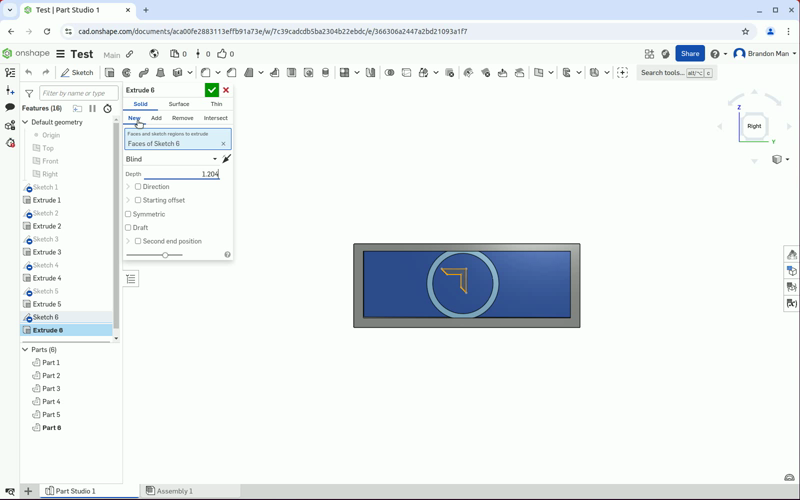
key(enter)
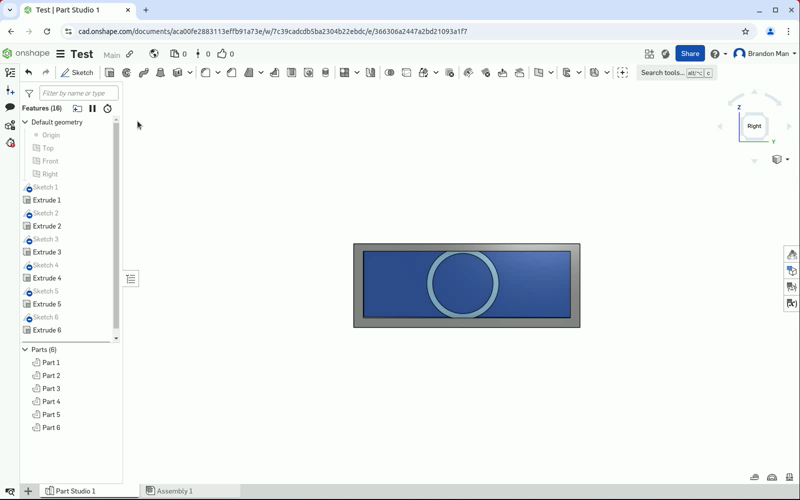
key(shift+h)
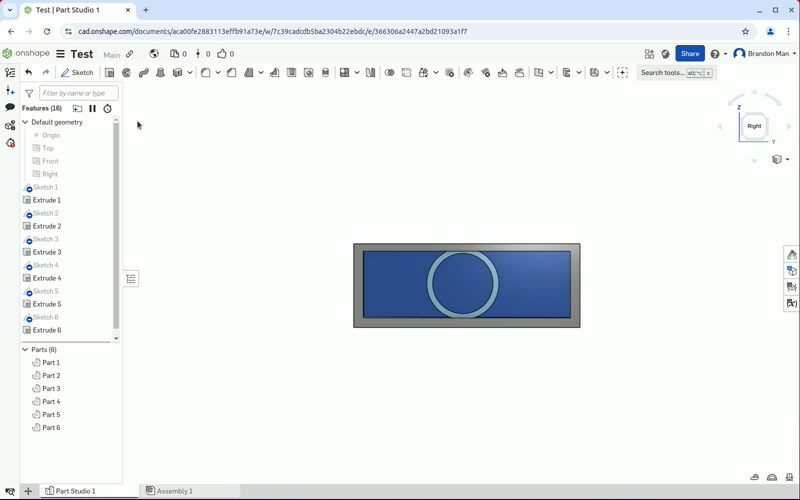
key(shift+h)
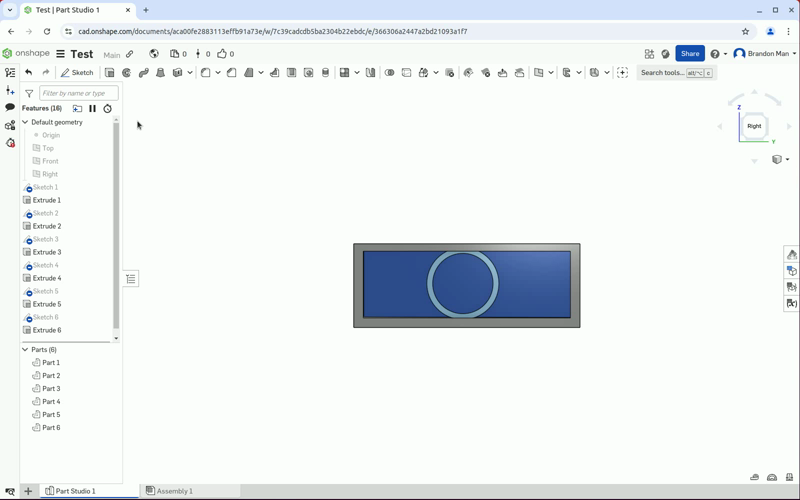
mouse_move(69, 189)
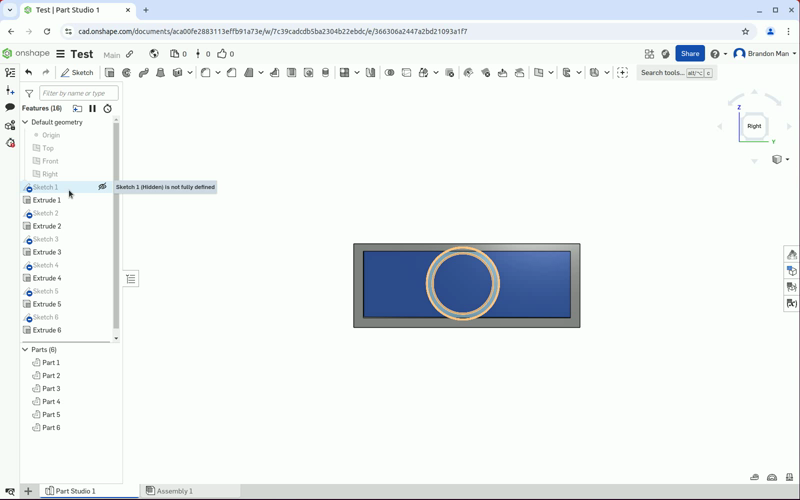
click(69, 189)
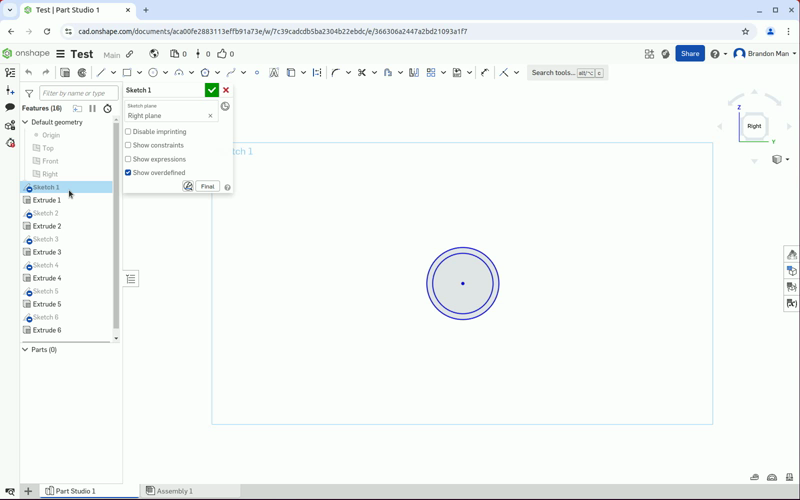
mouse_move(229, 92)
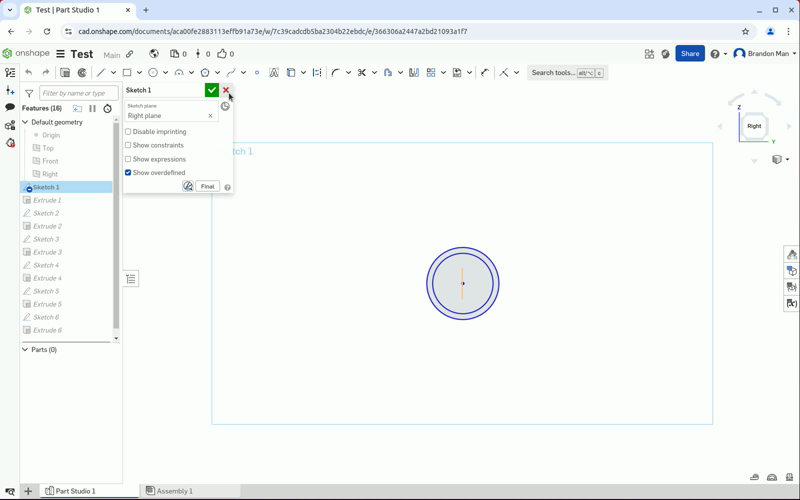
click(229, 92)
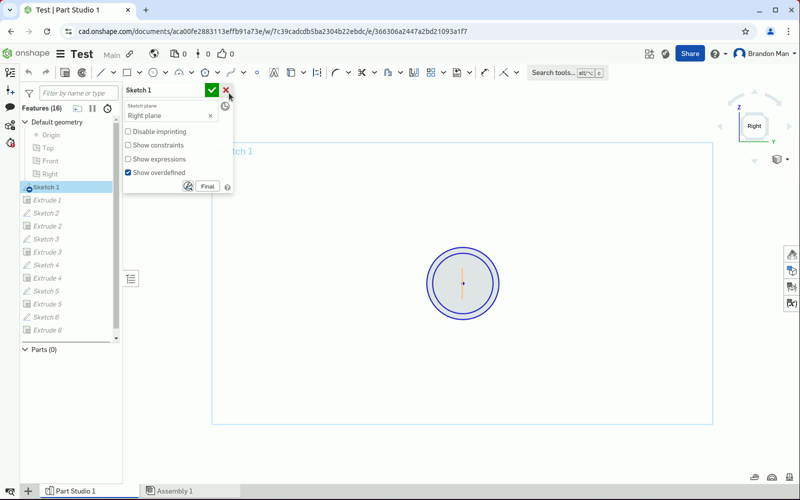
key(shift+s)
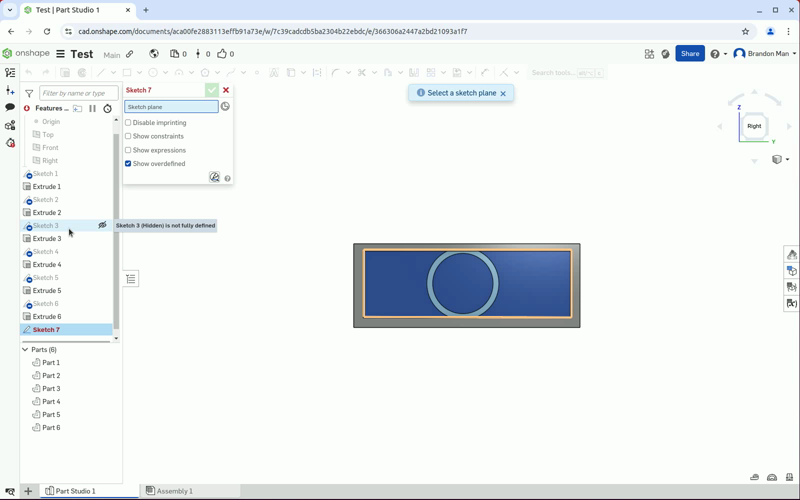
scroll(3)
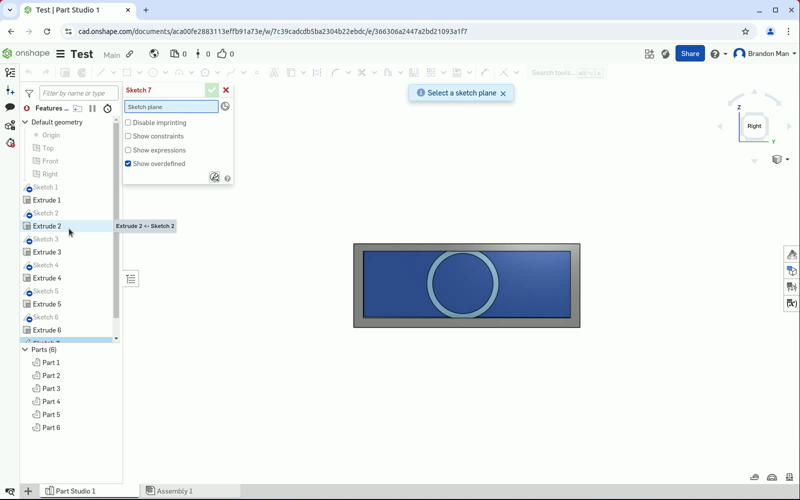
mouse_move(69, 176)
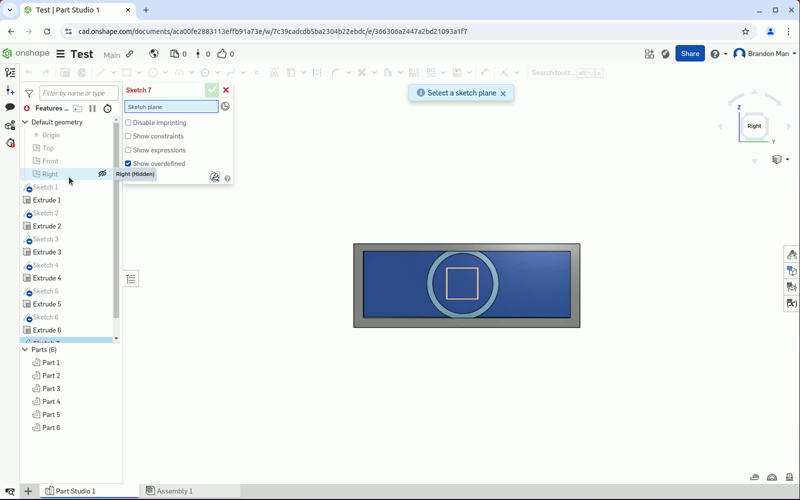
click(69, 176)
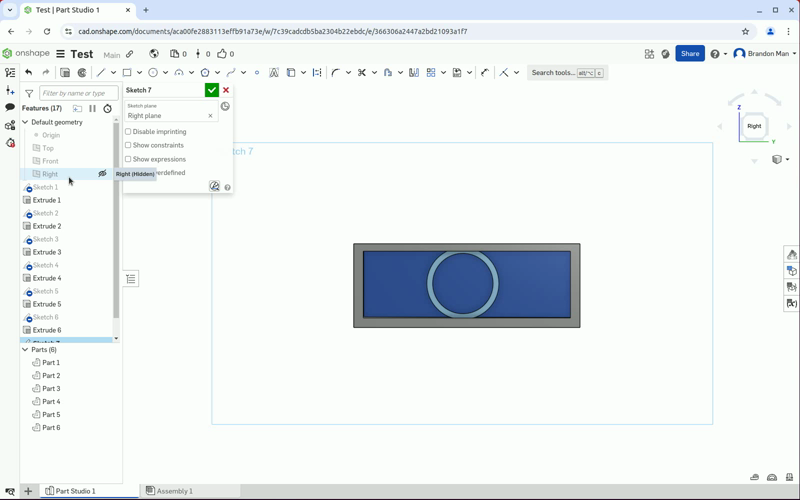
mouse_move(73, 352)
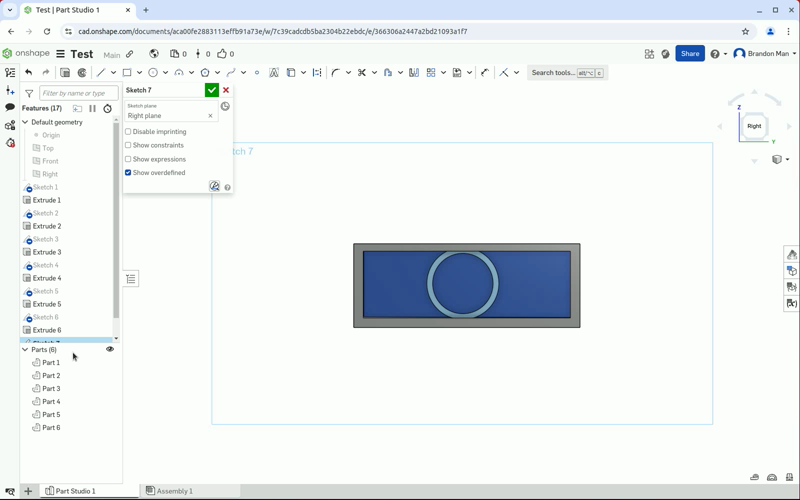
key(y)
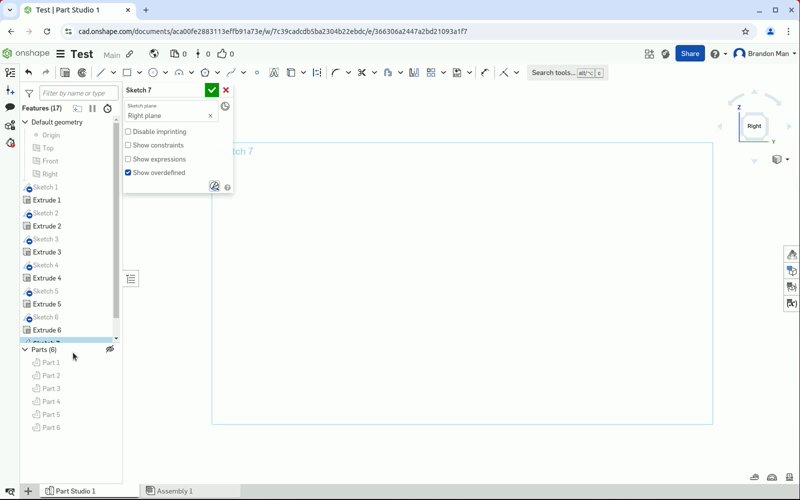
key(l)
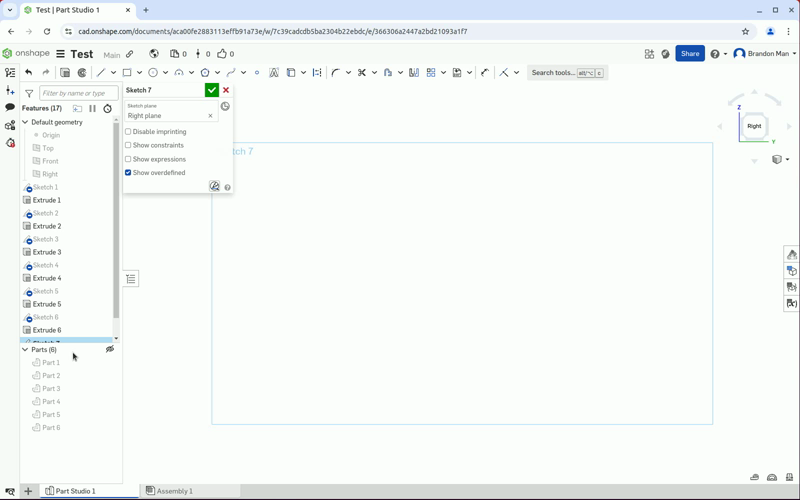
key_down(shift)
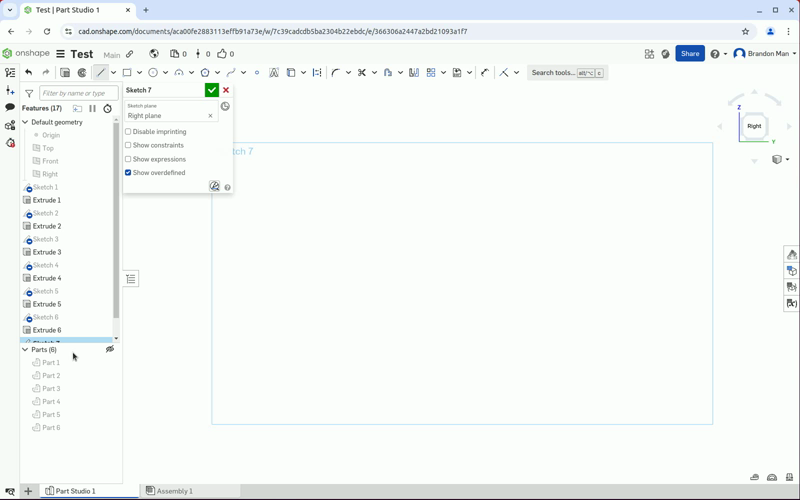
mouse_move(441, 292)
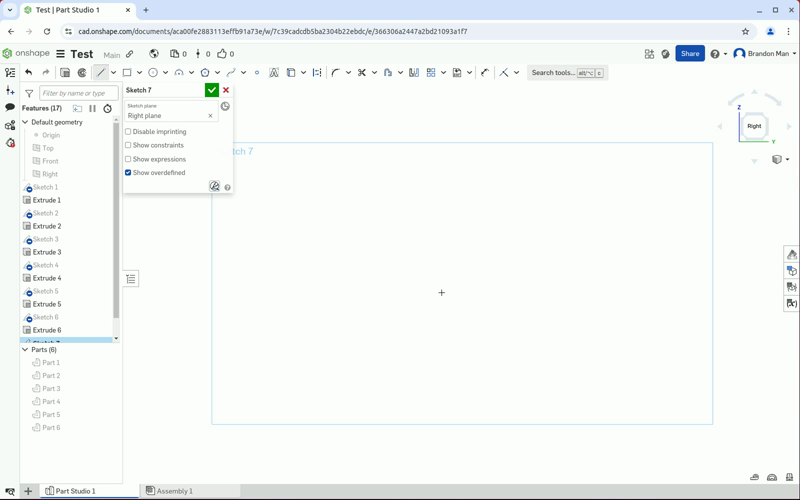
click(441, 292)
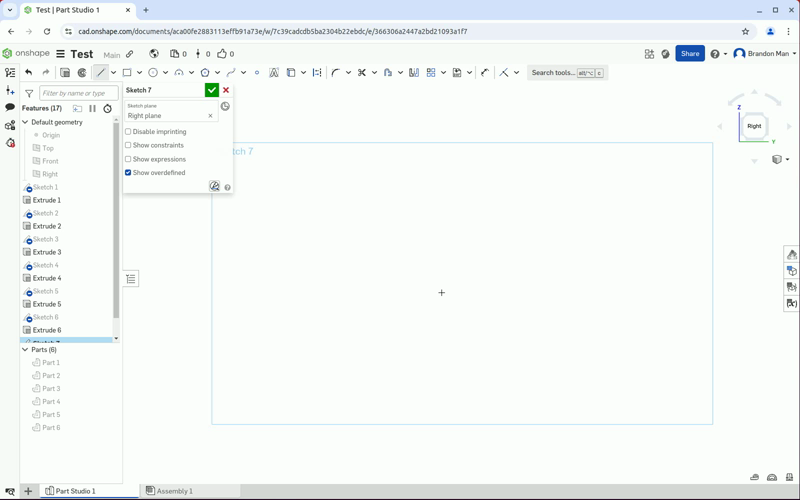
key_up(shift)
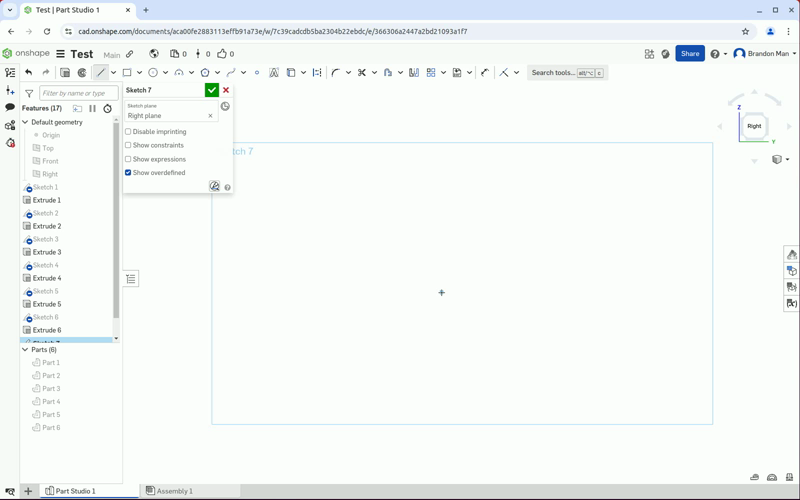
key_down(shift)
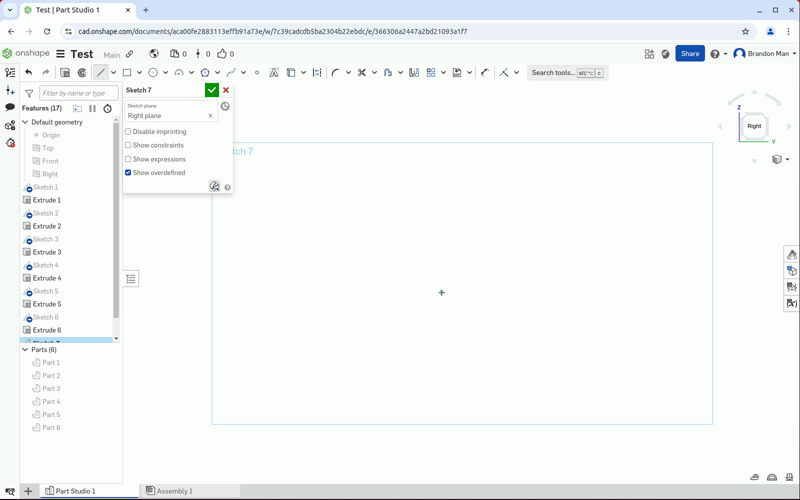
mouse_move(471, 292)
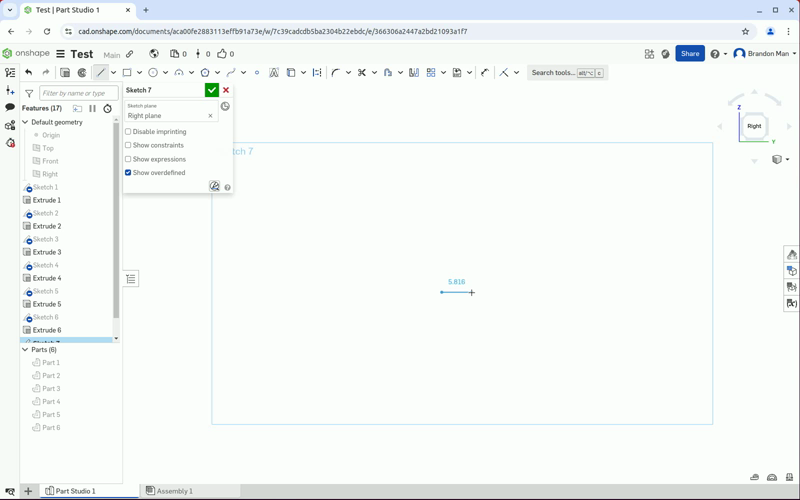
mouse_move(466, 292)
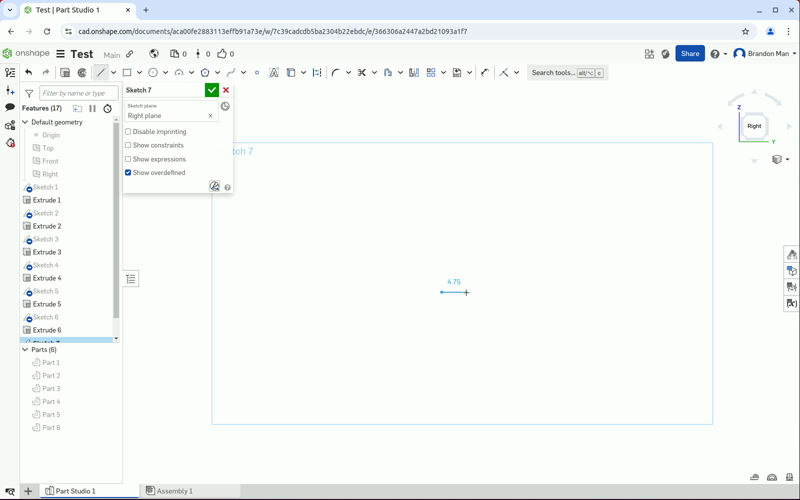
click(466, 292)
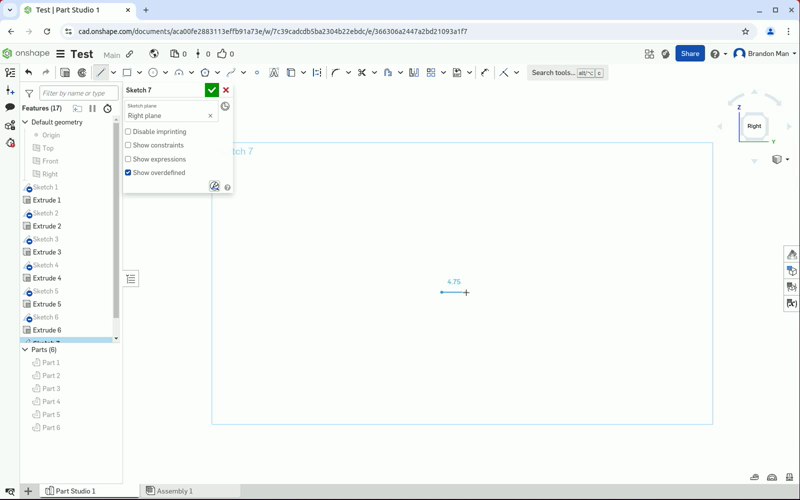
key_up(shift)
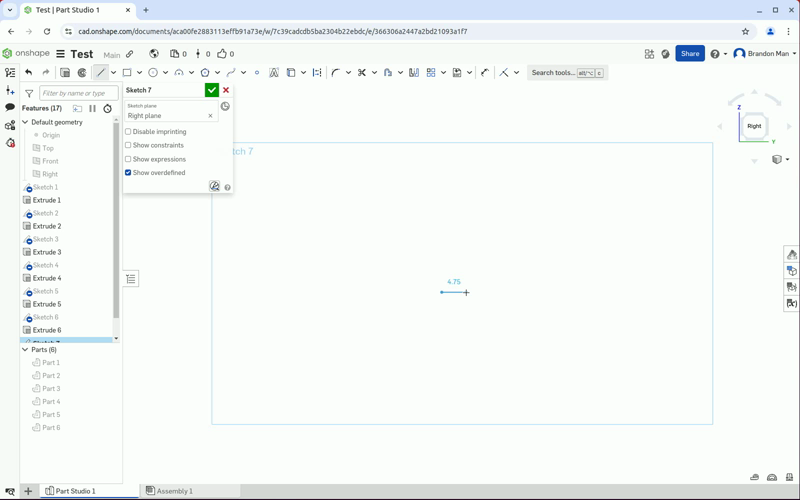
key_down(shift)
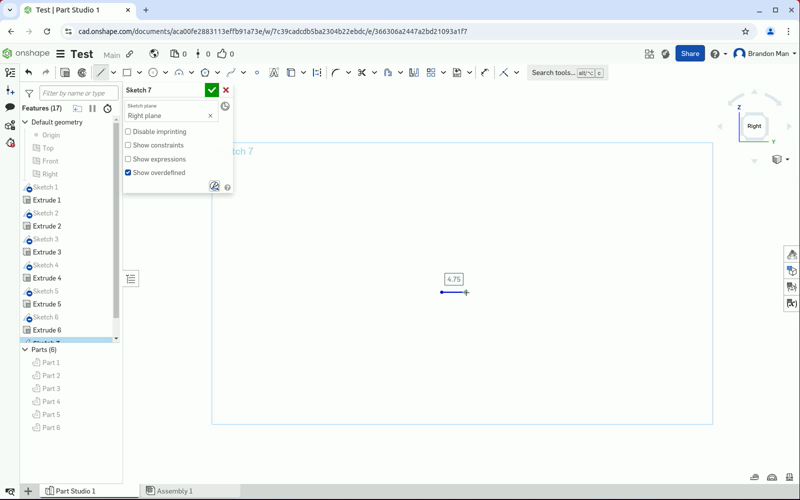
mouse_move(496, 292)
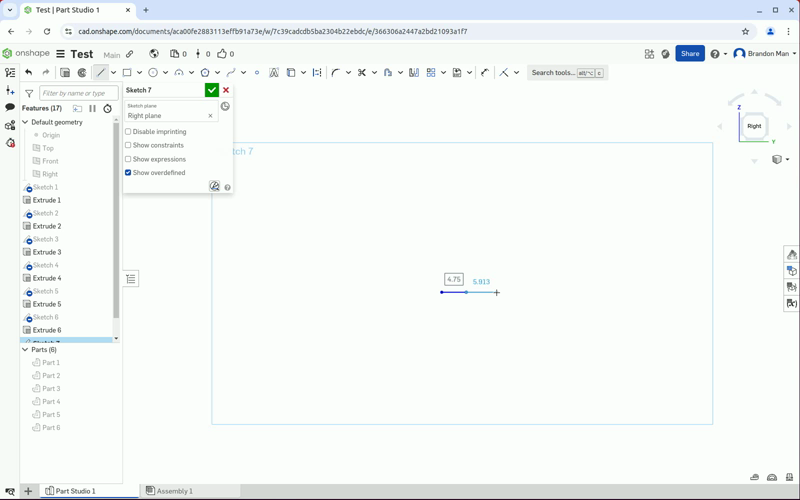
mouse_move(461, 286)
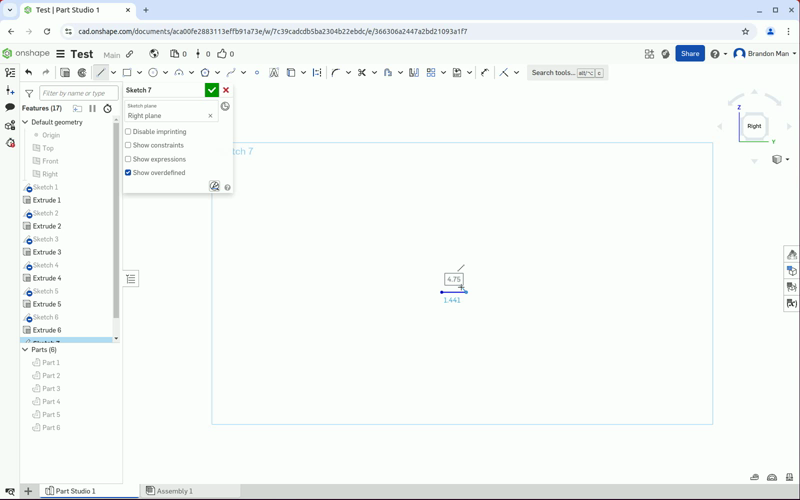
click(461, 286)
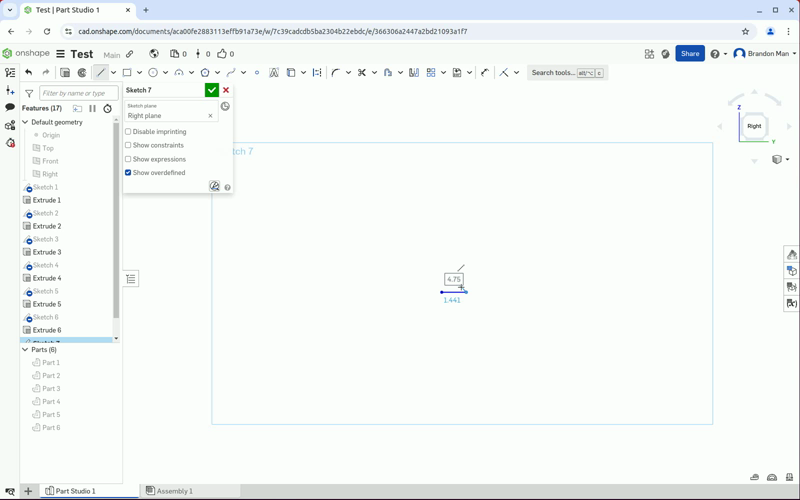
key_up(shift)
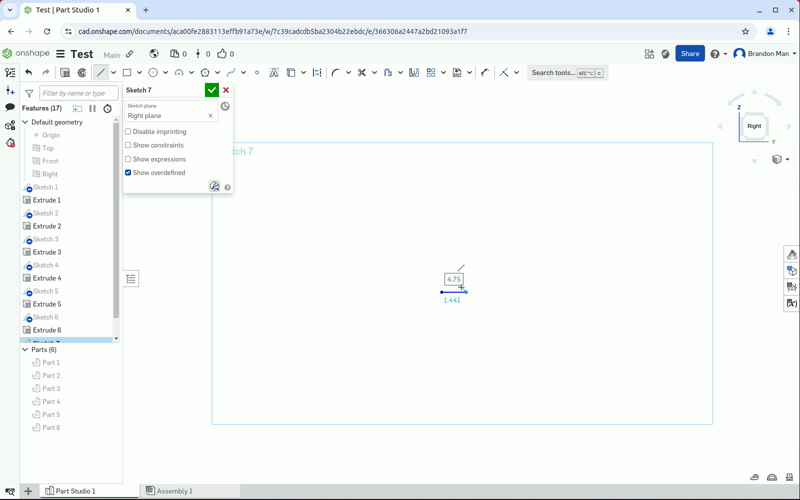
key_down(shift)
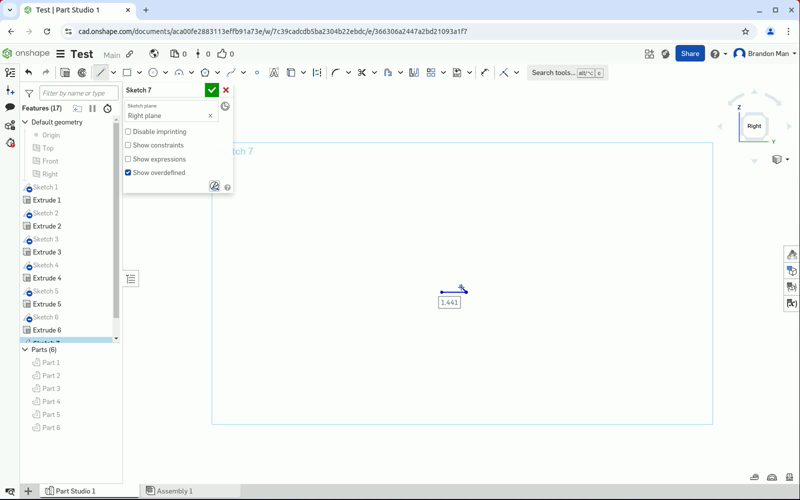
mouse_move(491, 286)
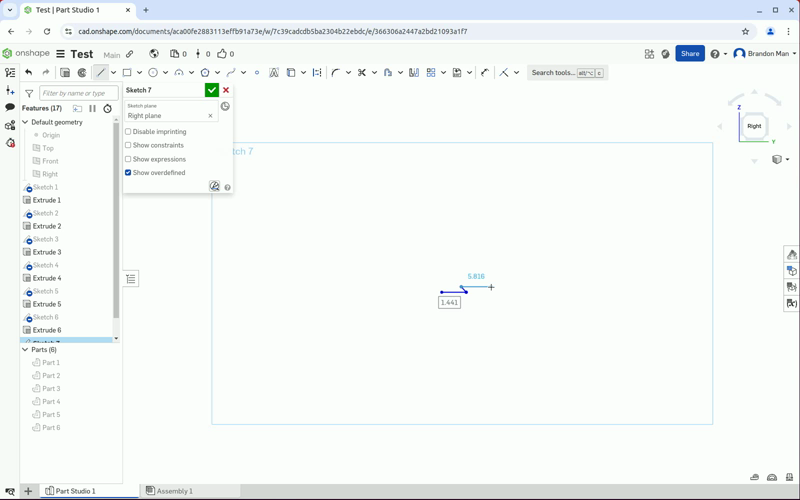
mouse_move(447, 286)
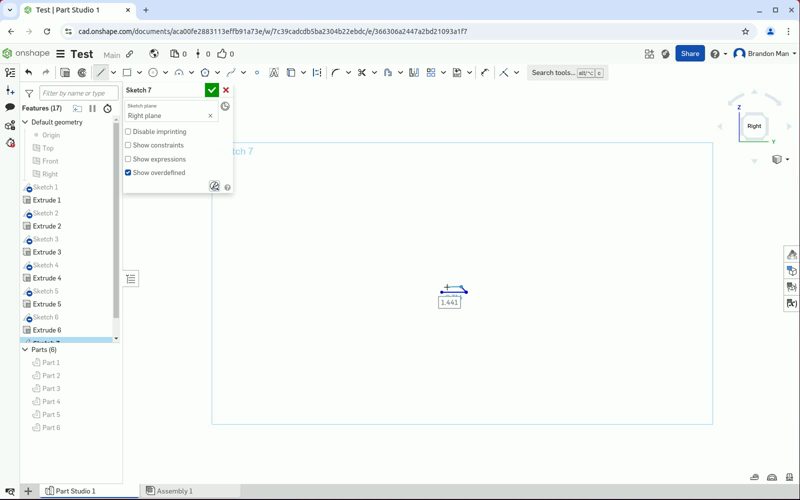
click(447, 286)
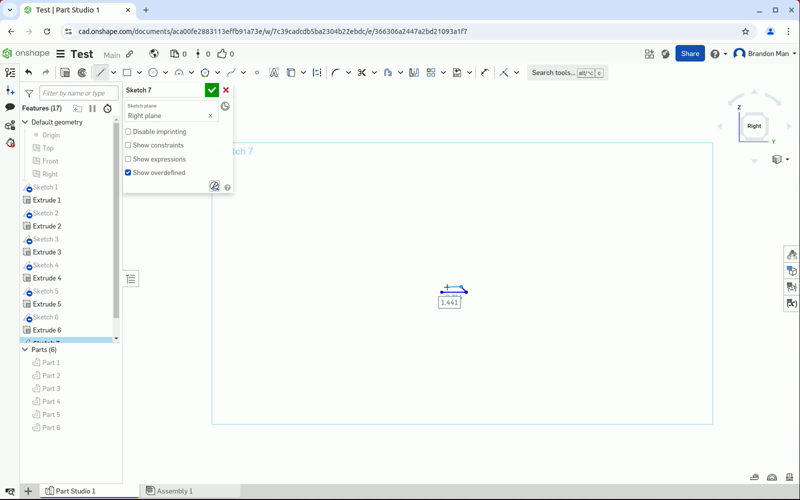
key_up(shift)
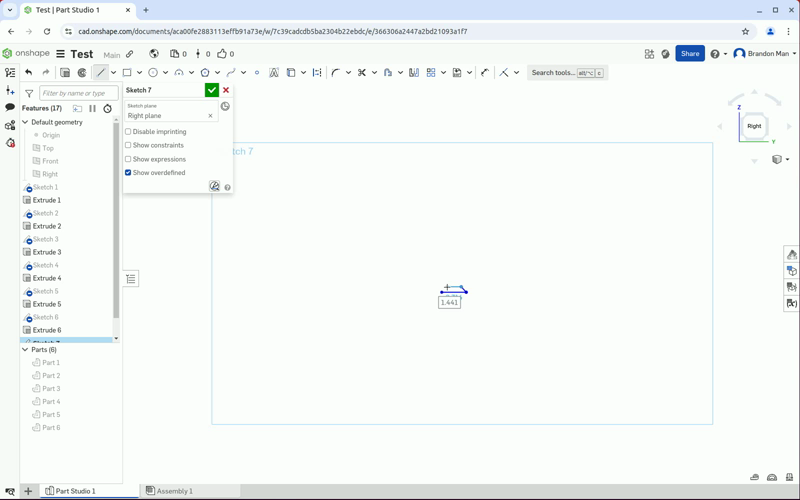
key_down(shift)
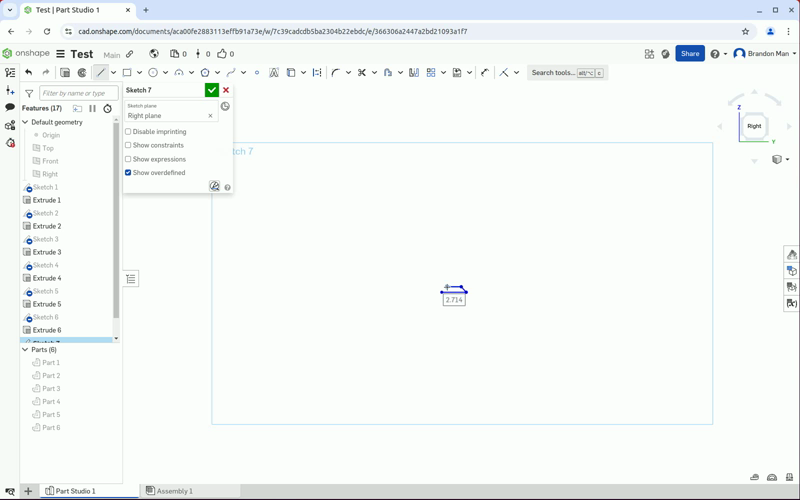
mouse_move(477, 286)
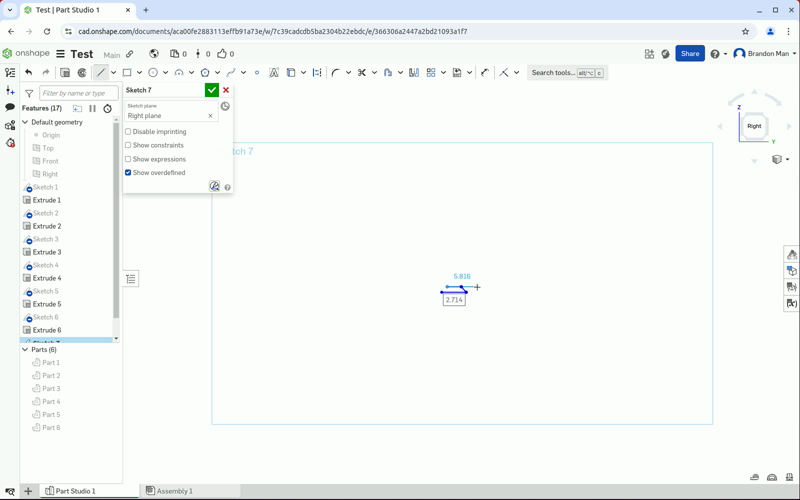
mouse_move(447, 273)
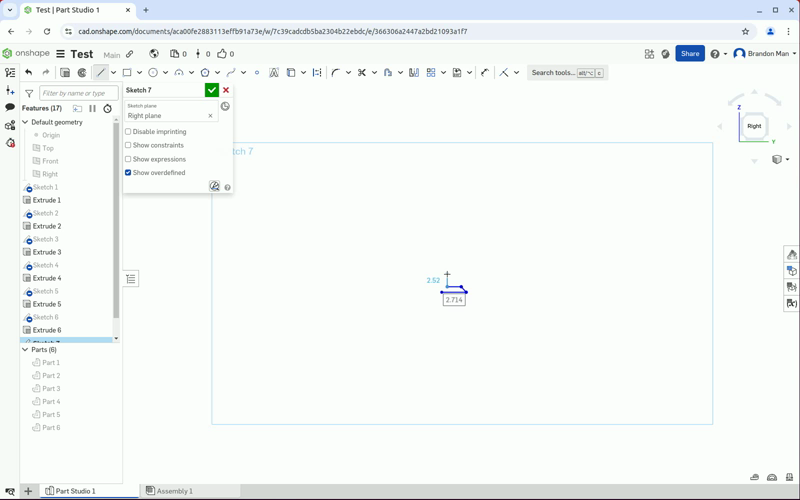
click(447, 273)
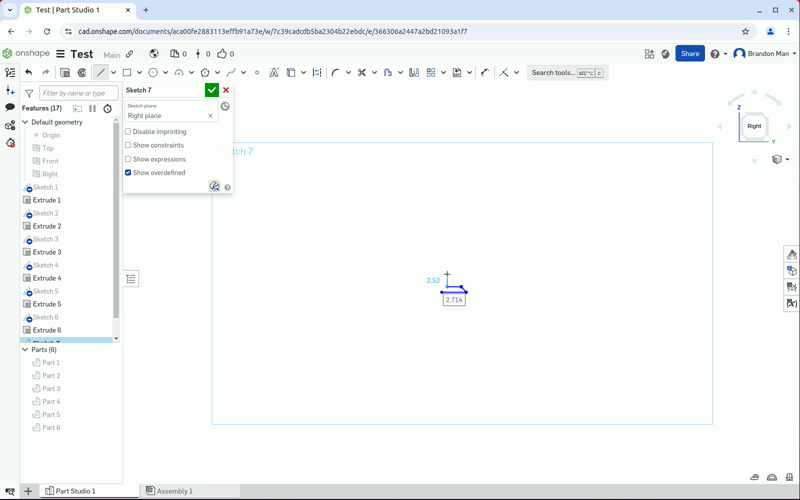
key_up(shift)
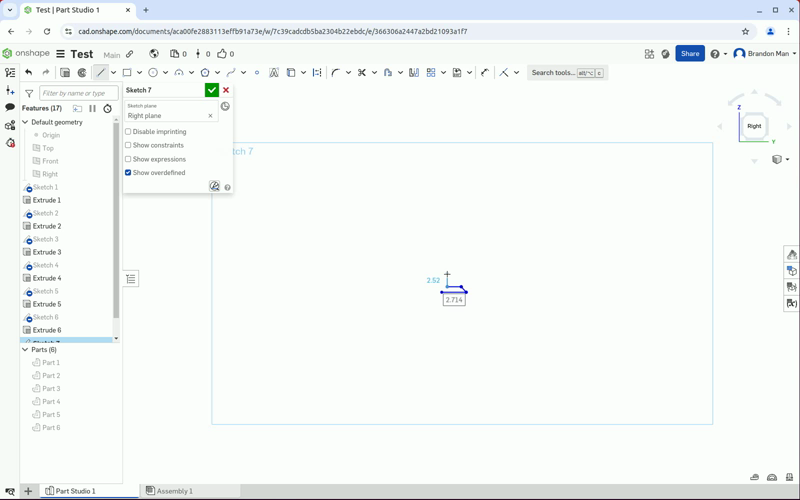
key_down(shift)
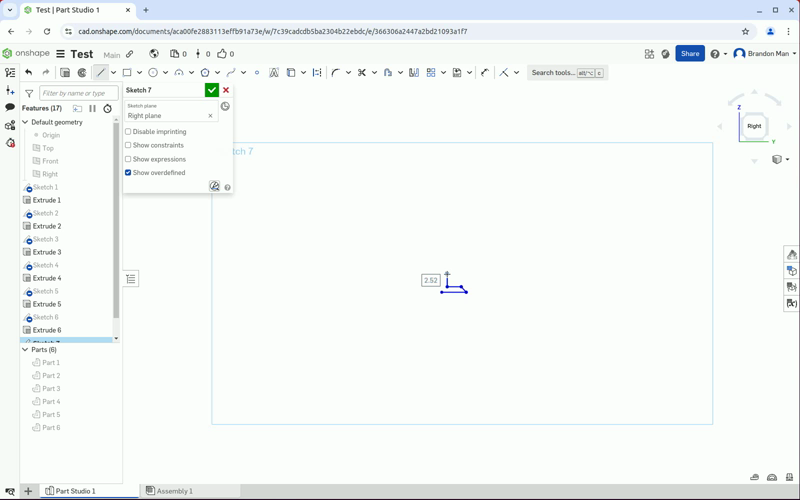
mouse_move(477, 273)
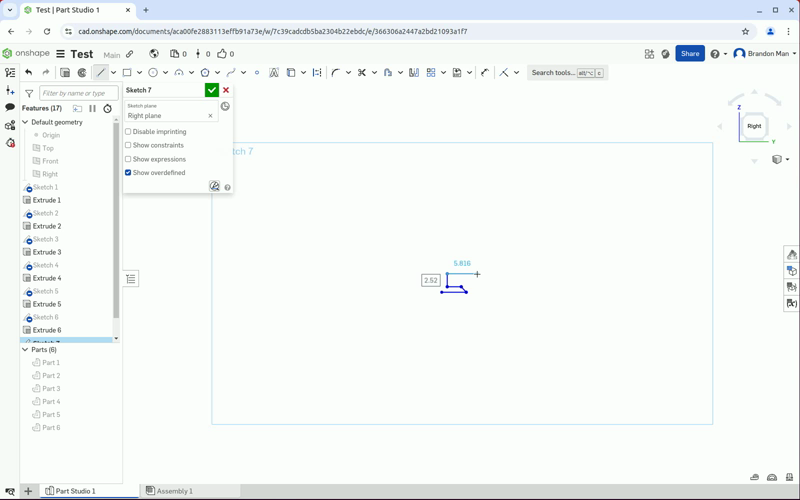
mouse_move(441, 268)
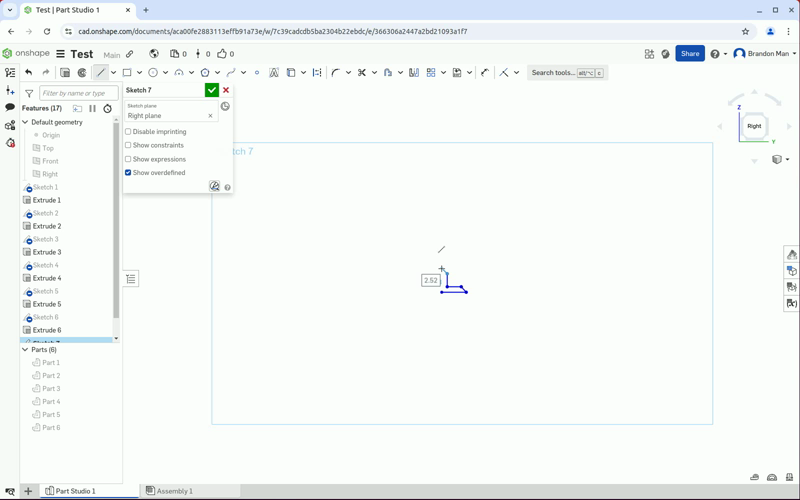
click(441, 268)
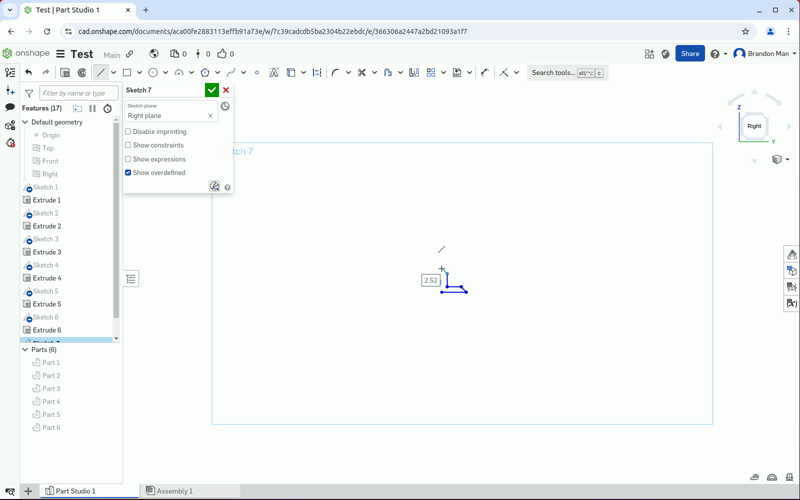
key_up(shift)
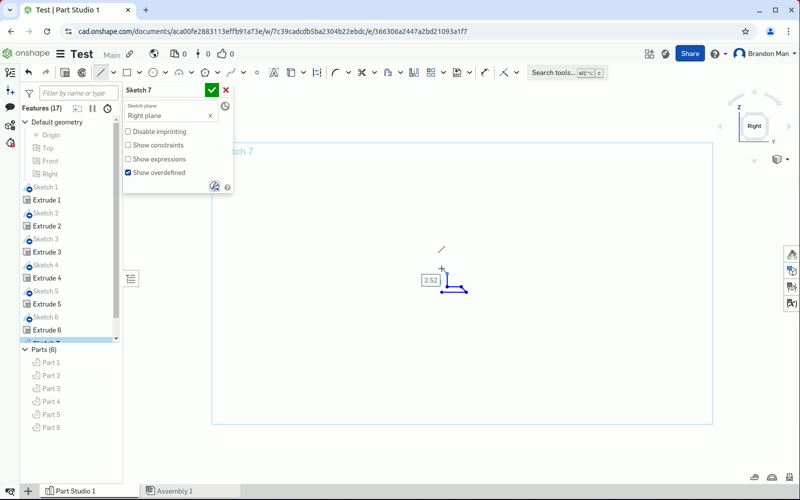
mouse_move(471, 268)
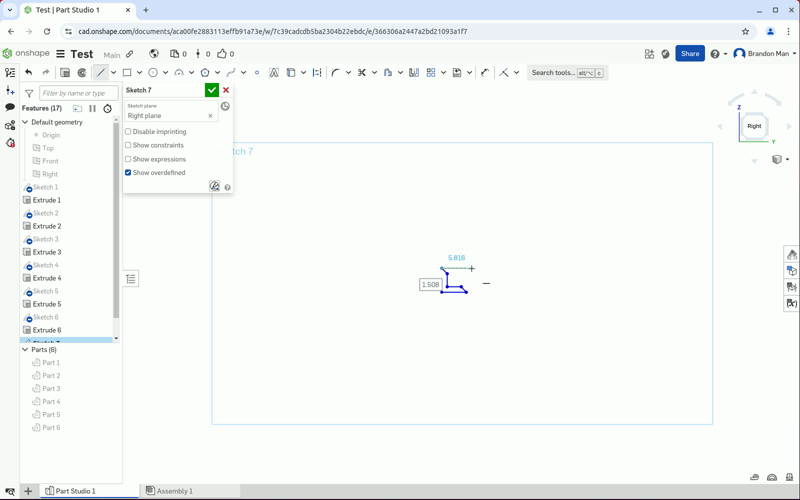
key_down(shift)
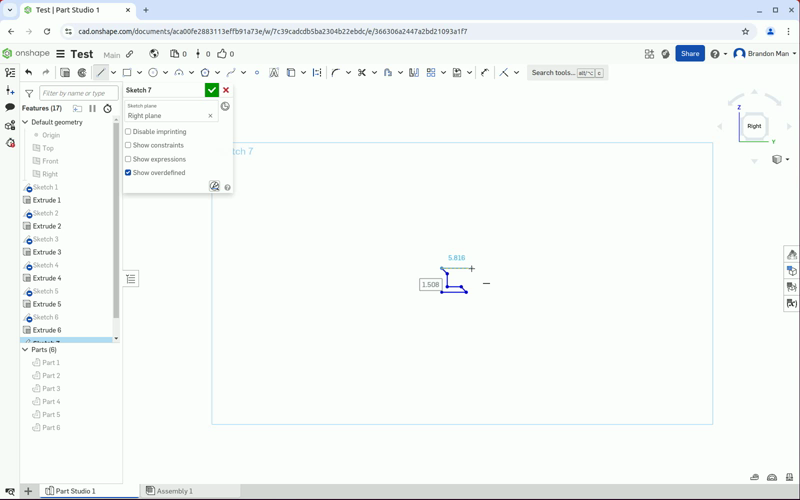
mouse_move(441, 292)
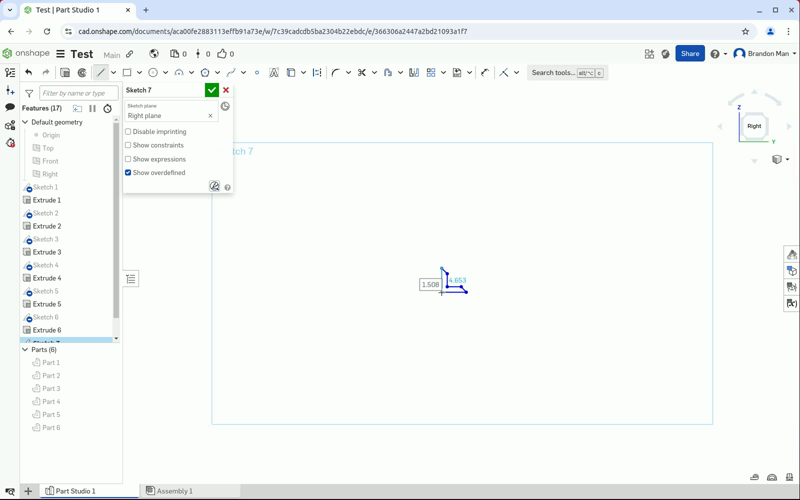
key_up(shift)
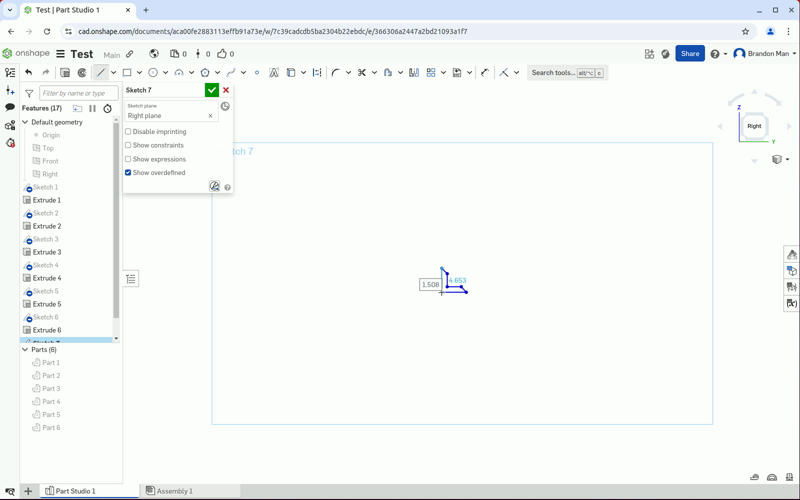
click(441, 292)
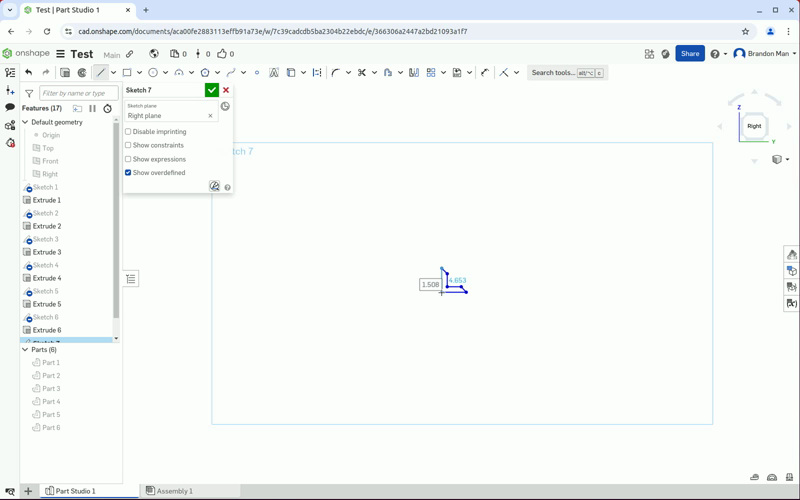
key(esc)
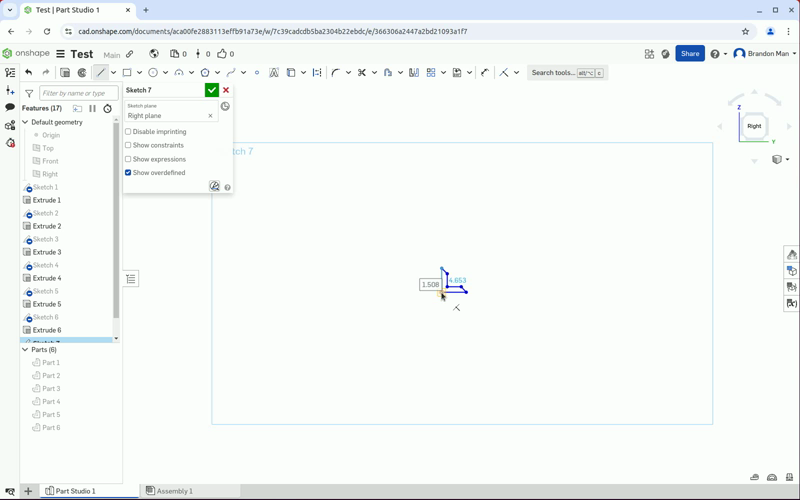
mouse_move(442, 291)
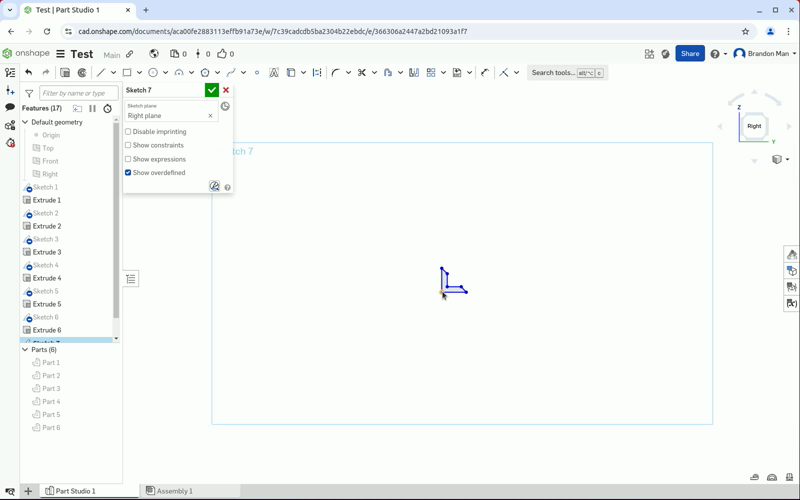
scroll(6)
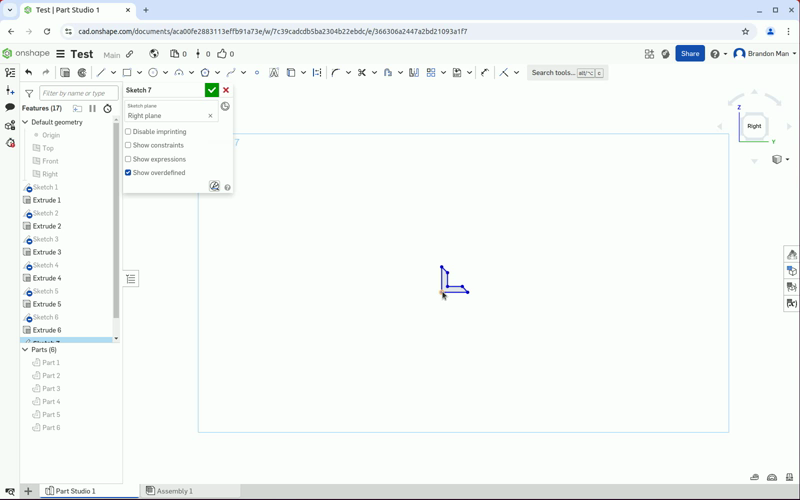
scroll(6)
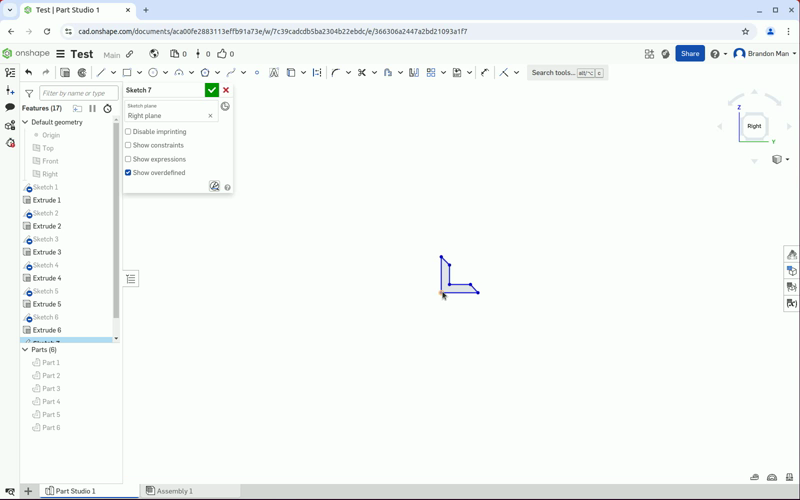
scroll(6)
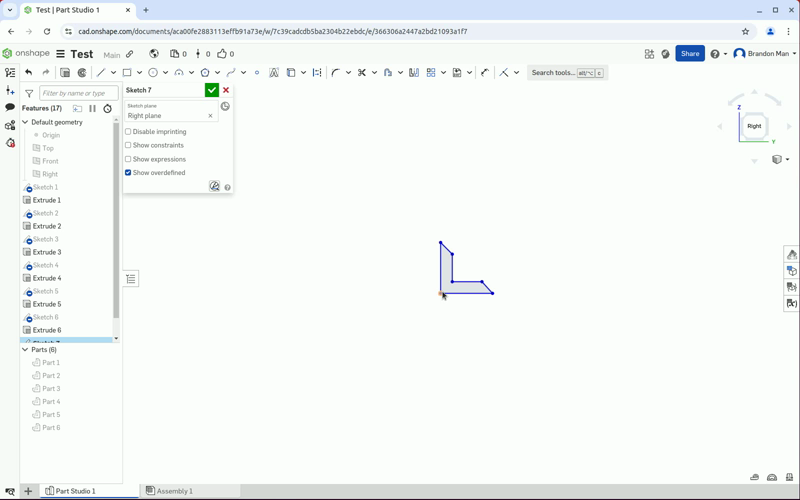
scroll(6)
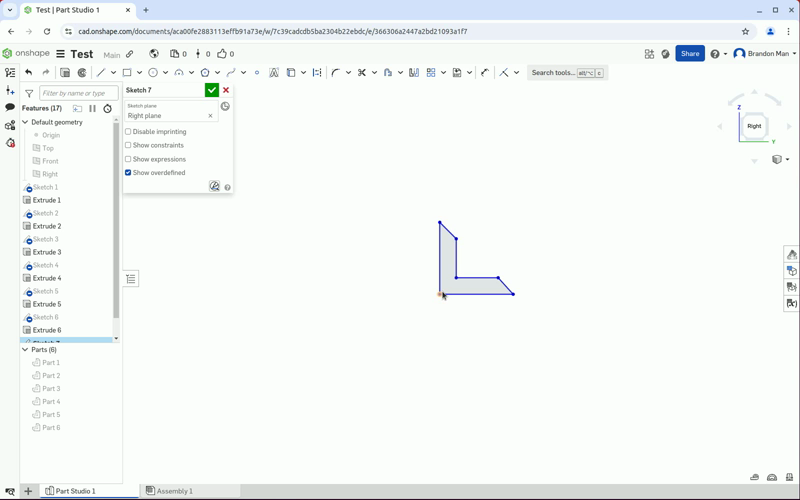
scroll(6)
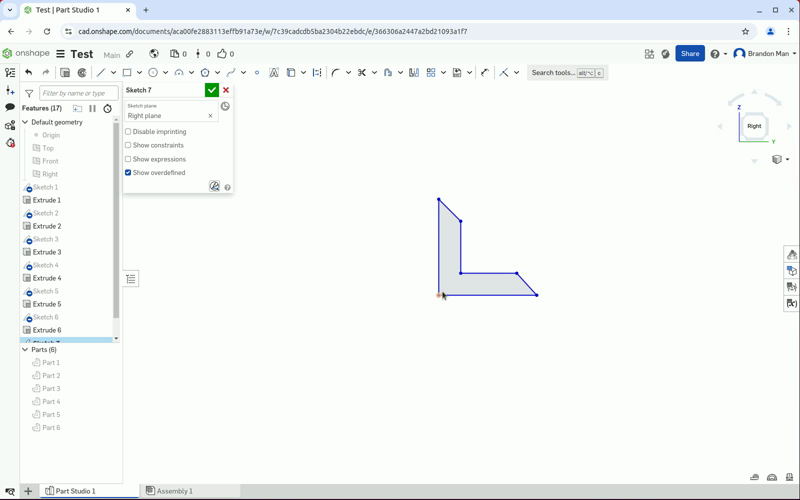
scroll(6)
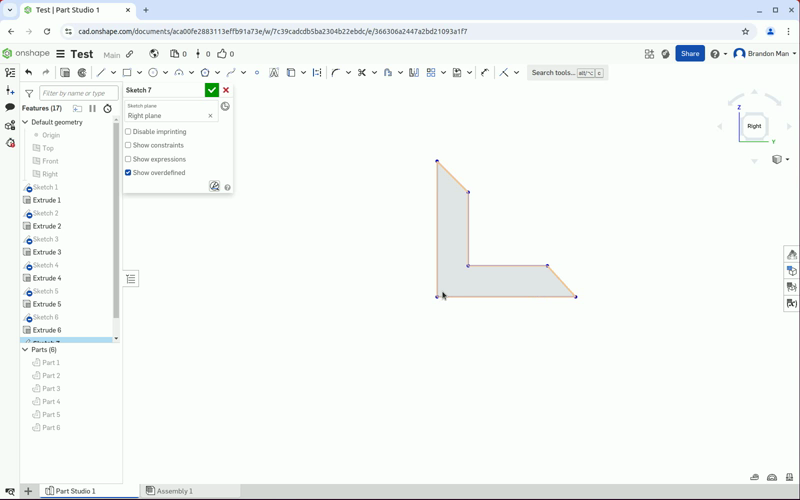
scroll(6)
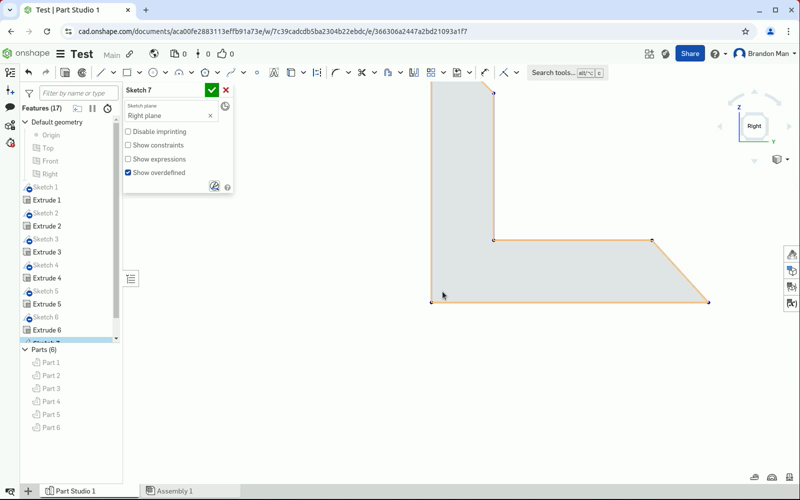
click(442, 291)
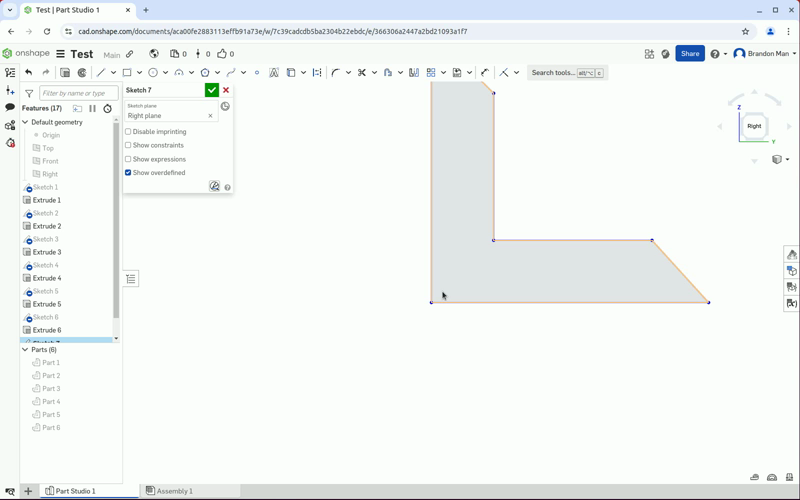
scroll(-6)
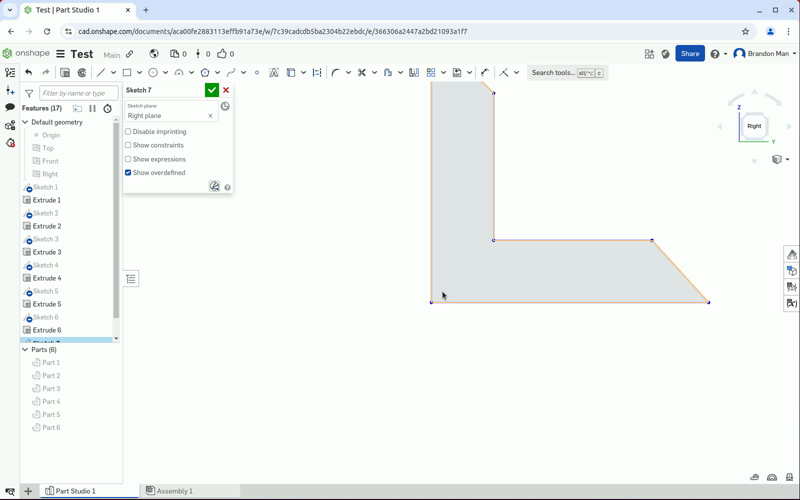
scroll(-6)
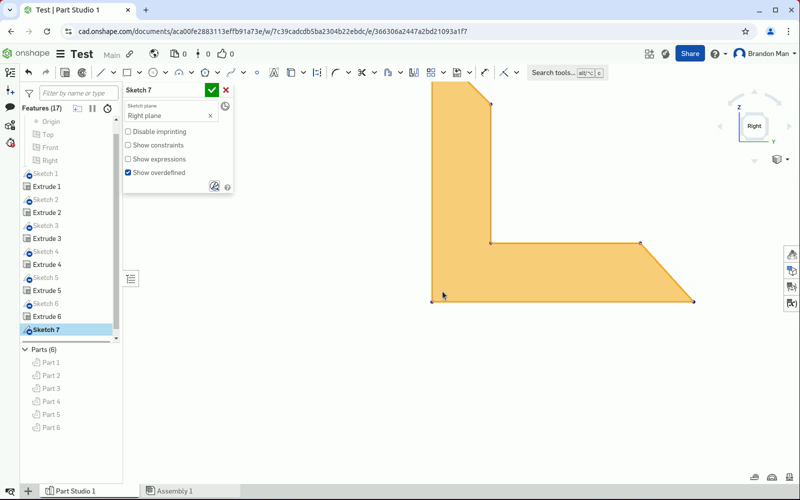
scroll(-6)
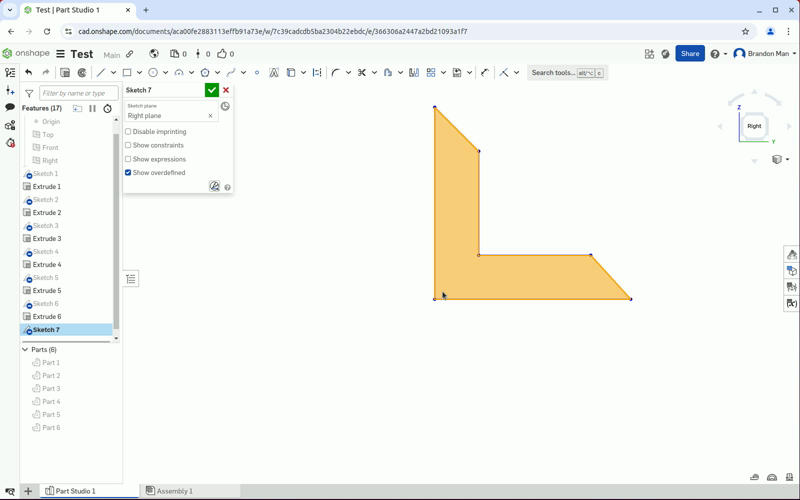
scroll(-6)
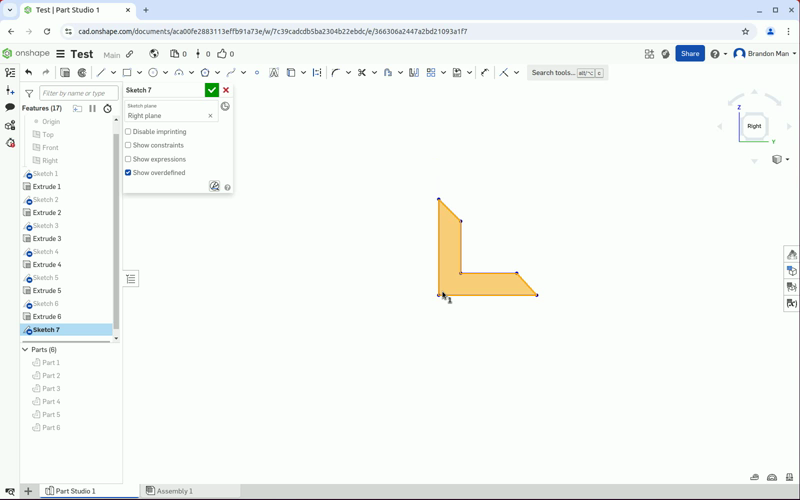
scroll(-6)
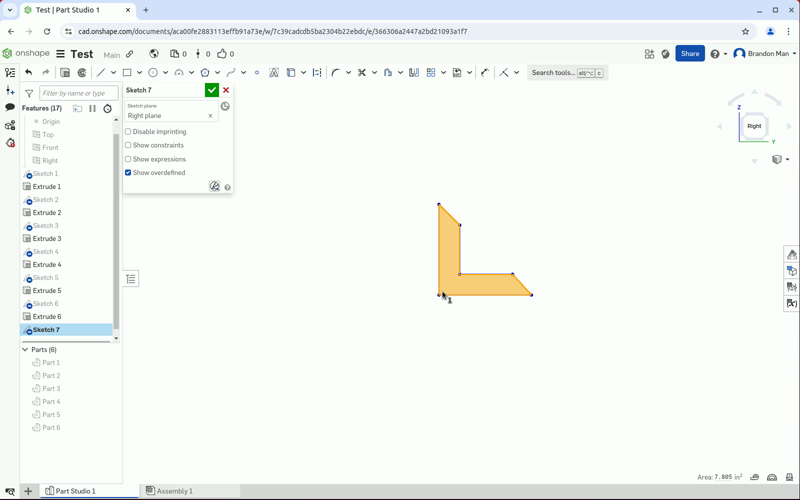
scroll(-6)
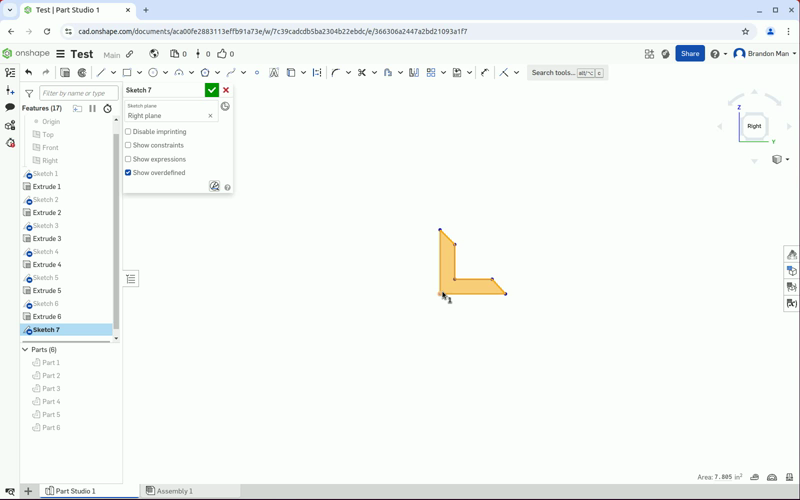
scroll(-6)
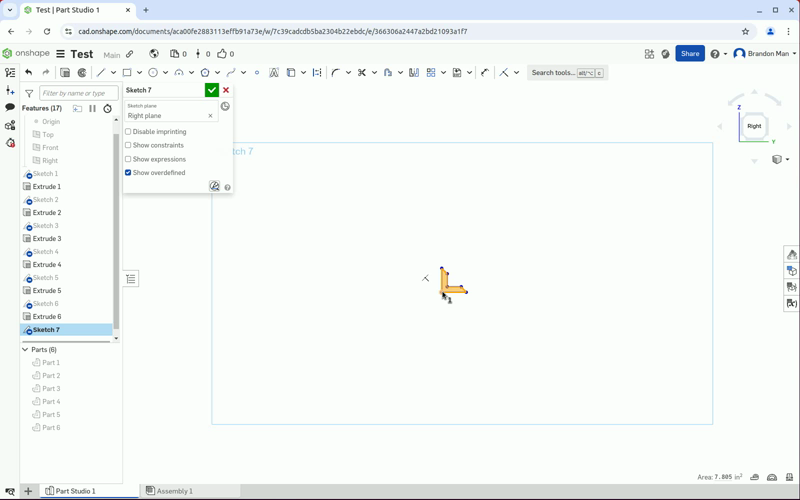
mouse_move(73, 352)
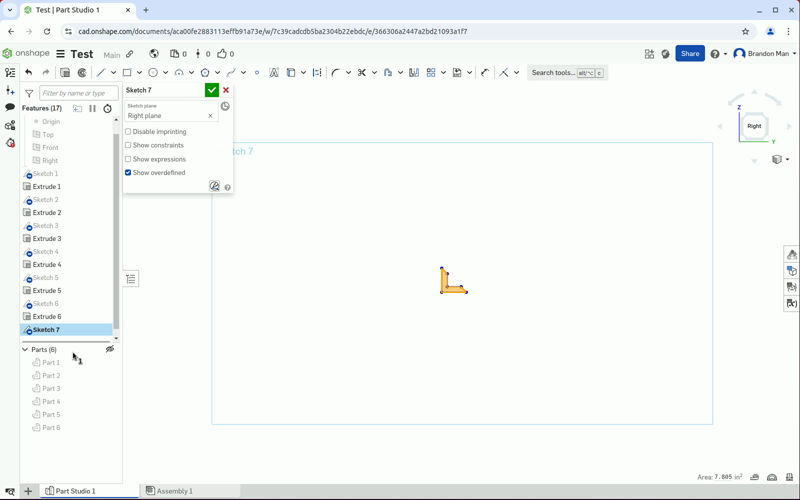
key(shift+y)
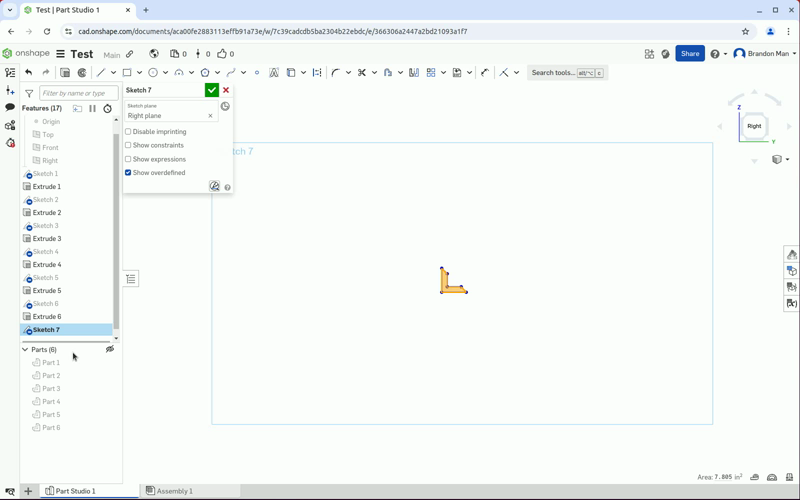
key(shift+e)
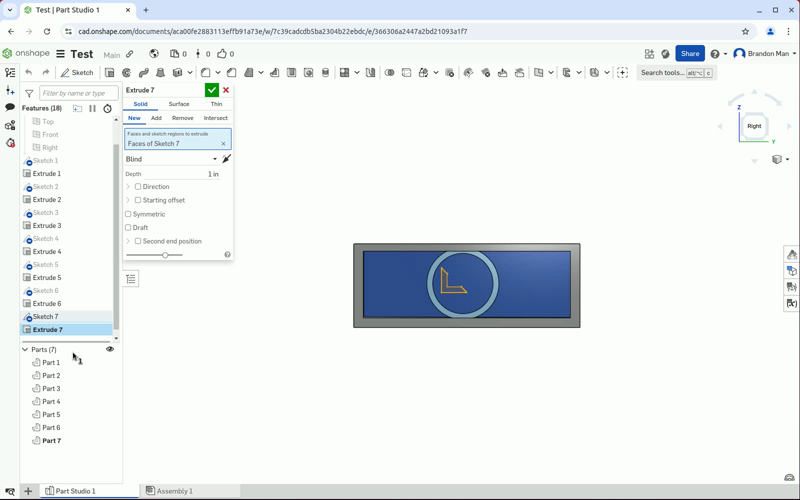
mouse_move(143, 106)
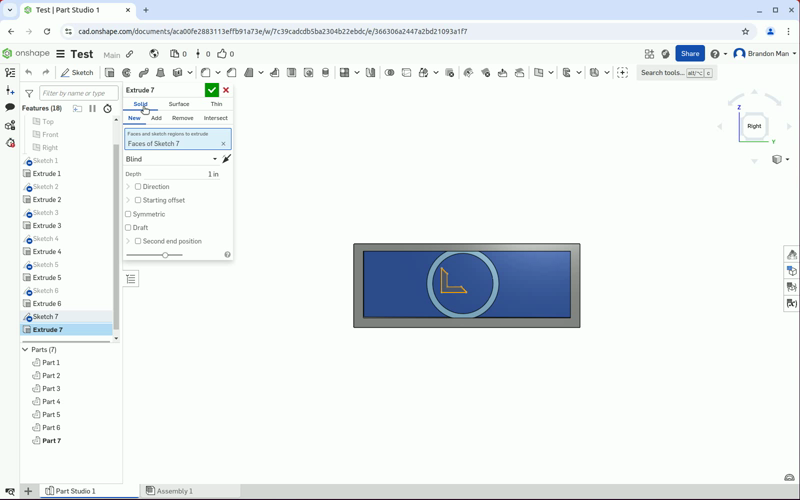
click(143, 106)
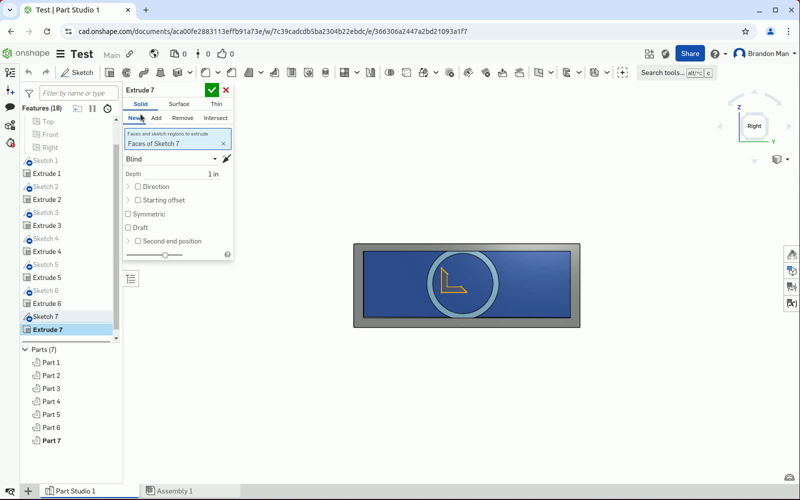
mouse_move(137, 120)
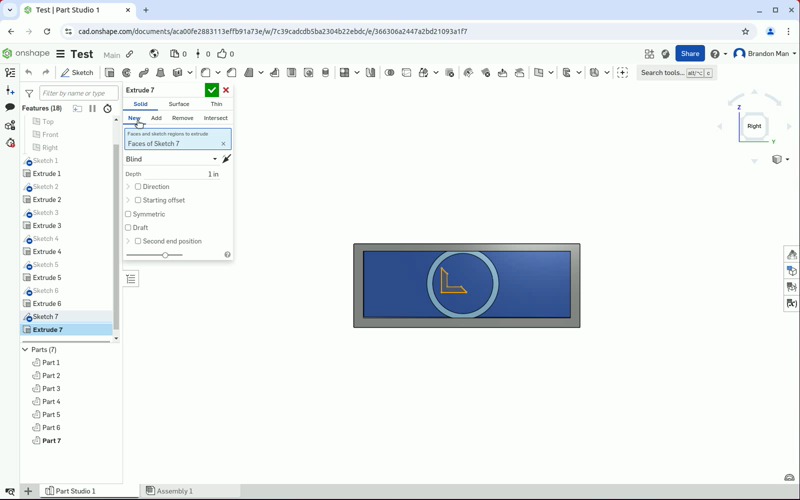
click(137, 120)
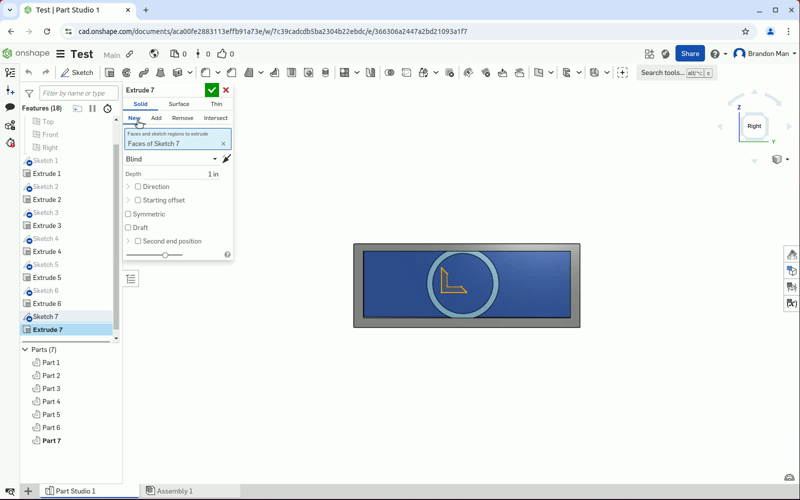
key(tab, 4)
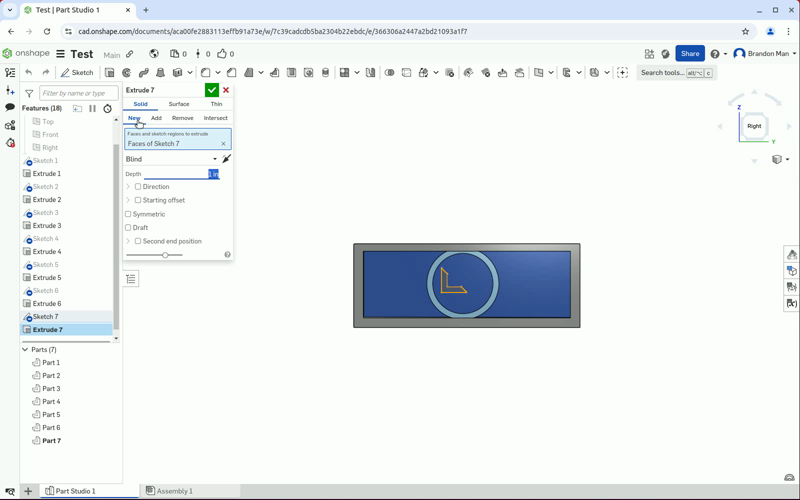
text(1.204)
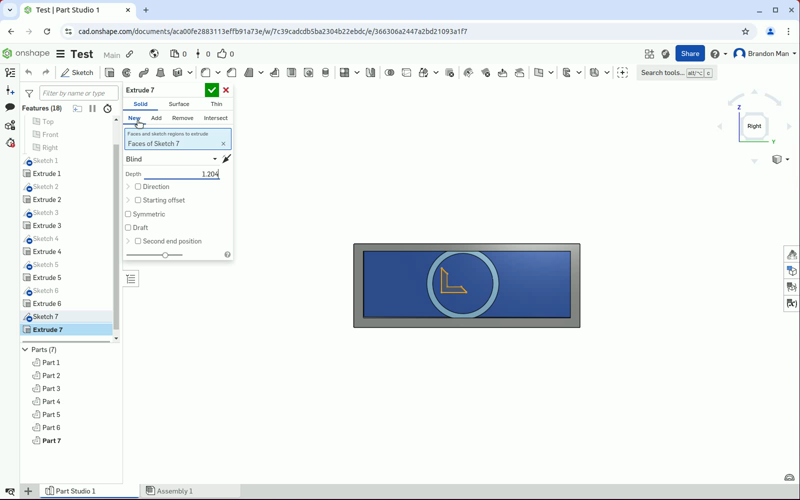
key(enter)
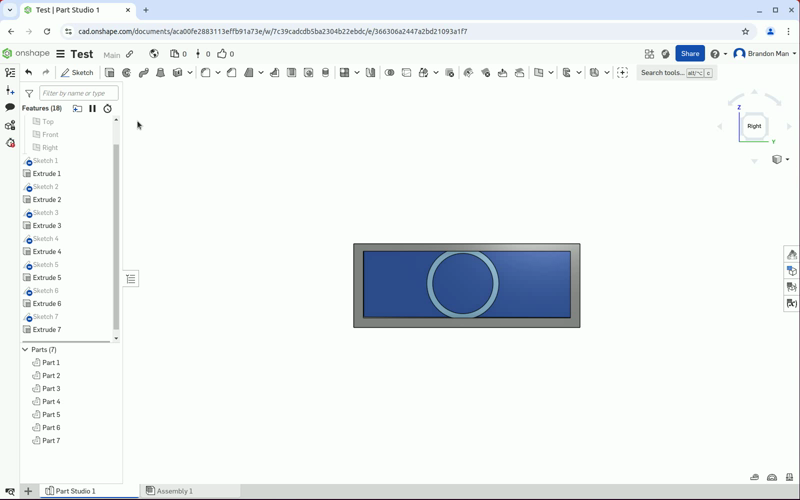
key(shift+h)
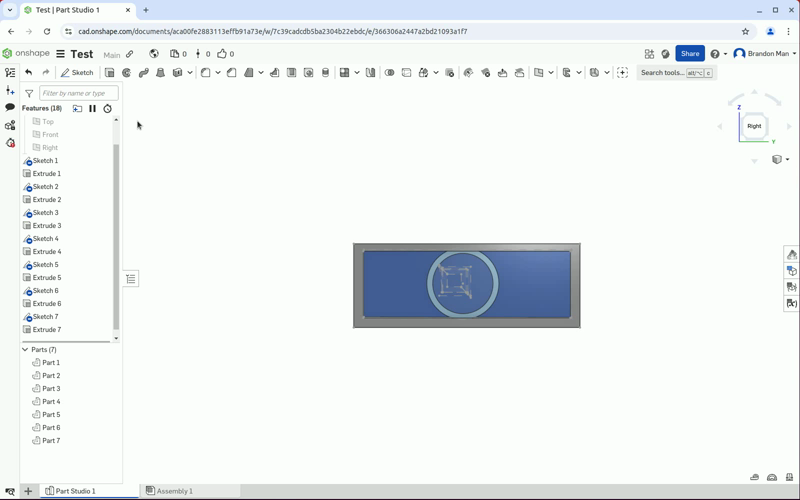
key(shift+h)
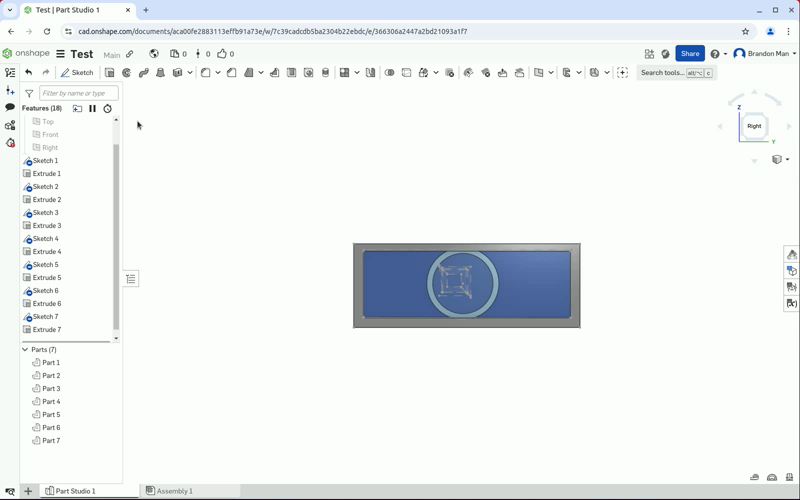
key(shift+7)
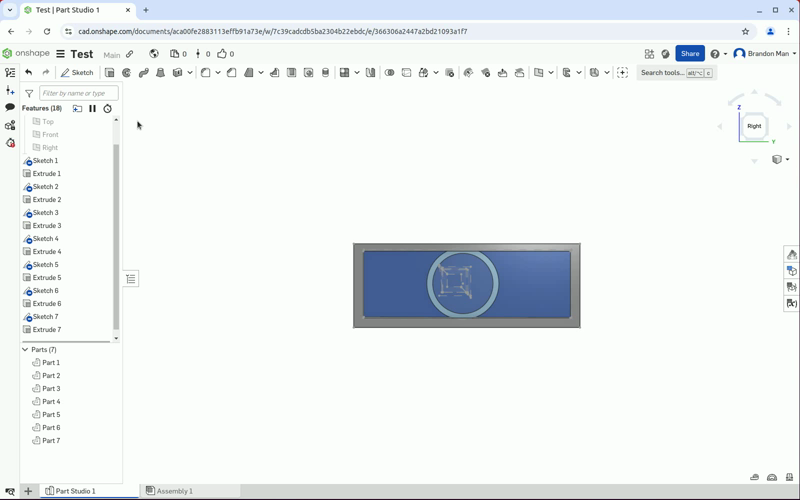
key(right, 2)
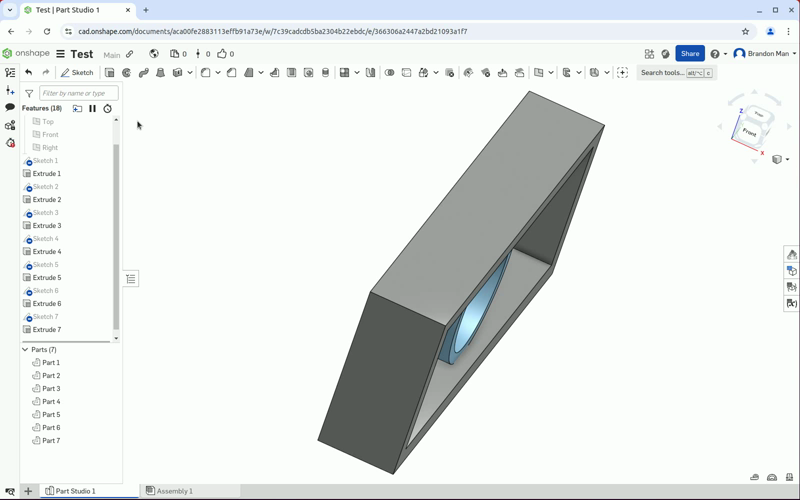
key(down, 2)
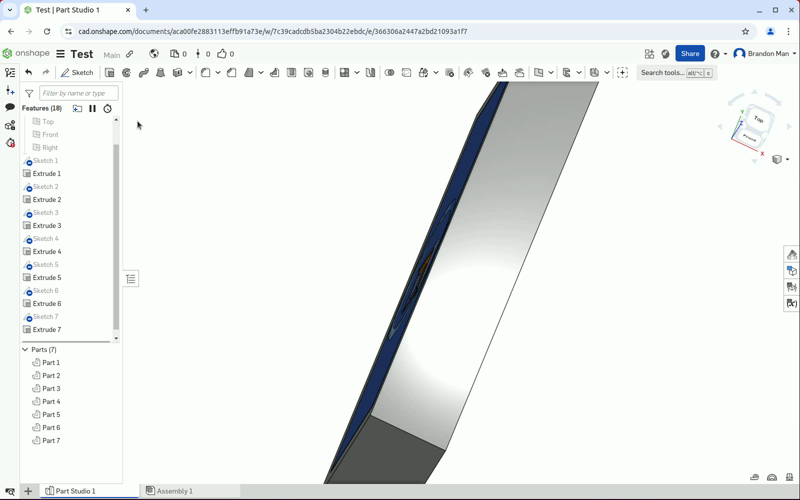
key(up, 2)
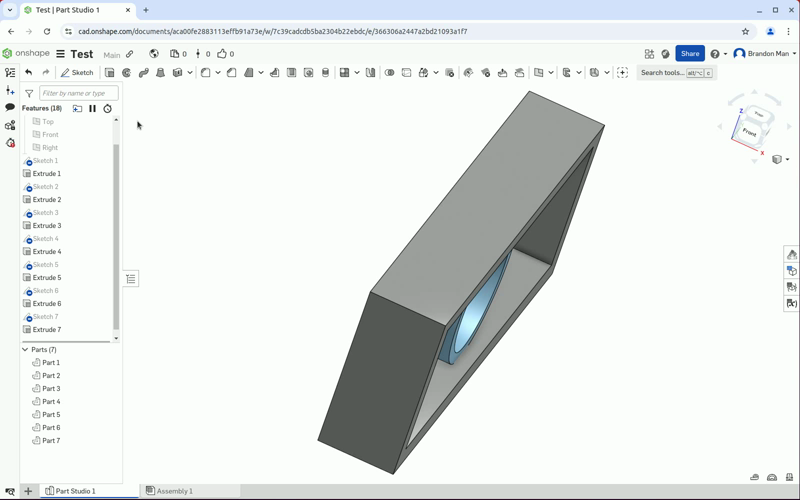
key(left, 2)
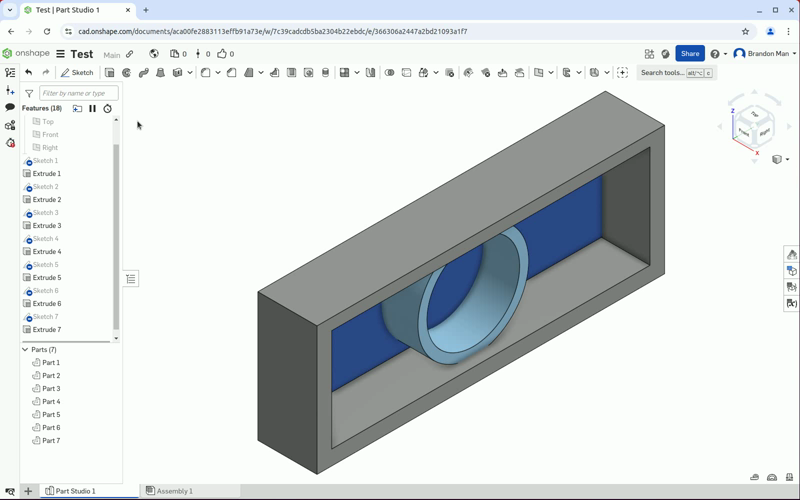
mouse_move(69, 163)
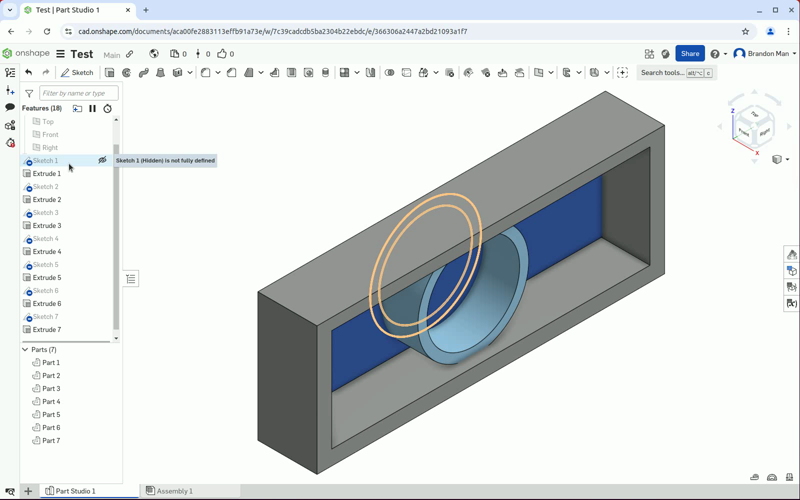
click(69, 163)